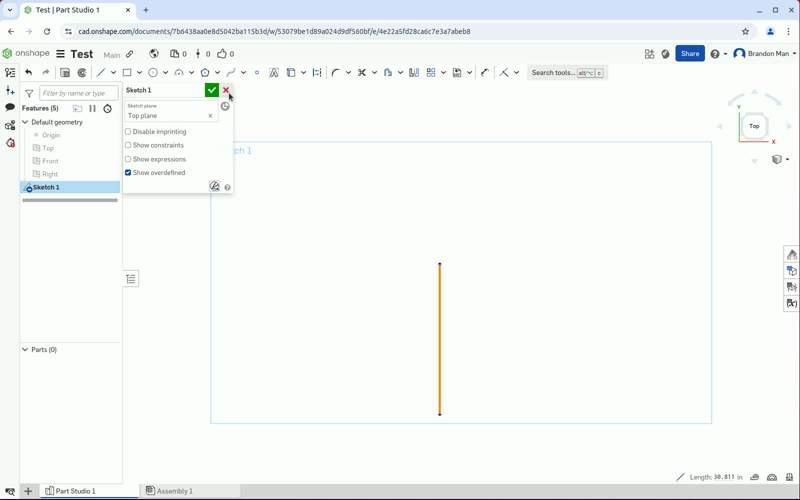
key(shift+h)
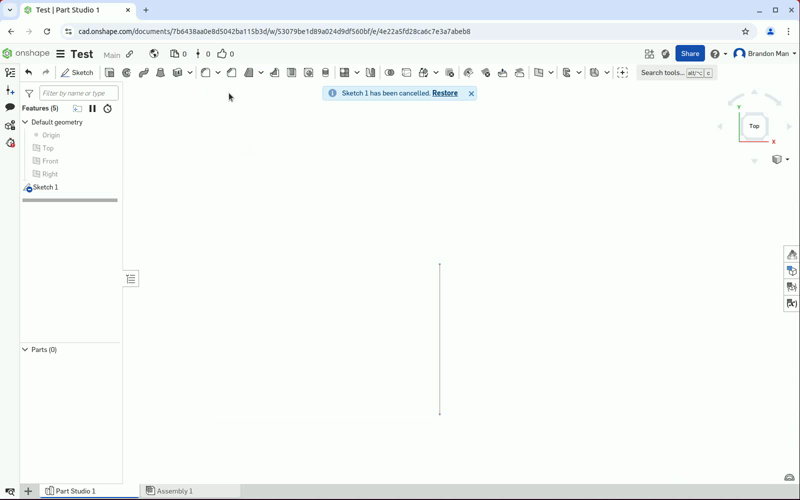
key(shift+s)
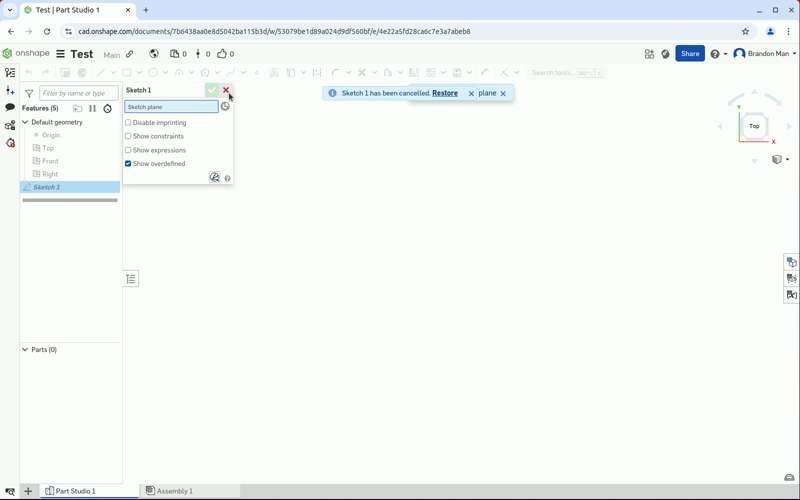
mouse_move(73, 150)
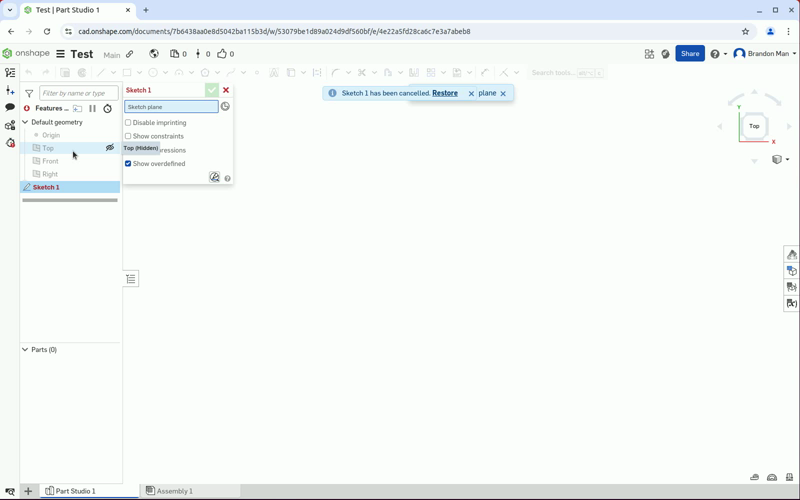
click(73, 150)
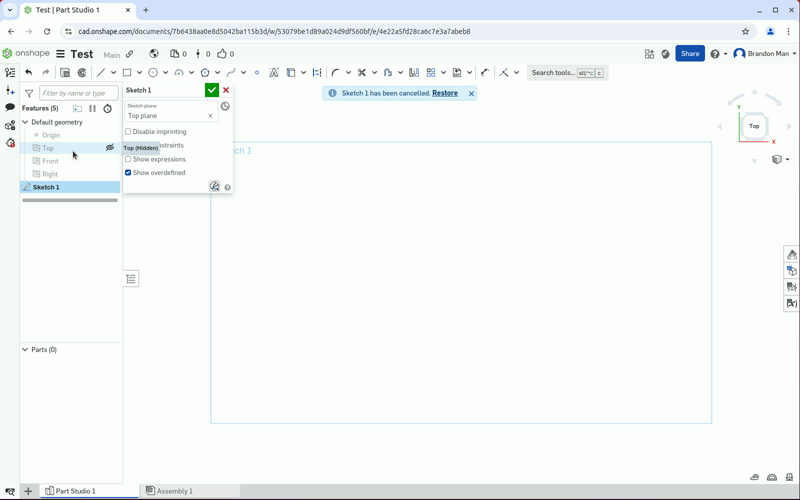
mouse_move(73, 352)
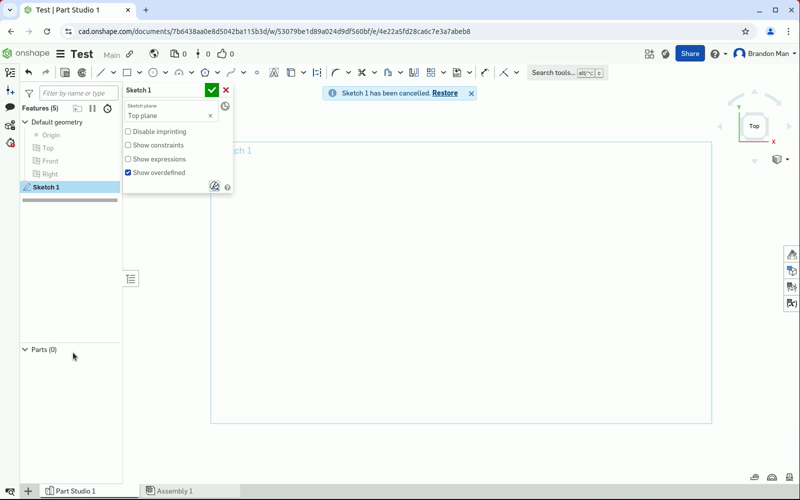
key(y)
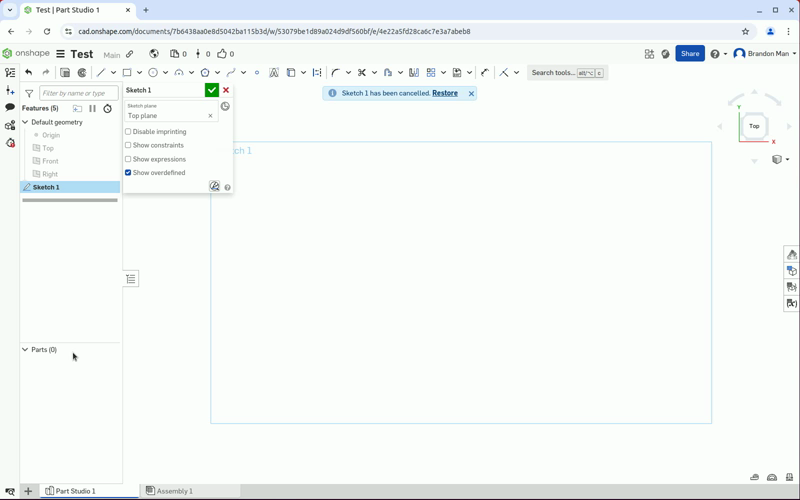
key(l)
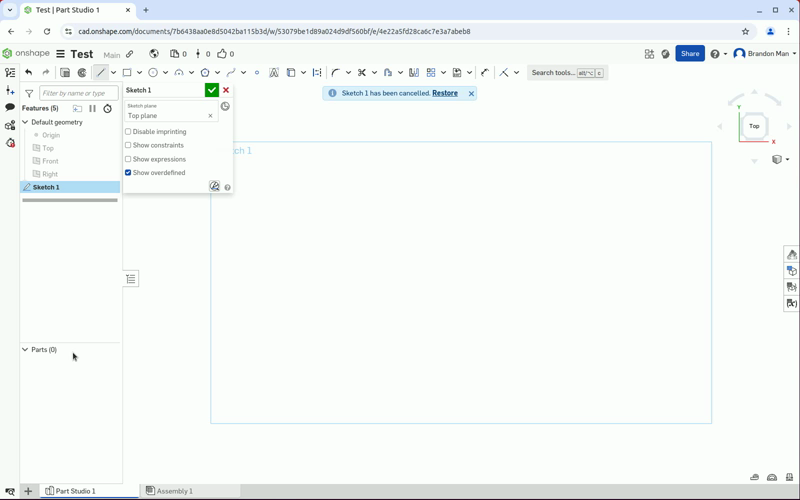
key_down(shift)
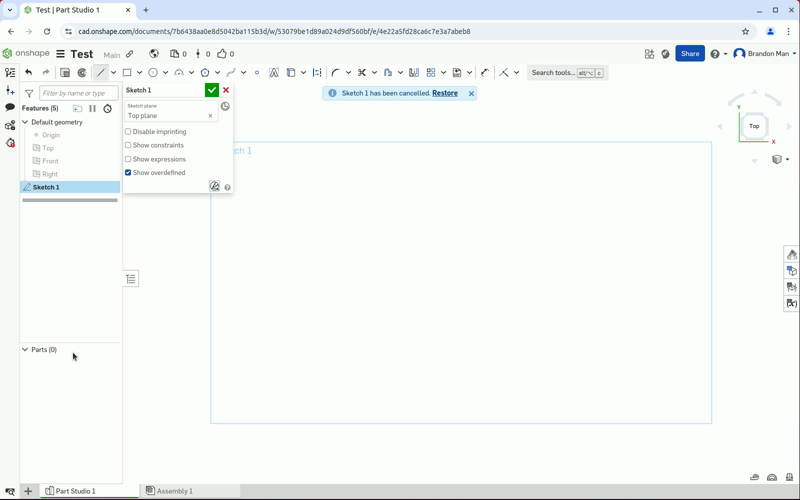
mouse_move(411, 311)
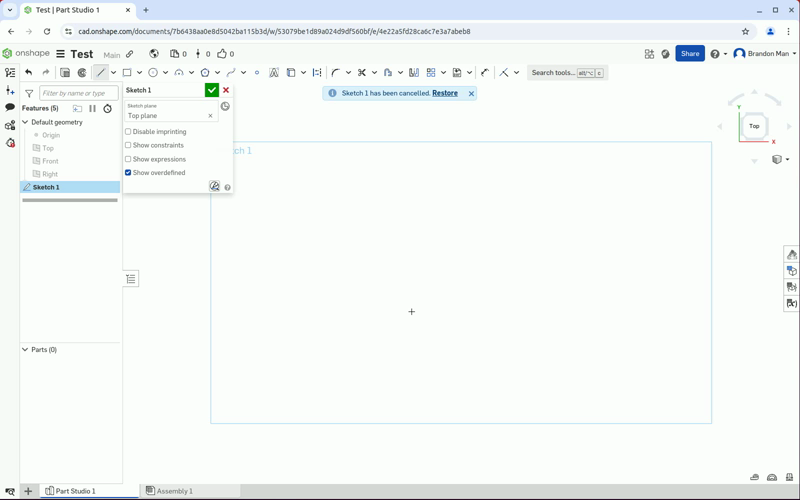
click(411, 311)
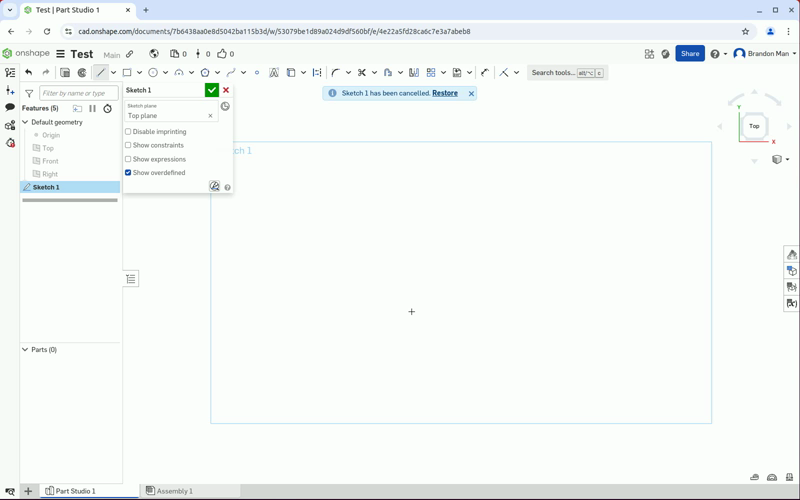
key_up(shift)
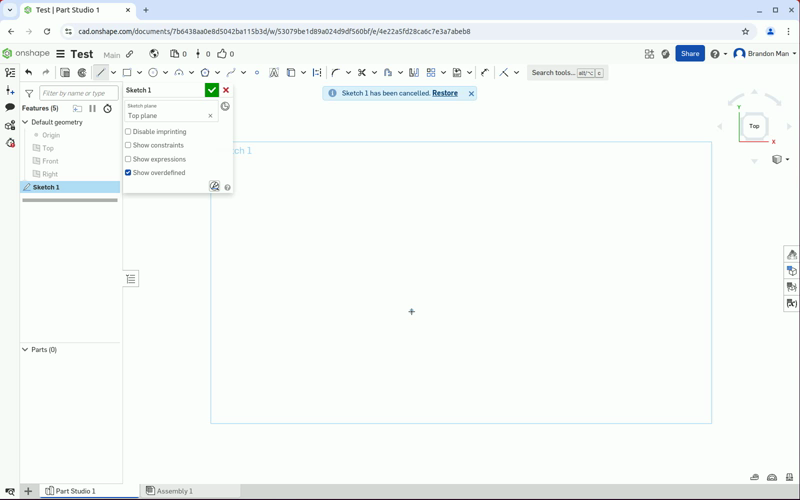
key_down(shift)
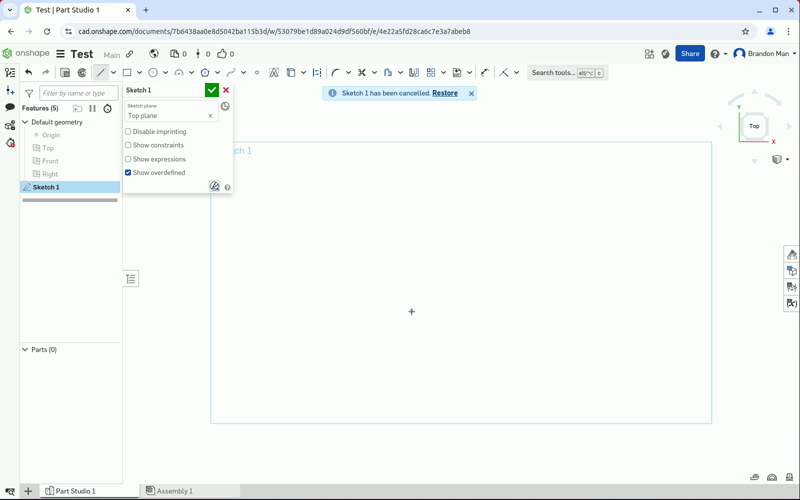
mouse_move(441, 311)
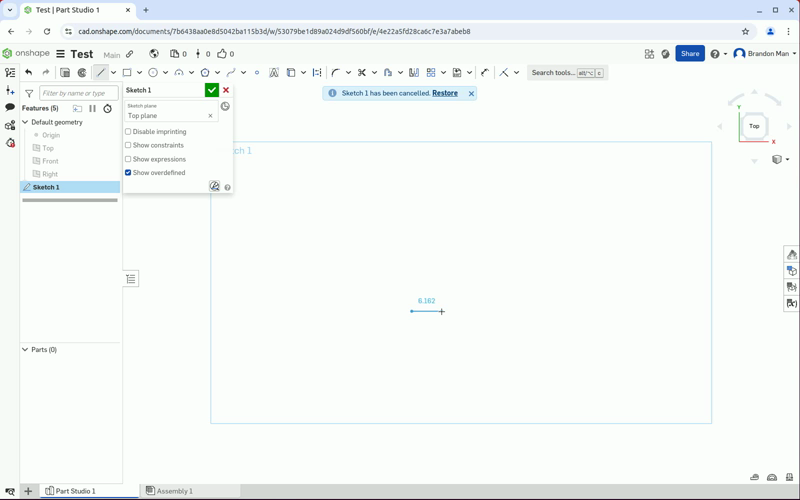
mouse_move(460, 338)
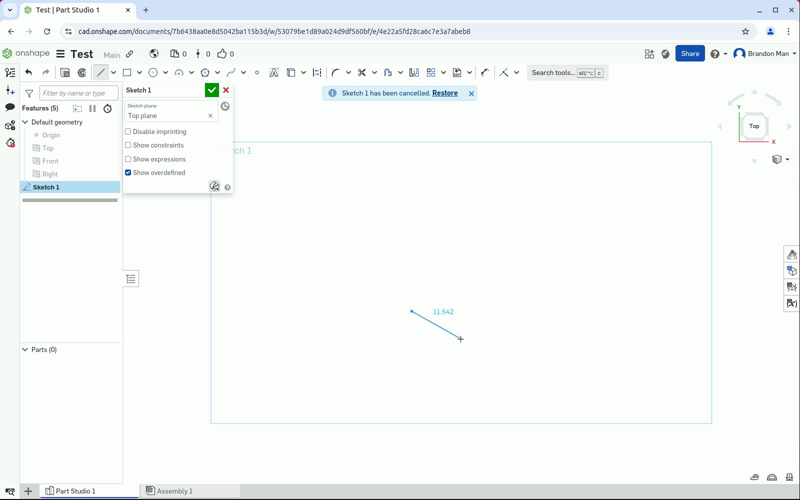
click(460, 338)
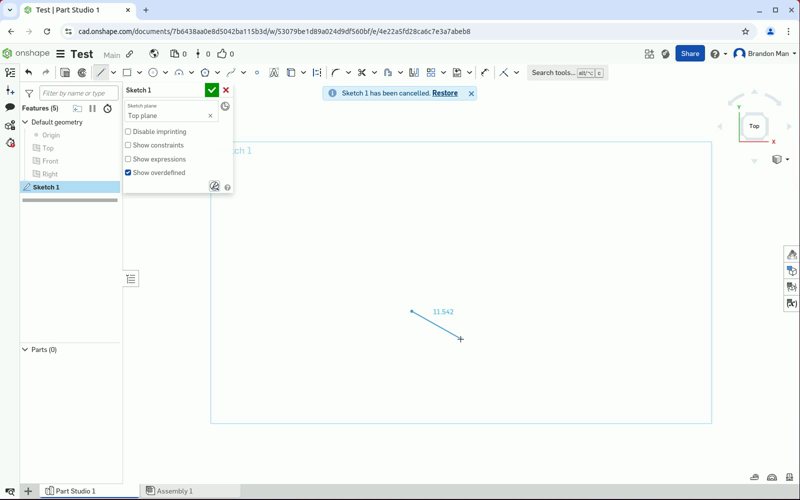
key_up(shift)
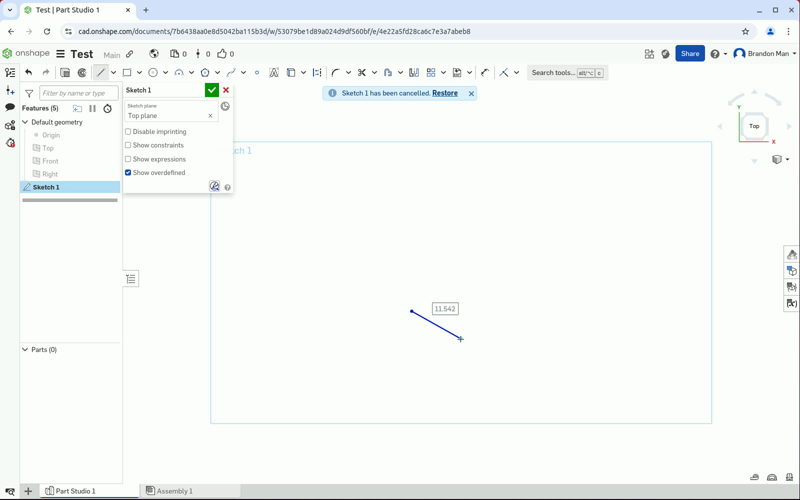
key_down(shift)
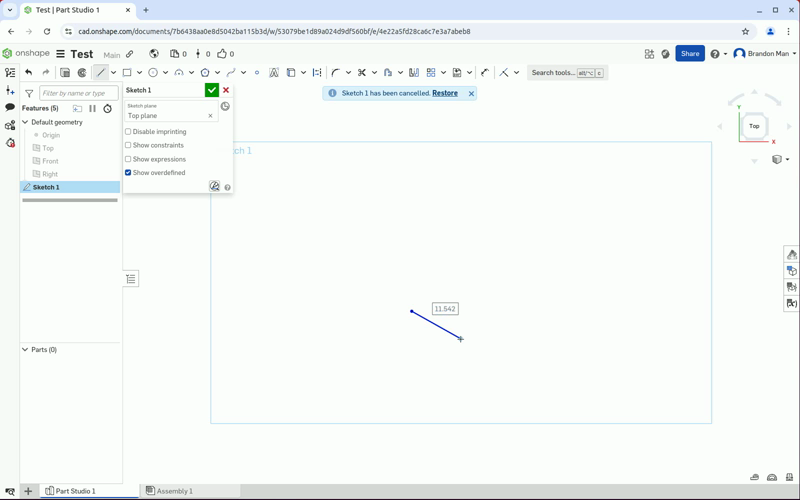
mouse_move(490, 338)
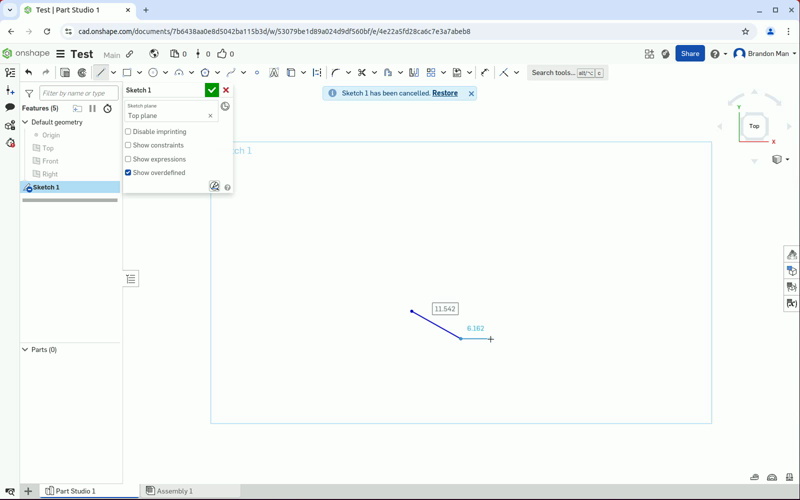
mouse_move(509, 311)
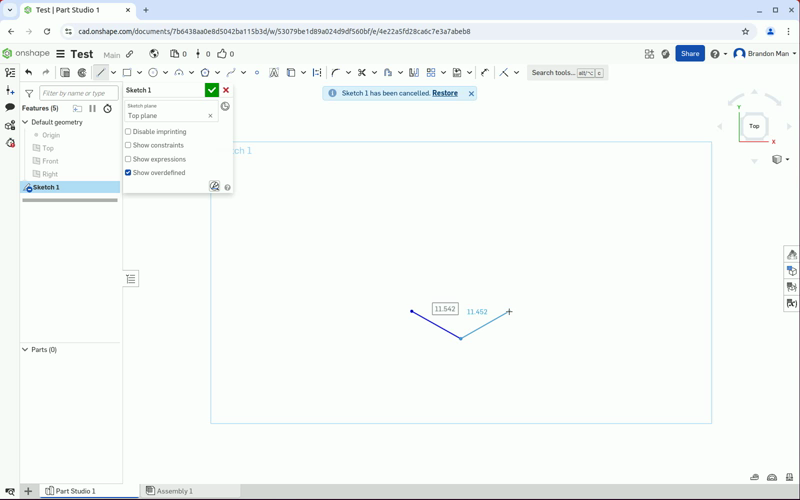
click(509, 311)
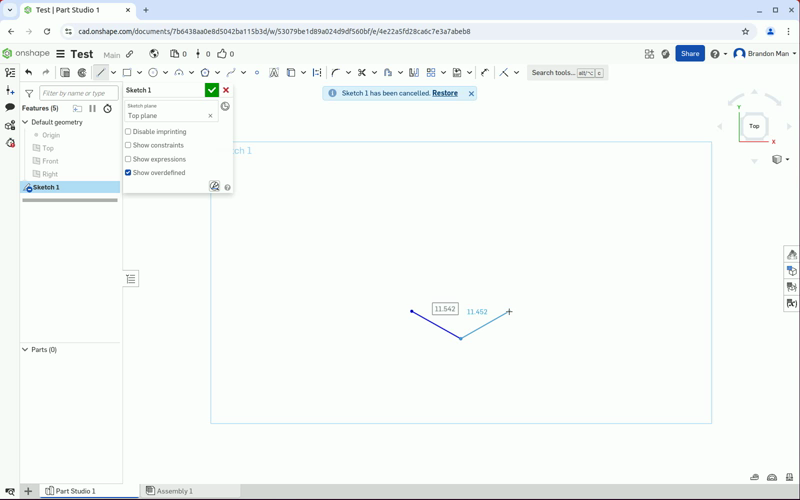
key_up(shift)
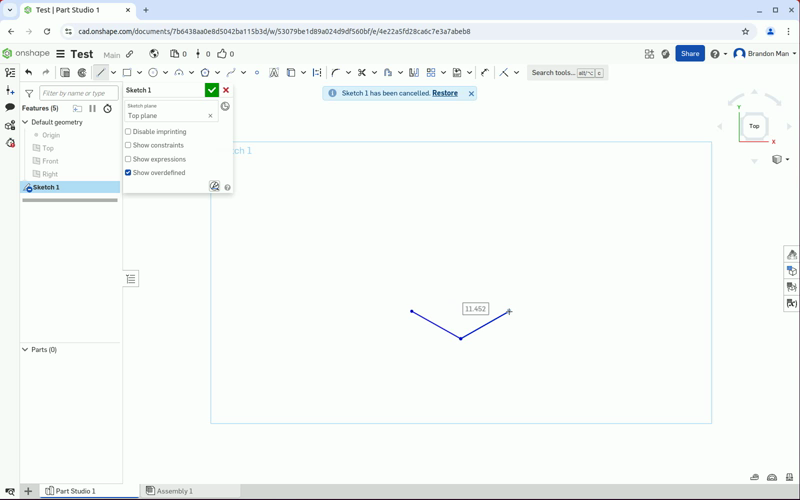
key_down(shift)
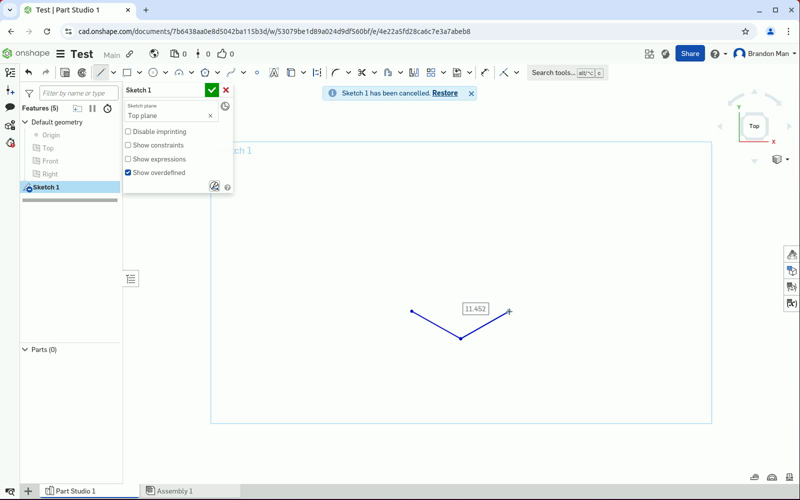
mouse_move(539, 311)
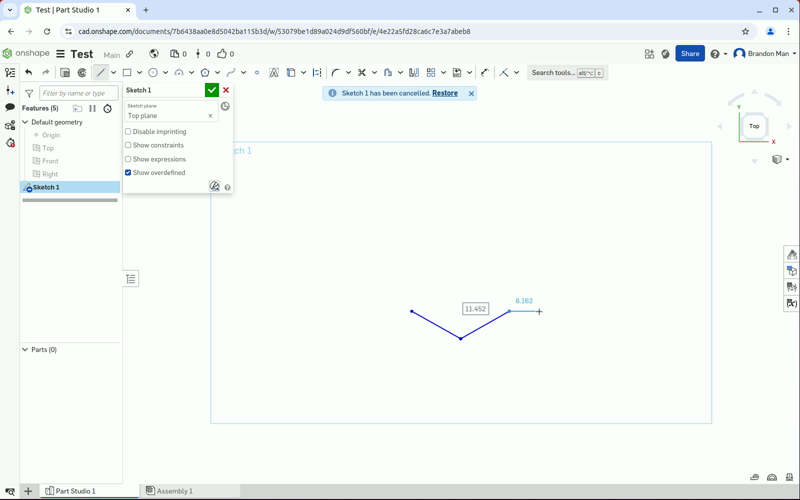
mouse_move(509, 254)
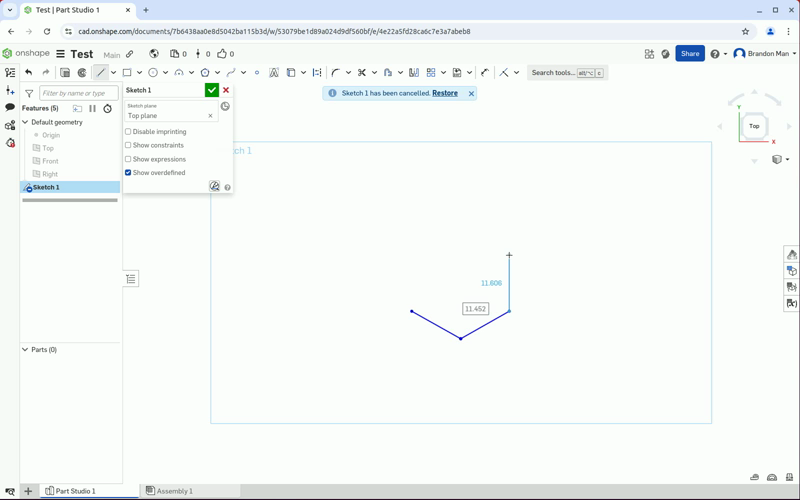
click(509, 254)
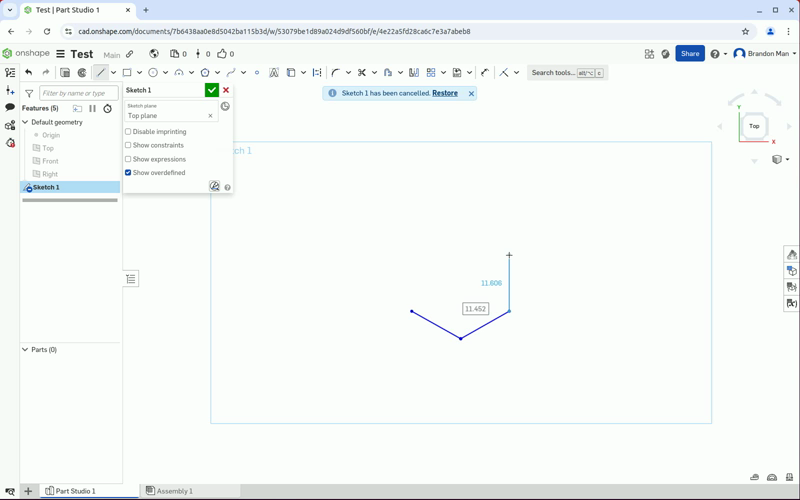
key_up(shift)
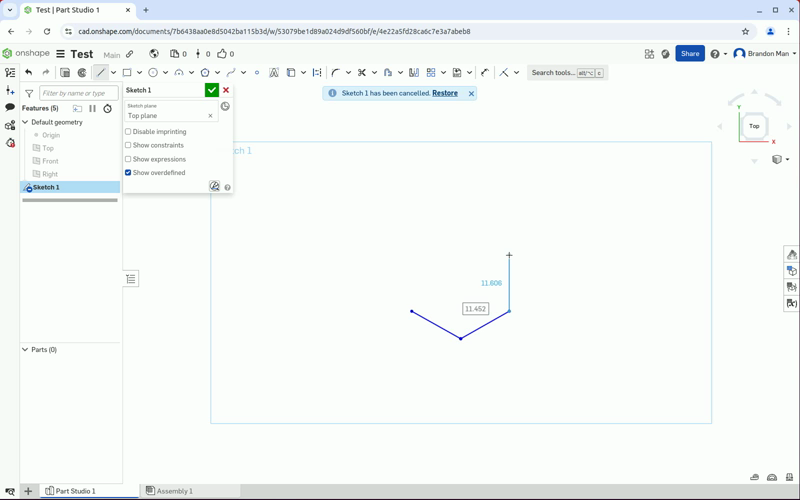
key_down(shift)
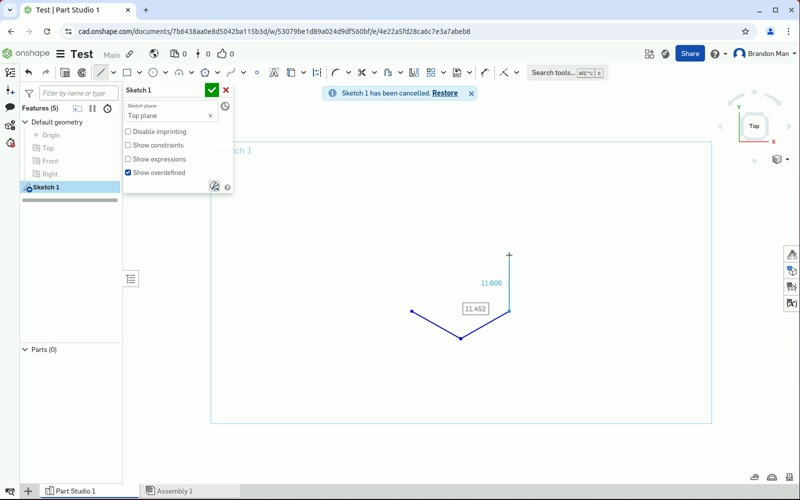
mouse_move(539, 254)
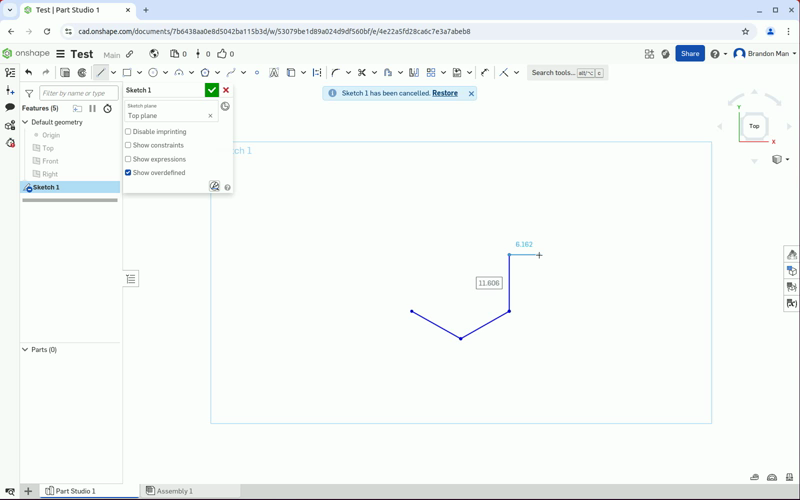
mouse_move(460, 227)
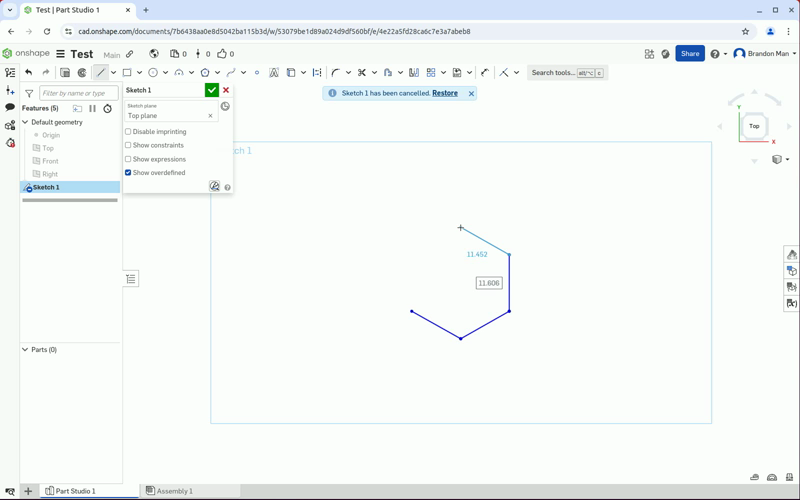
click(460, 227)
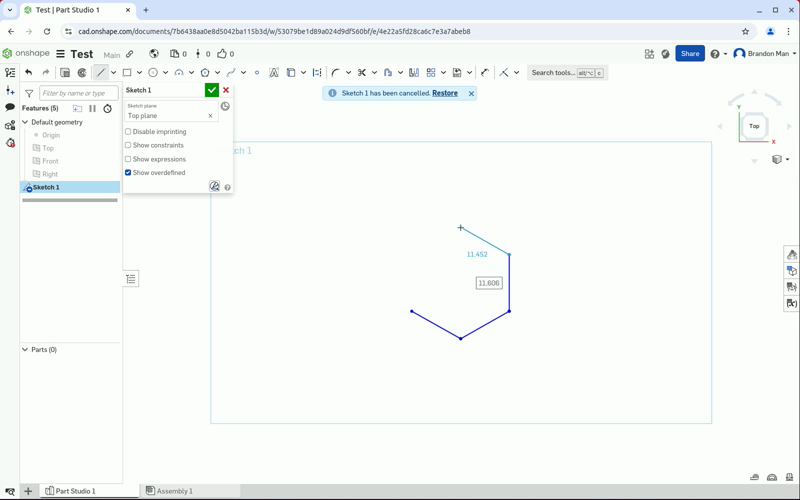
key_up(shift)
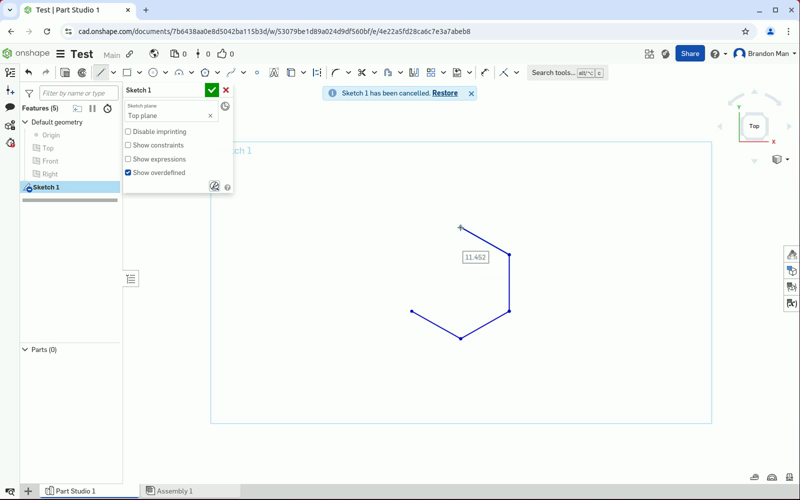
key_down(shift)
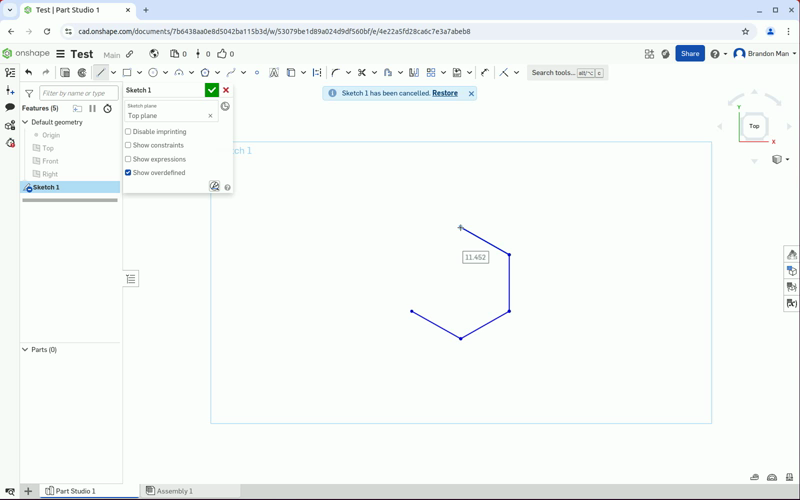
mouse_move(490, 227)
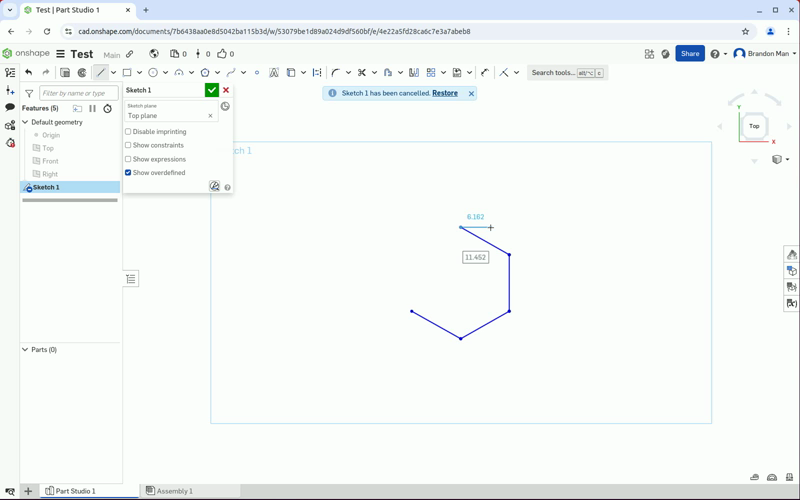
mouse_move(411, 254)
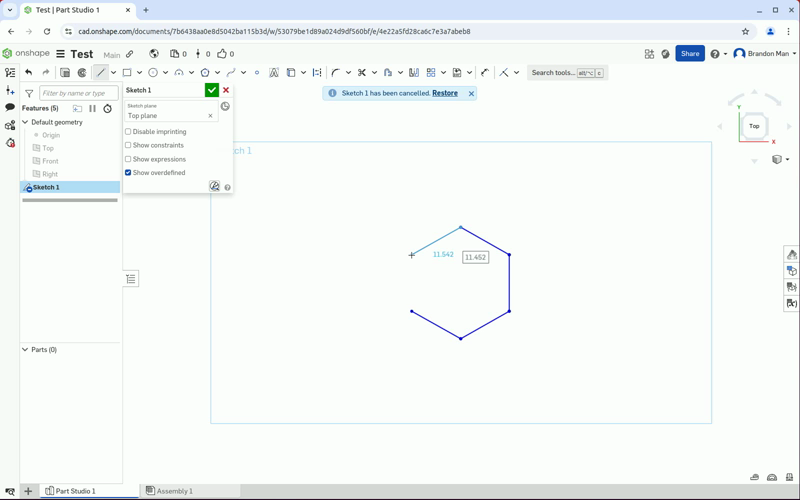
click(411, 254)
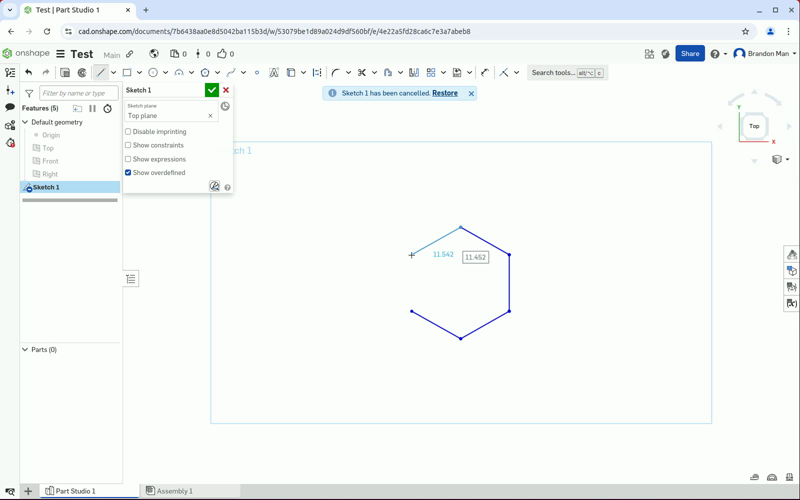
key_up(shift)
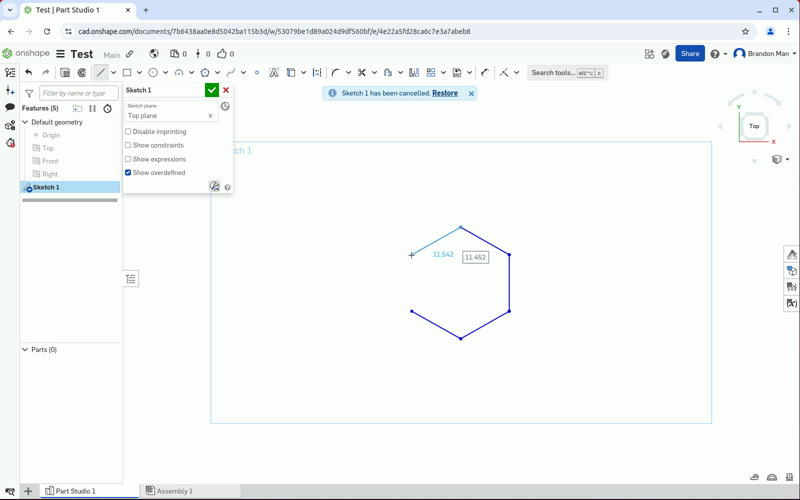
mouse_move(441, 254)
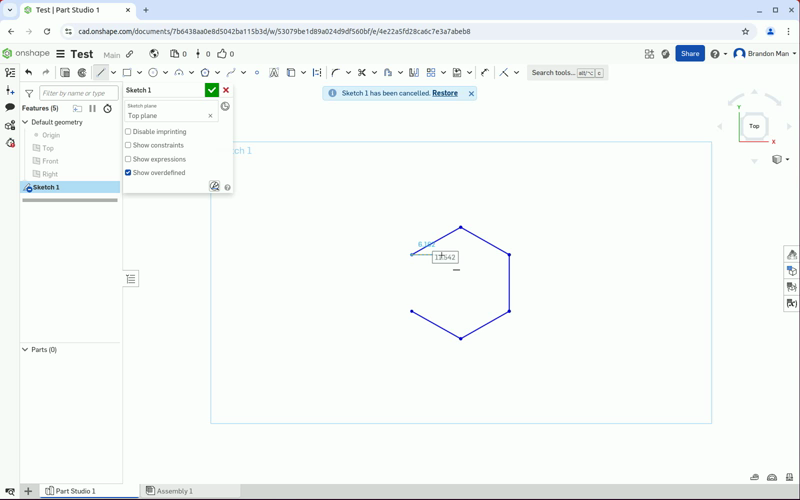
key_down(shift)
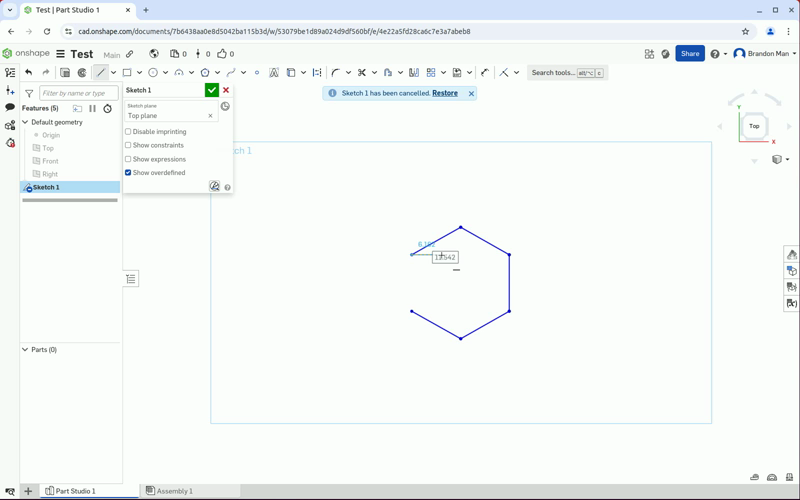
mouse_move(411, 311)
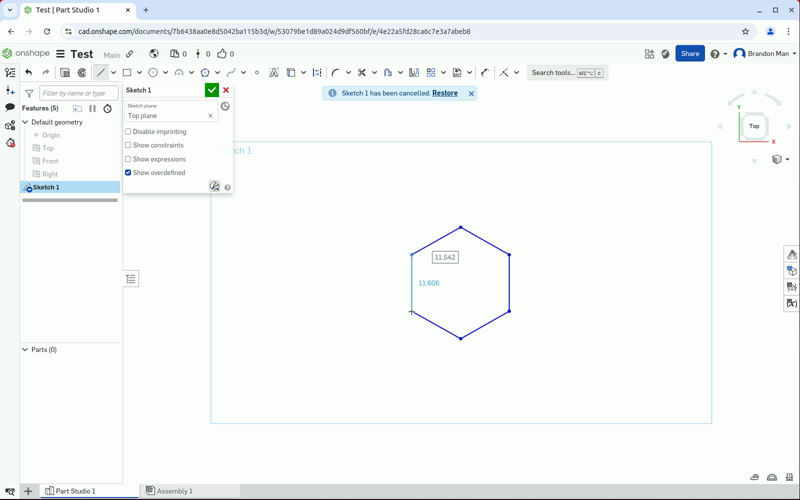
key_up(shift)
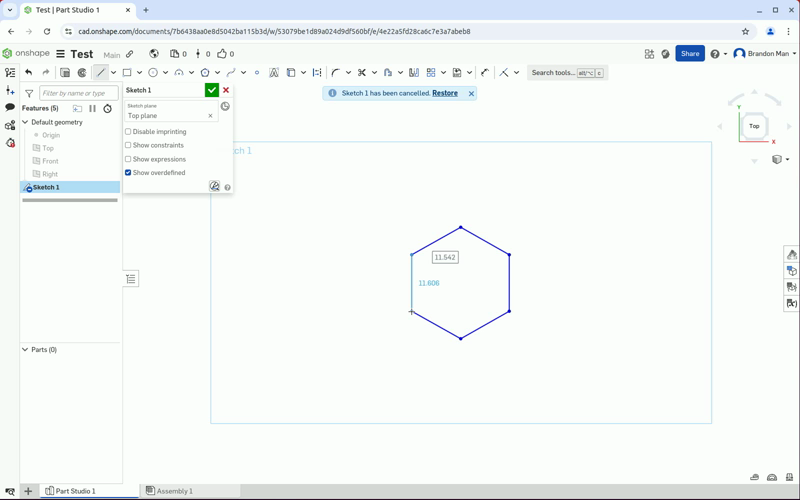
click(411, 311)
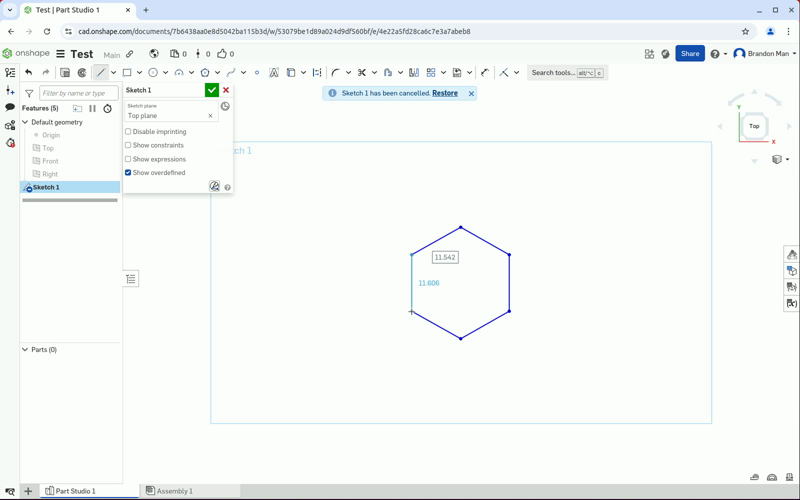
key(esc)
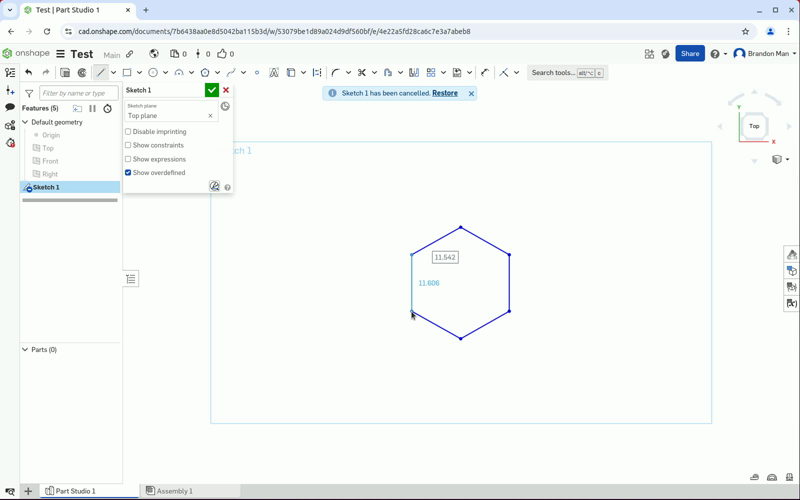
key(l)
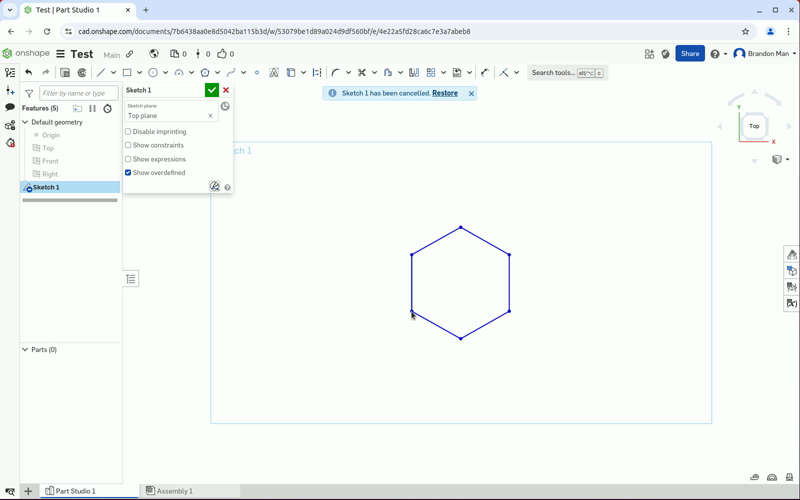
key_down(shift)
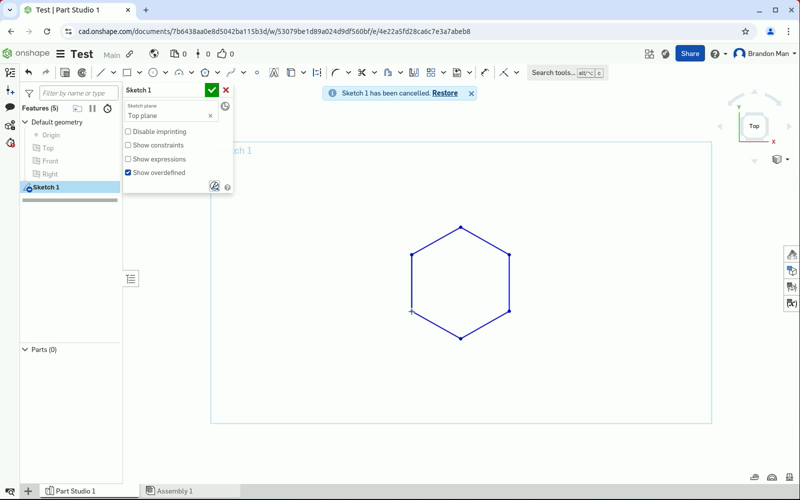
mouse_move(412, 310)
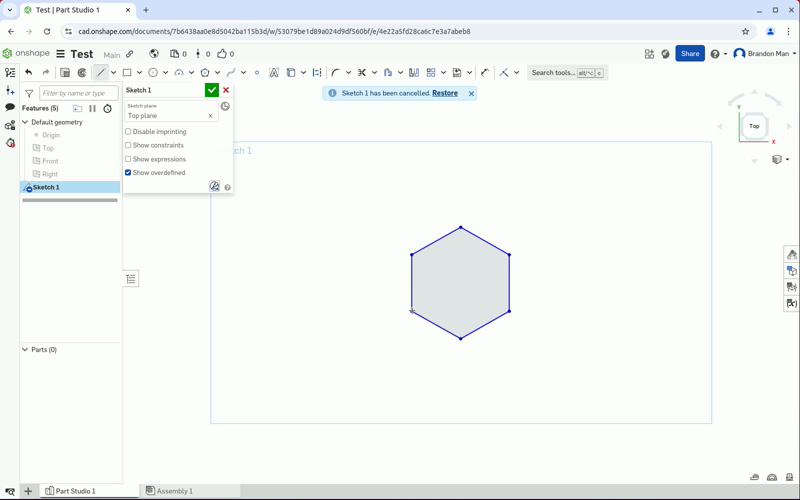
scroll(6)
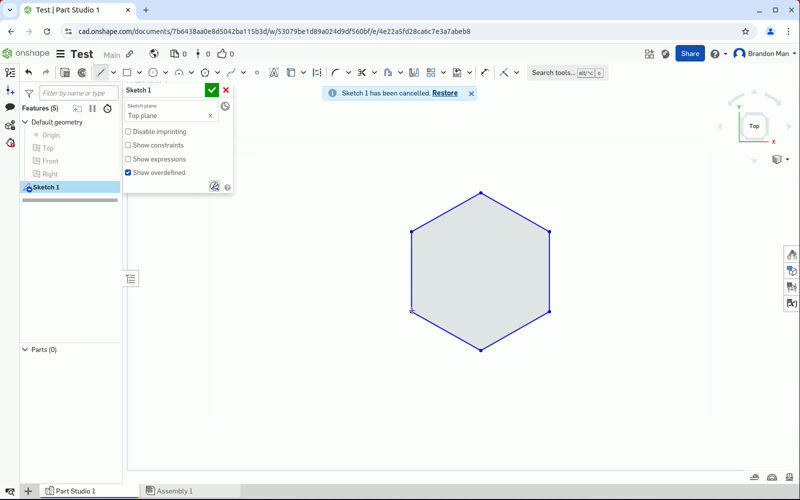
scroll(6)
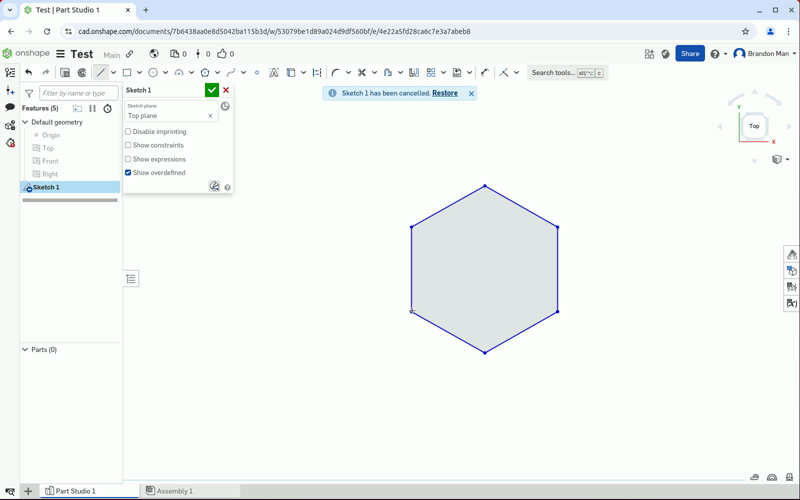
scroll(6)
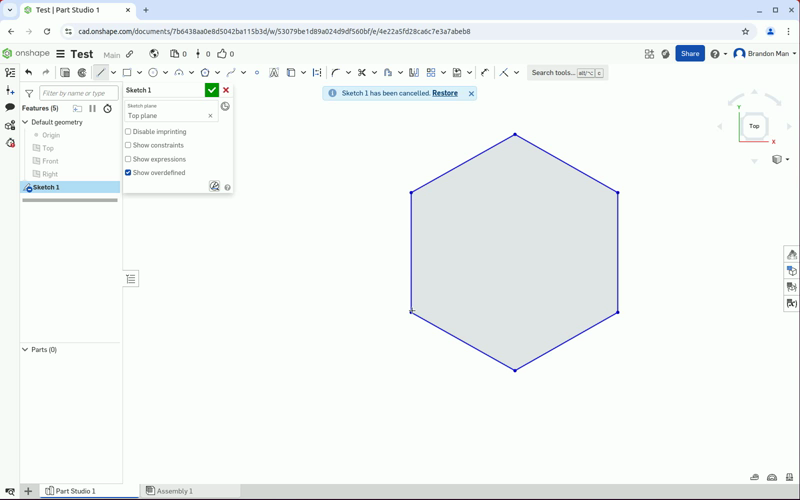
scroll(6)
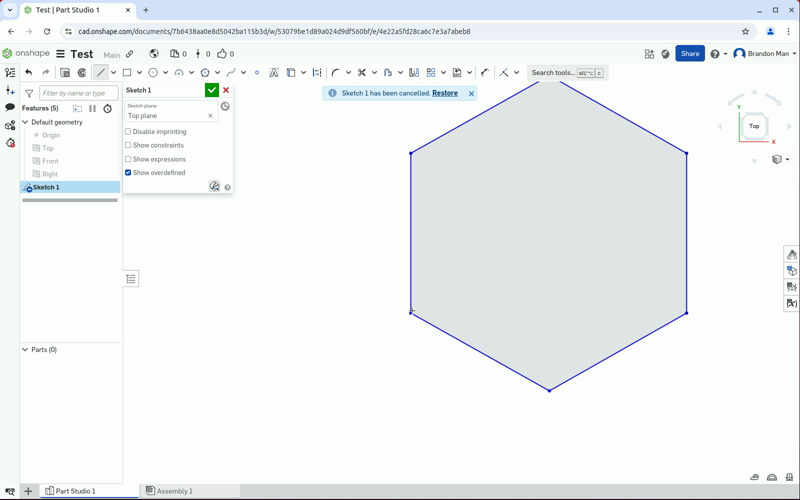
scroll(6)
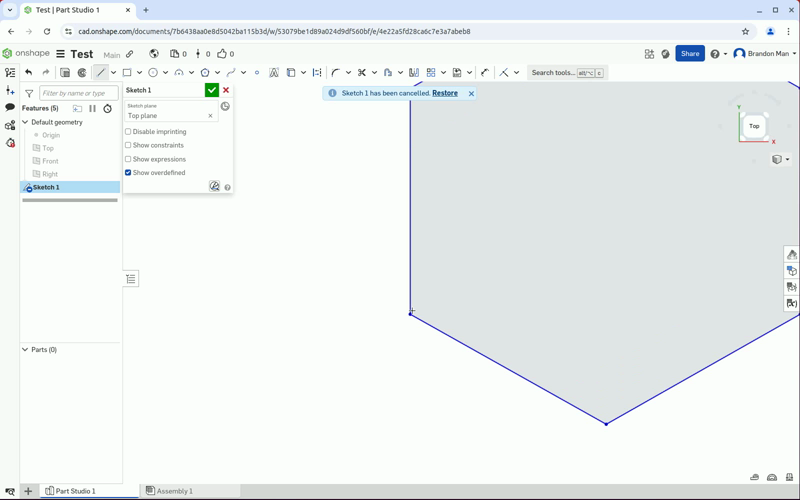
scroll(6)
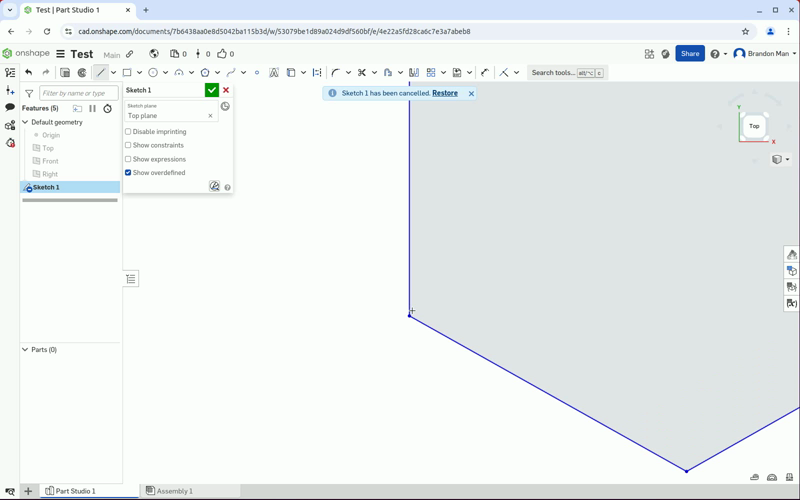
scroll(6)
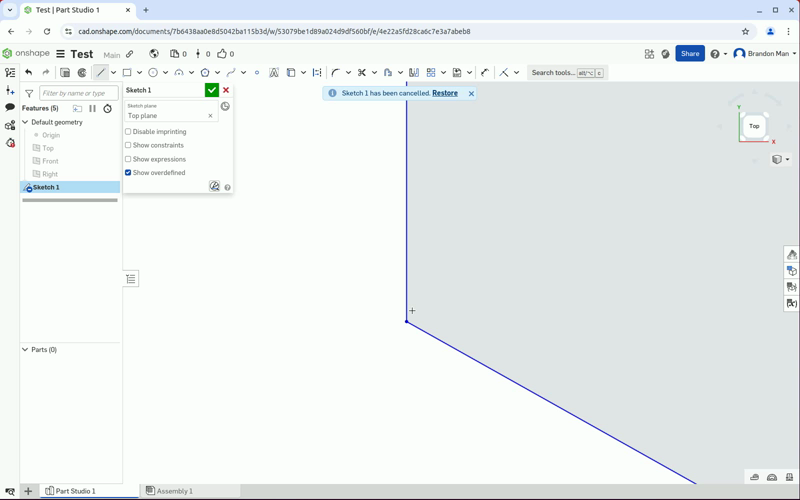
click(412, 310)
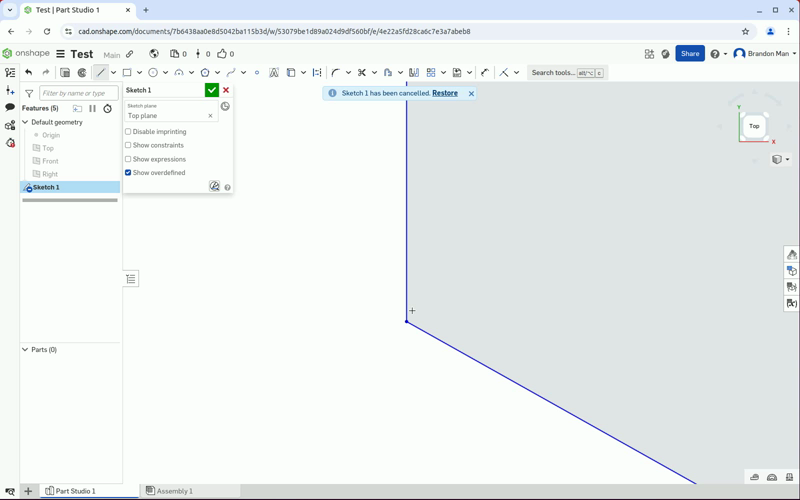
scroll(-6)
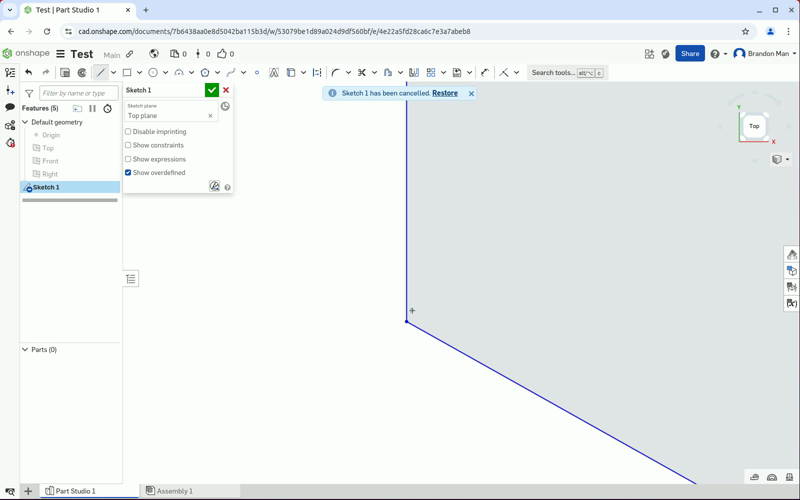
scroll(-6)
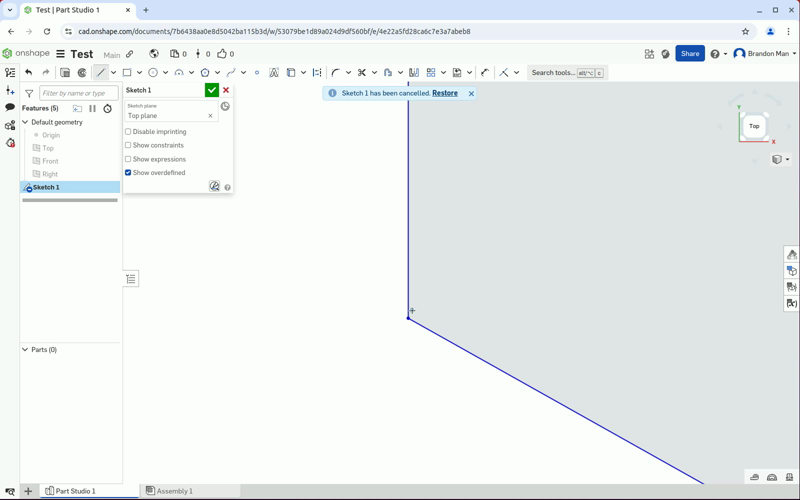
scroll(-6)
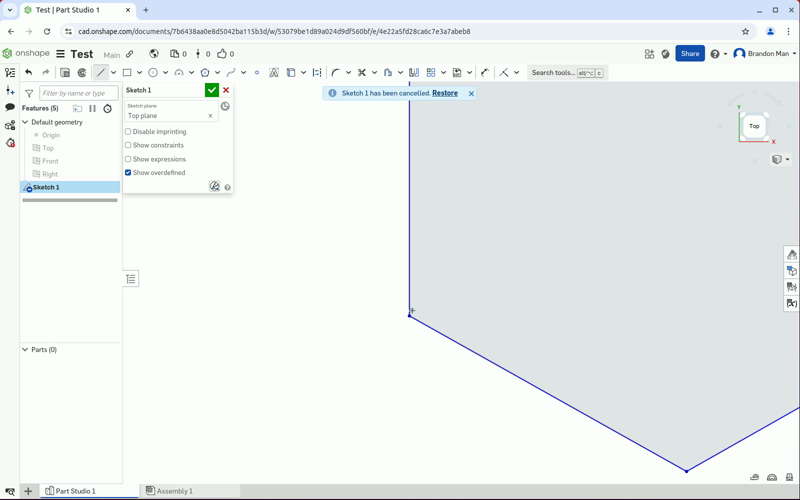
scroll(-6)
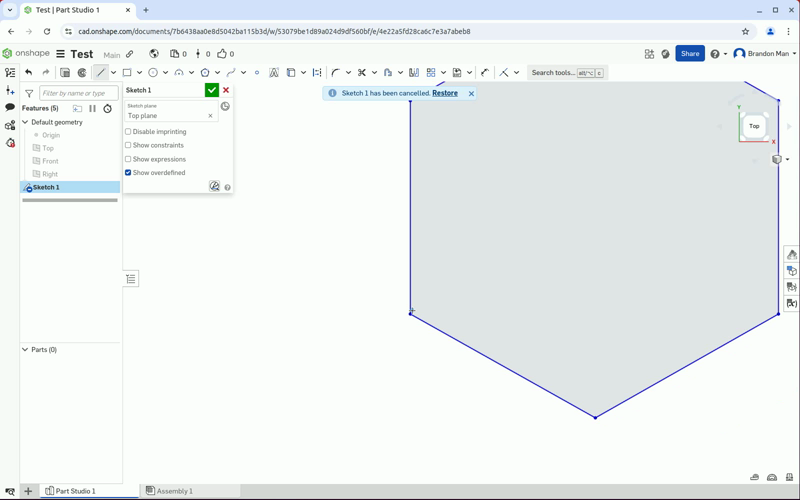
scroll(-6)
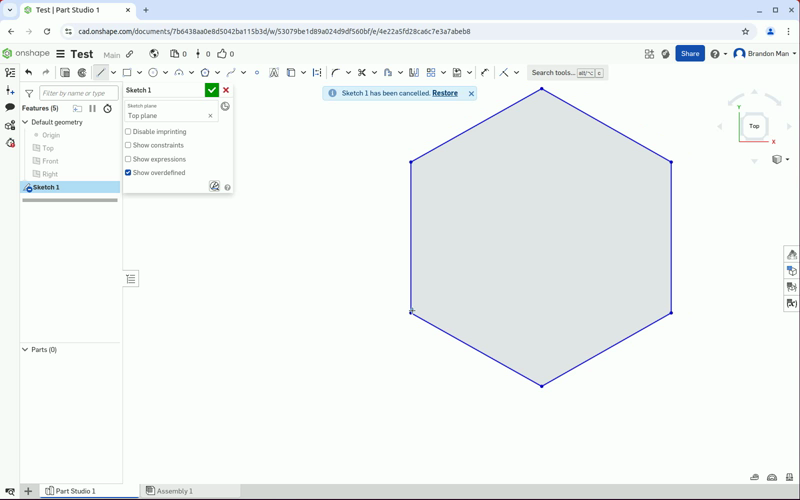
scroll(-6)
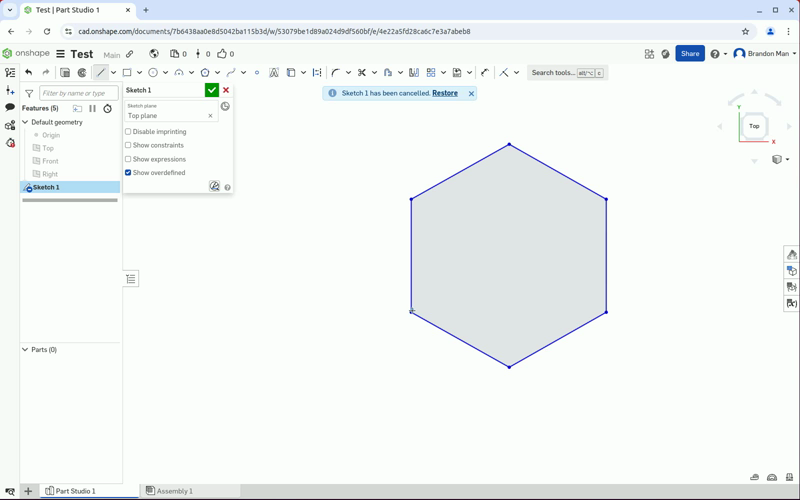
scroll(-6)
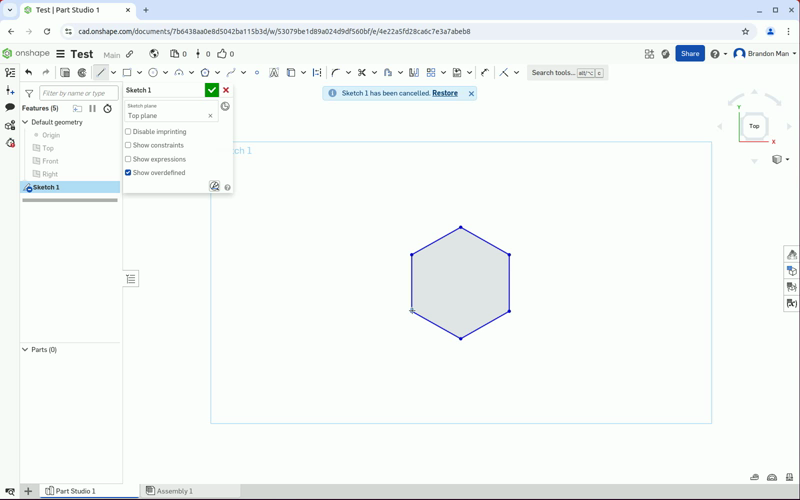
key_up(shift)
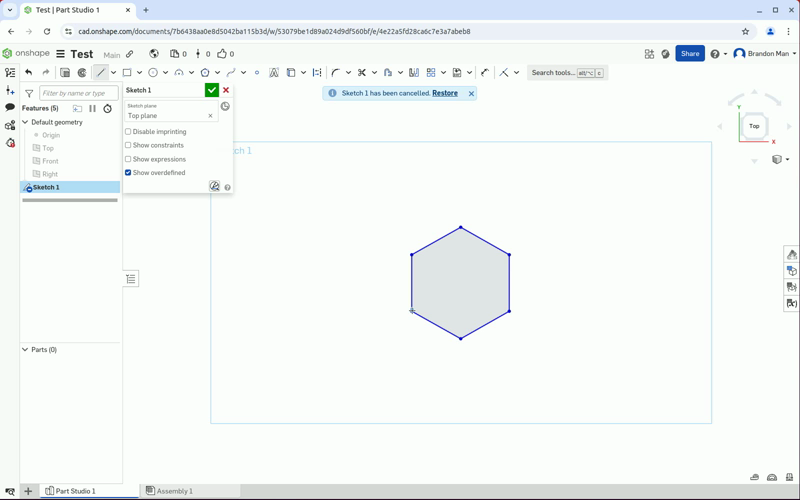
key_down(shift)
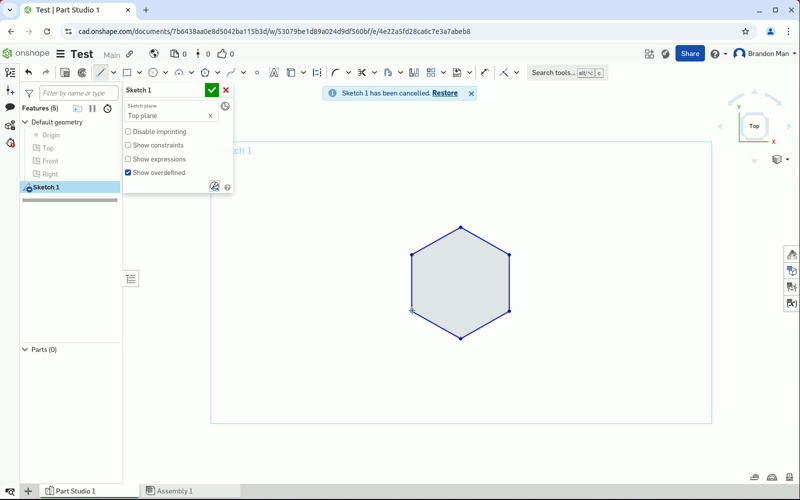
mouse_move(442, 310)
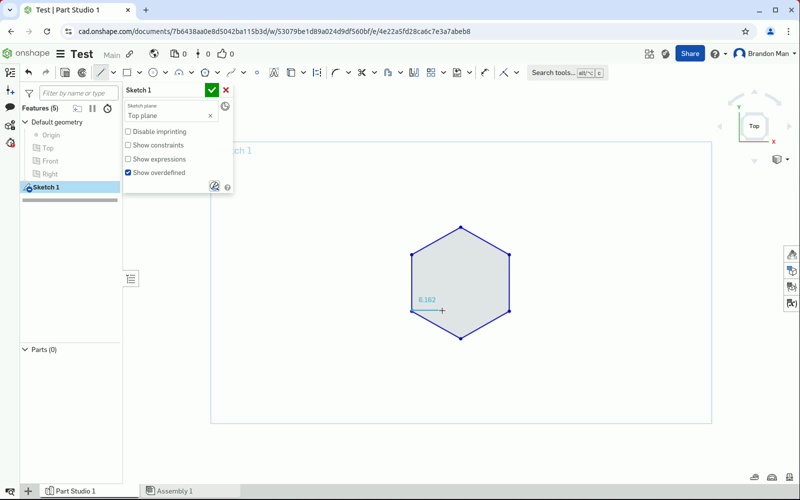
mouse_move(460, 337)
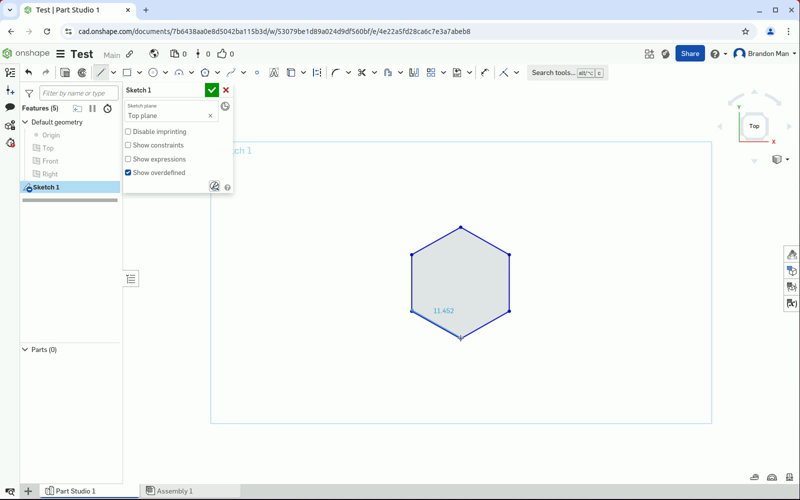
scroll(6)
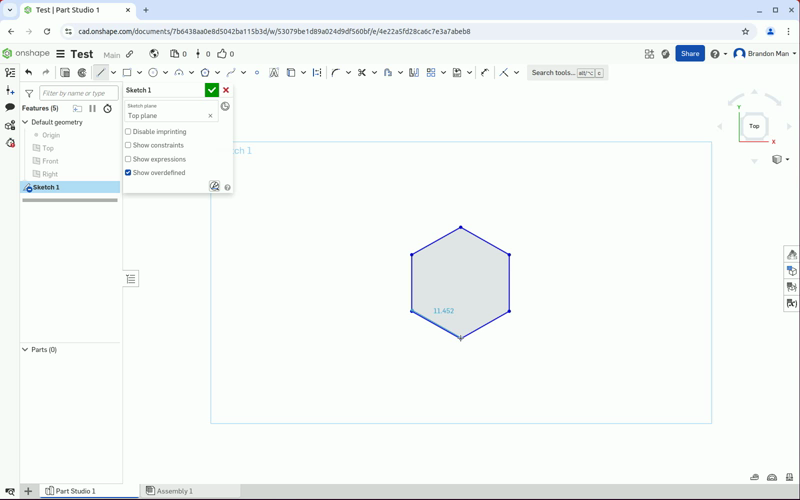
scroll(6)
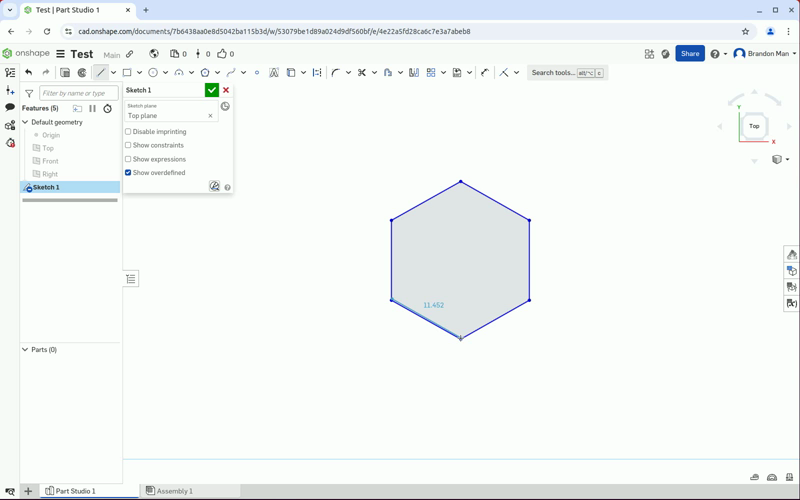
scroll(6)
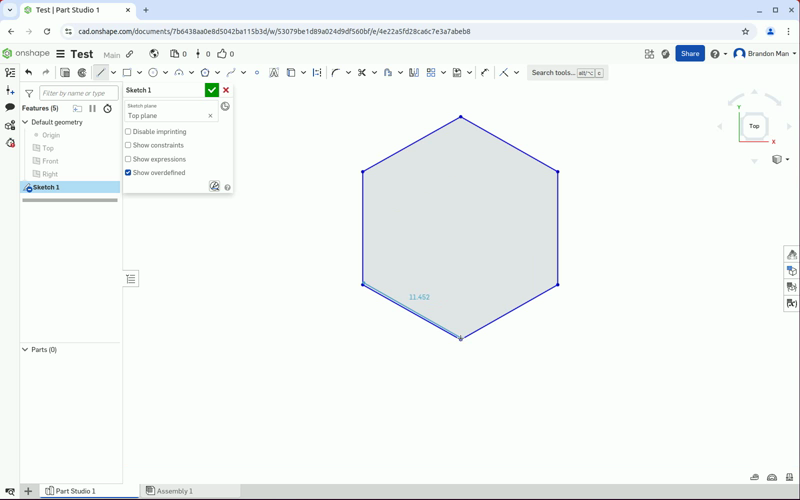
scroll(6)
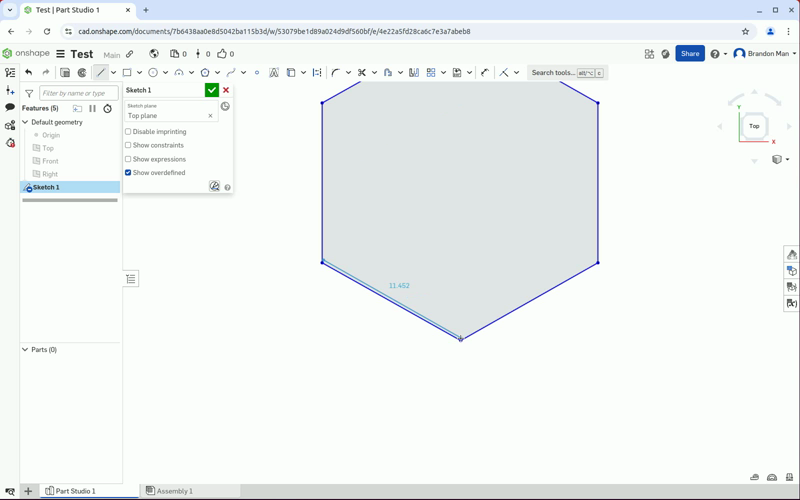
scroll(6)
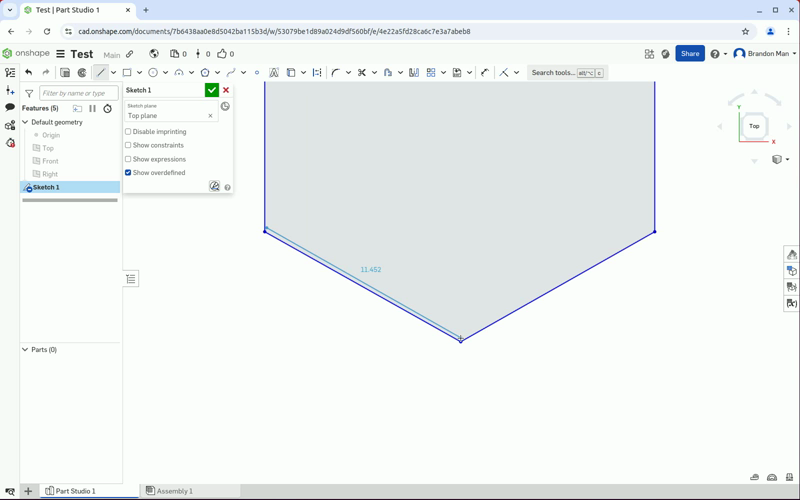
scroll(6)
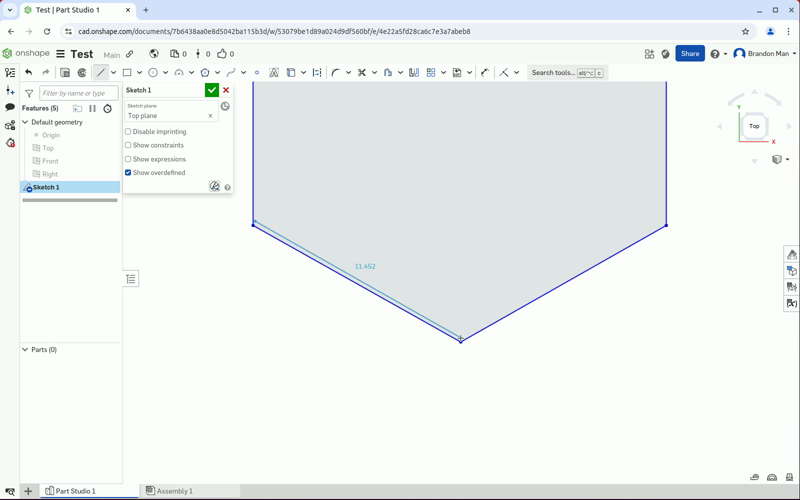
scroll(6)
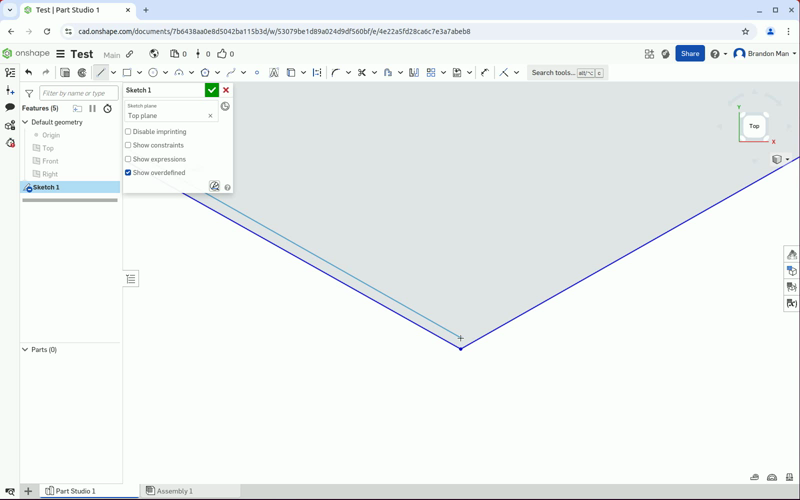
click(460, 337)
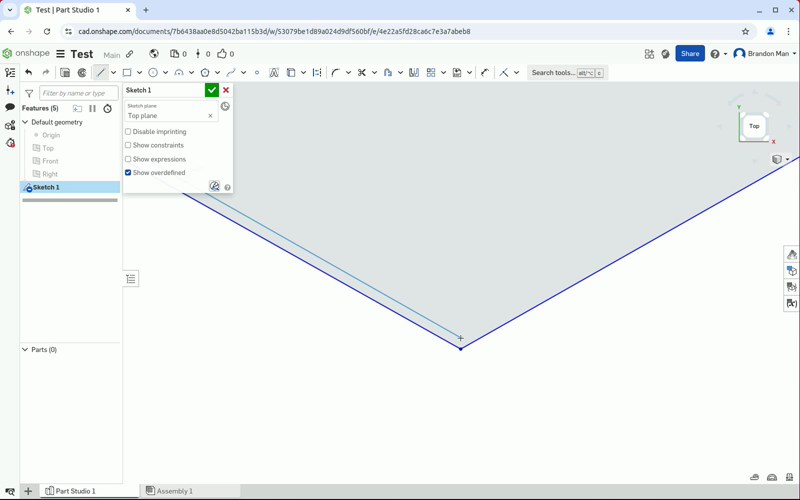
scroll(-6)
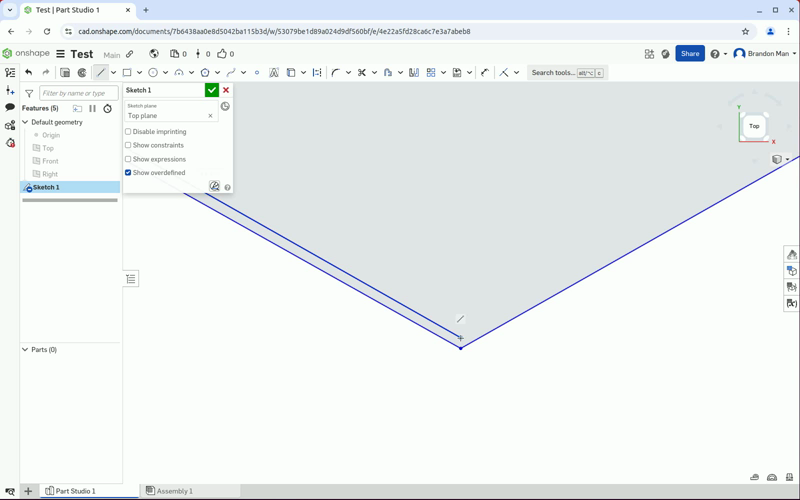
scroll(-6)
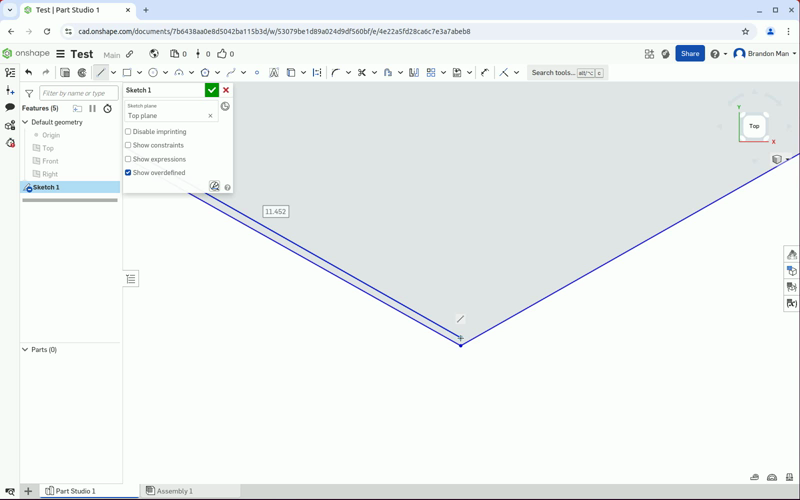
scroll(-6)
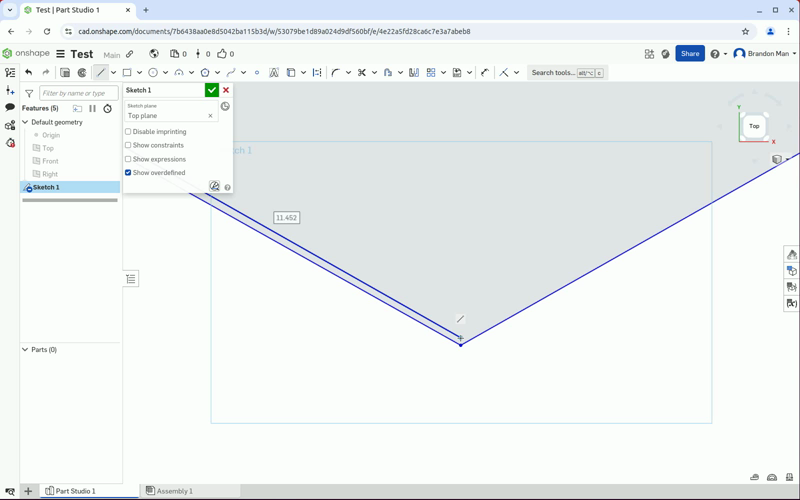
scroll(-6)
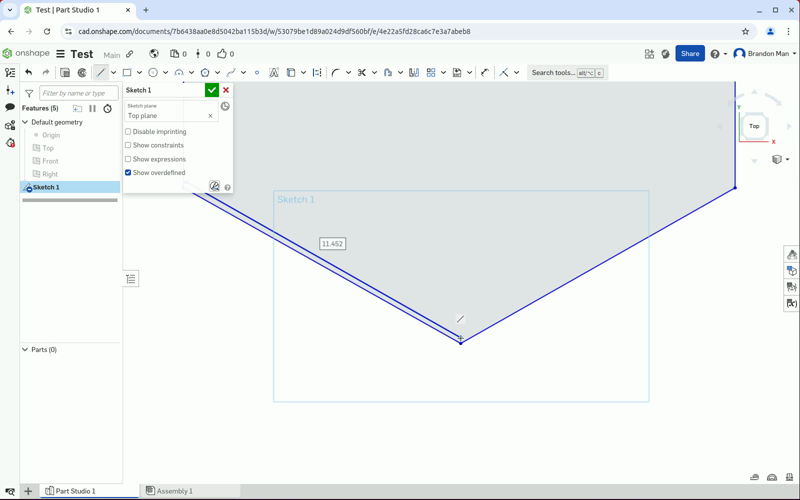
scroll(-6)
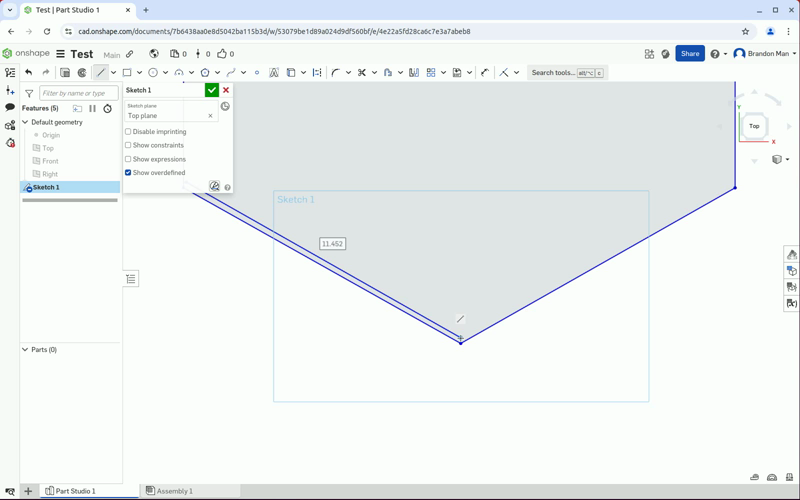
scroll(-6)
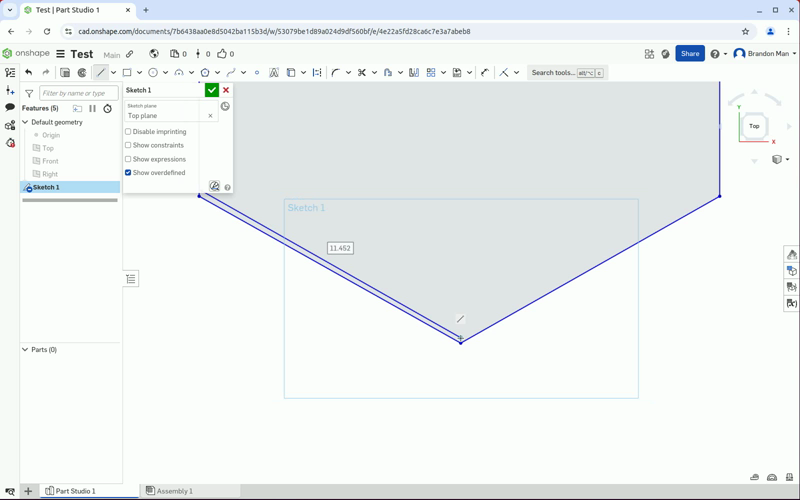
scroll(-6)
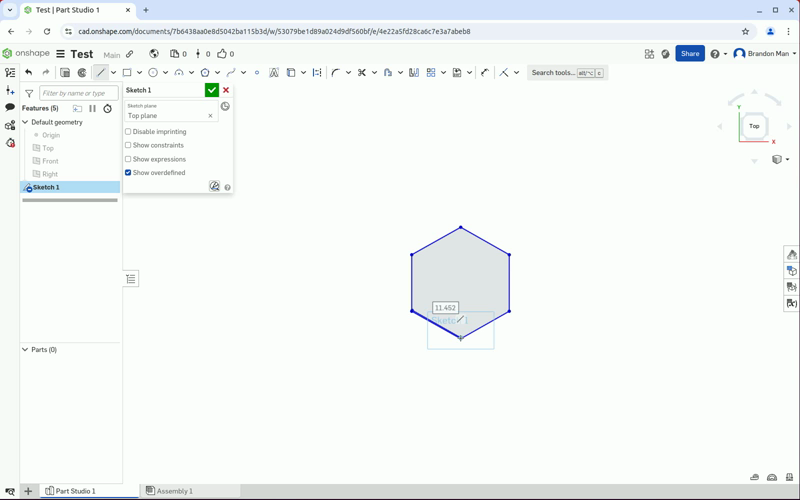
key_up(shift)
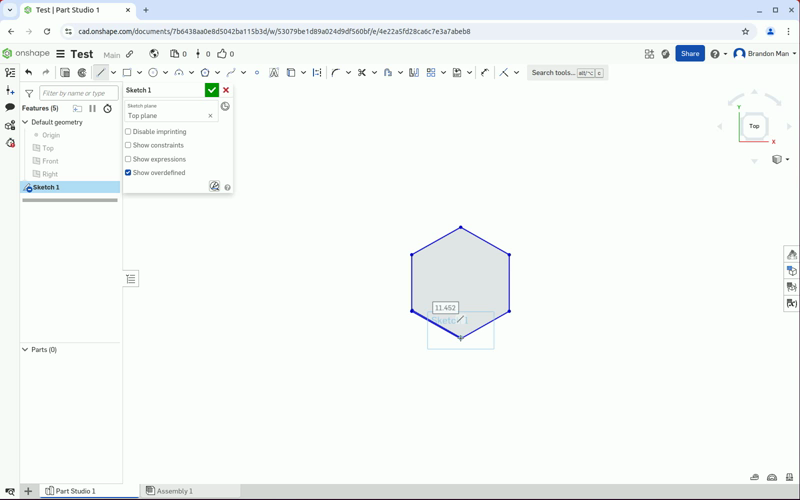
key_down(shift)
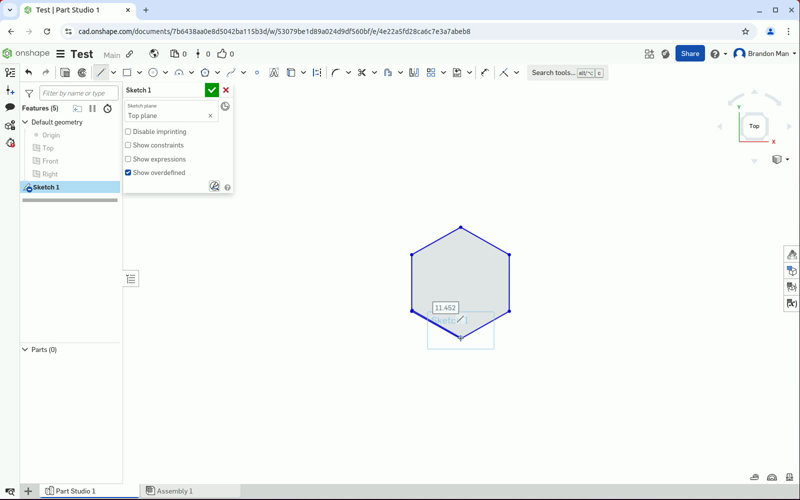
mouse_move(490, 337)
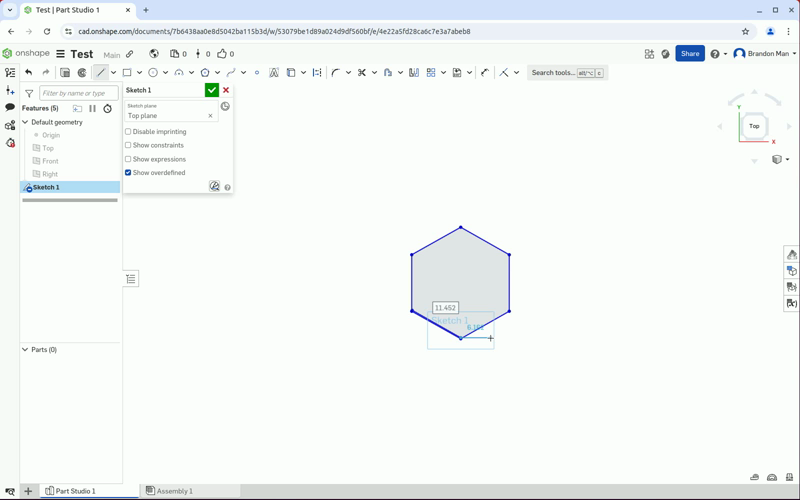
mouse_move(507, 310)
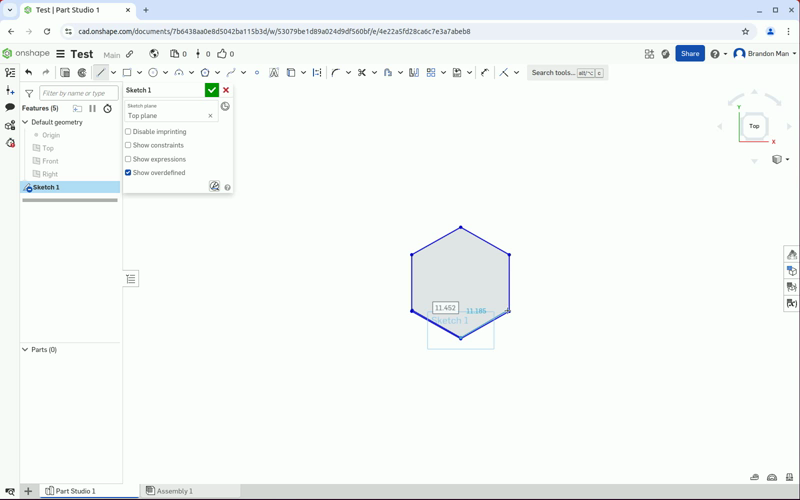
scroll(6)
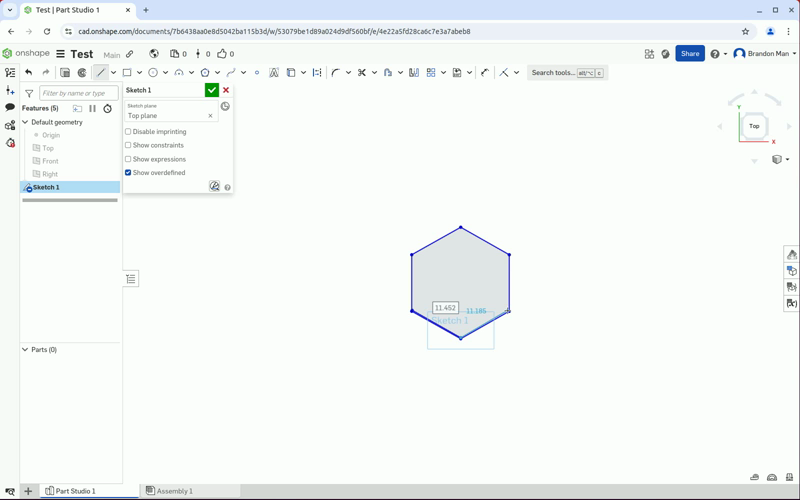
scroll(6)
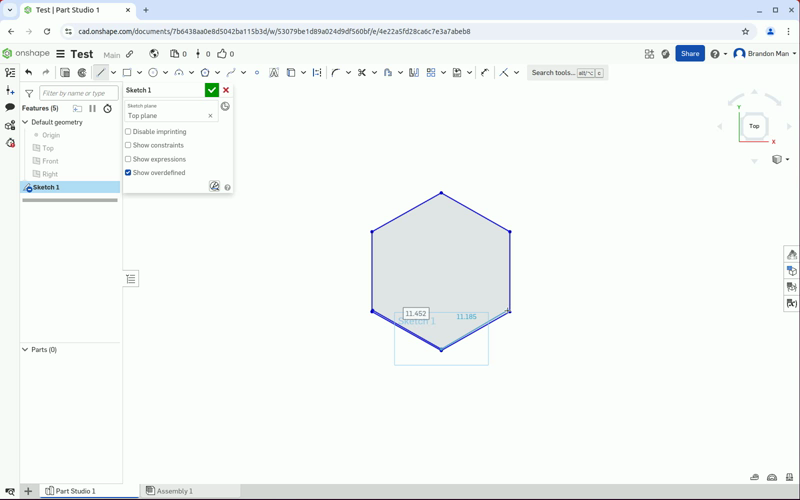
scroll(6)
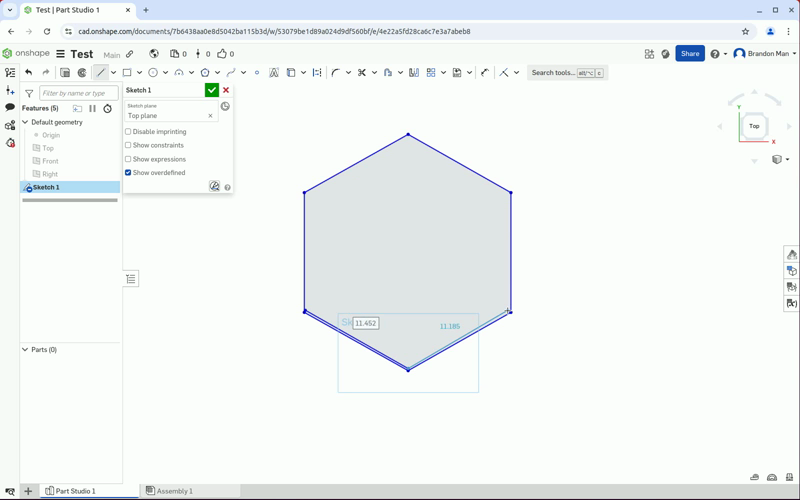
scroll(6)
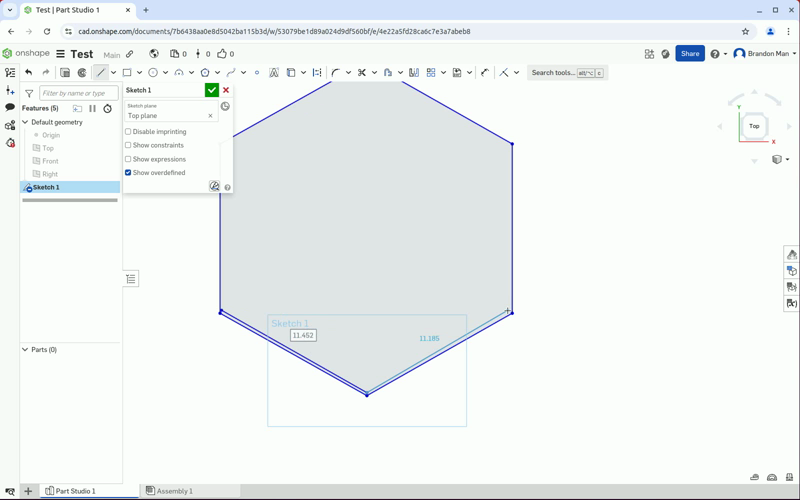
scroll(6)
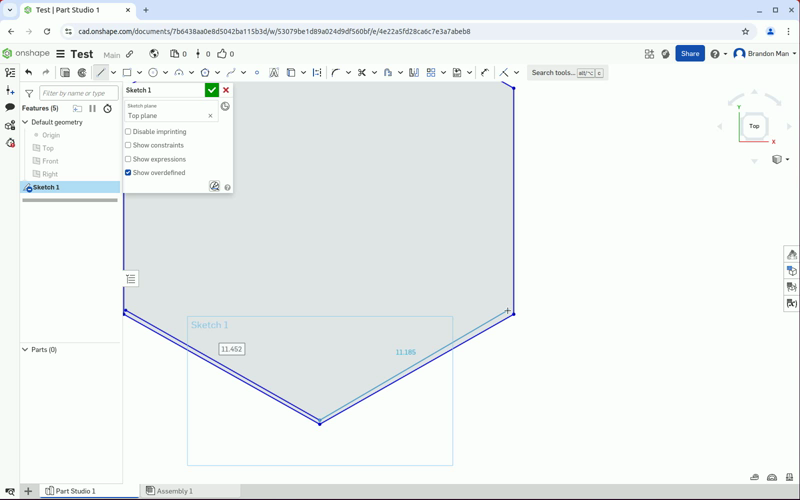
scroll(6)
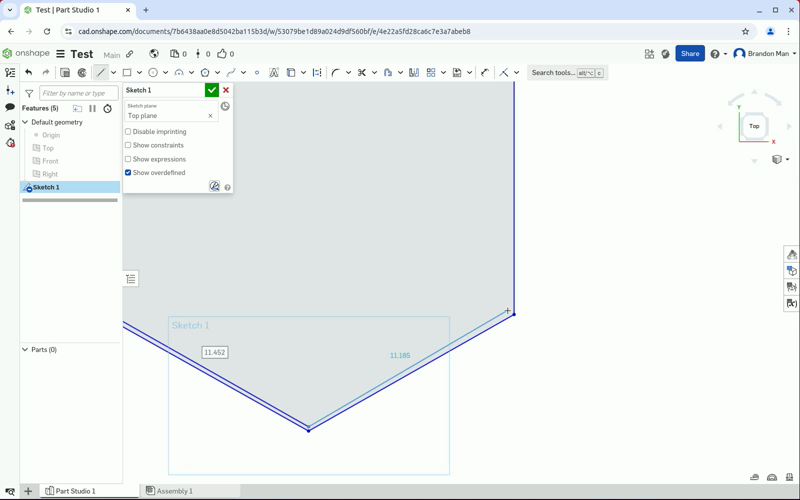
scroll(6)
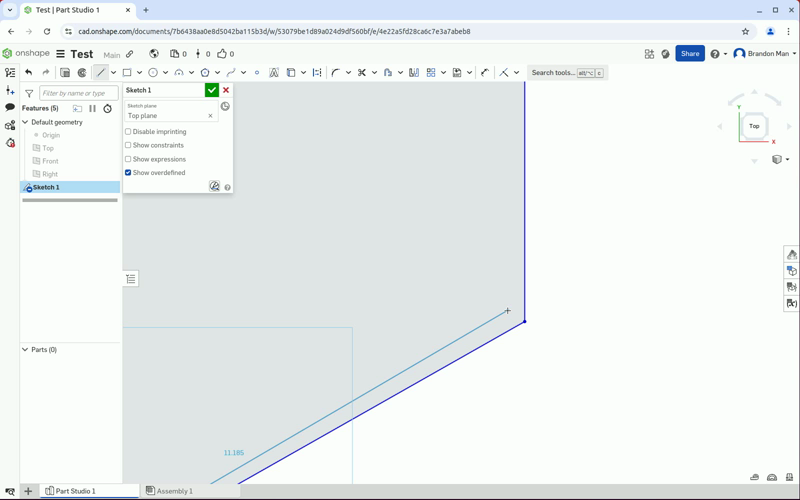
click(507, 310)
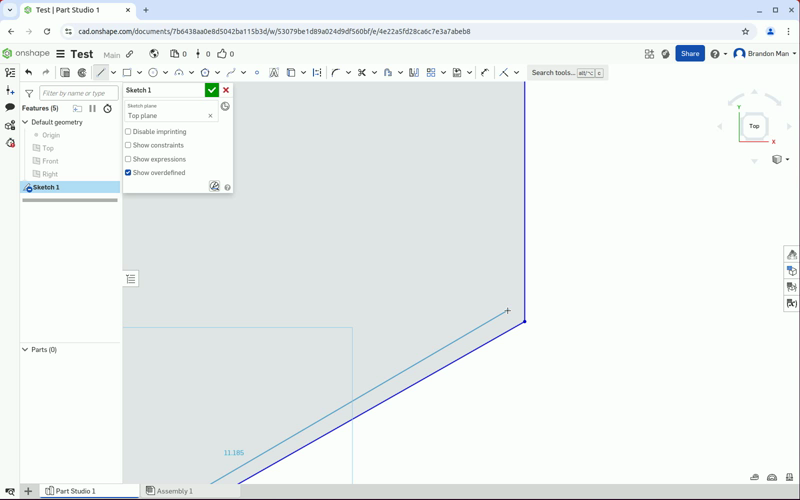
scroll(-6)
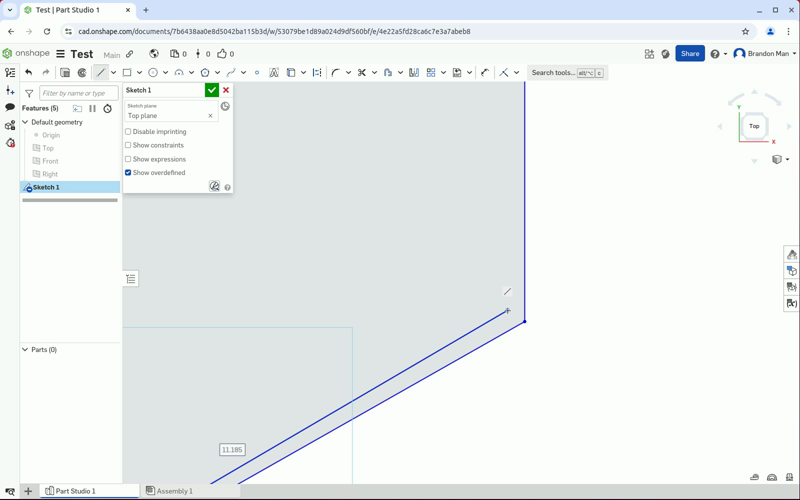
scroll(-6)
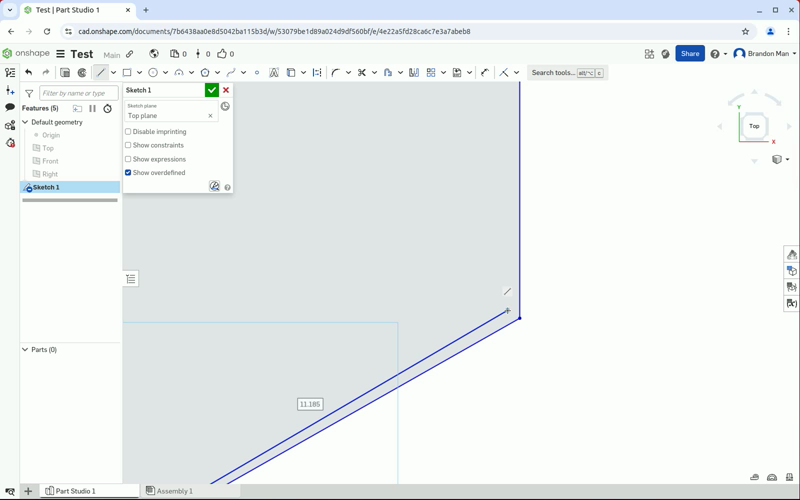
scroll(-6)
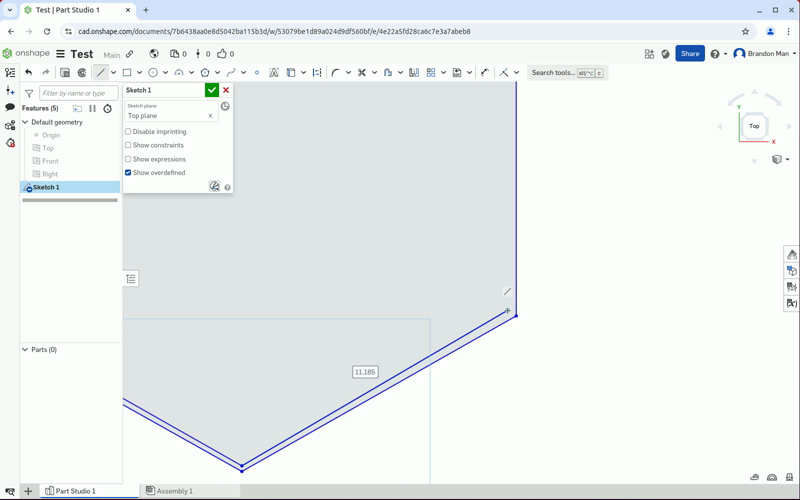
scroll(-6)
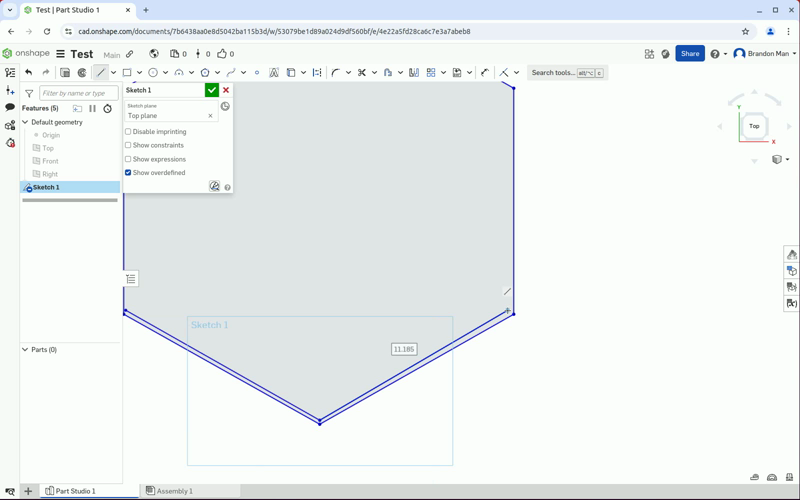
scroll(-6)
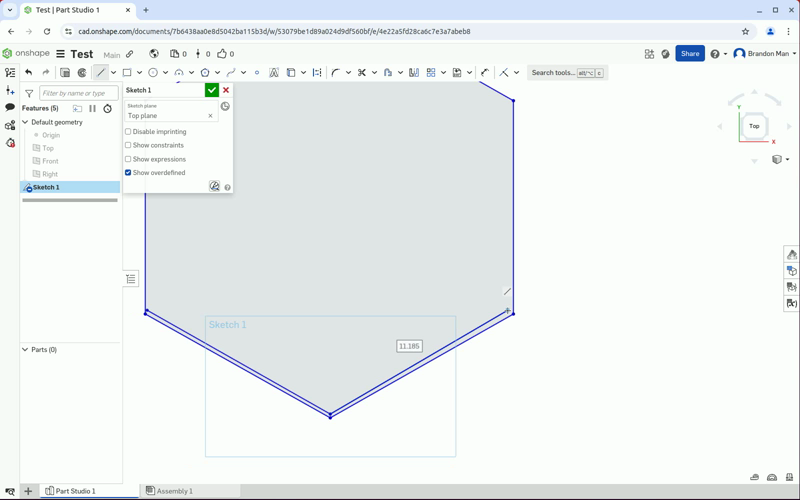
scroll(-6)
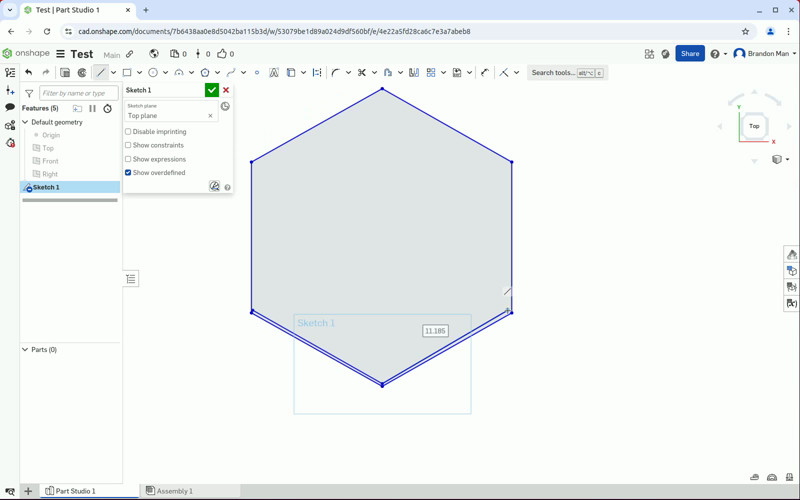
scroll(-6)
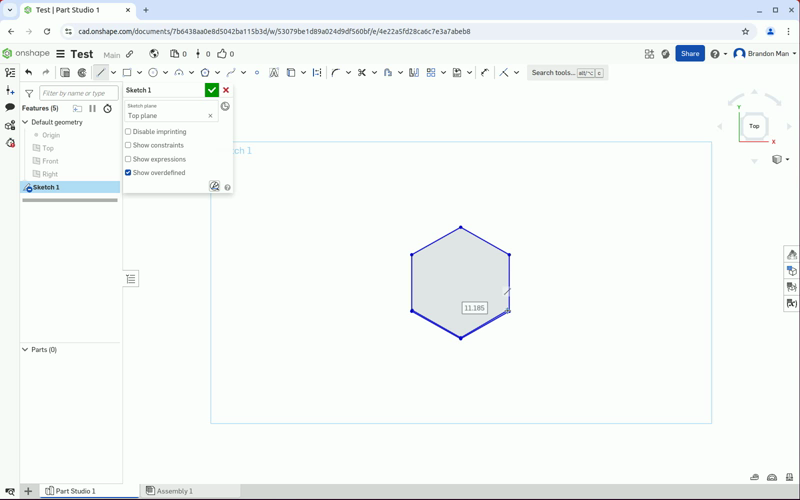
key_up(shift)
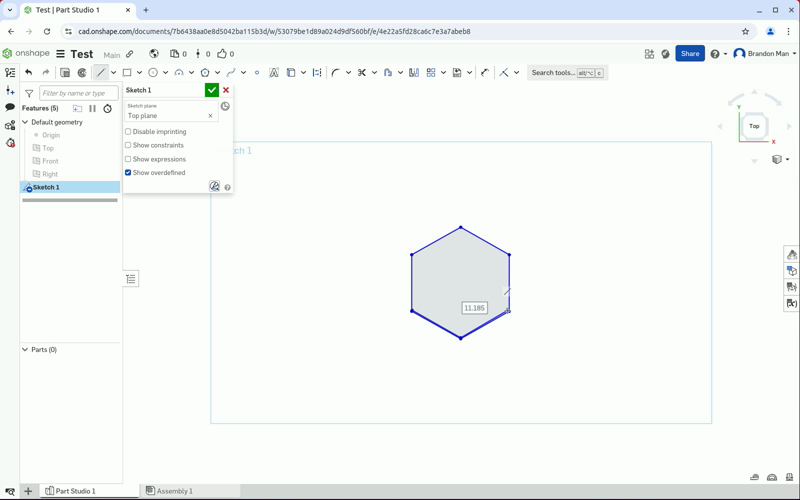
key_down(shift)
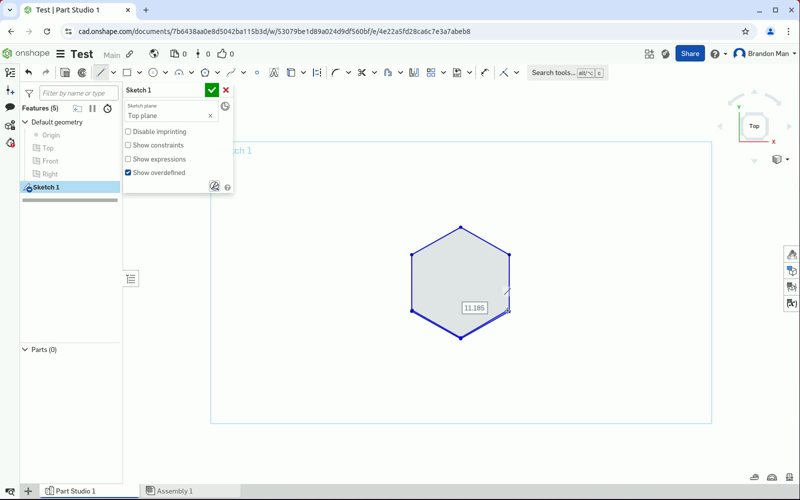
mouse_move(537, 310)
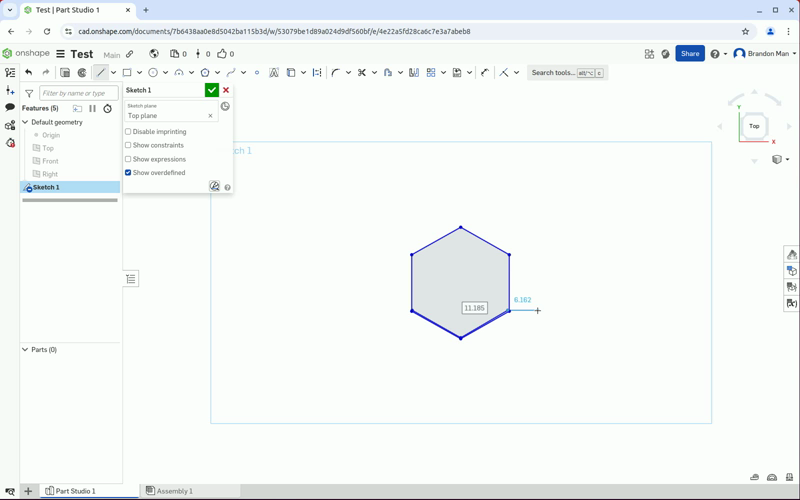
mouse_move(507, 255)
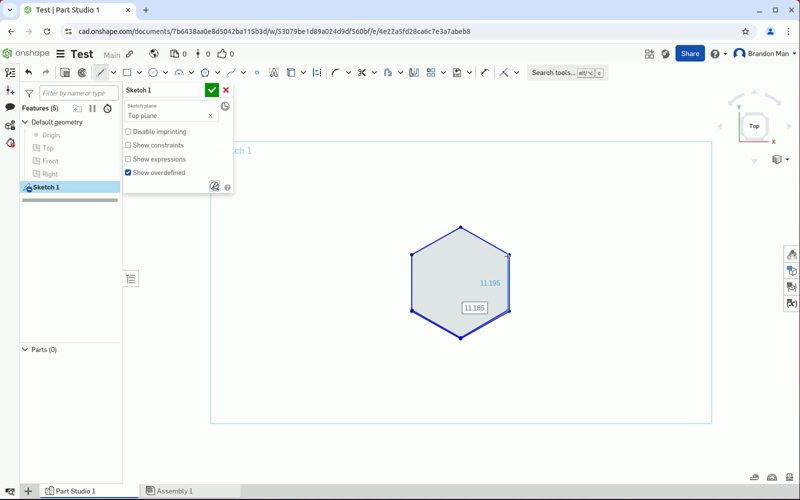
scroll(6)
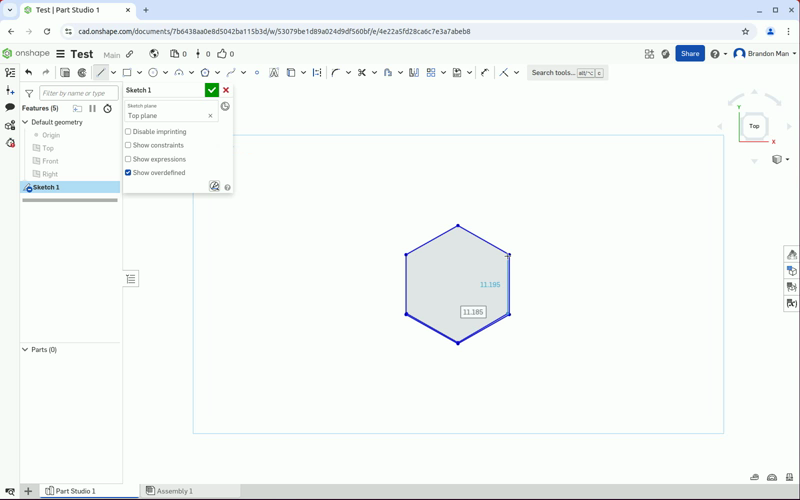
scroll(6)
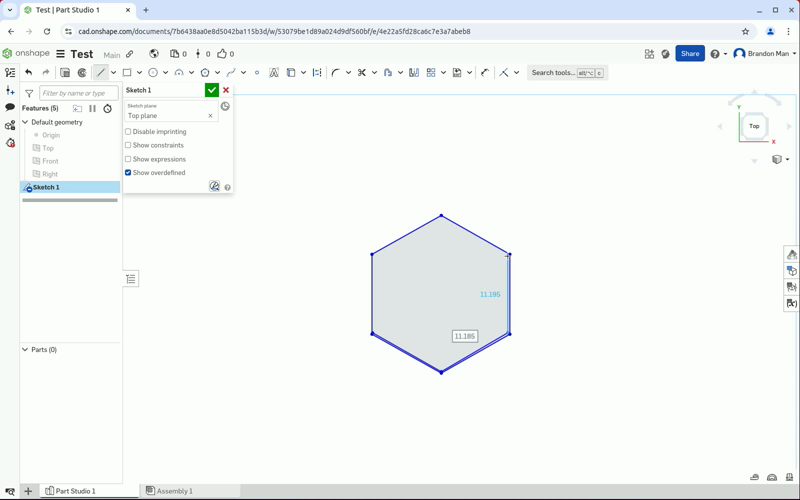
scroll(6)
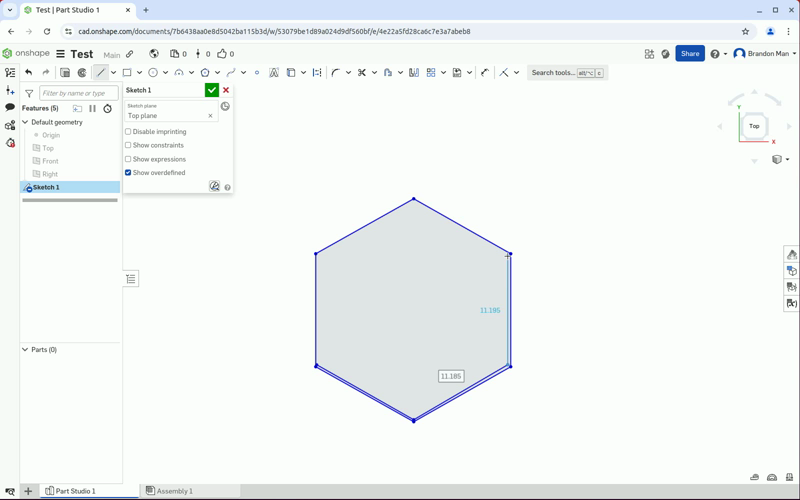
scroll(6)
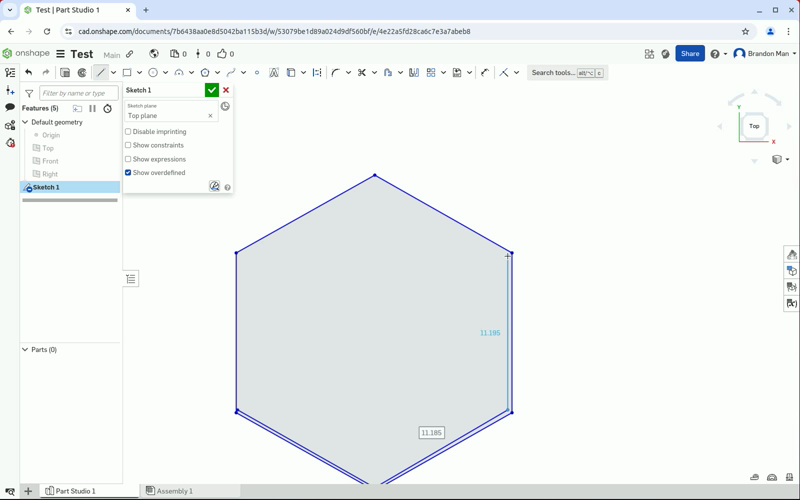
scroll(6)
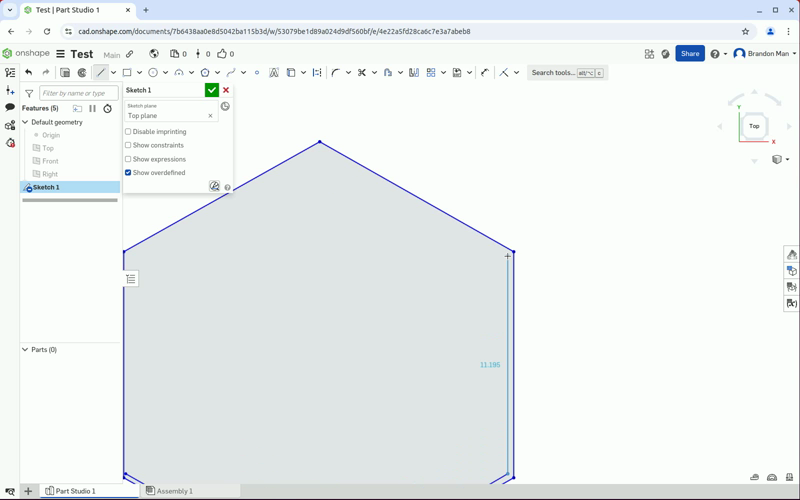
scroll(6)
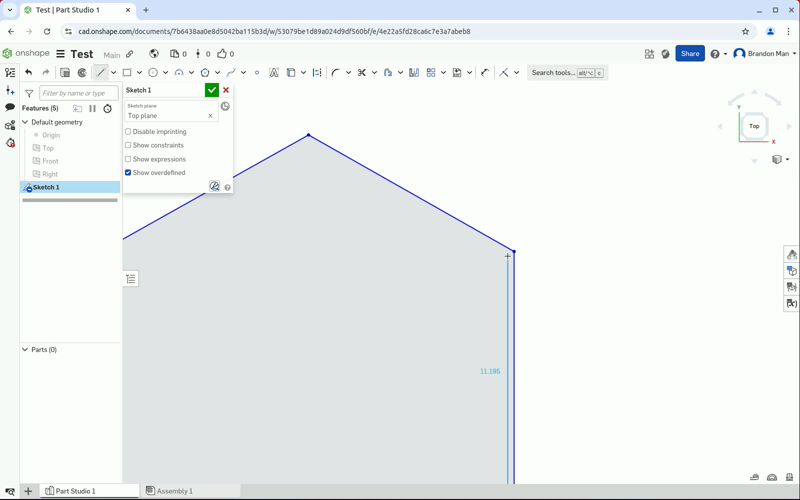
scroll(6)
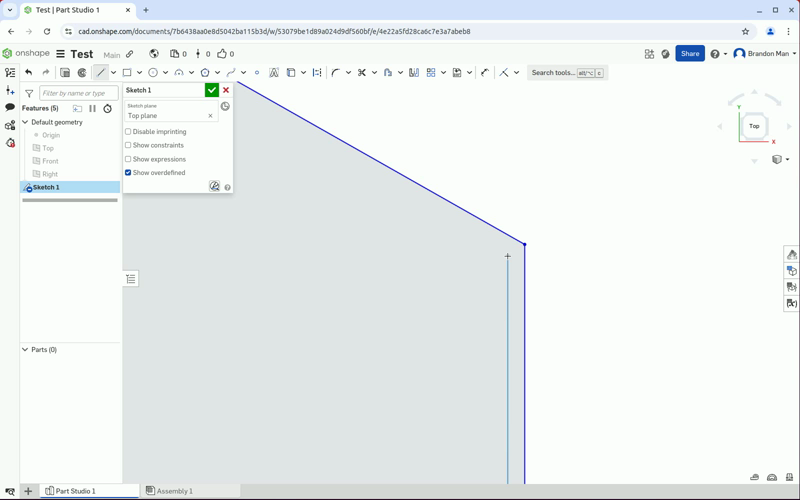
click(507, 255)
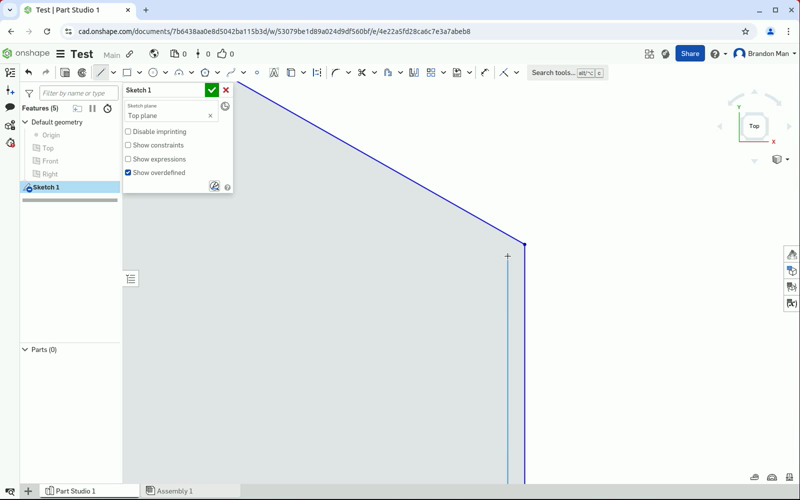
scroll(-6)
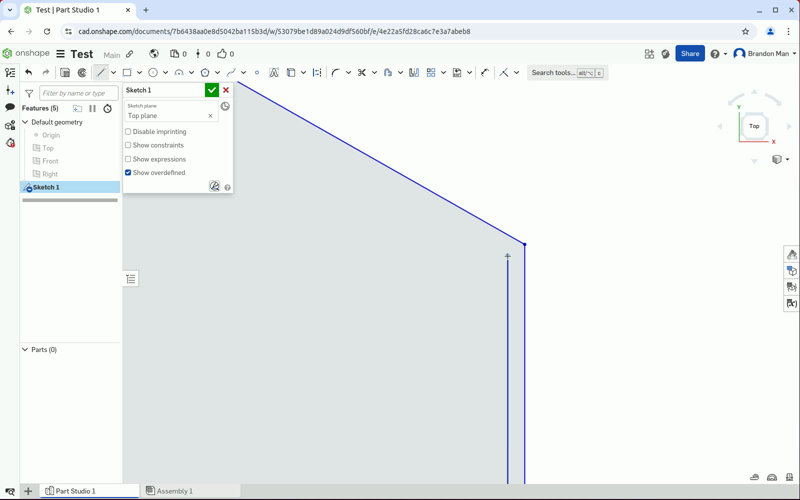
scroll(-6)
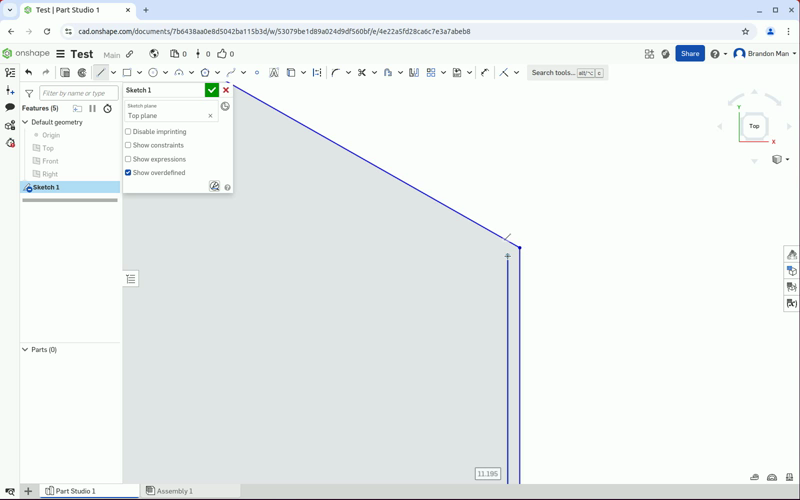
scroll(-6)
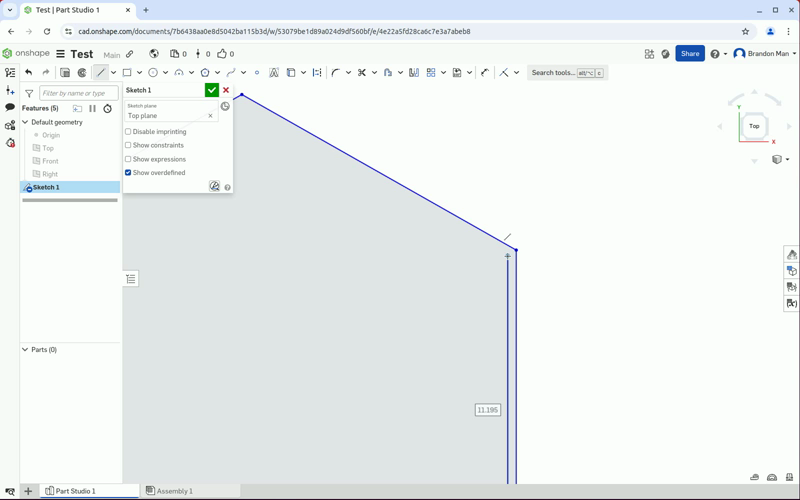
scroll(-6)
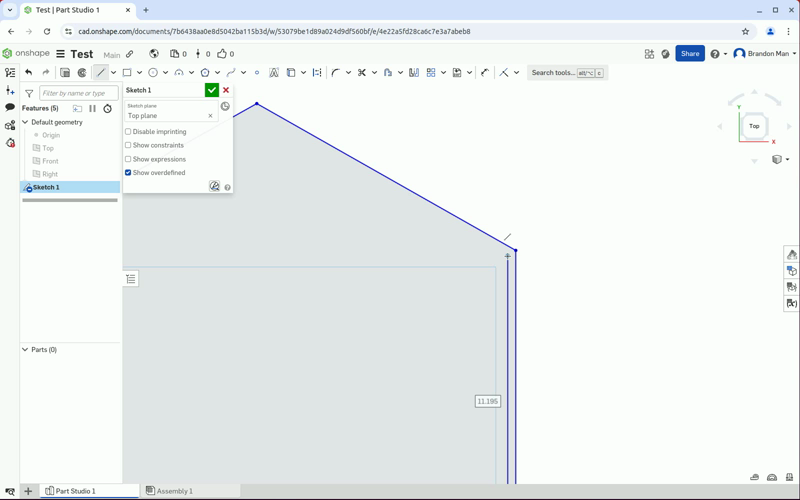
scroll(-6)
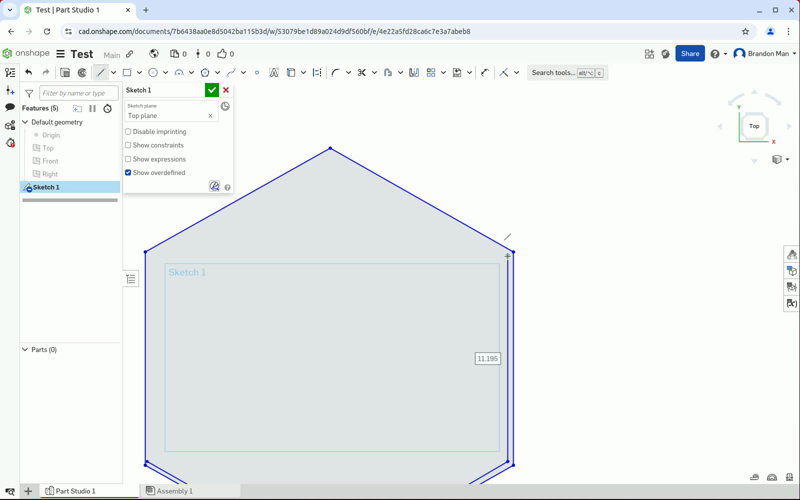
scroll(-6)
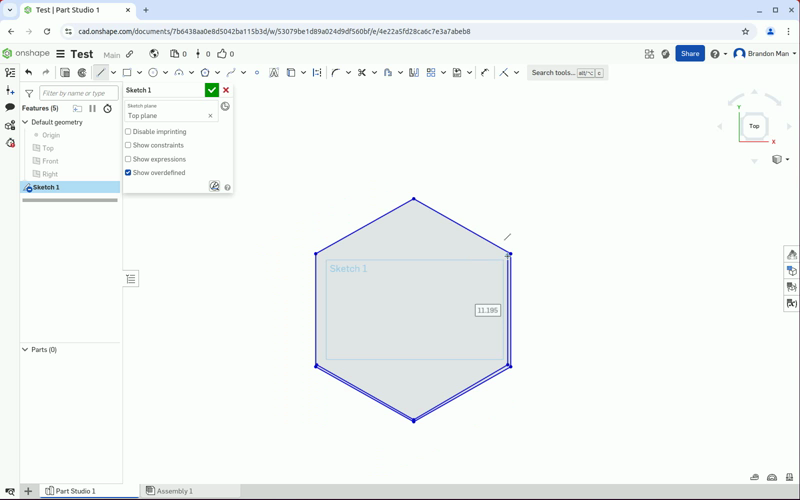
scroll(-6)
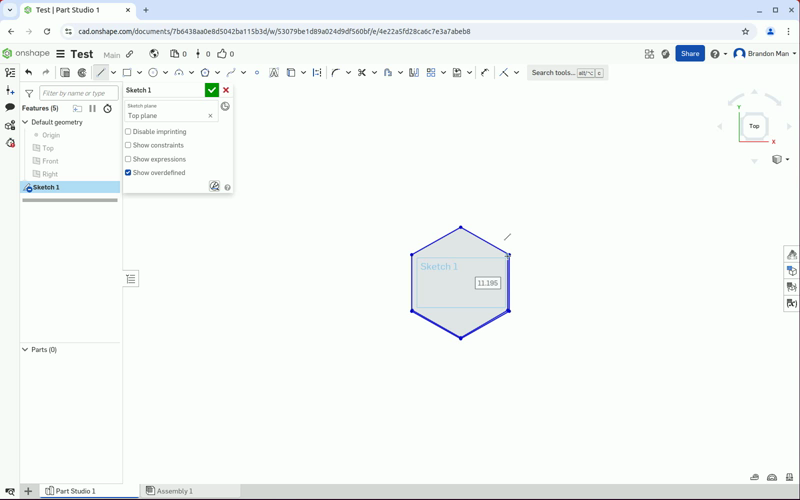
key_up(shift)
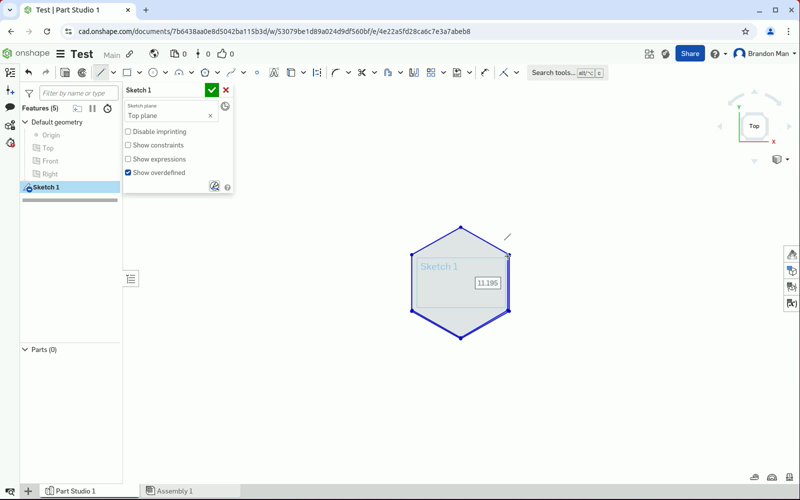
key_down(shift)
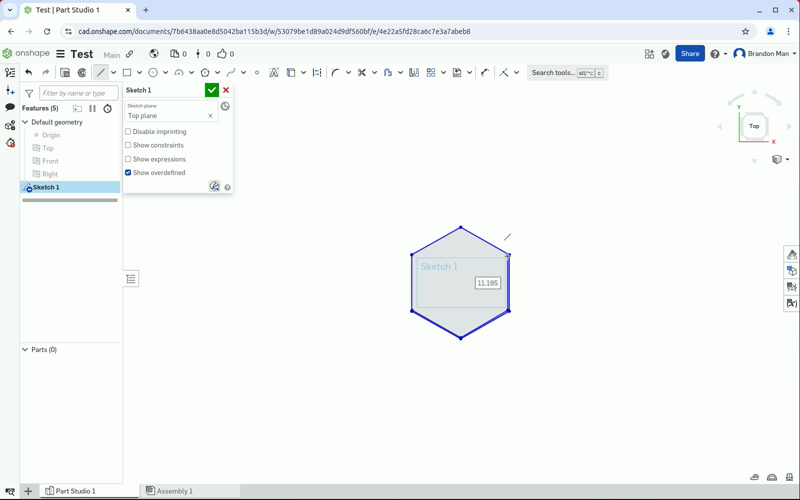
mouse_move(537, 255)
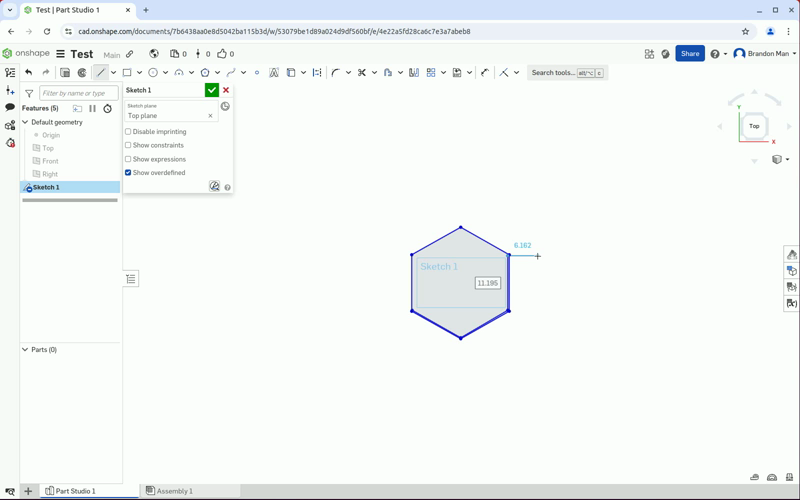
mouse_move(460, 228)
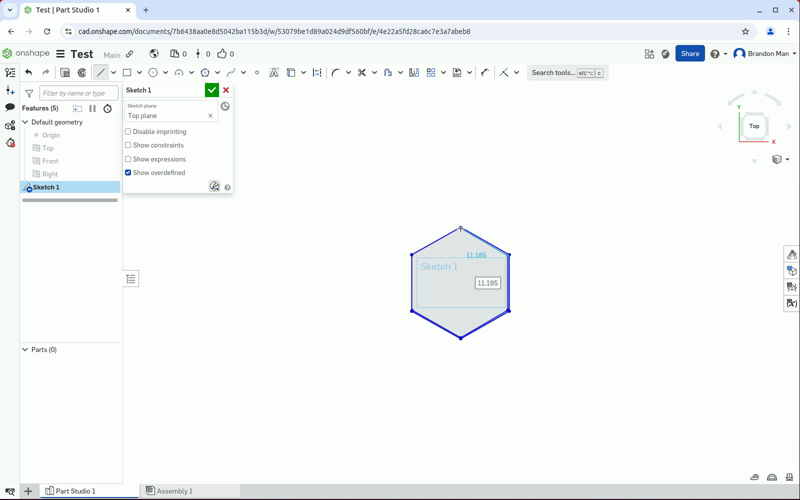
scroll(6)
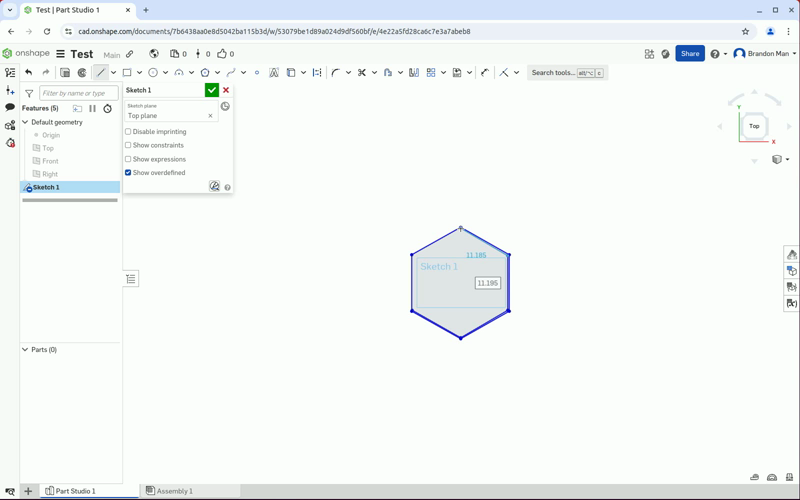
scroll(6)
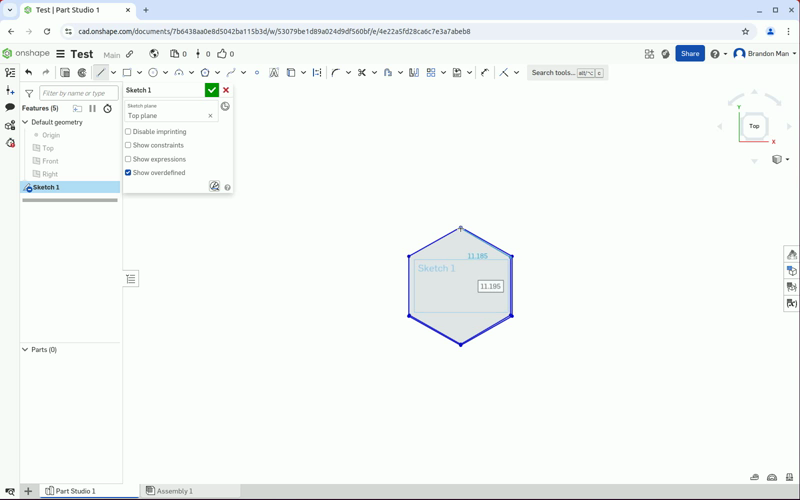
scroll(6)
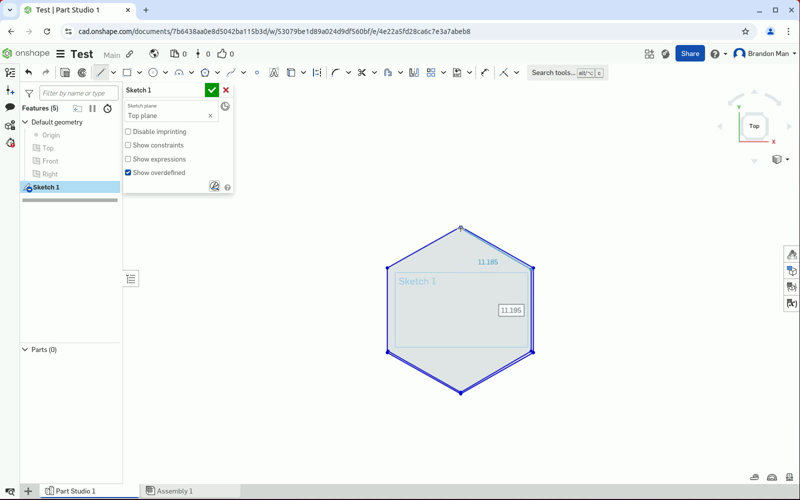
scroll(6)
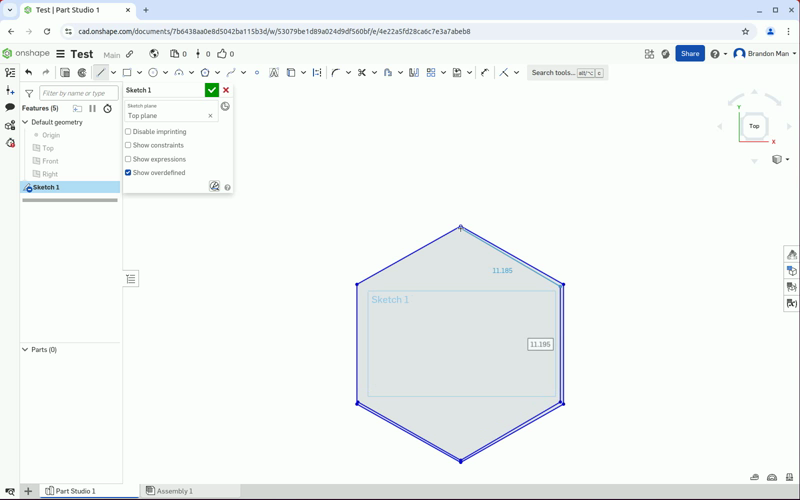
scroll(6)
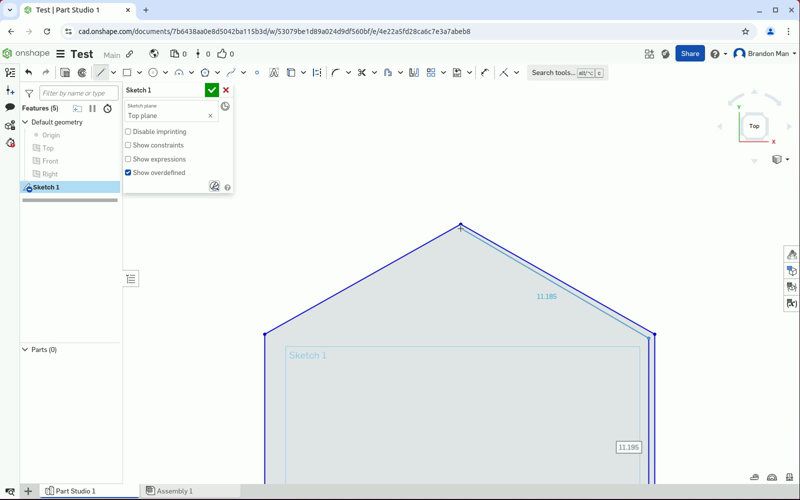
scroll(6)
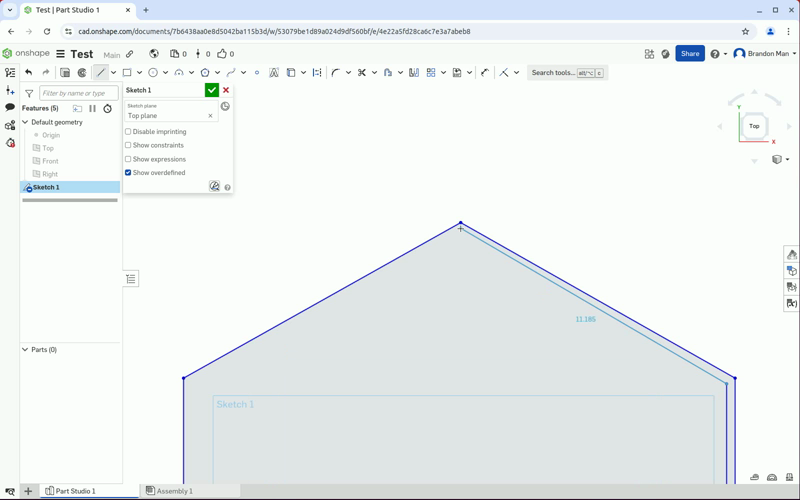
scroll(6)
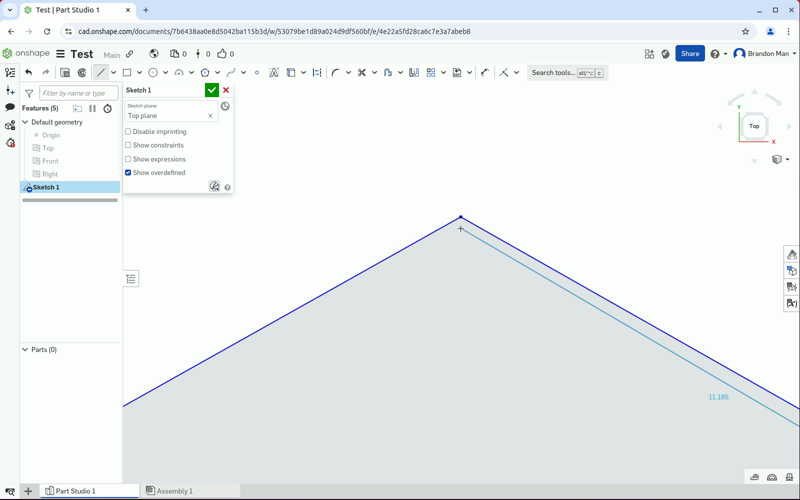
click(460, 228)
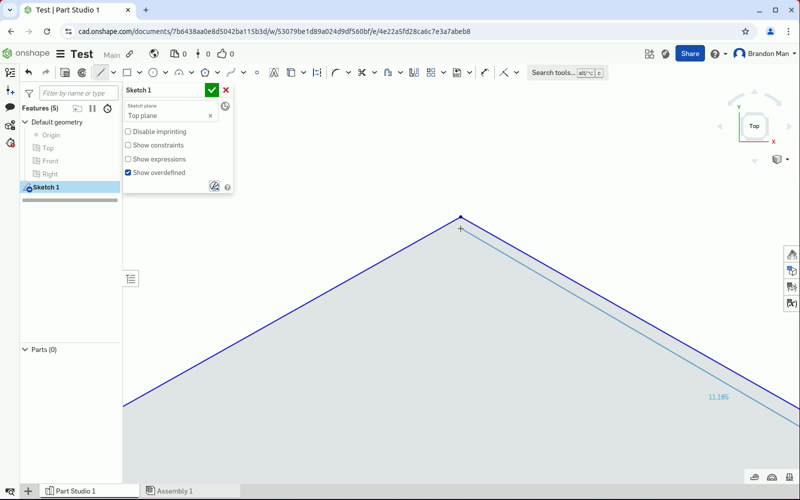
scroll(-6)
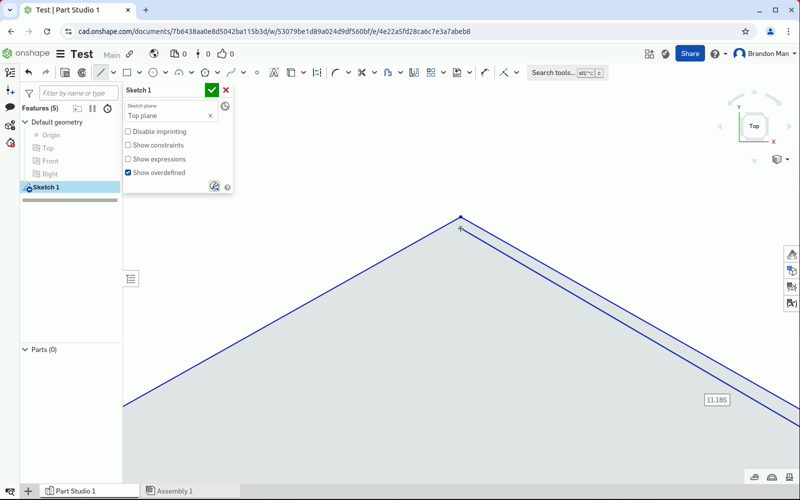
scroll(-6)
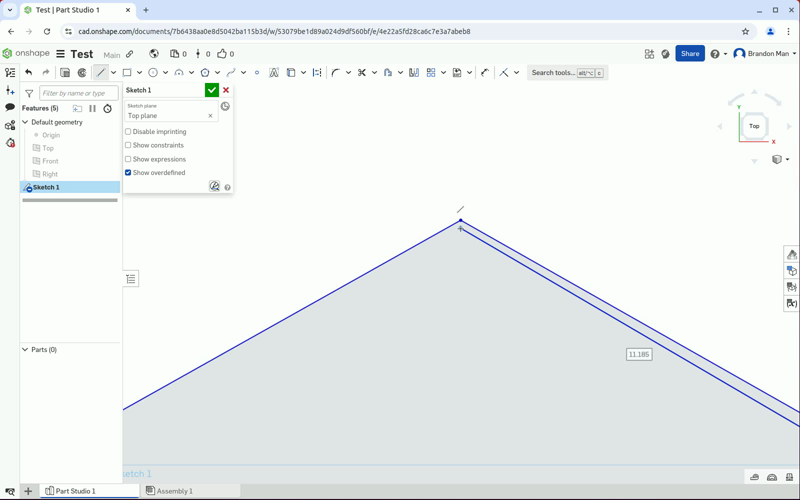
scroll(-6)
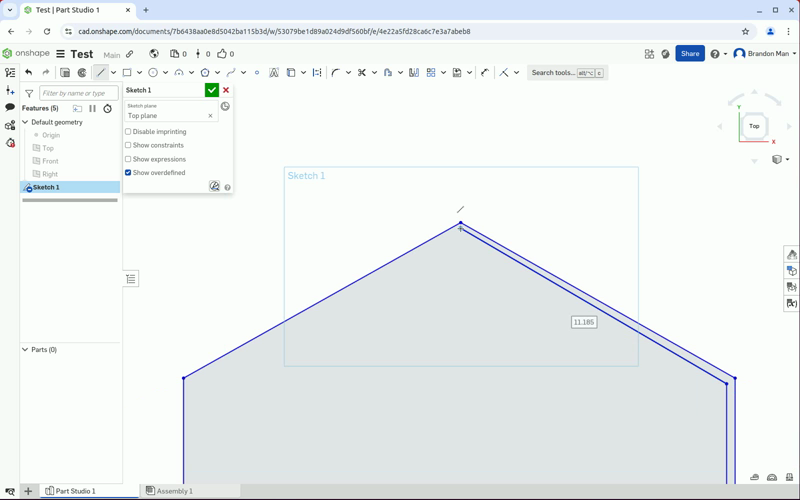
scroll(-6)
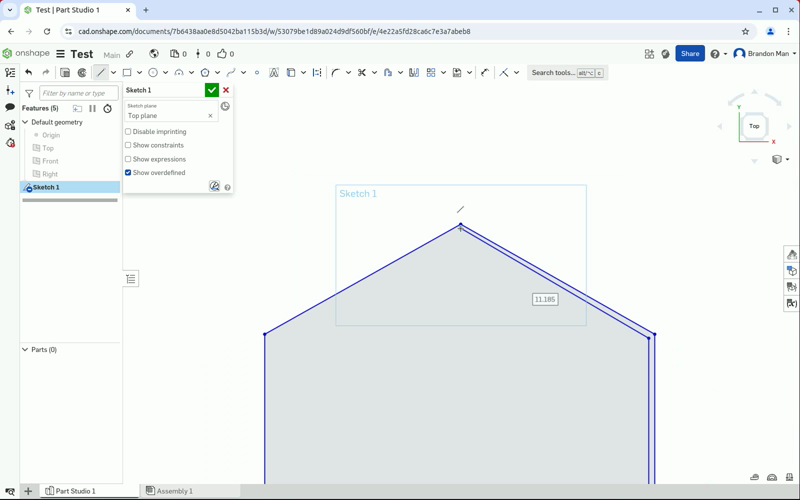
scroll(-6)
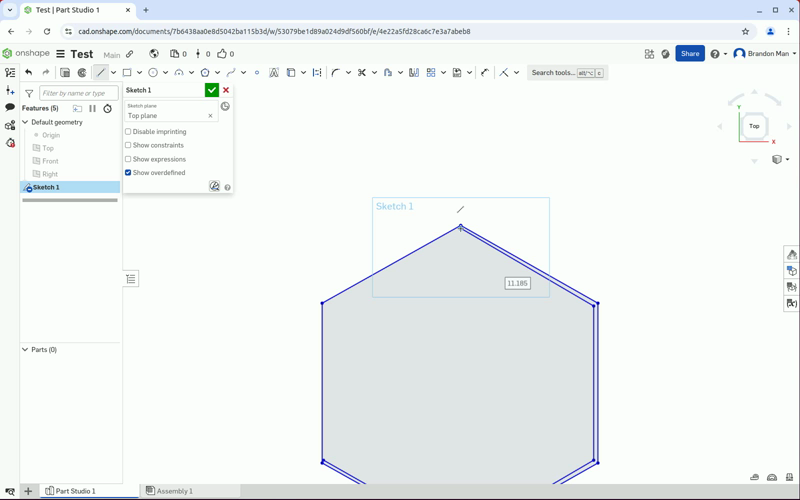
scroll(-6)
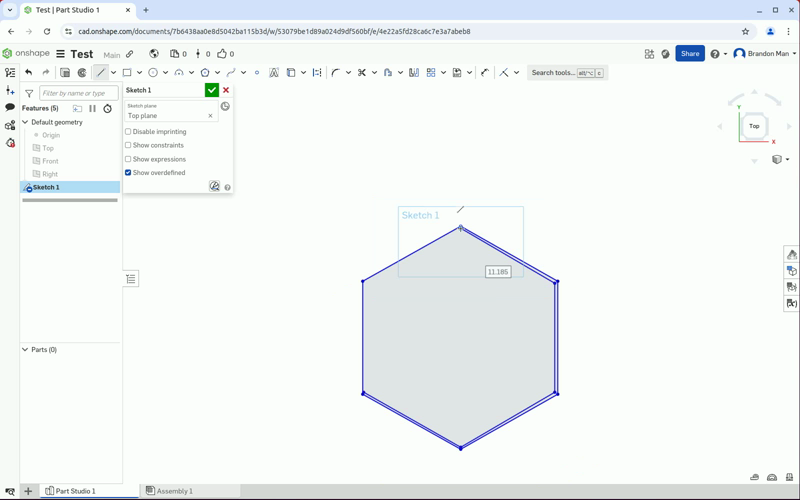
scroll(-6)
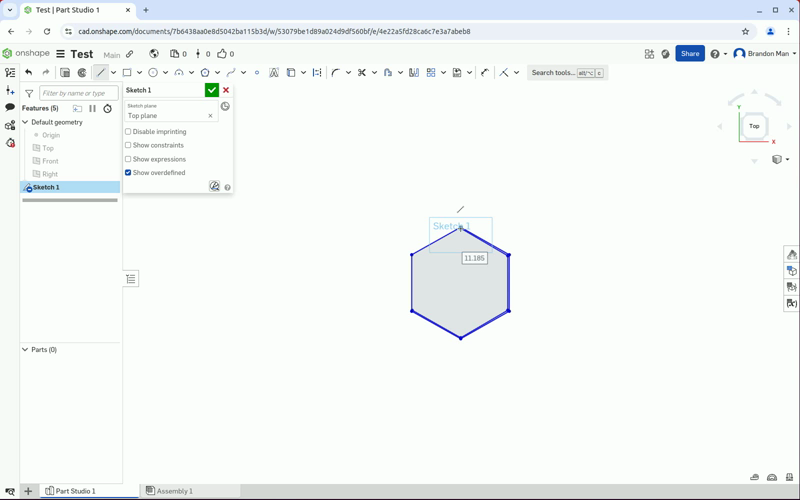
key_up(shift)
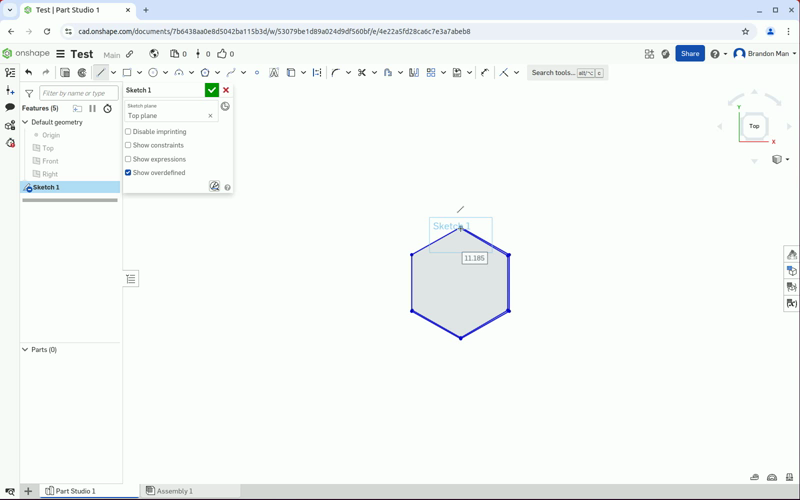
key_down(shift)
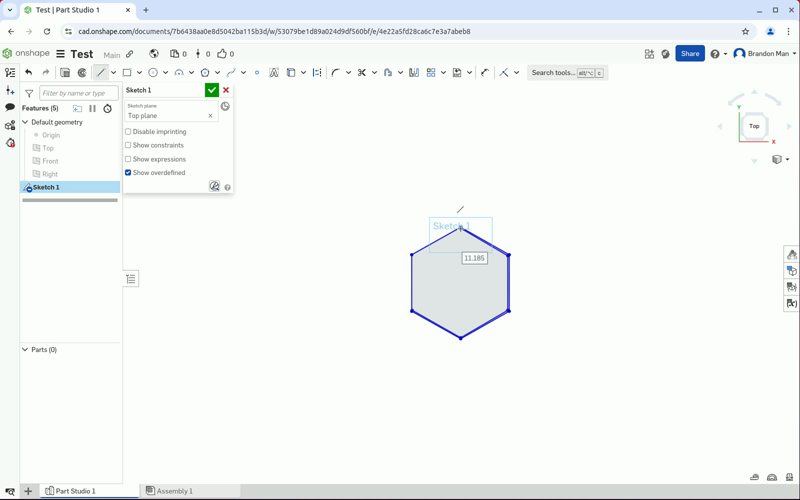
mouse_move(490, 228)
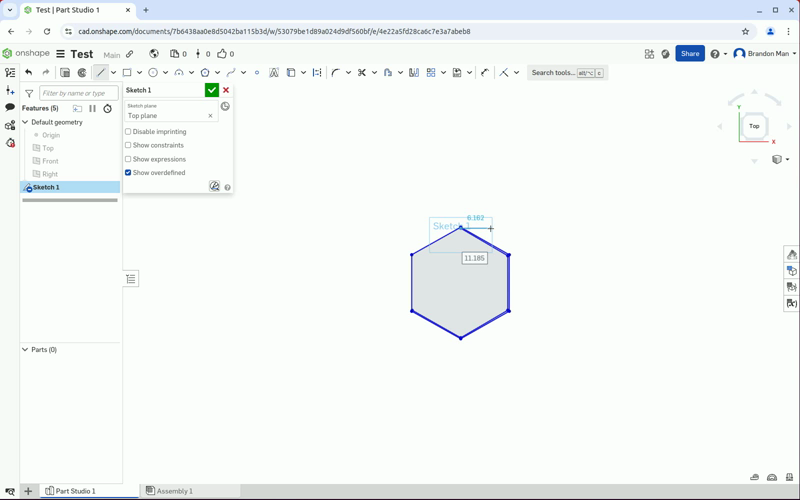
mouse_move(412, 255)
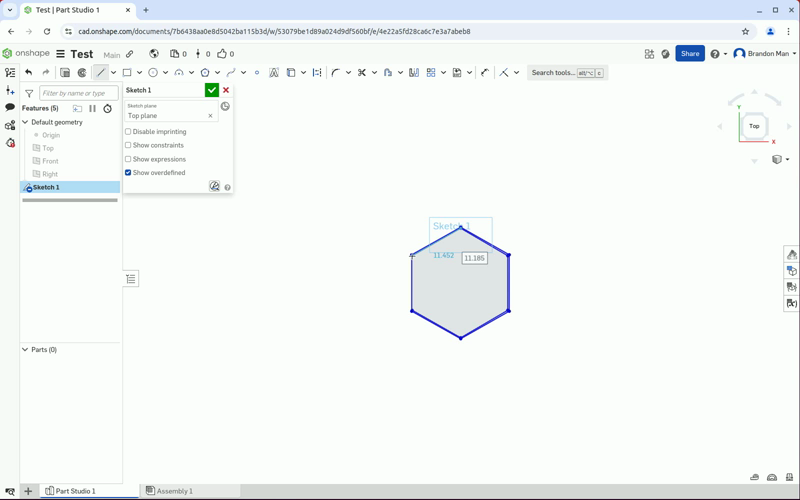
scroll(6)
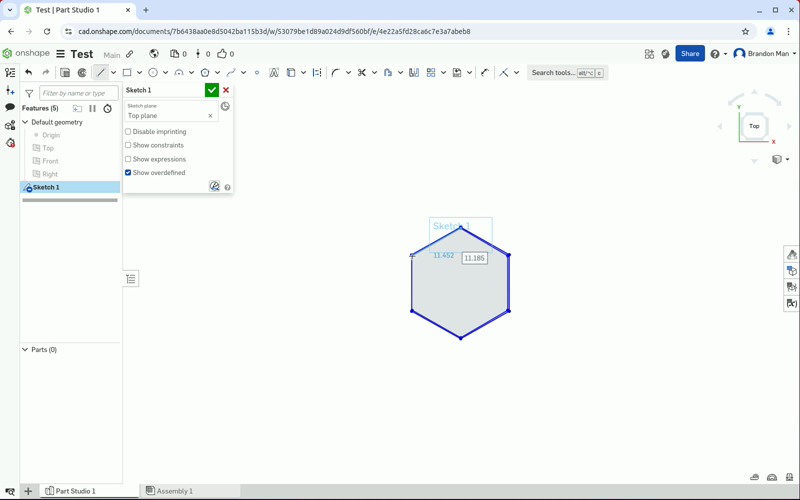
scroll(6)
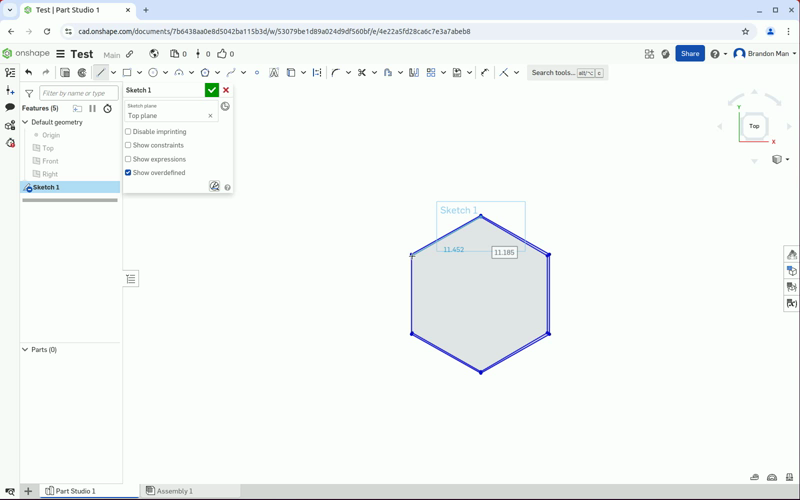
scroll(6)
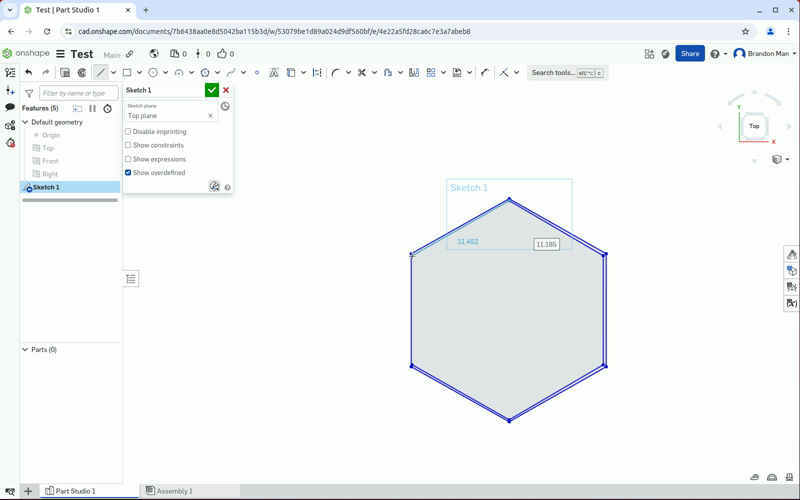
scroll(6)
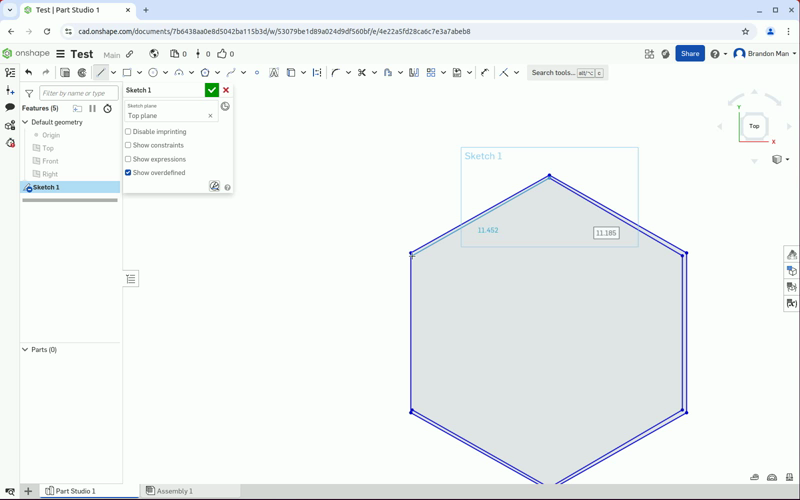
scroll(6)
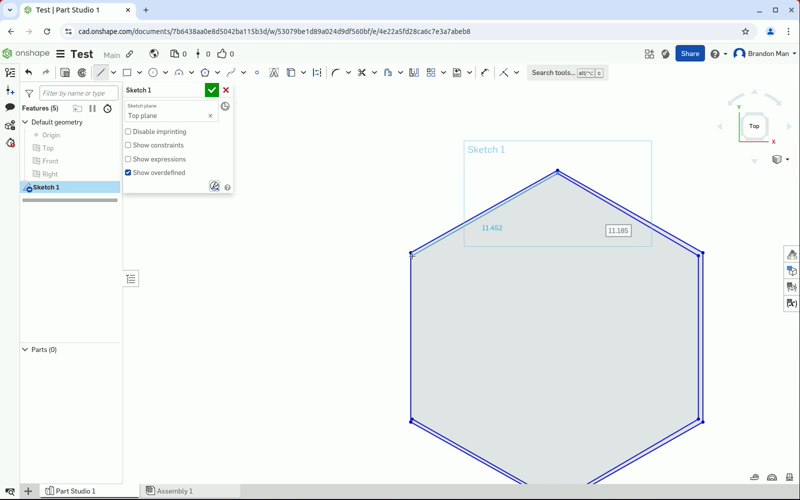
scroll(6)
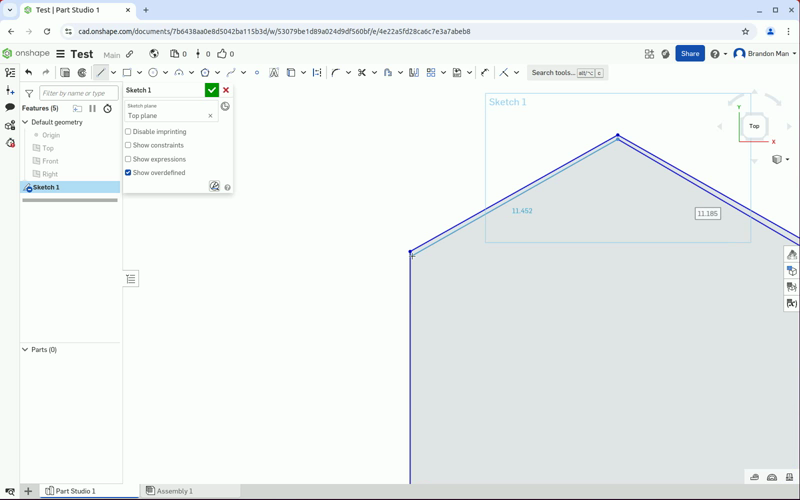
scroll(6)
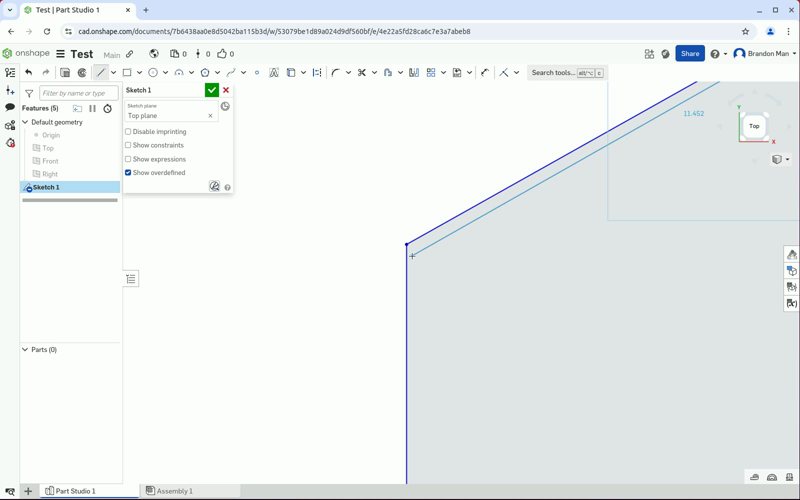
click(412, 255)
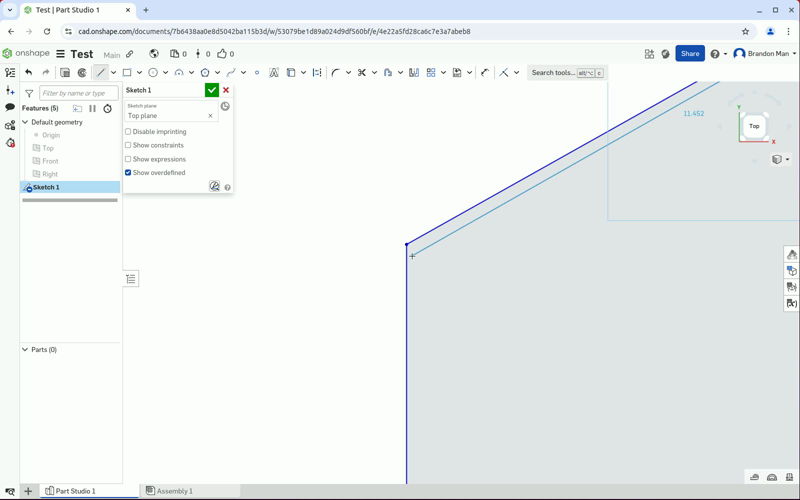
scroll(-6)
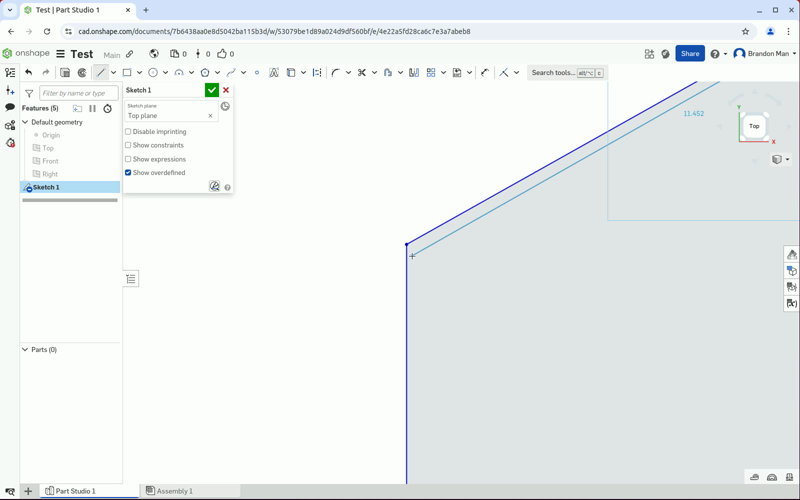
scroll(-6)
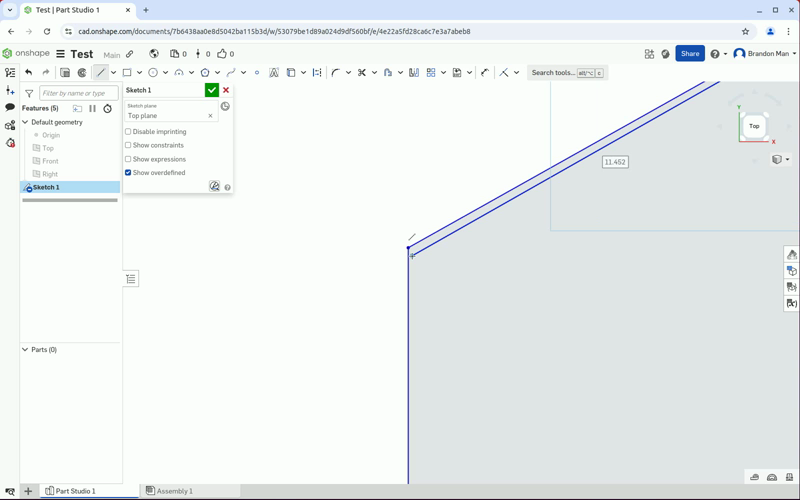
scroll(-6)
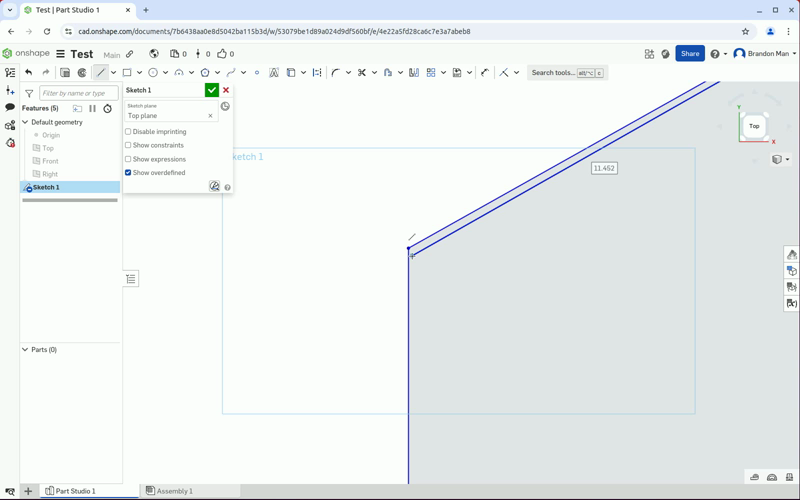
scroll(-6)
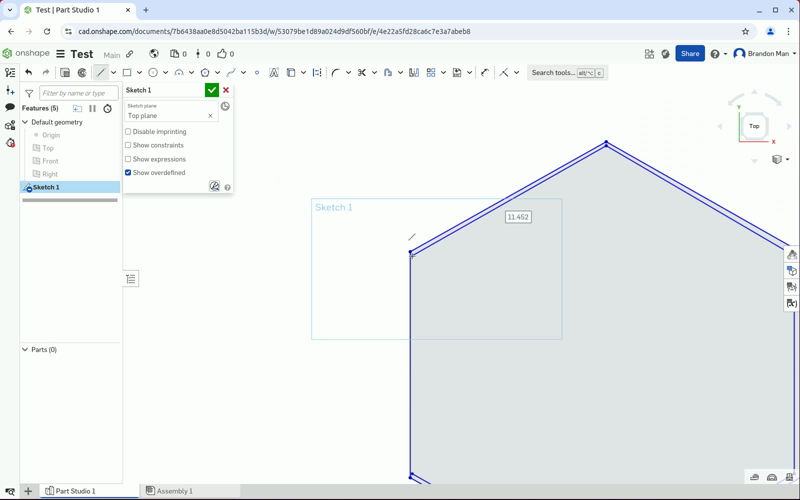
scroll(-6)
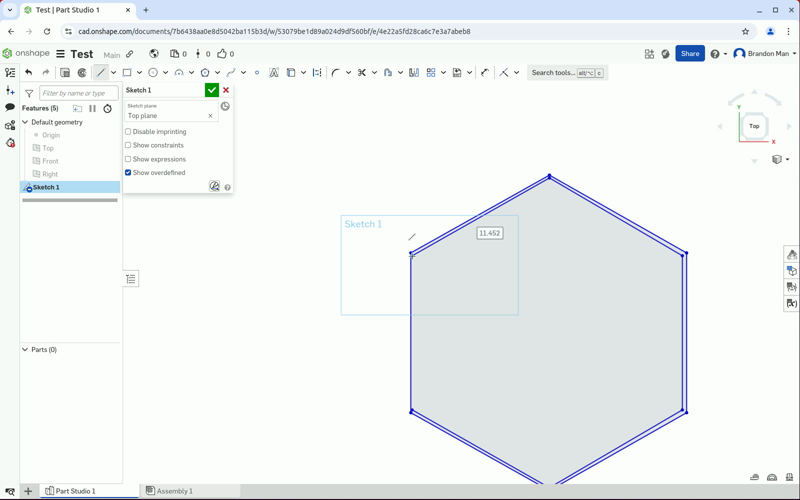
scroll(-6)
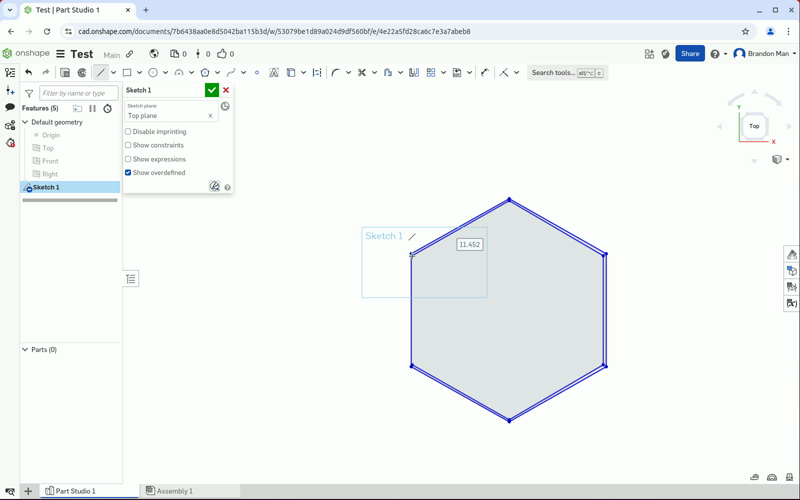
scroll(-6)
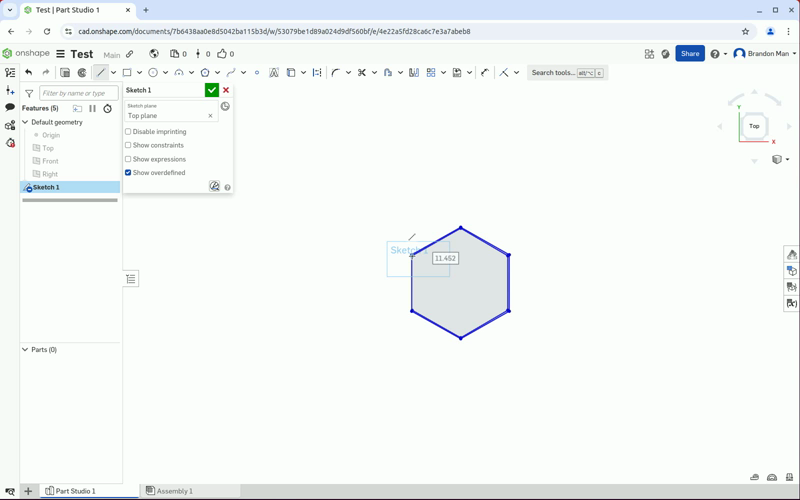
key_up(shift)
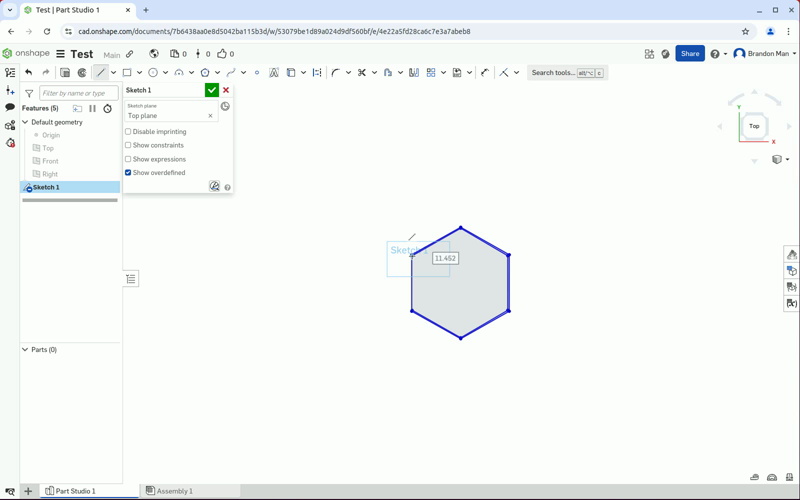
mouse_move(442, 255)
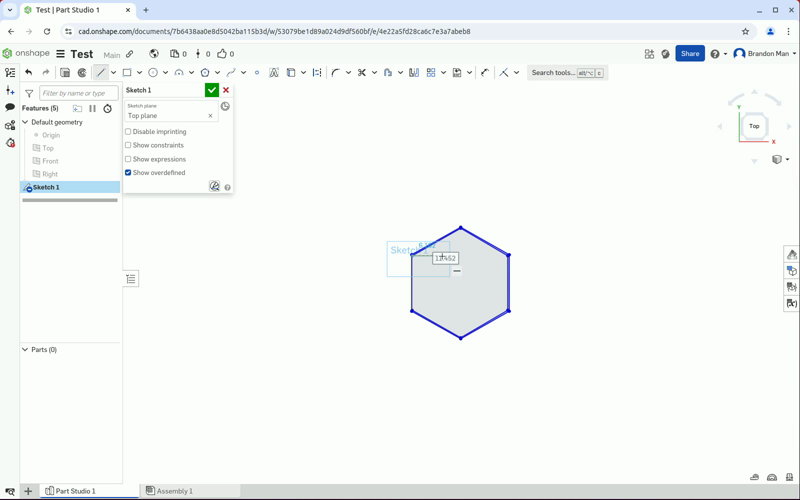
key_down(shift)
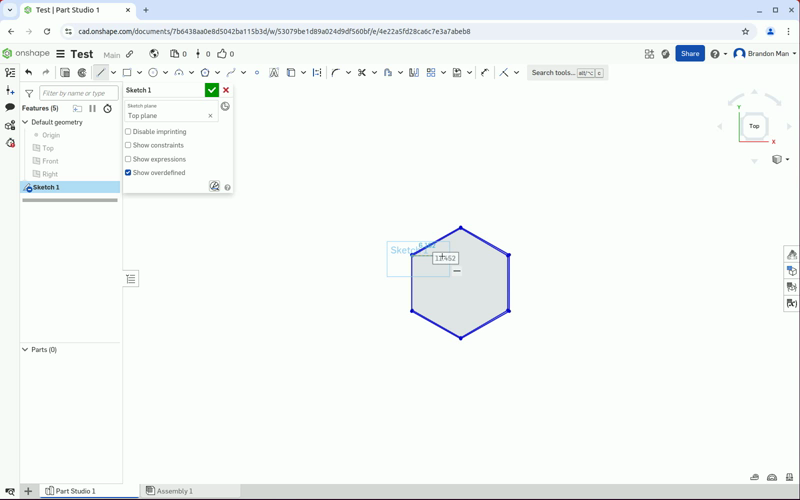
mouse_move(412, 310)
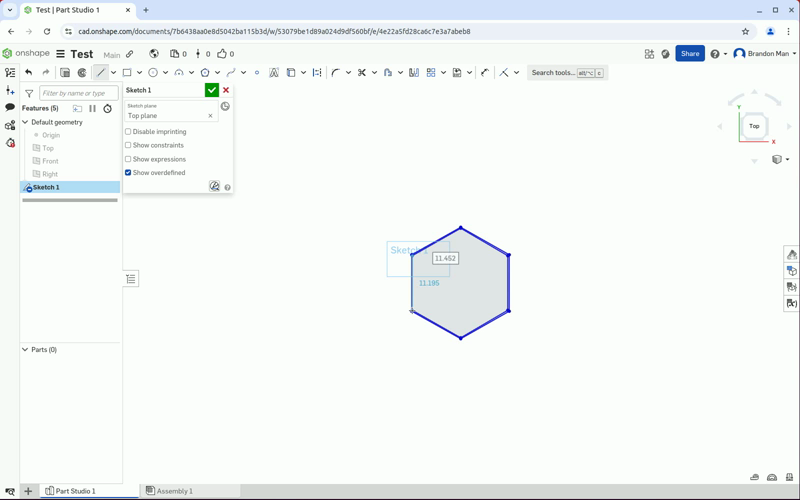
scroll(6)
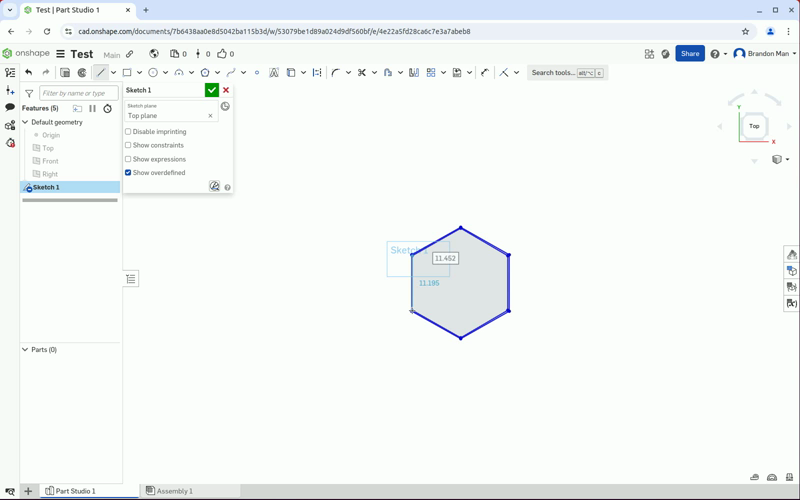
scroll(6)
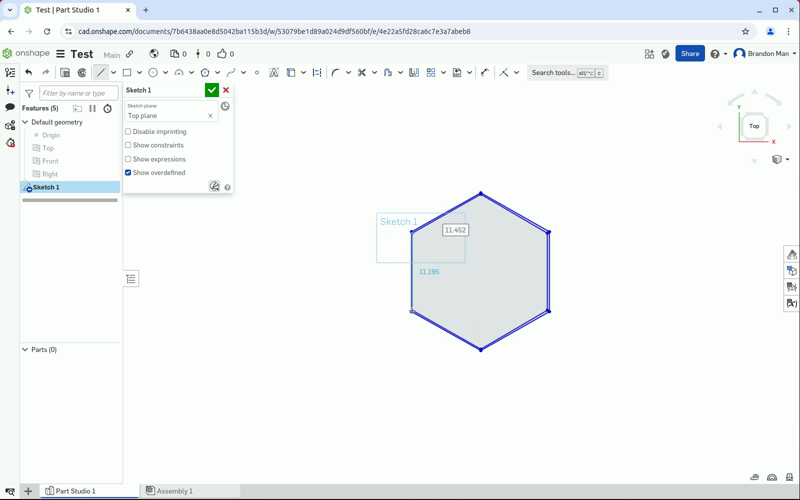
scroll(6)
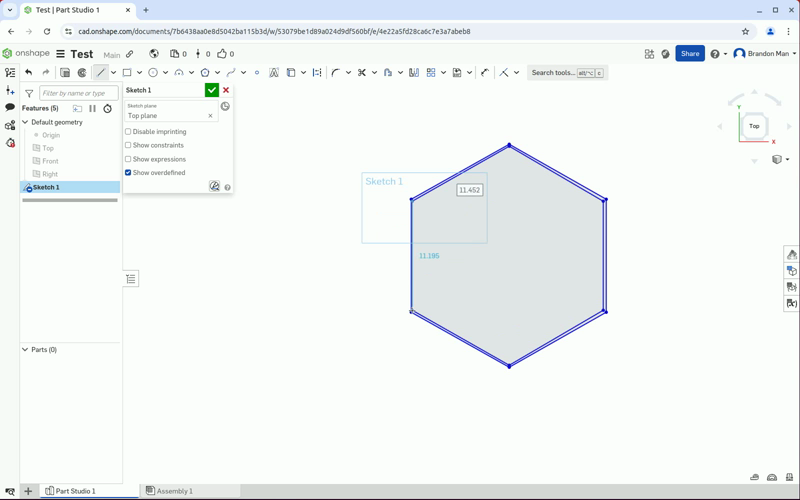
scroll(6)
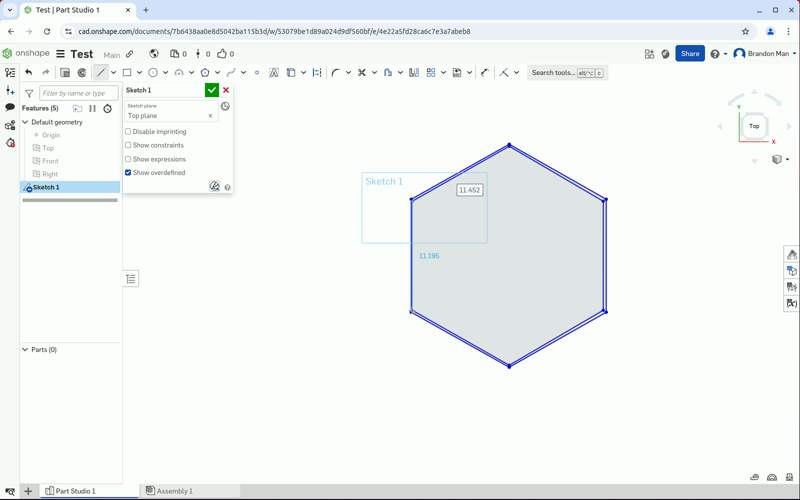
scroll(6)
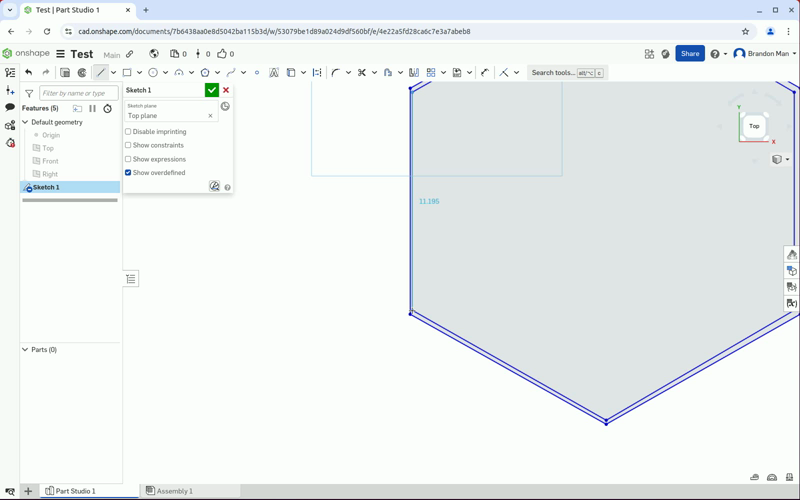
scroll(6)
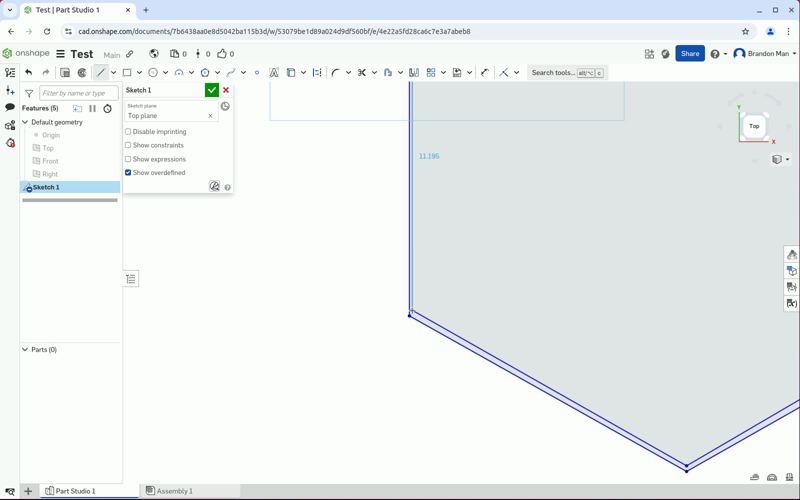
scroll(6)
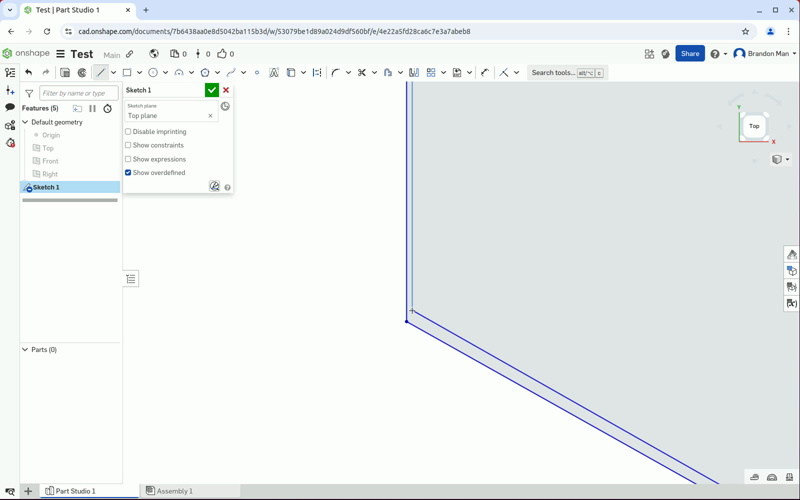
key_up(shift)
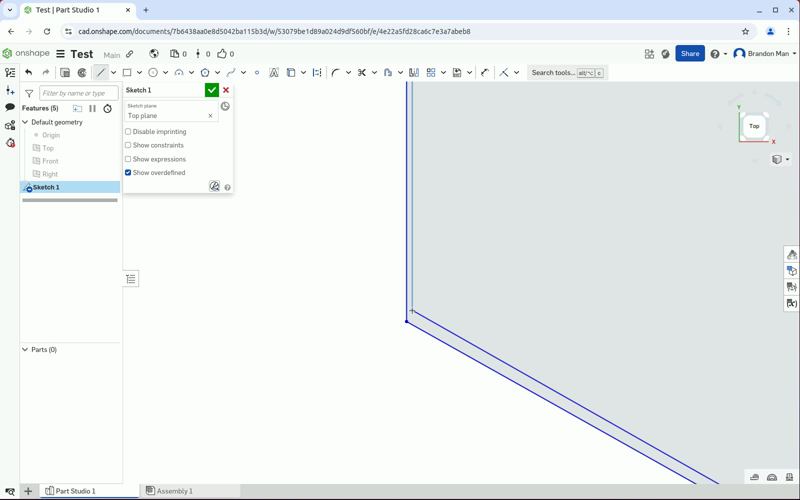
click(412, 310)
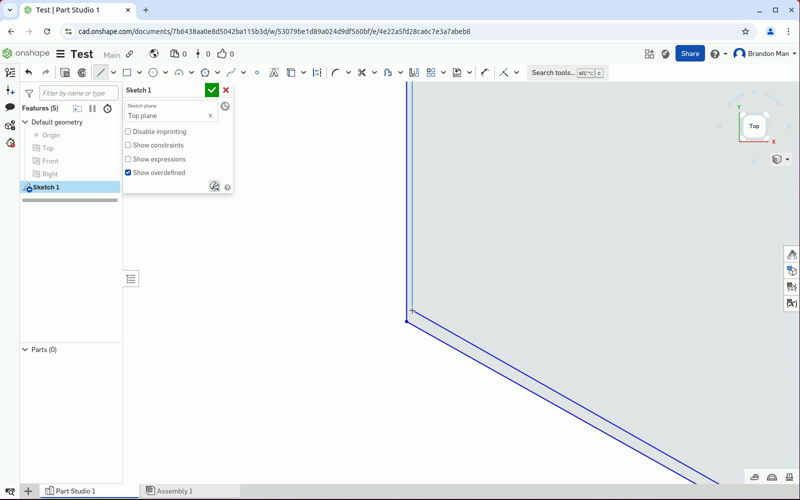
scroll(-6)
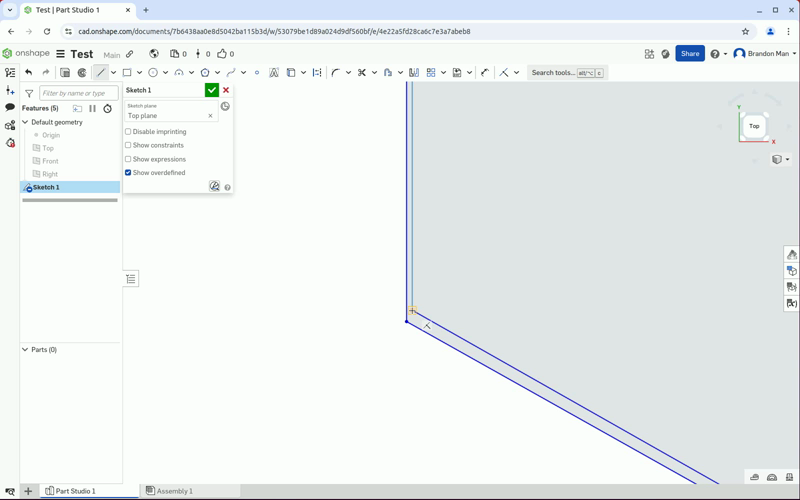
scroll(-6)
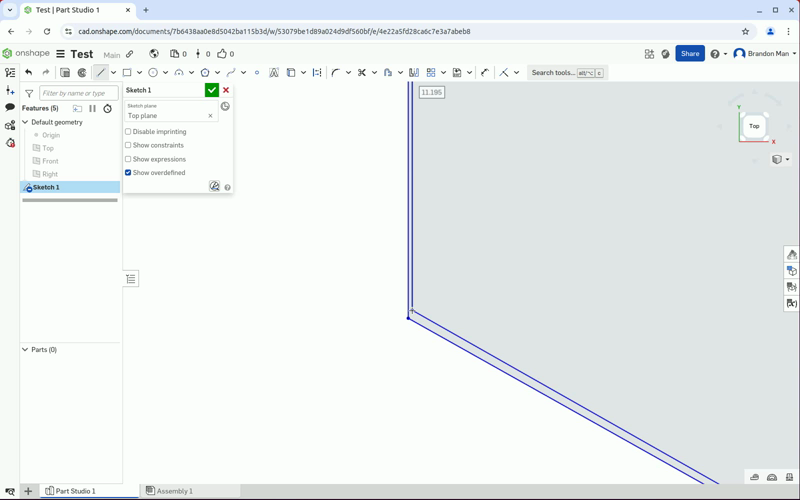
scroll(-6)
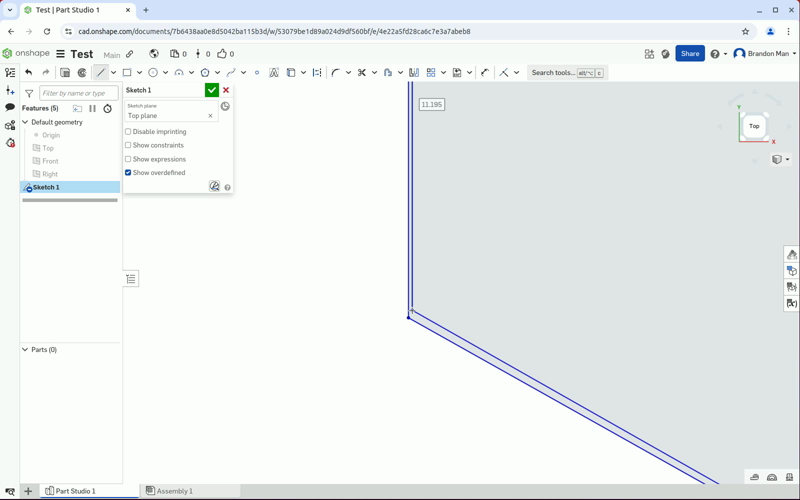
scroll(-6)
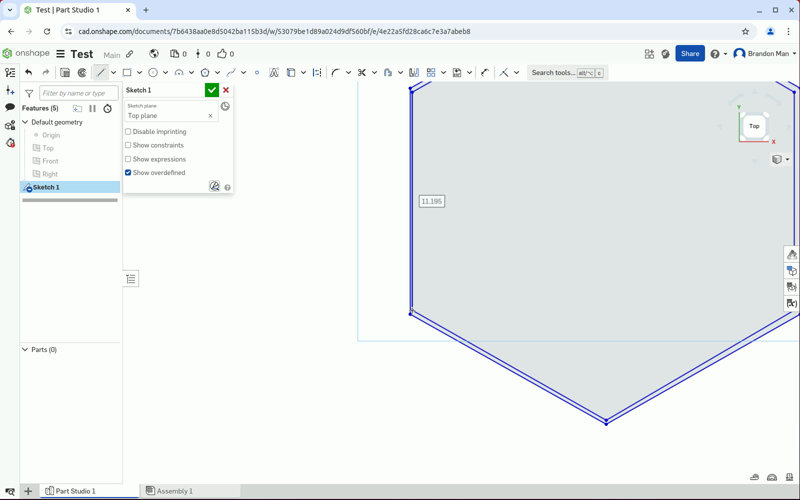
scroll(-6)
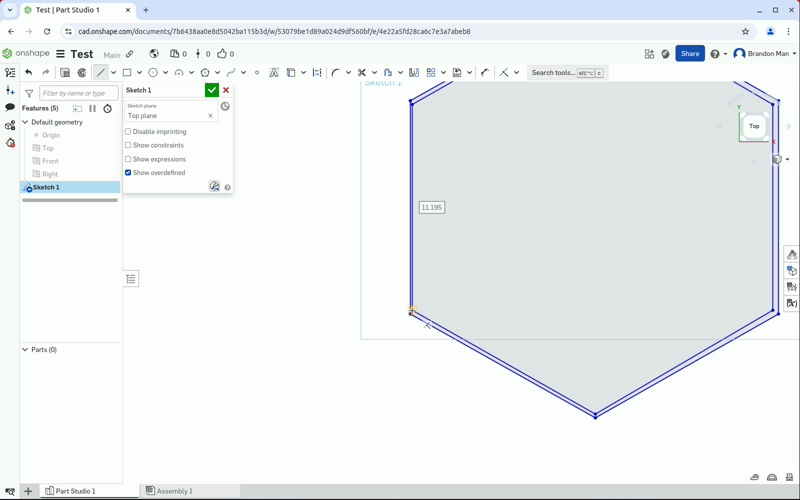
scroll(-6)
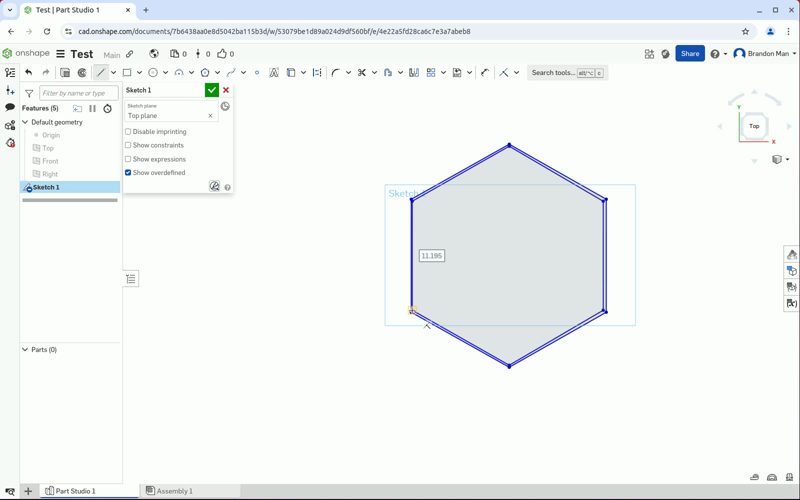
scroll(-6)
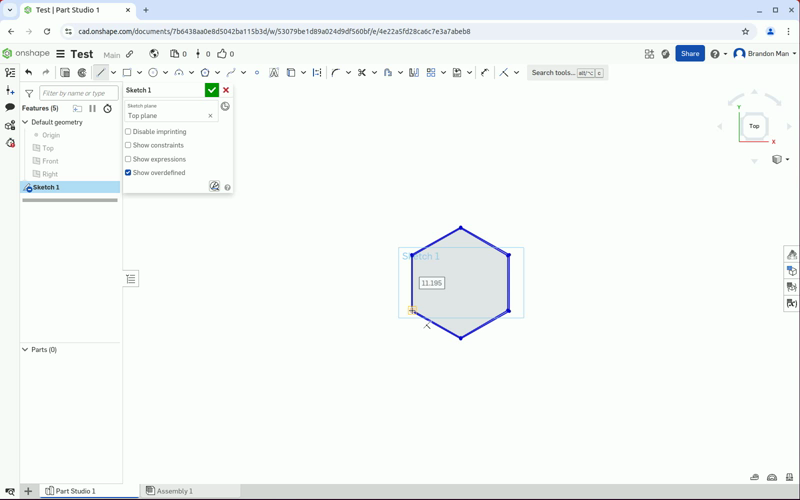
key(esc)
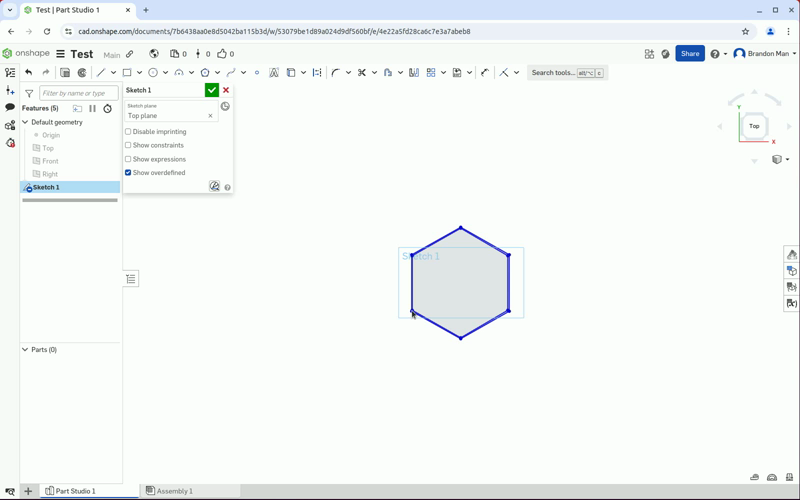
mouse_move(468, 333)
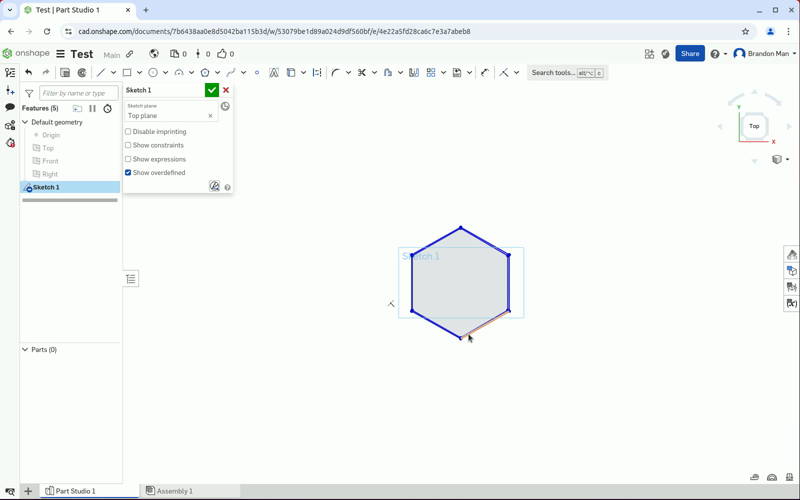
scroll(6)
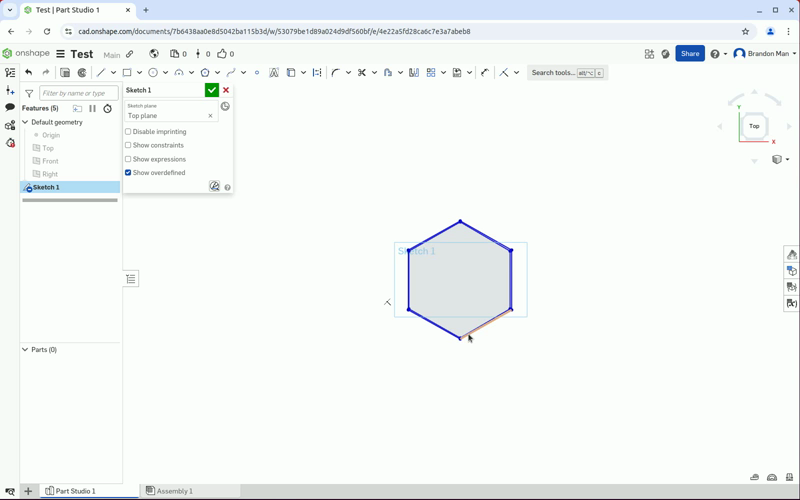
scroll(6)
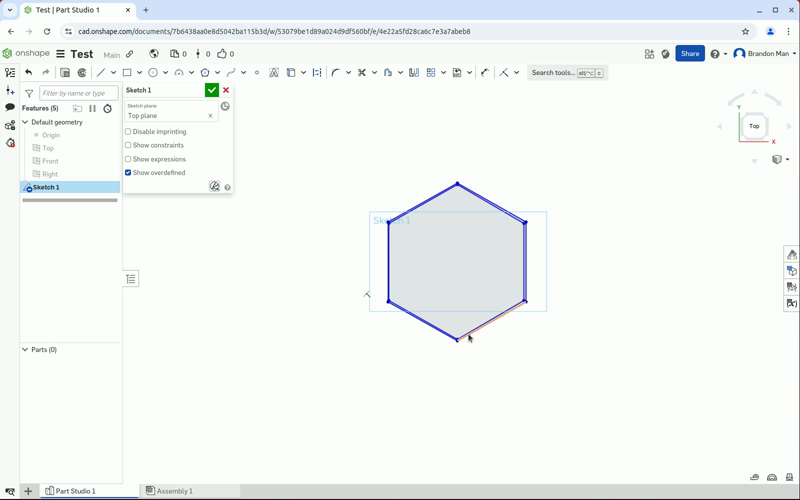
scroll(6)
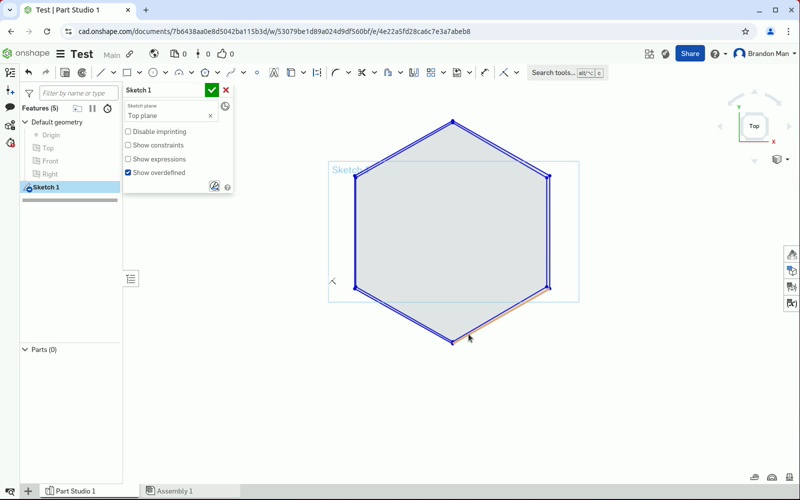
scroll(6)
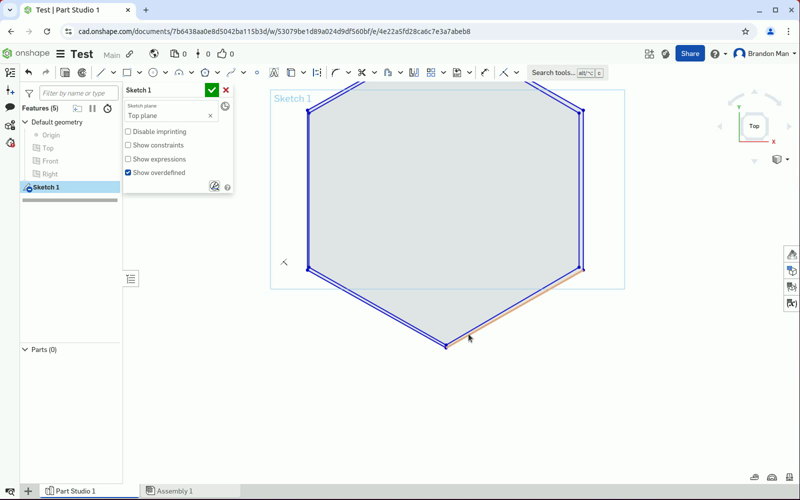
scroll(6)
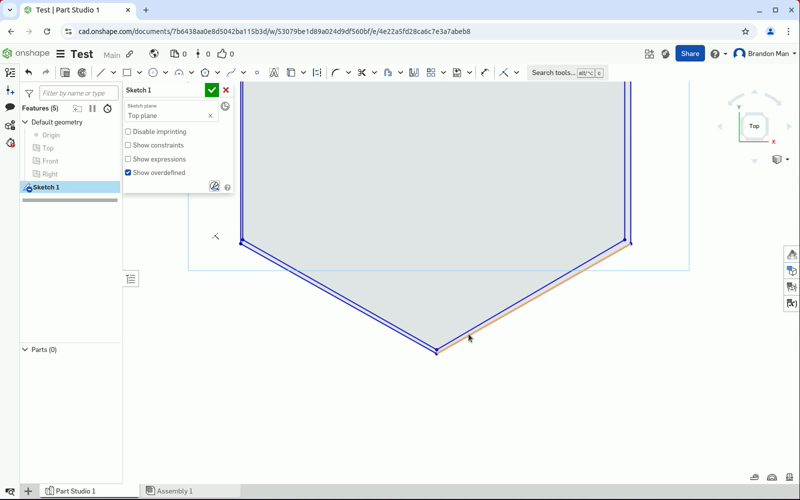
scroll(6)
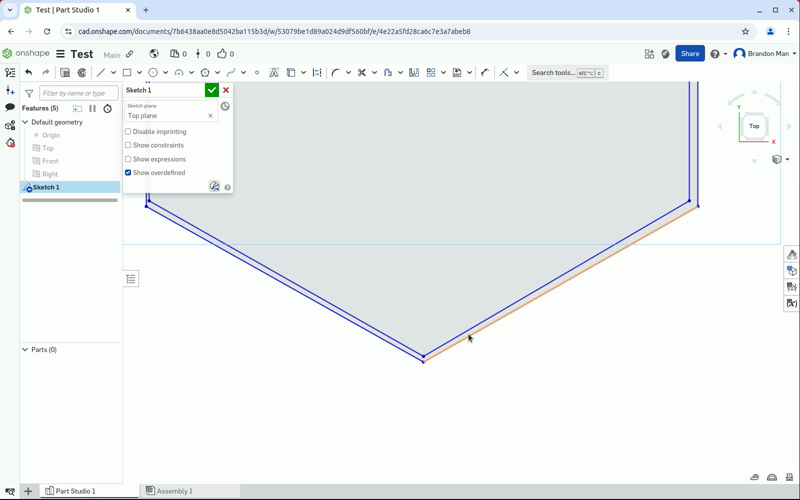
scroll(6)
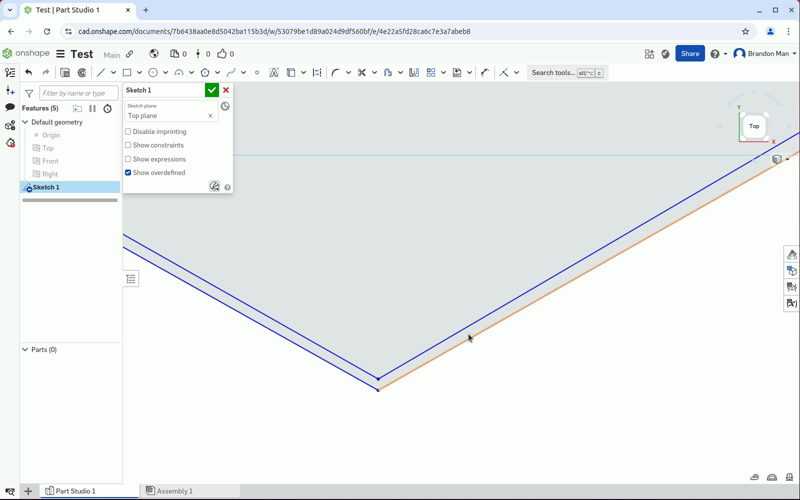
click(468, 333)
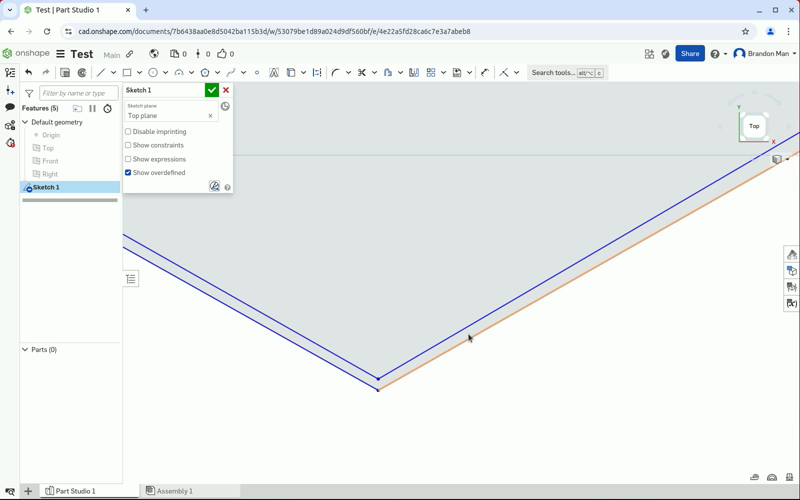
scroll(-6)
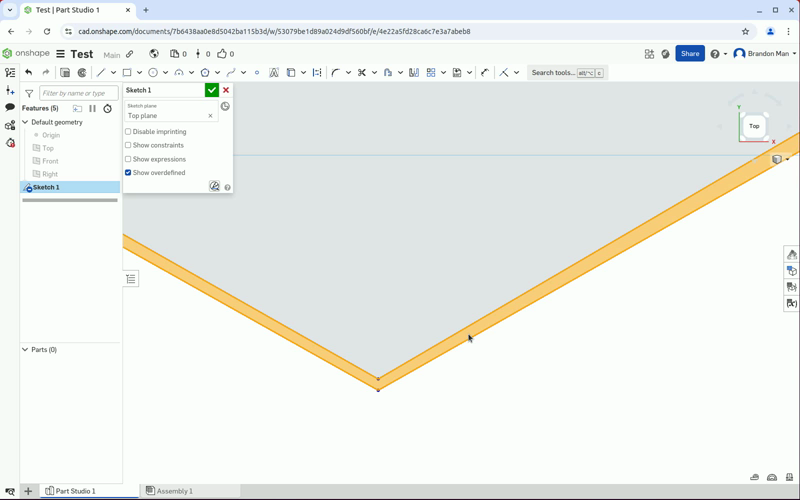
scroll(-6)
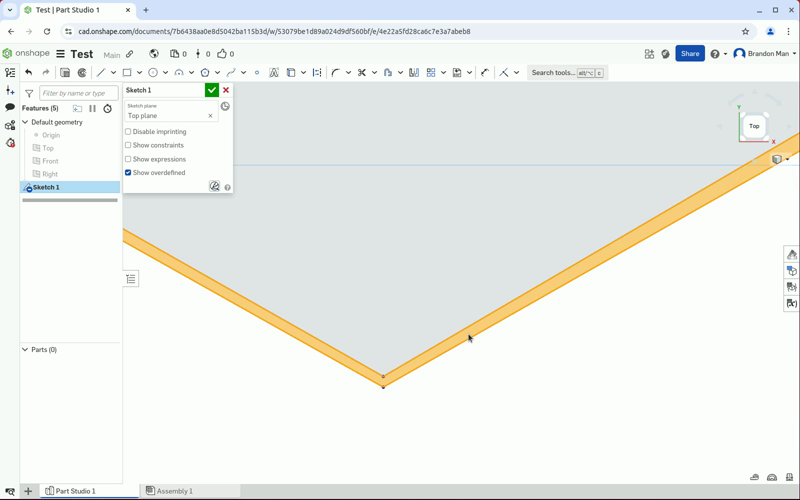
scroll(-6)
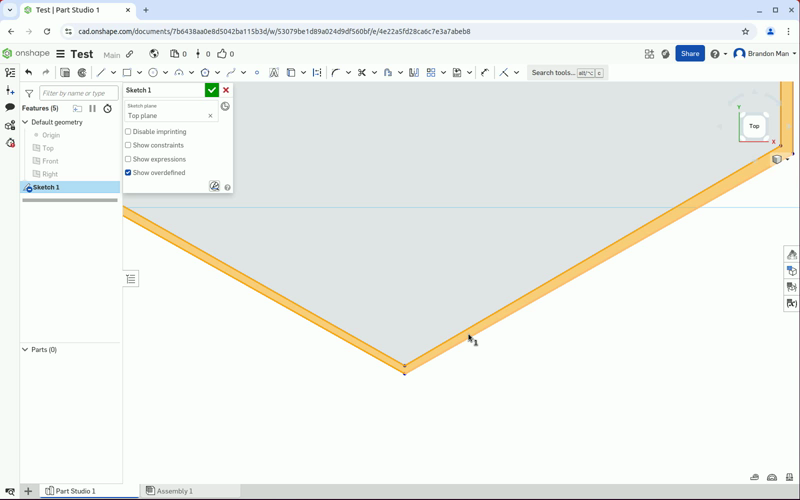
scroll(-6)
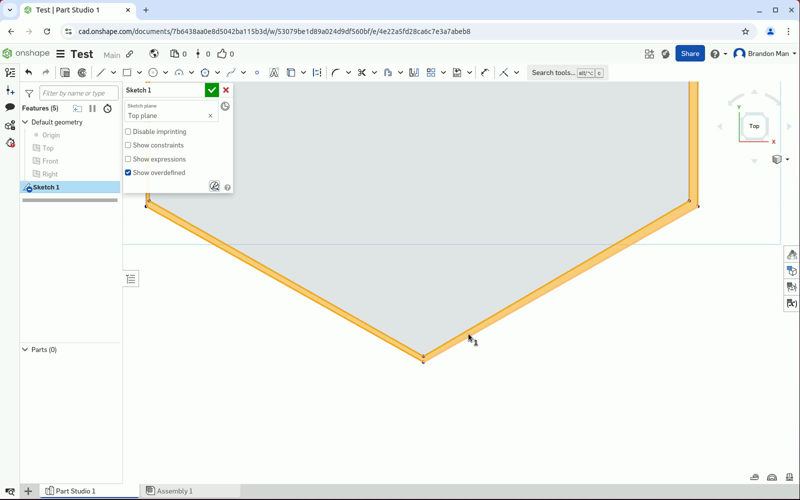
scroll(-6)
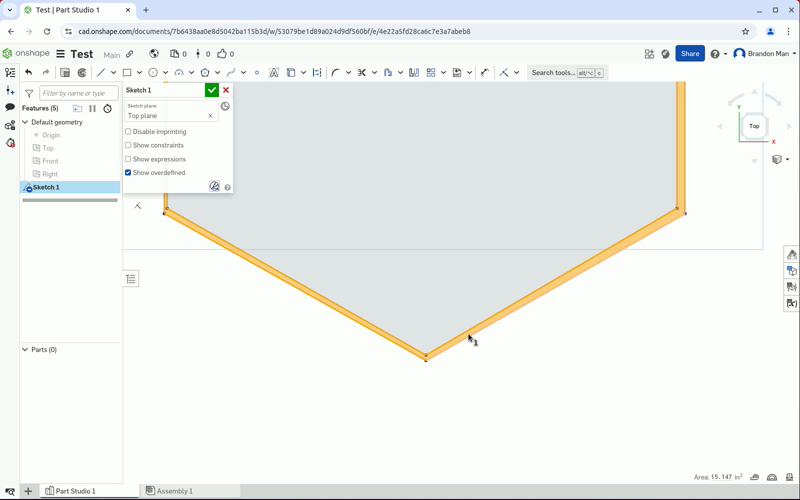
scroll(-6)
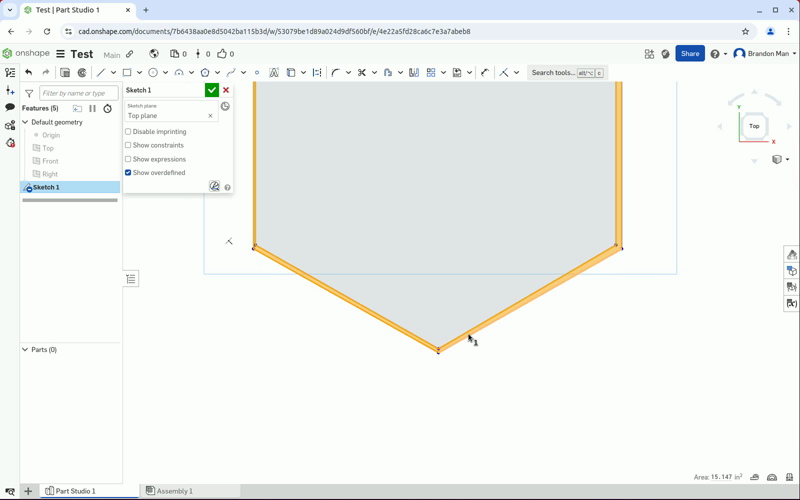
scroll(-6)
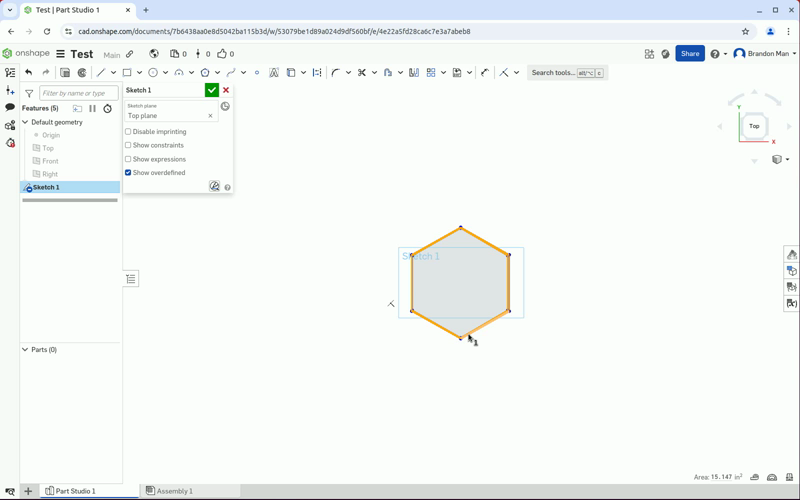
mouse_move(73, 352)
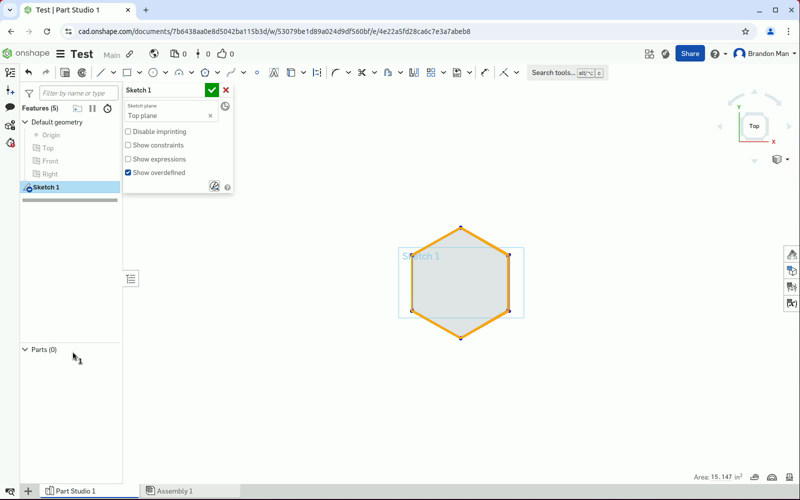
key(shift+y)
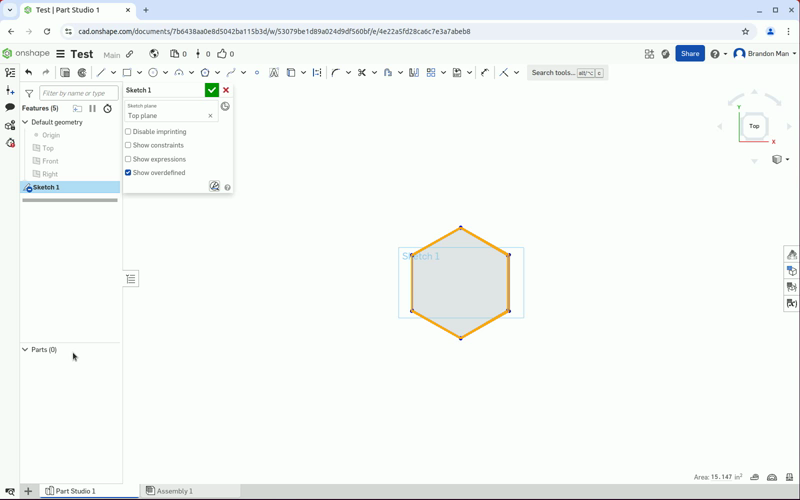
key(shift+e)
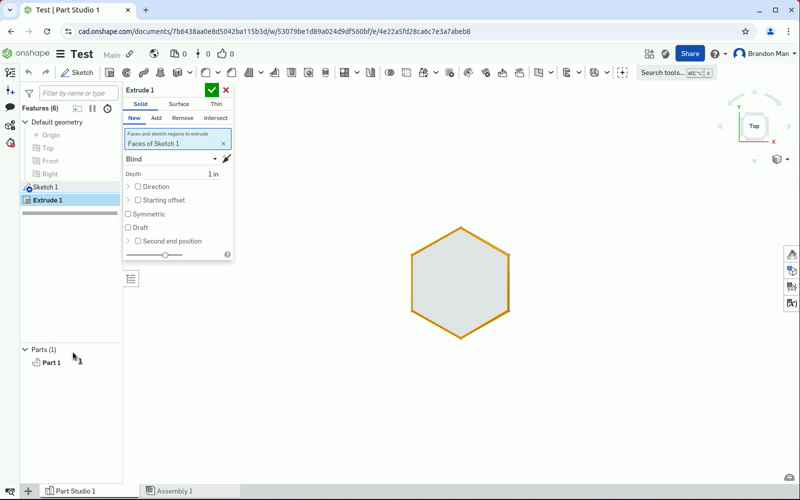
mouse_move(143, 106)
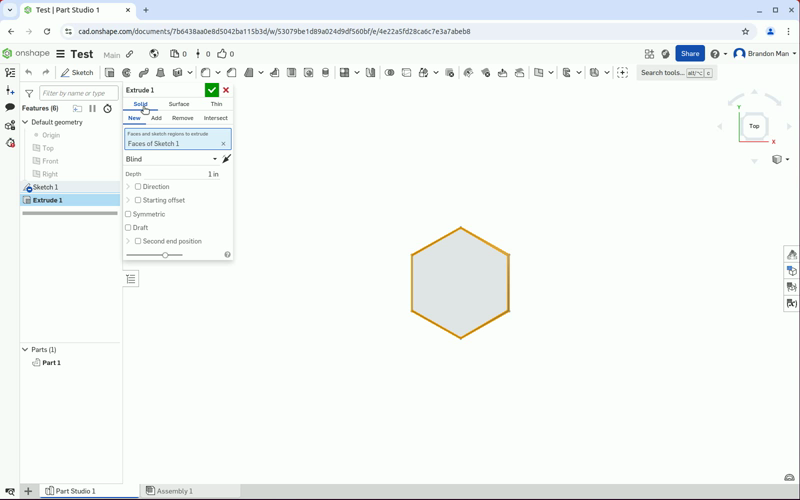
click(143, 106)
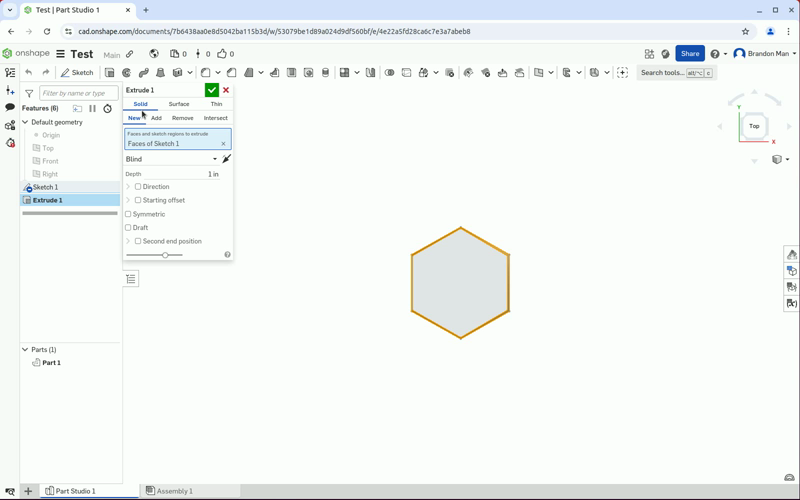
mouse_move(137, 120)
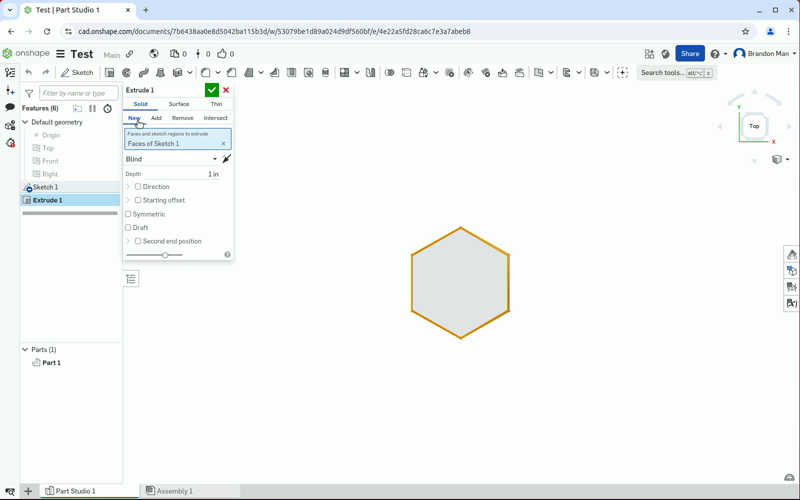
click(137, 120)
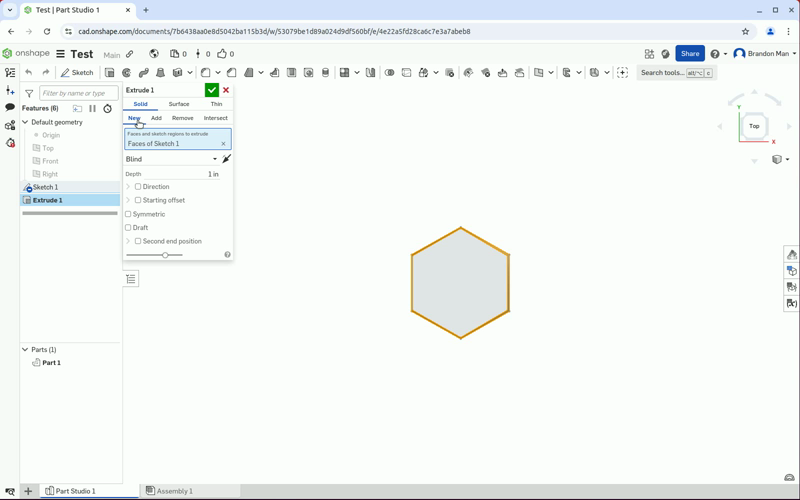
key(tab, 4)
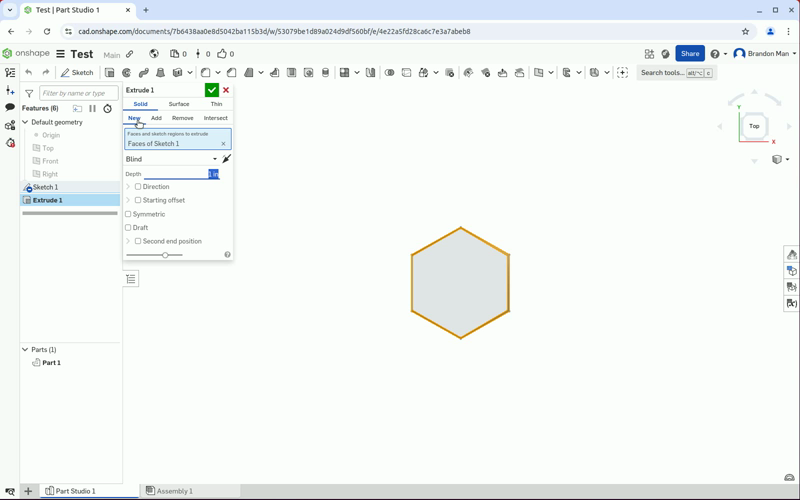
text(0.241)
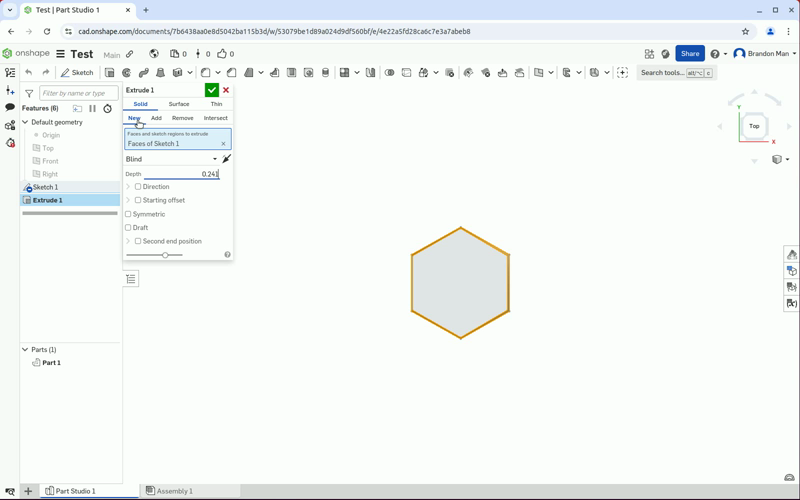
key(enter)
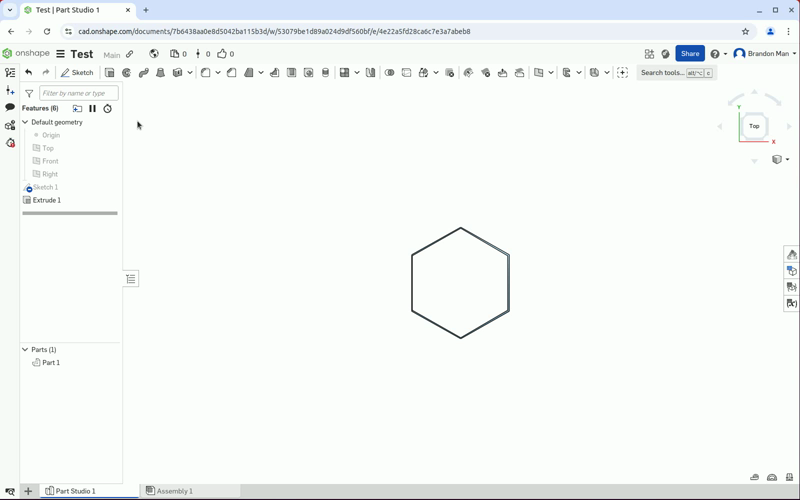
key(shift+h)
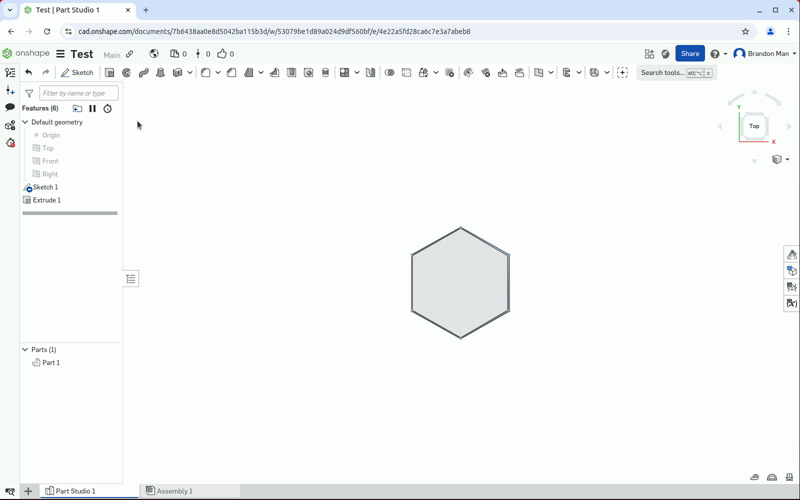
key(shift+h)
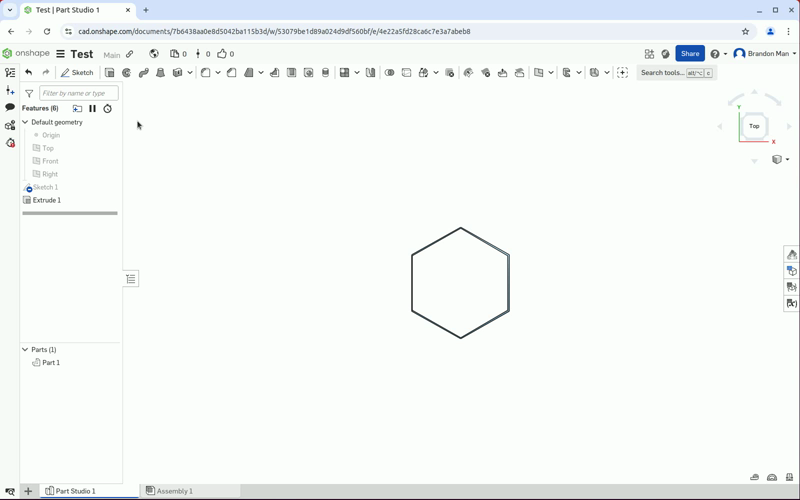
mouse_move(73, 189)
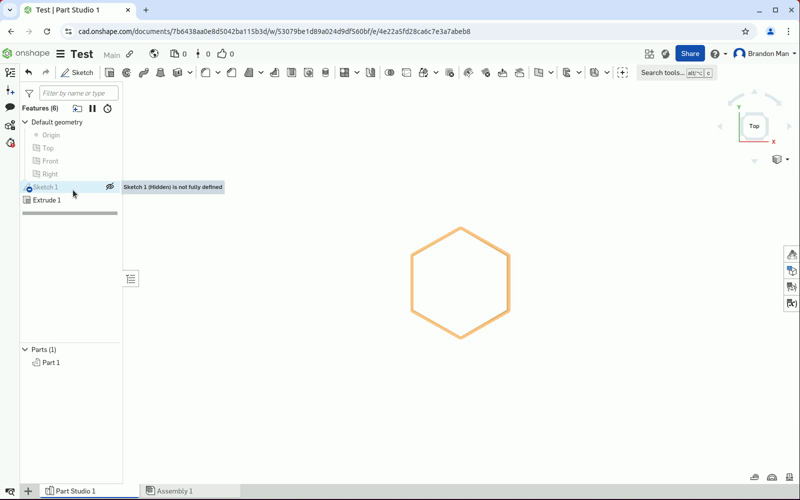
click(73, 189)
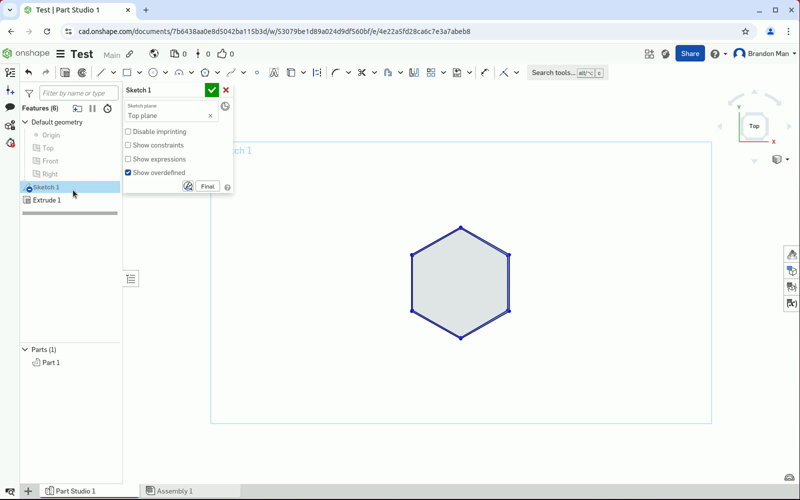
mouse_move(229, 92)
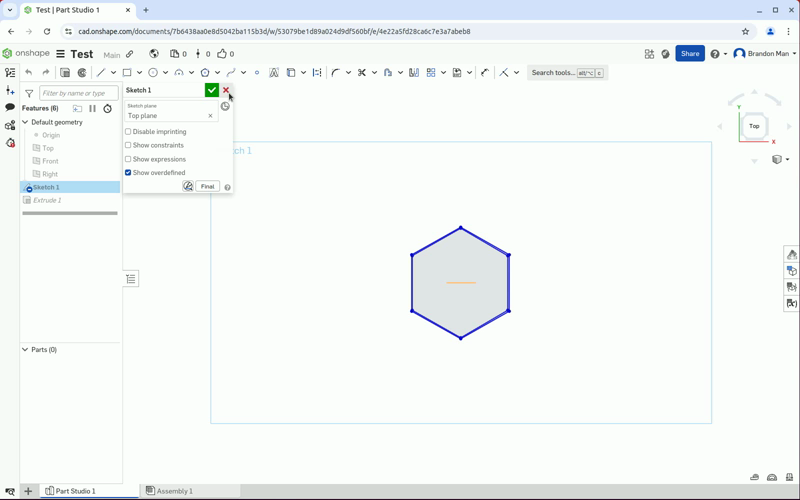
click(229, 92)
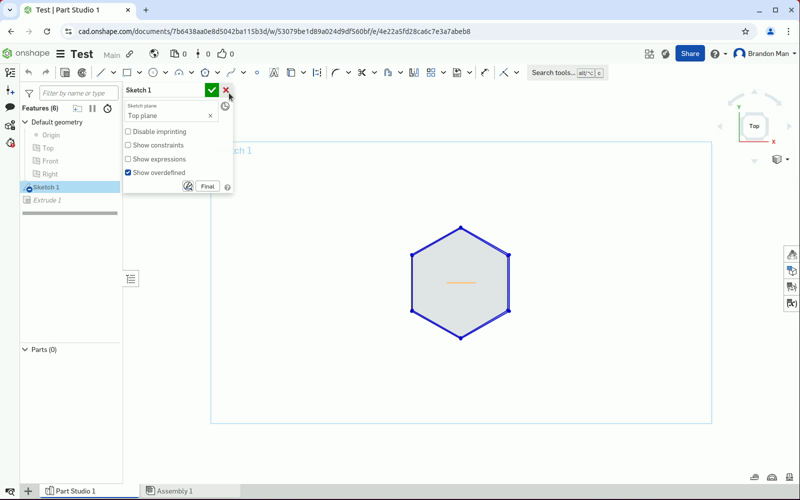
key(shift+s)
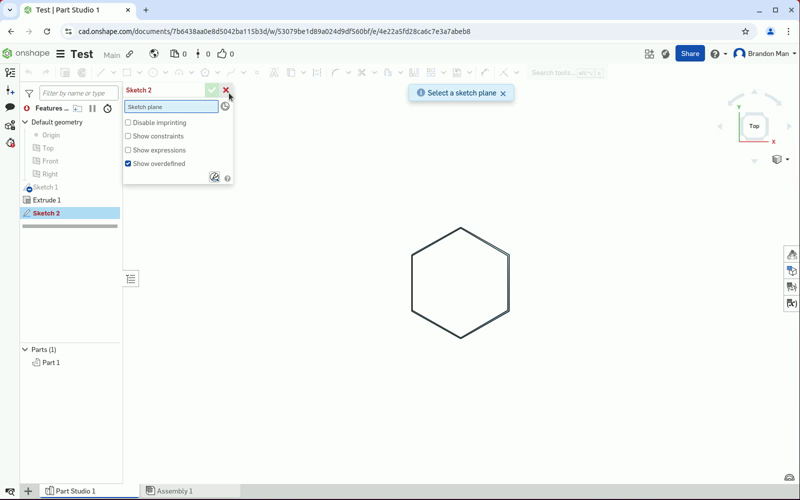
mouse_move(73, 150)
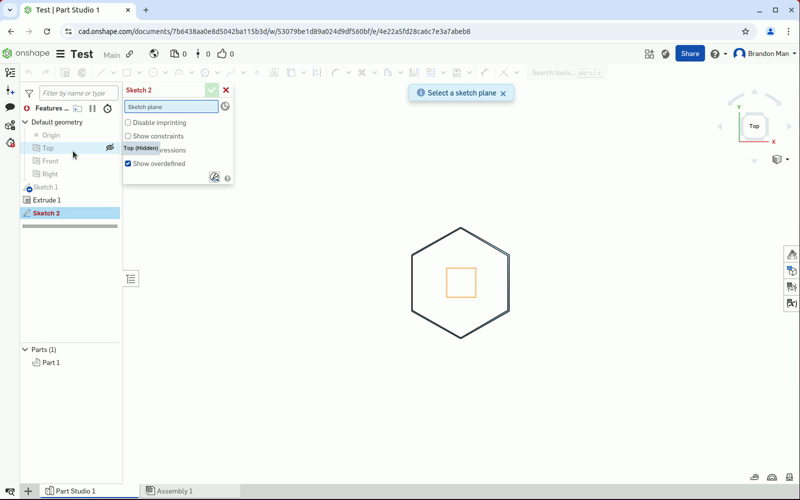
click(73, 150)
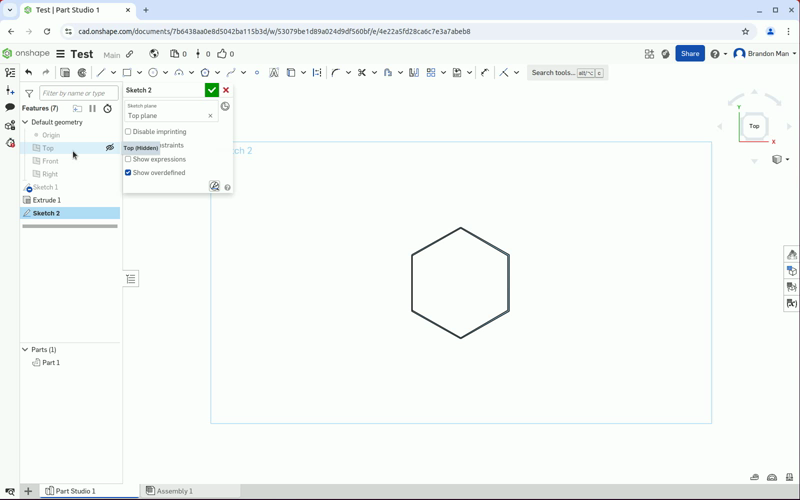
mouse_move(73, 352)
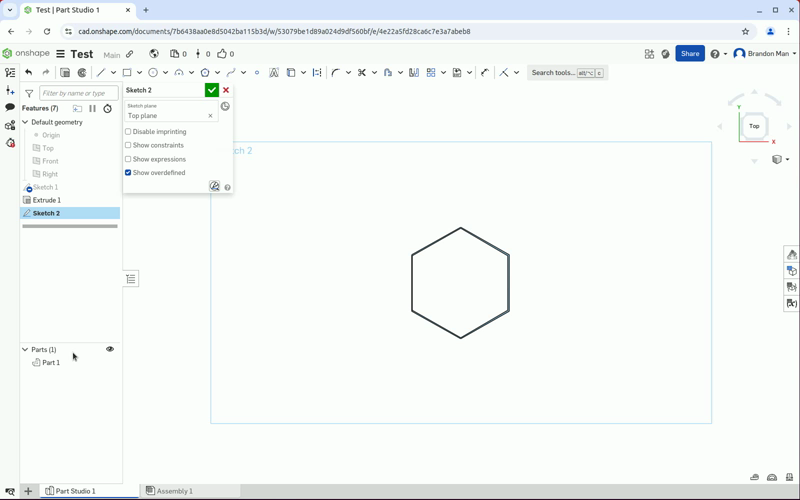
key(y)
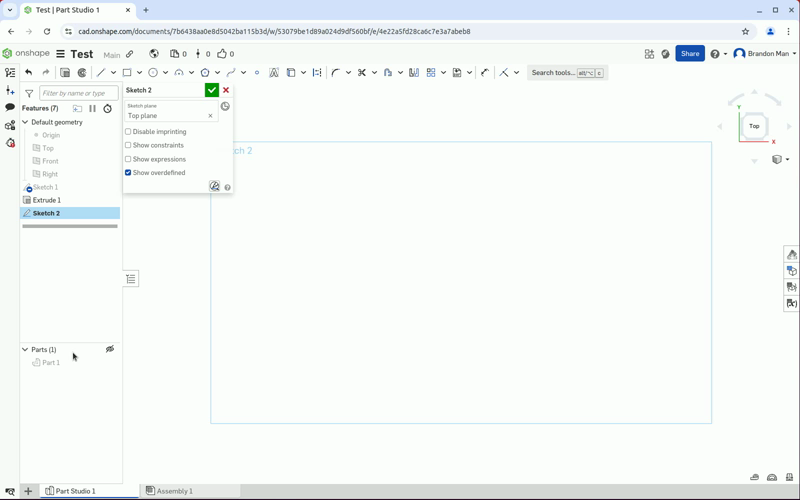
key(l)
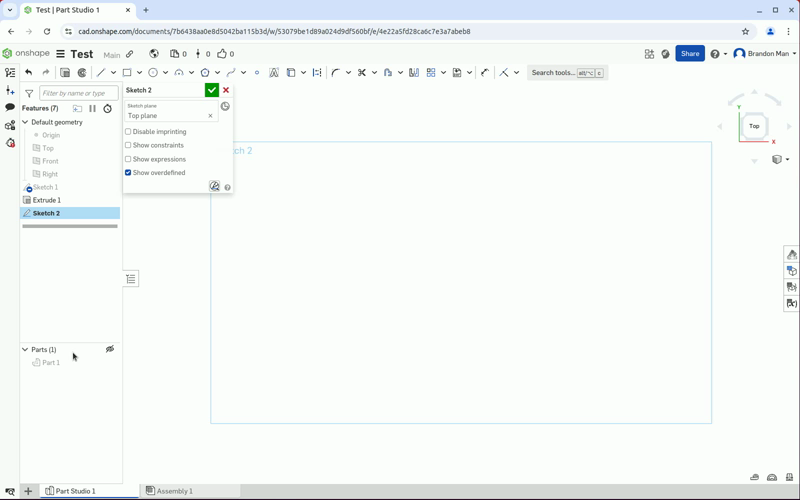
key_down(shift)
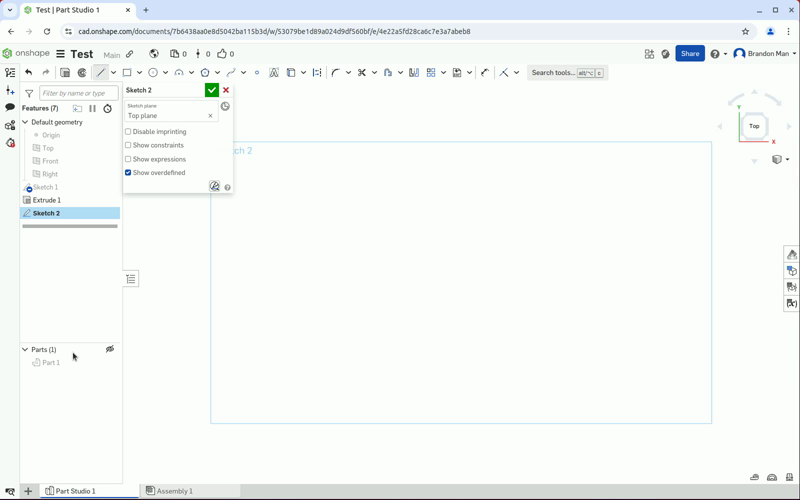
mouse_move(412, 311)
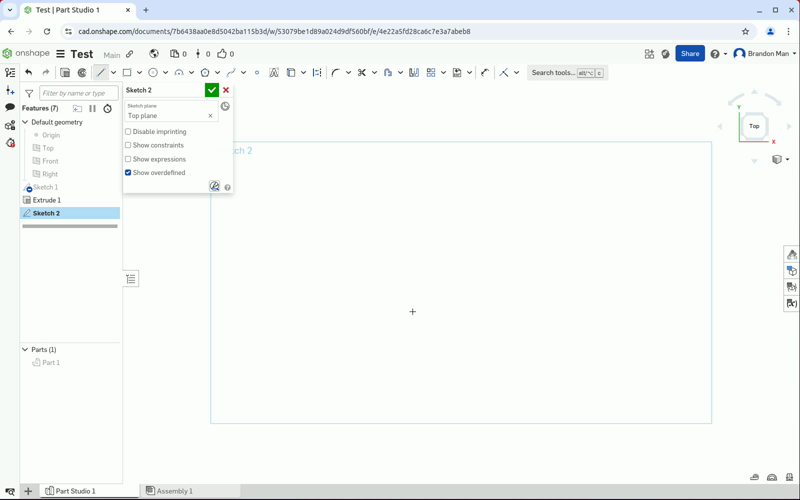
click(412, 311)
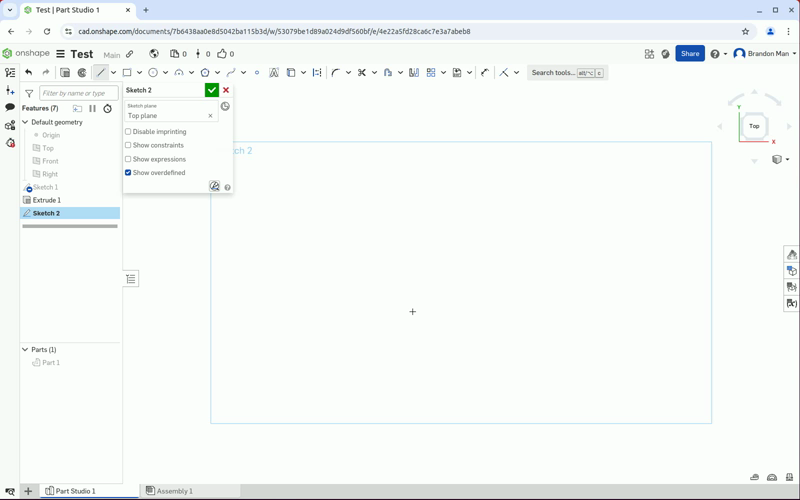
key_up(shift)
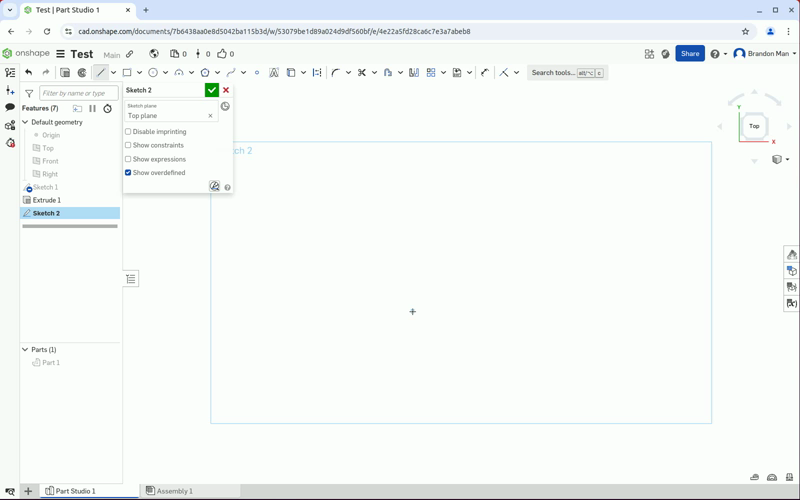
key_down(shift)
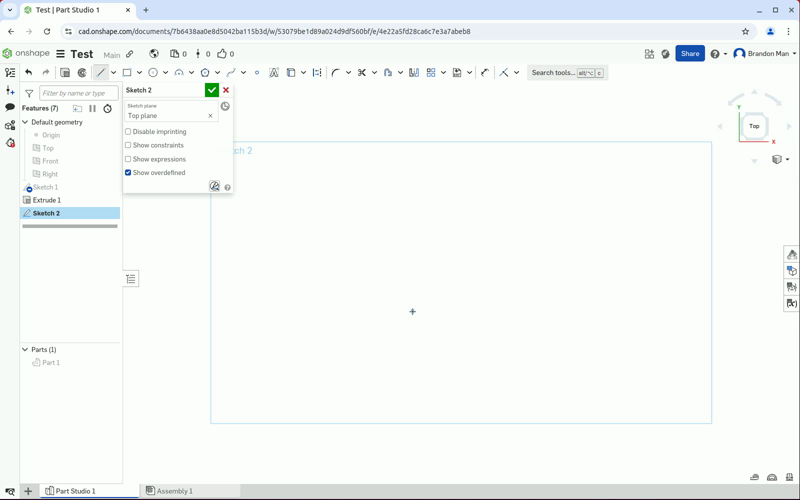
mouse_move(442, 311)
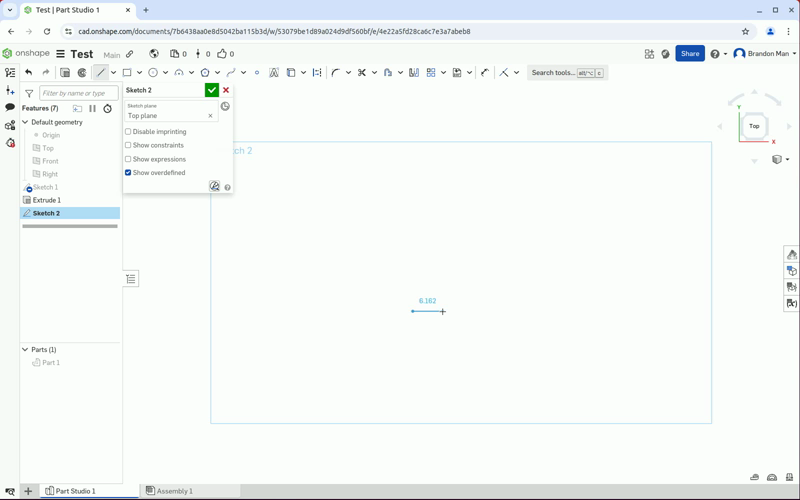
mouse_move(461, 338)
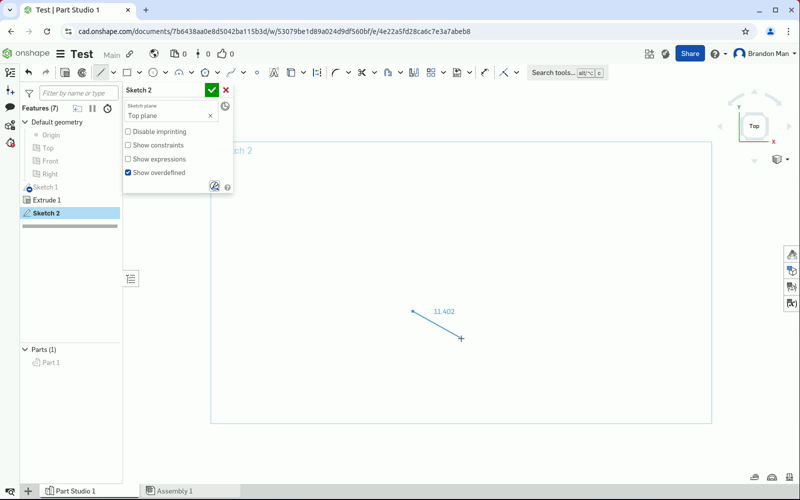
click(461, 338)
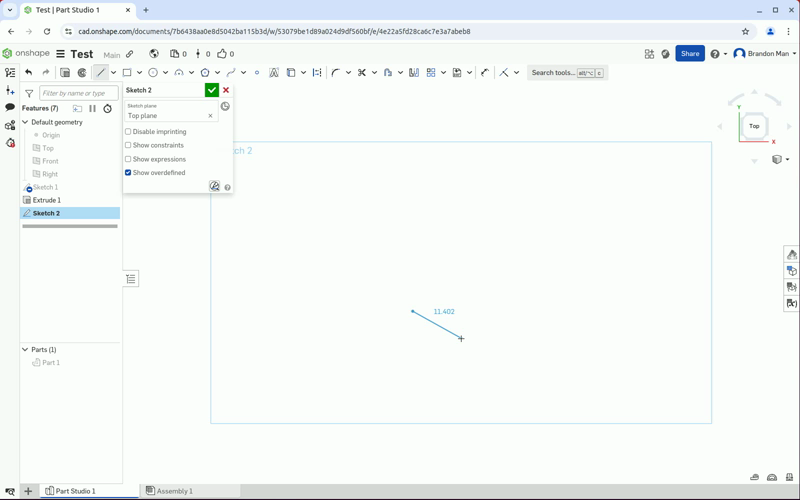
key_up(shift)
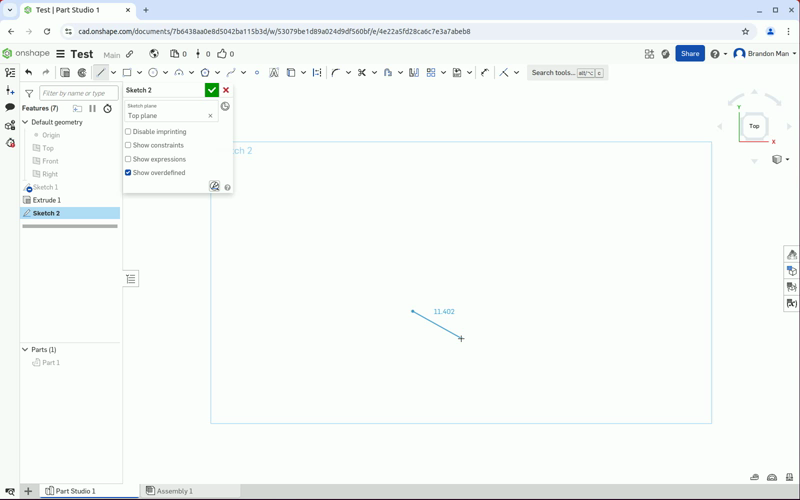
key_down(shift)
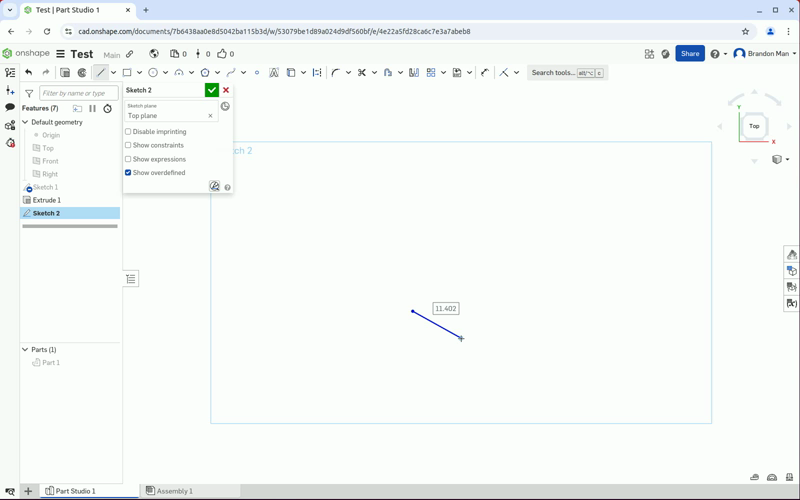
mouse_move(491, 338)
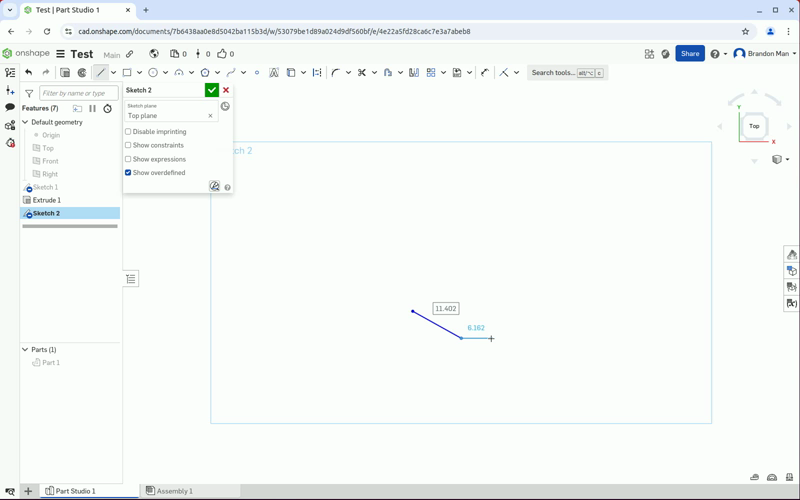
mouse_move(509, 311)
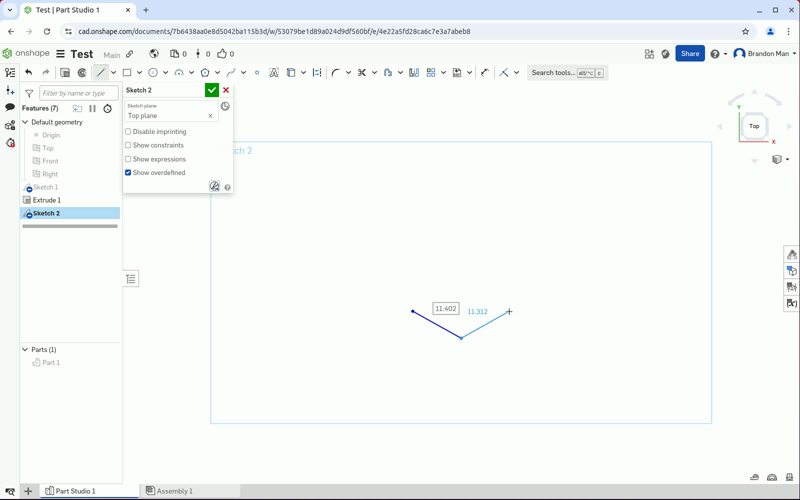
click(509, 311)
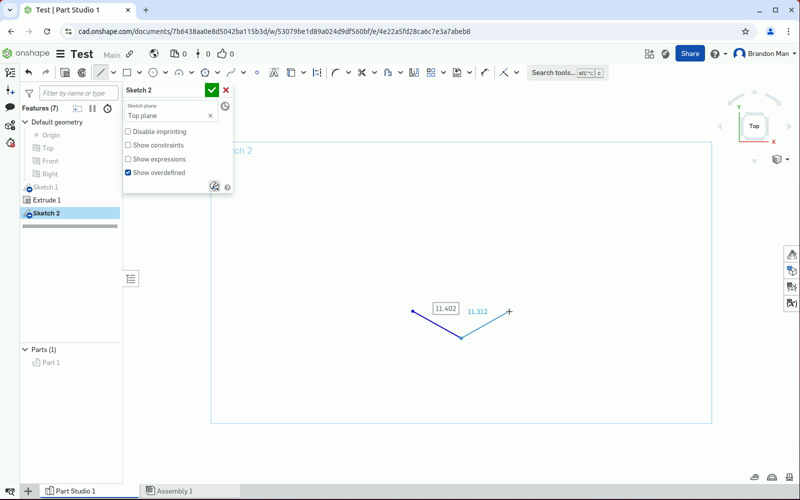
key_up(shift)
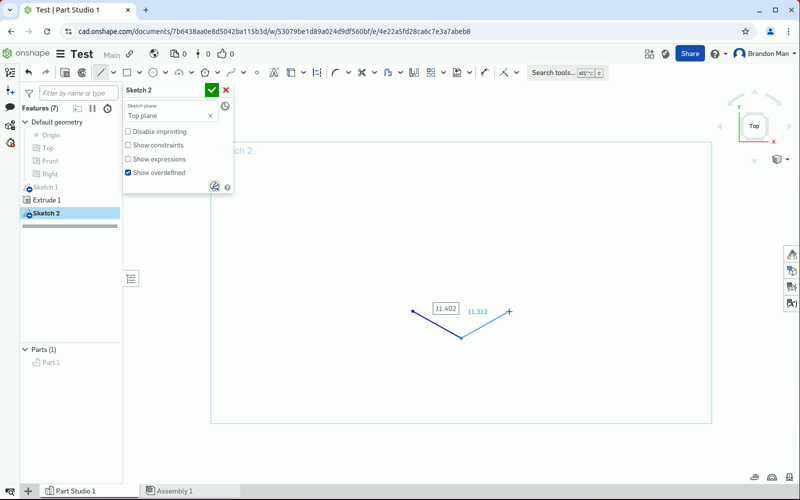
key_down(shift)
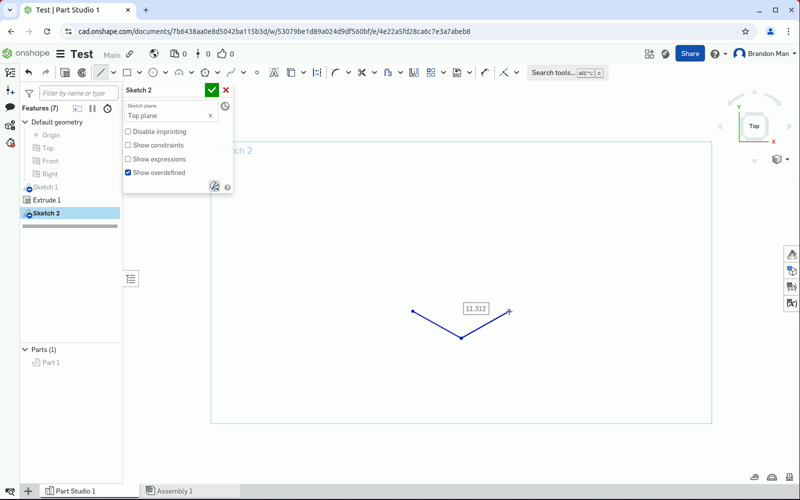
mouse_move(539, 311)
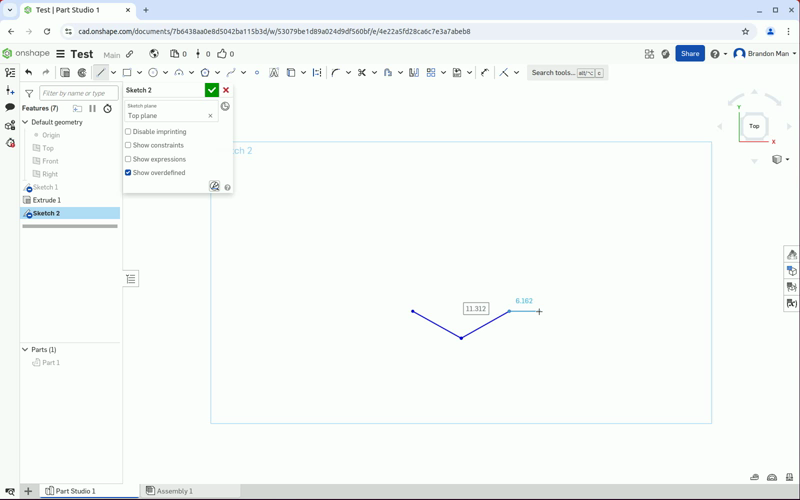
mouse_move(509, 255)
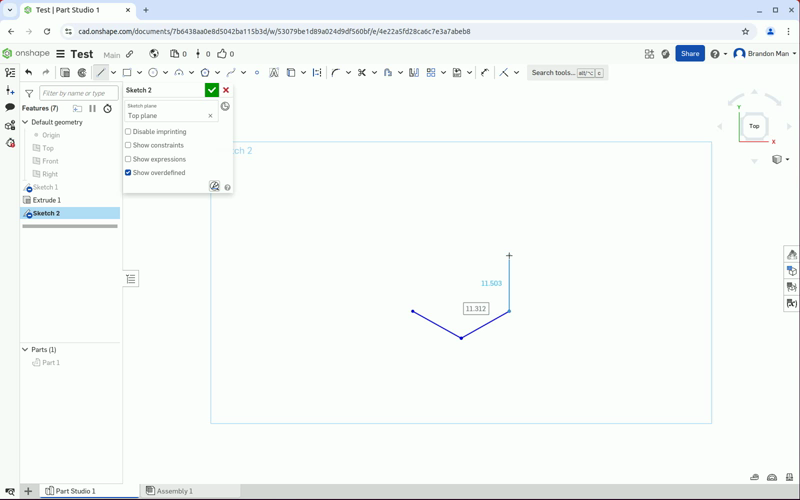
click(509, 255)
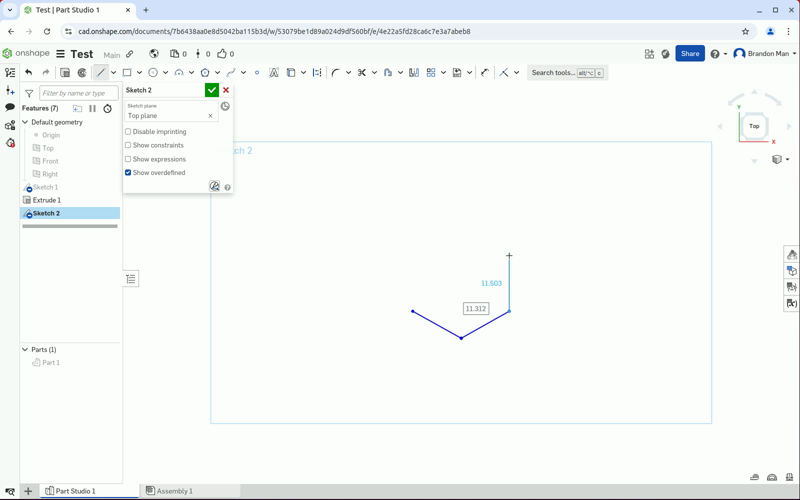
key_up(shift)
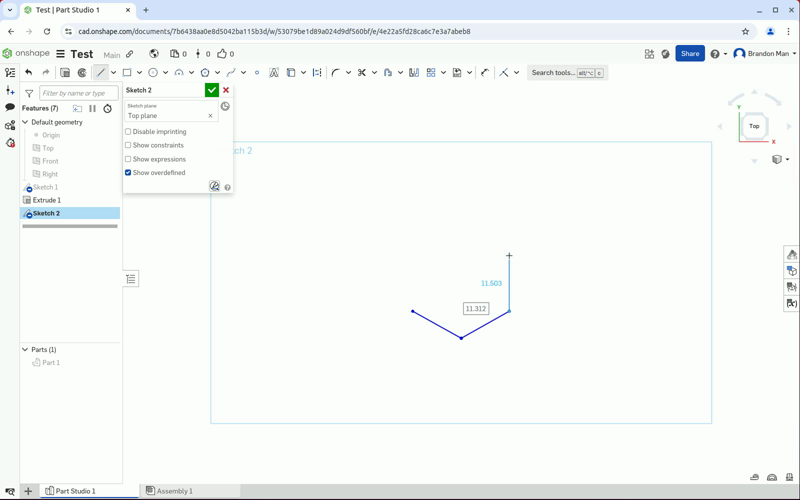
key_down(shift)
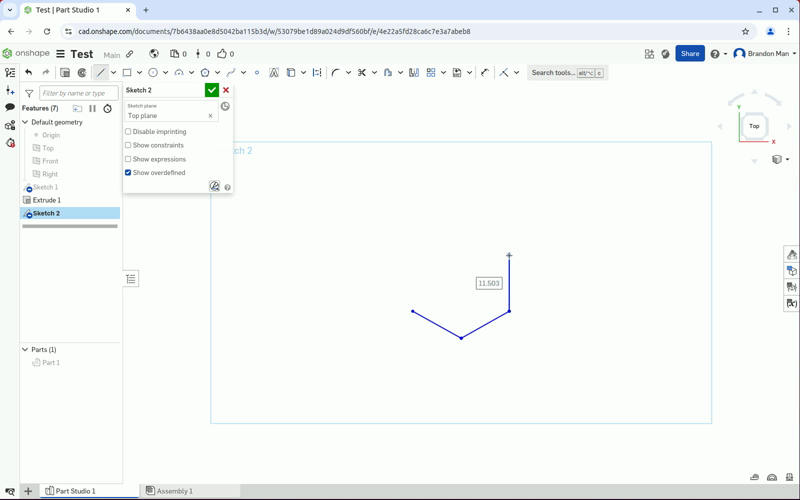
mouse_move(539, 255)
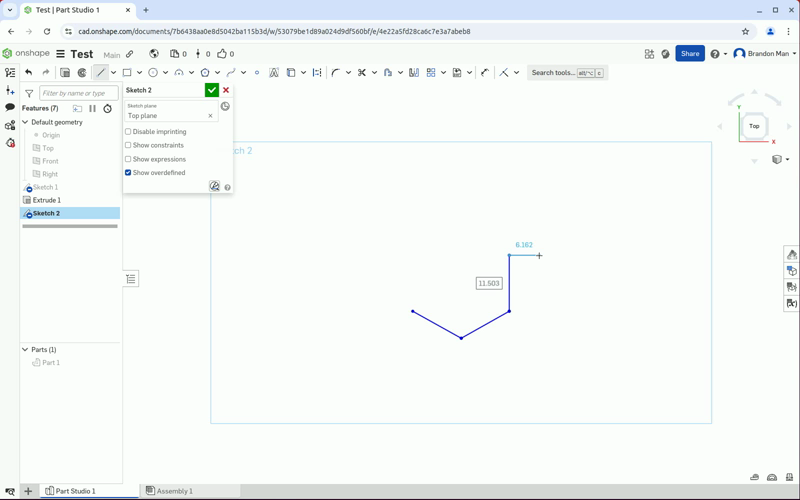
mouse_move(461, 228)
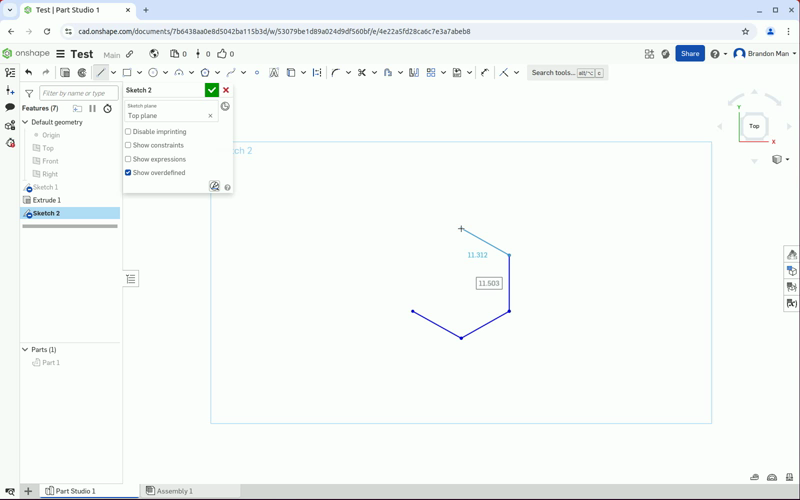
click(461, 228)
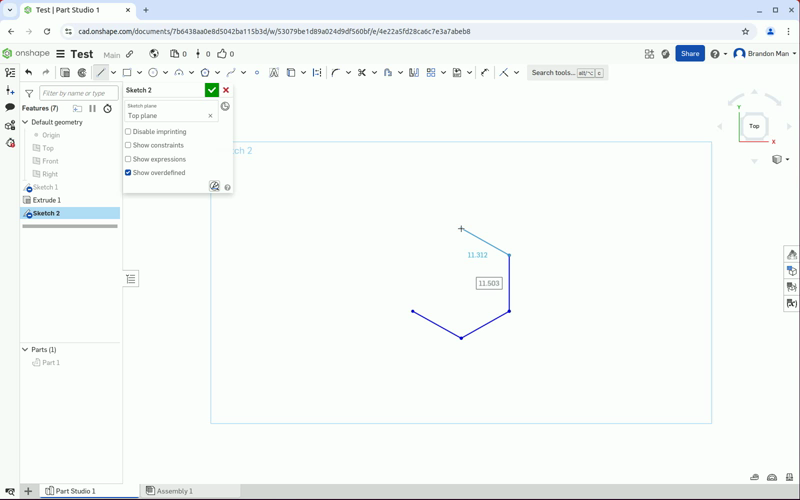
key_up(shift)
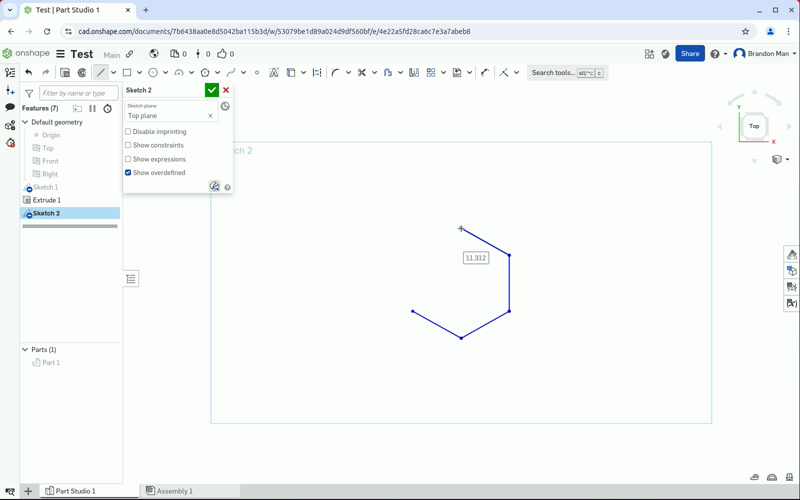
key_down(shift)
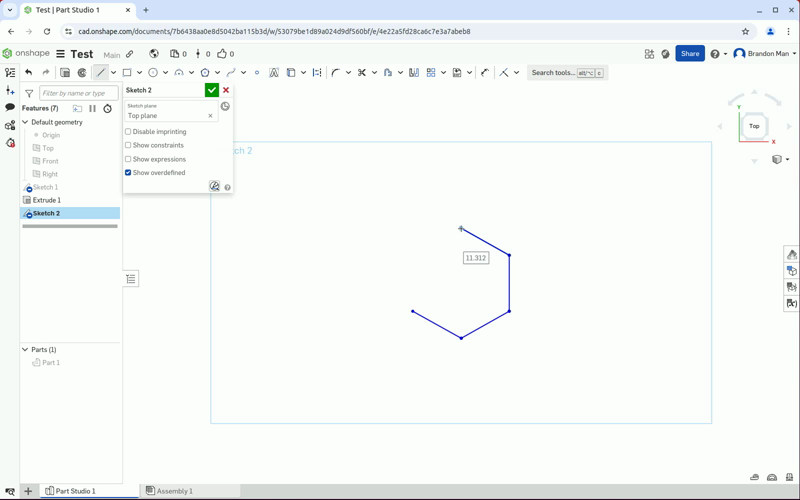
mouse_move(491, 228)
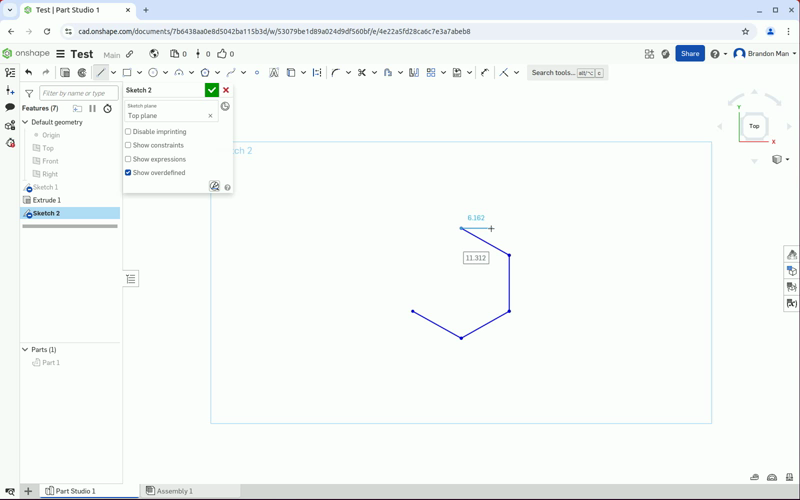
mouse_move(412, 255)
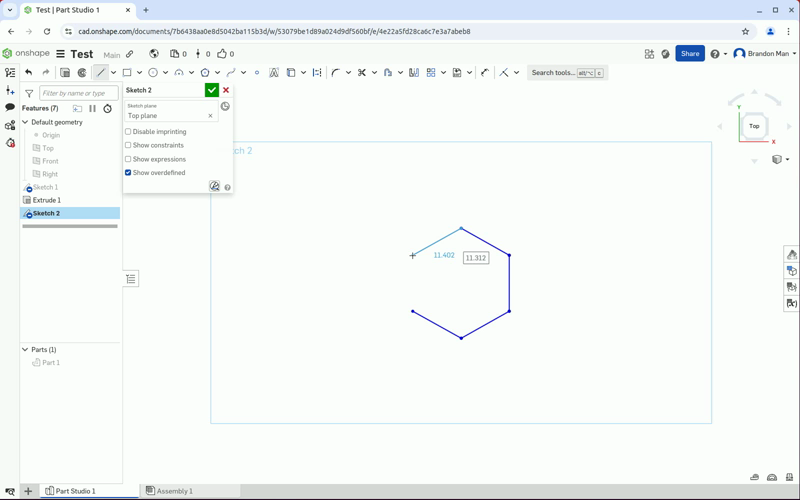
click(412, 255)
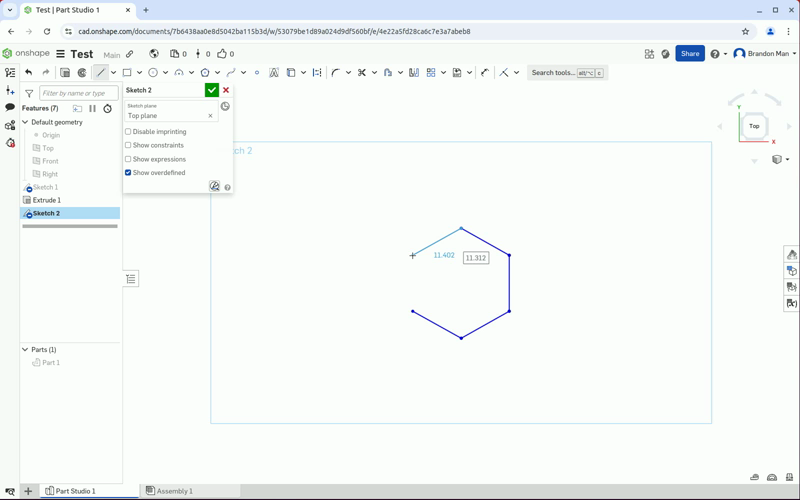
key_up(shift)
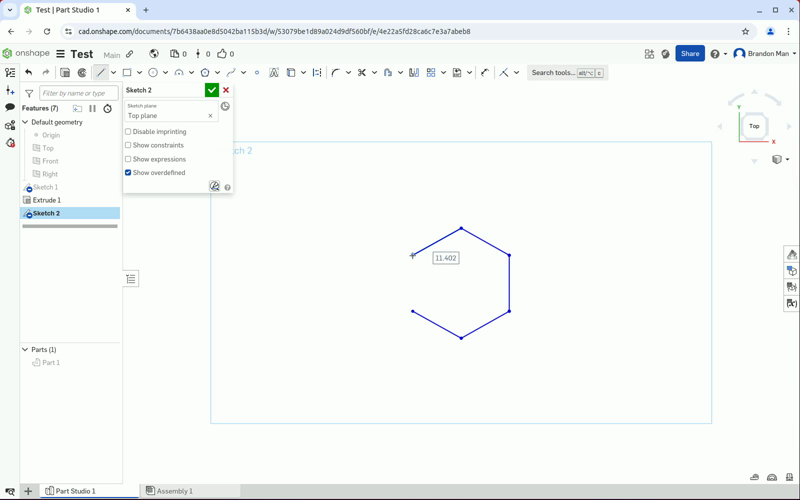
mouse_move(442, 255)
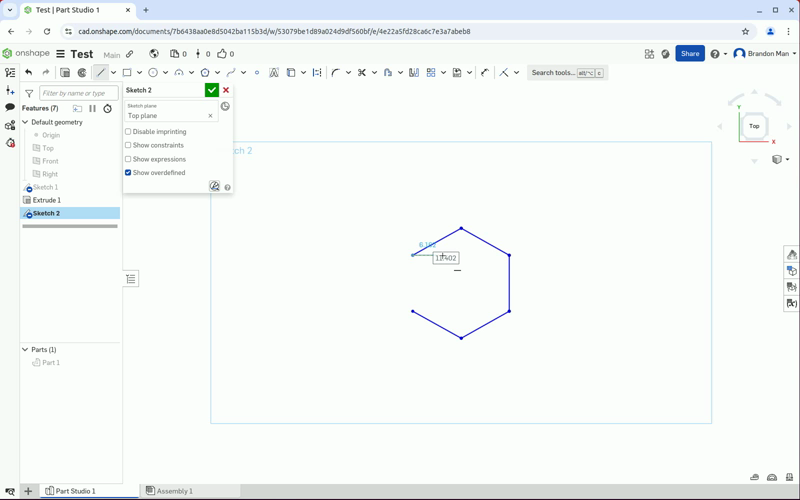
key_down(shift)
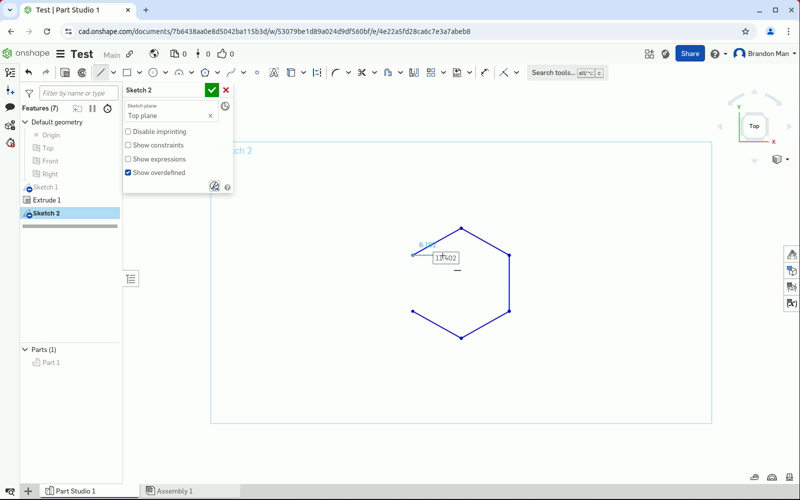
mouse_move(412, 311)
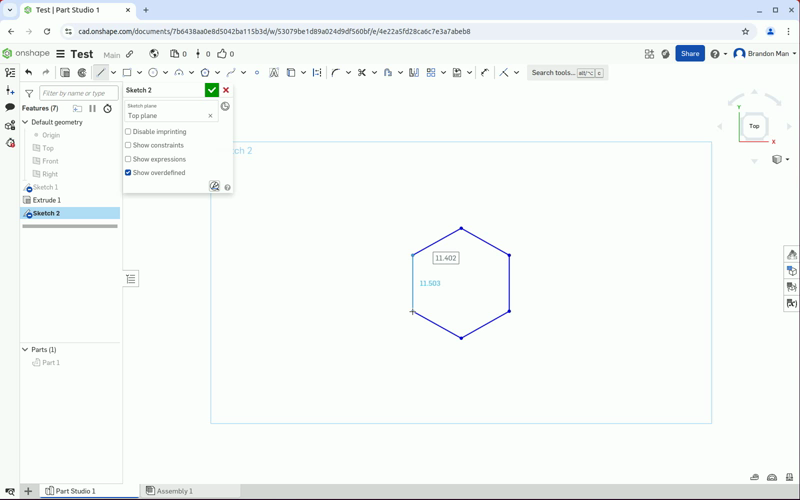
key_up(shift)
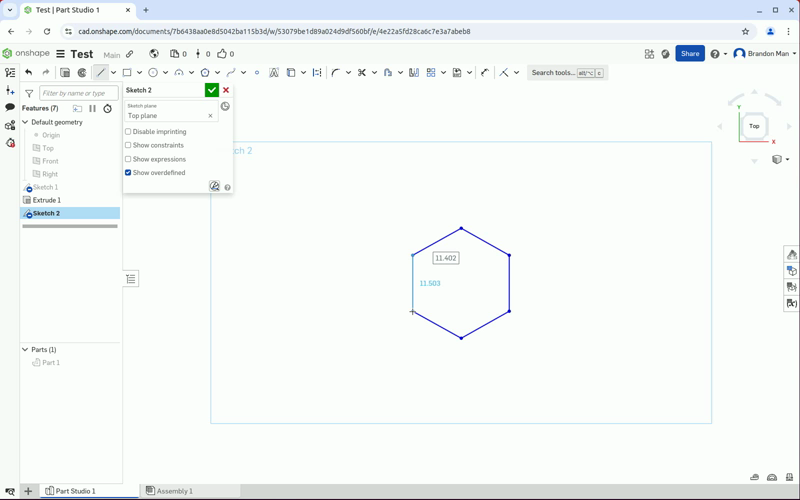
click(412, 311)
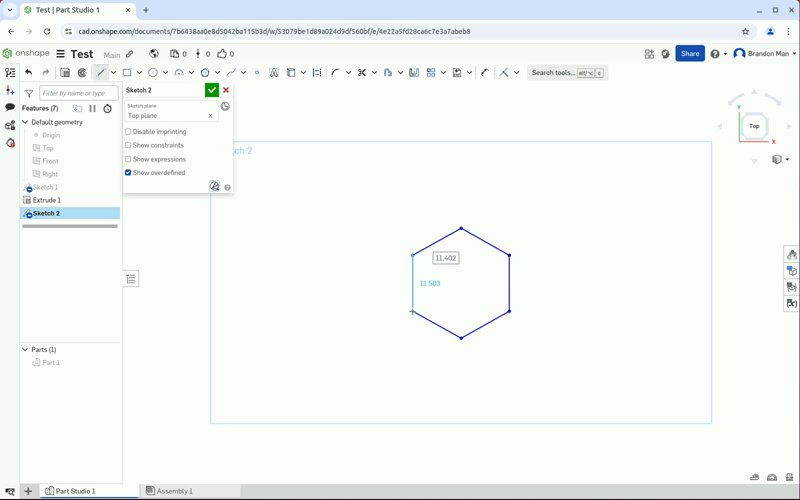
key(esc)
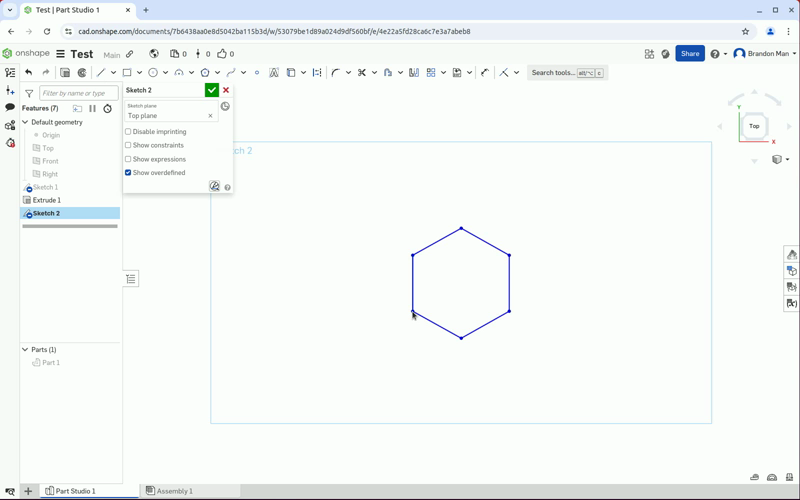
mouse_move(477, 311)
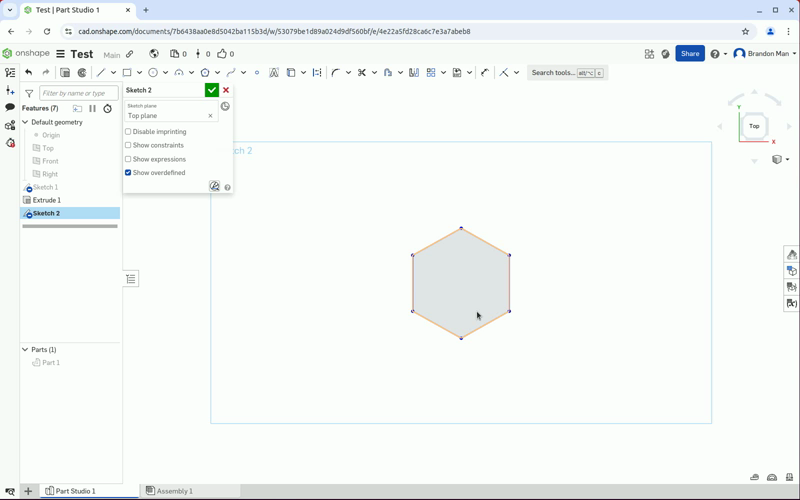
click(477, 311)
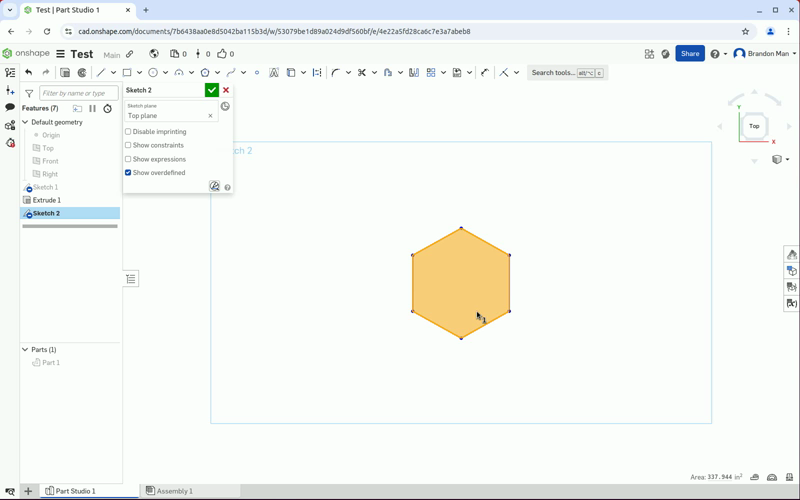
mouse_move(73, 352)
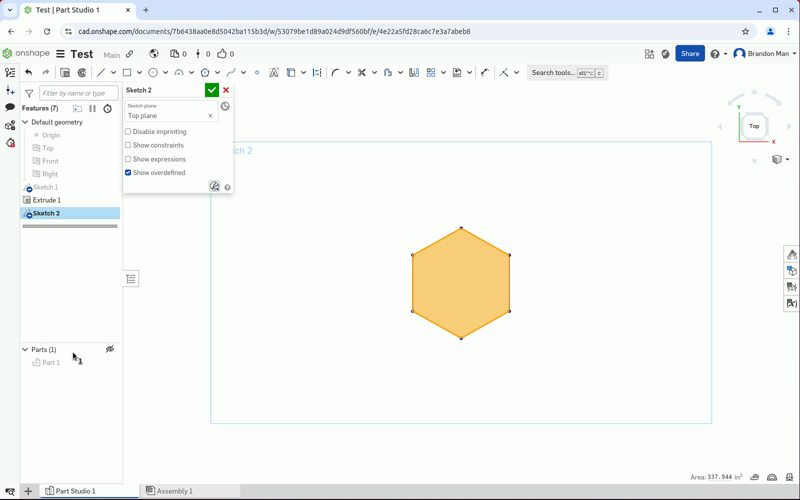
key(shift+y)
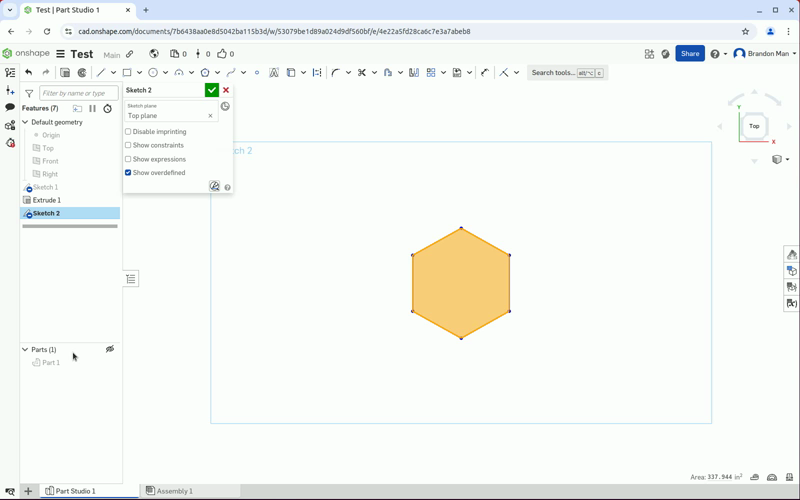
key(shift+e)
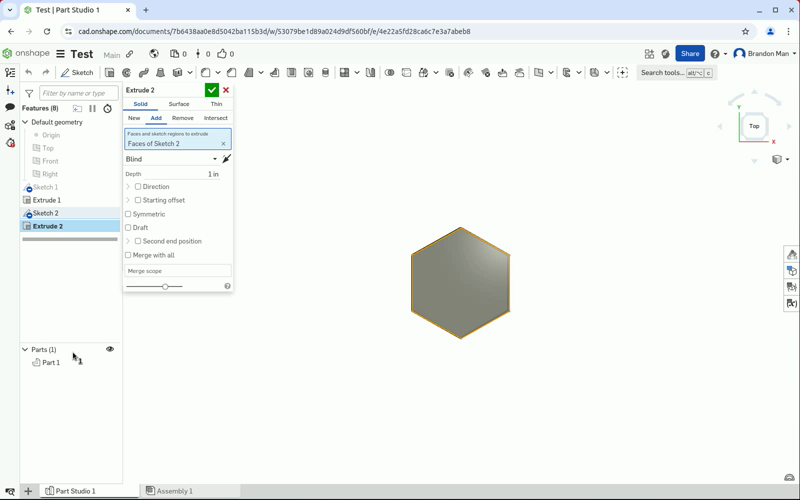
mouse_move(143, 106)
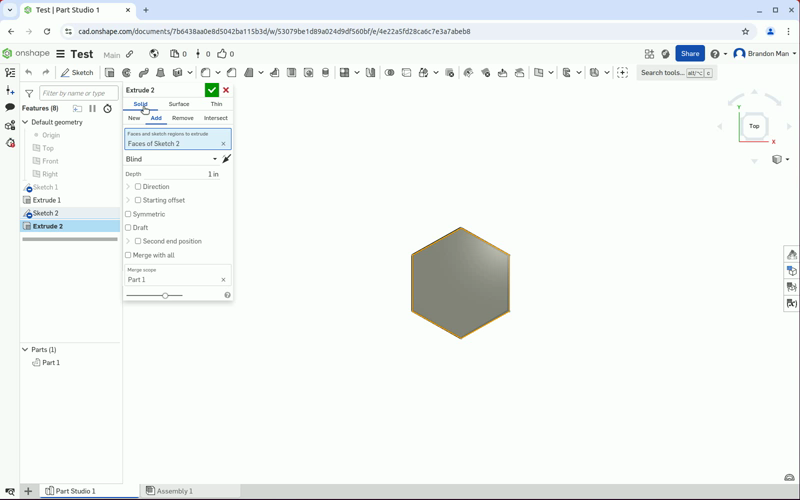
click(143, 106)
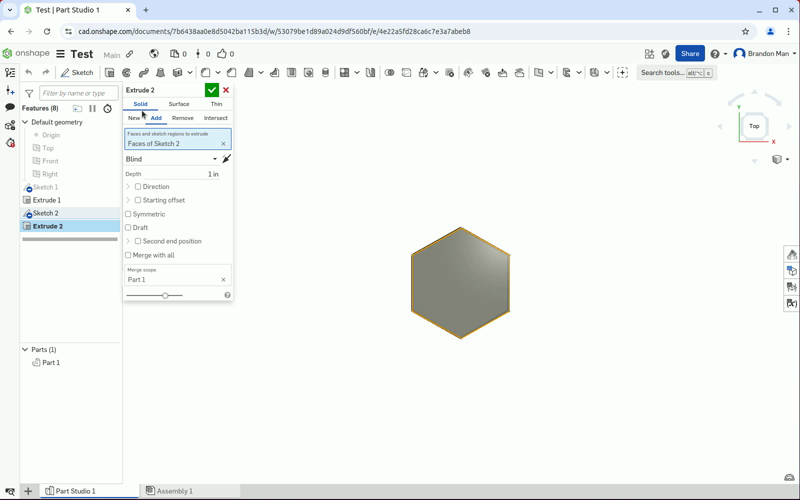
mouse_move(137, 120)
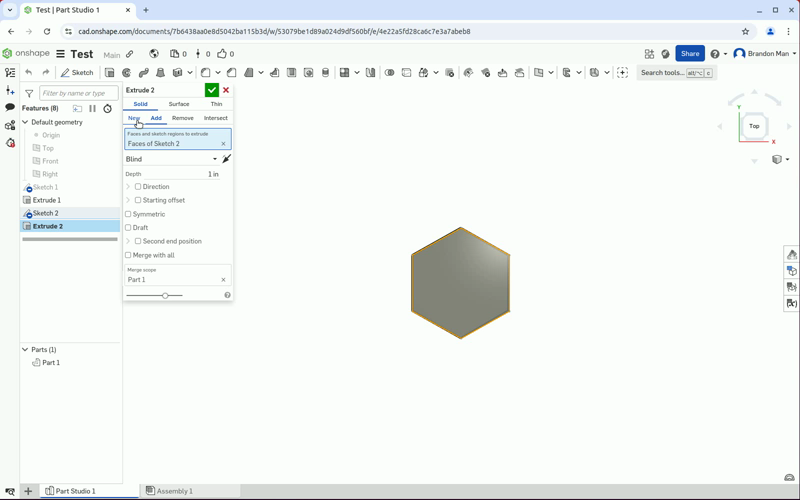
click(137, 120)
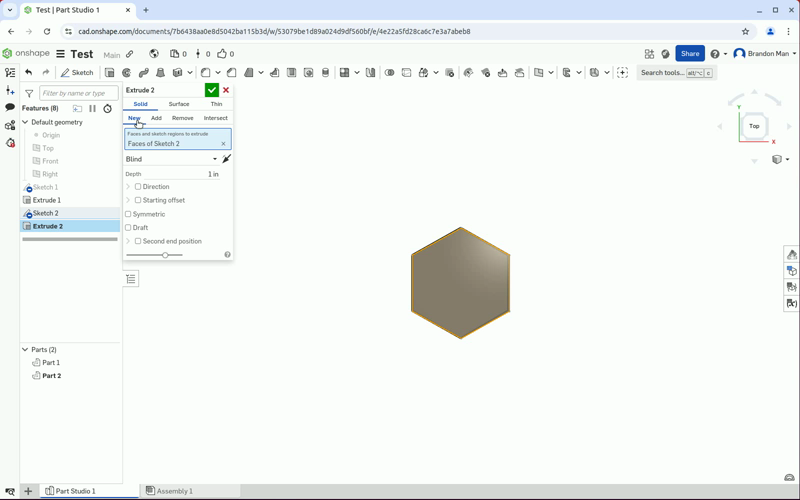
key(tab, 4)
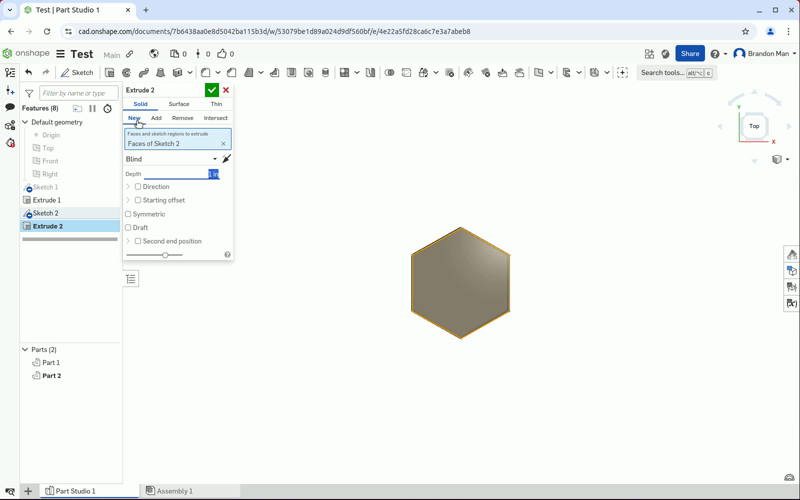
text(0.241)
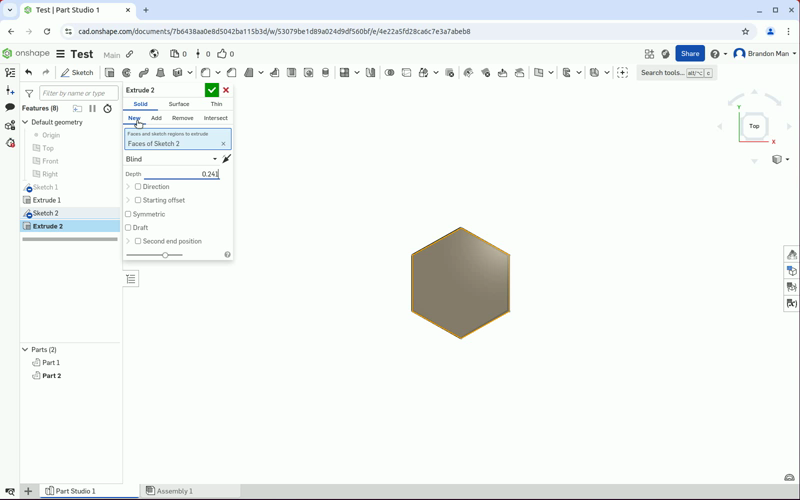
key(enter)
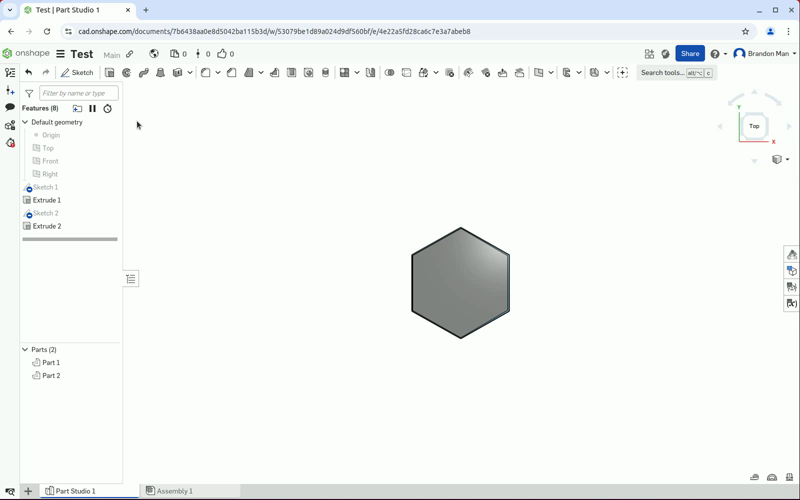
key(shift+h)
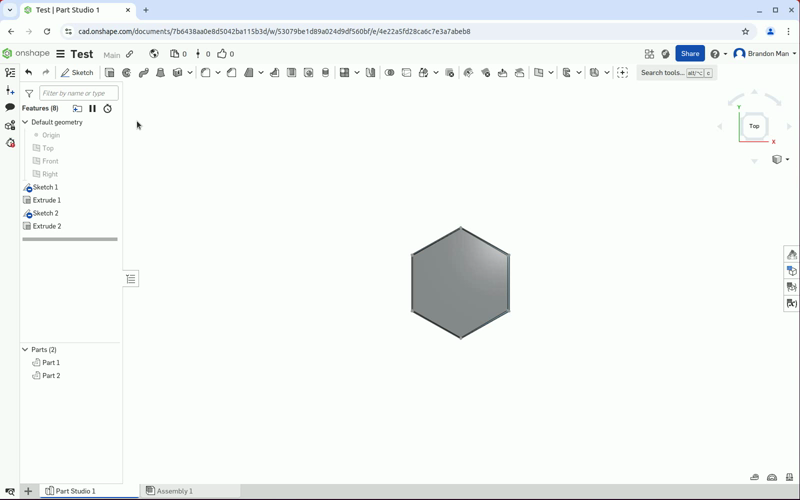
key(shift+h)
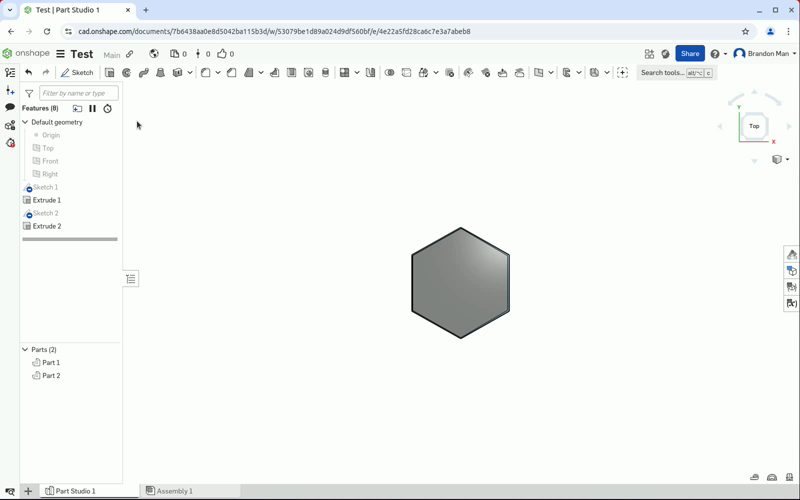
mouse_move(73, 189)
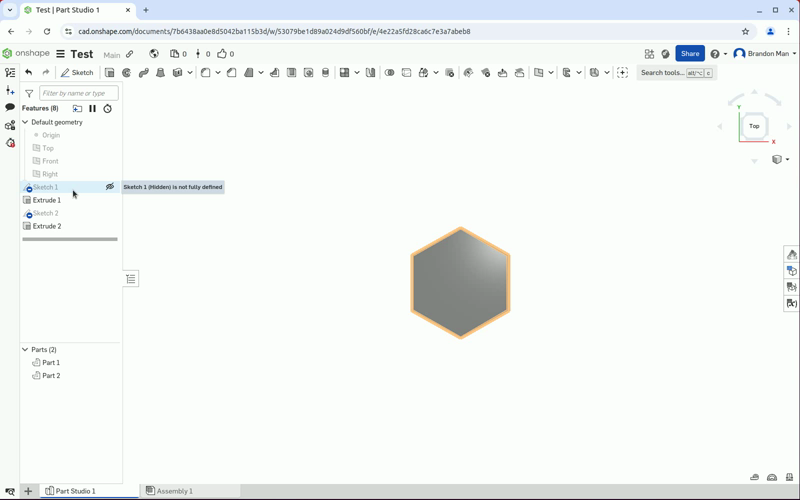
click(73, 189)
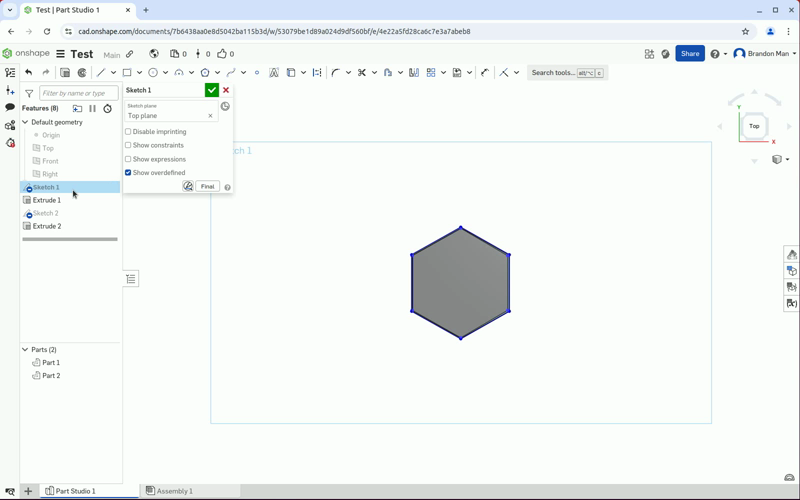
mouse_move(229, 92)
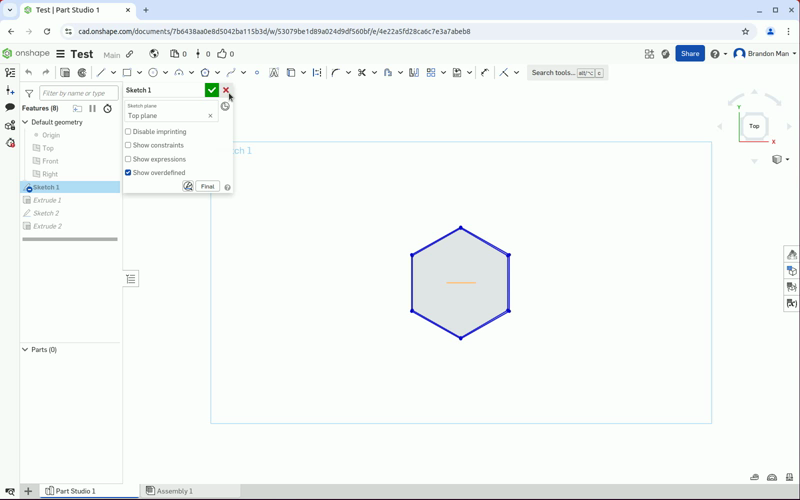
click(229, 92)
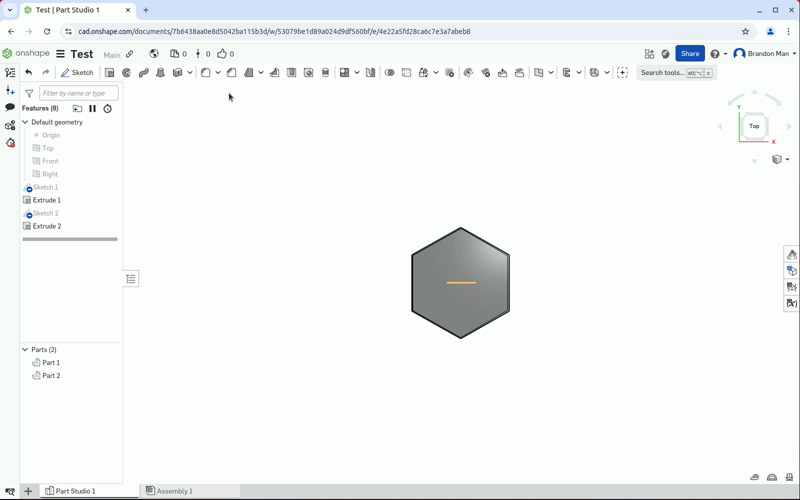
mouse_move(541, 75)
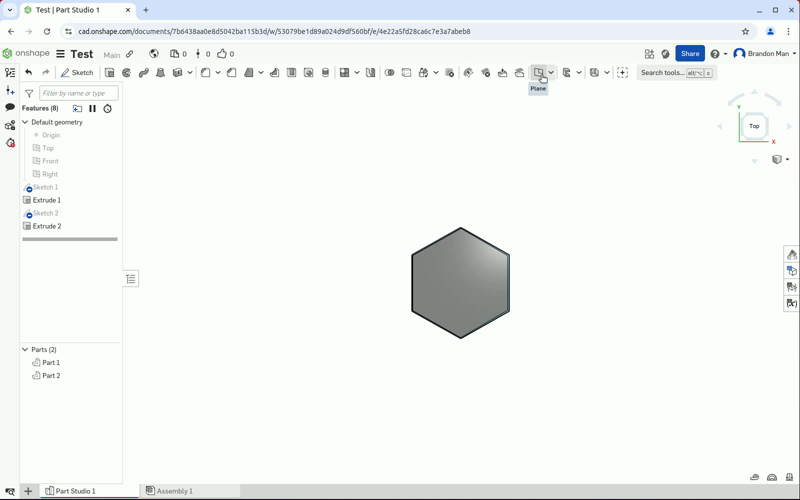
click(541, 75)
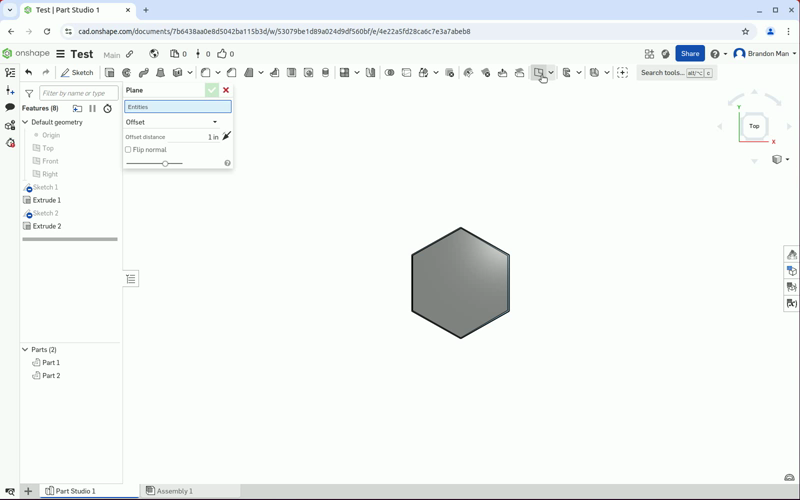
mouse_move(73, 150)
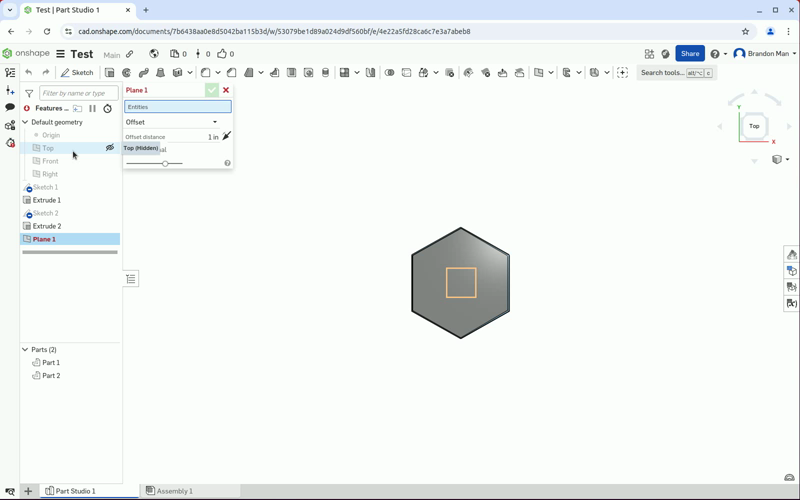
click(73, 150)
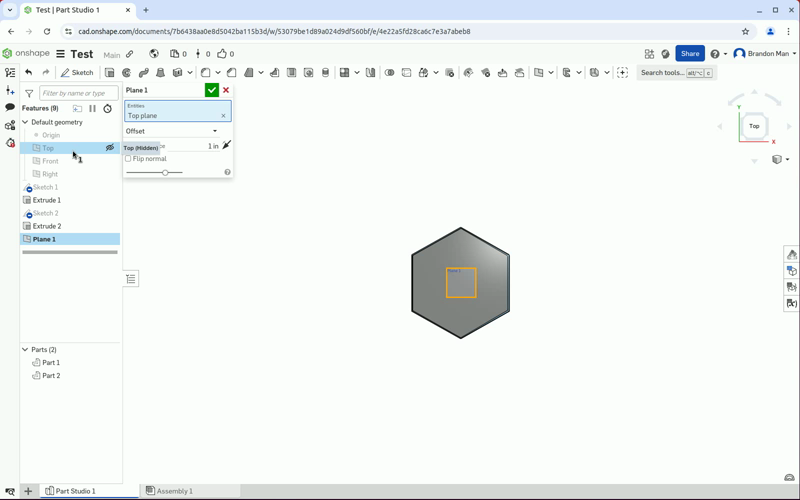
key(tab, 2)
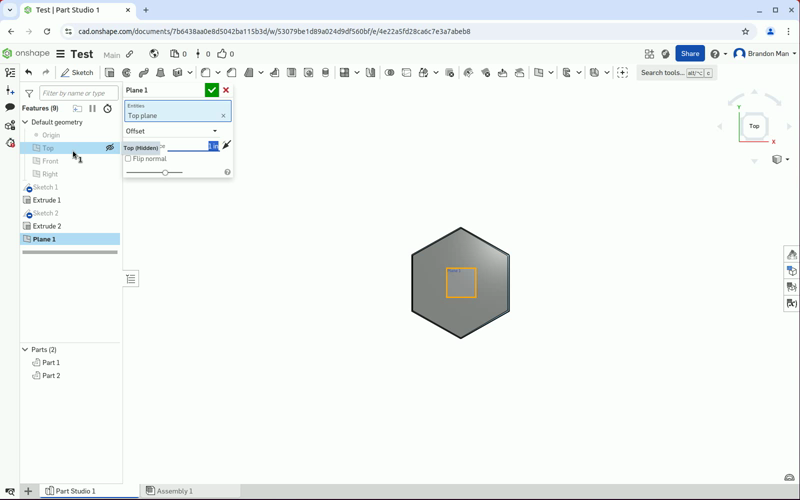
text(0.246)
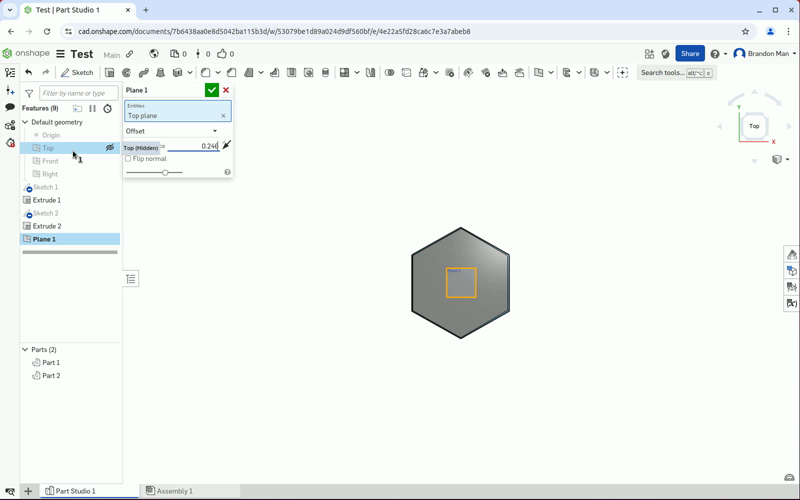
key(enter, 2)
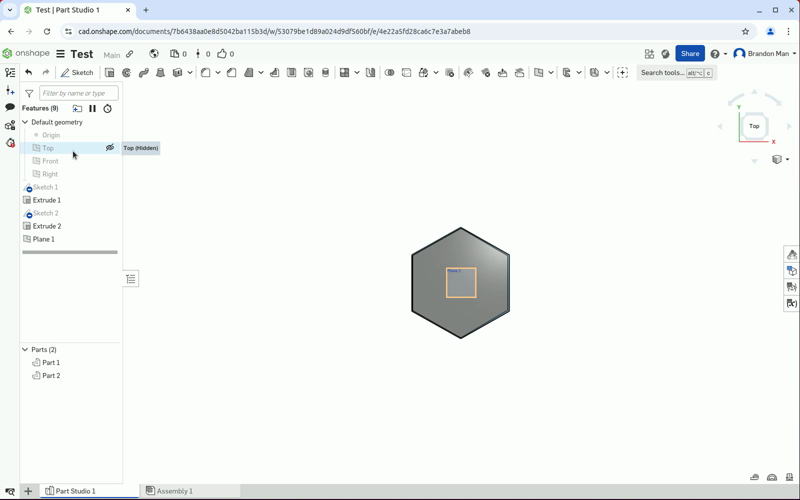
key(shift+s)
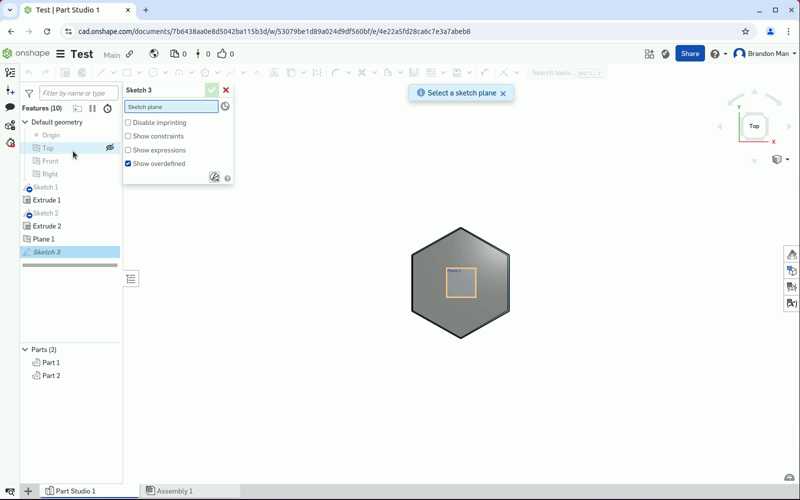
mouse_move(73, 241)
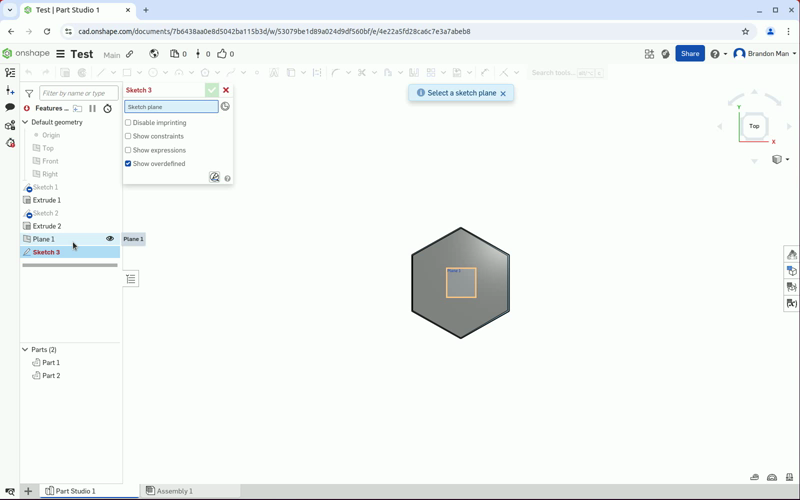
click(73, 241)
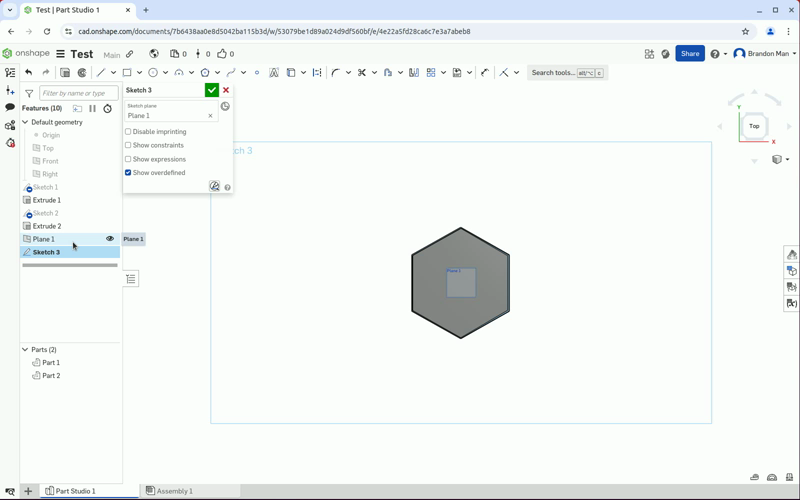
mouse_move(73, 352)
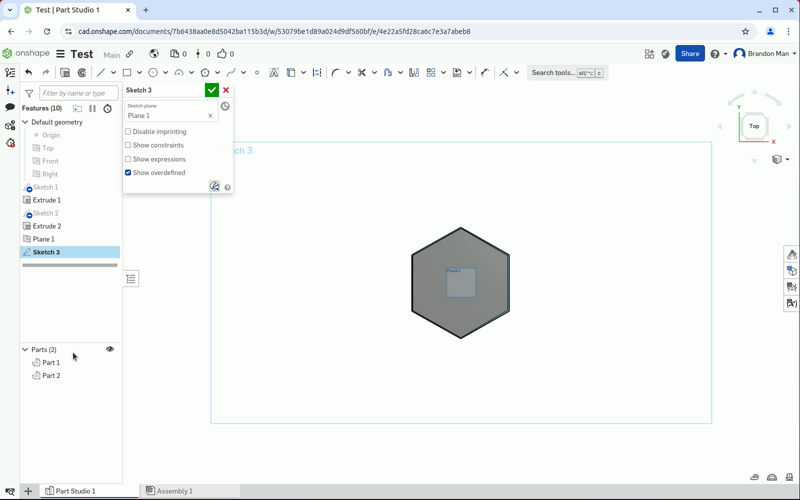
key(y)
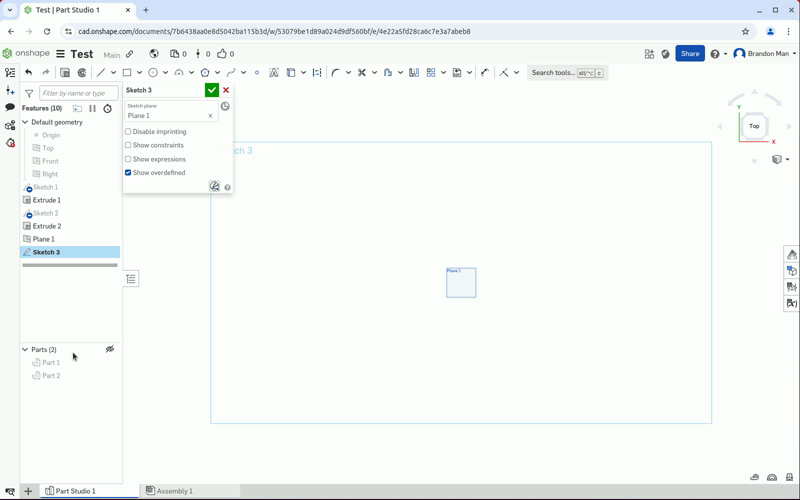
key(l)
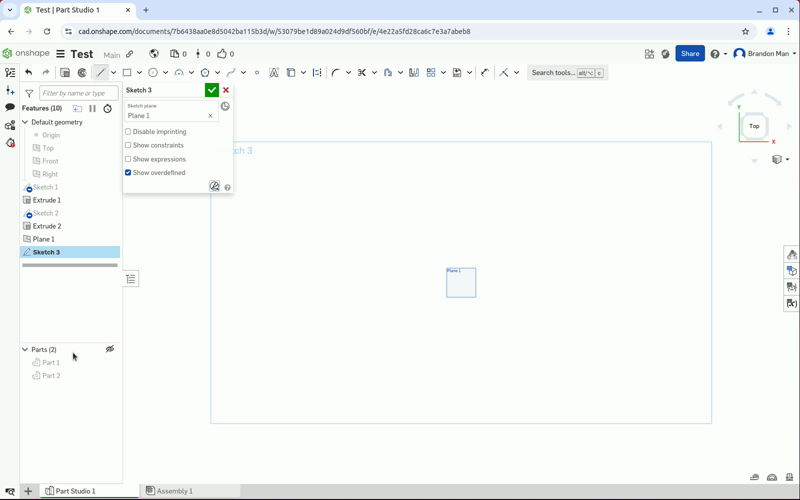
key_down(shift)
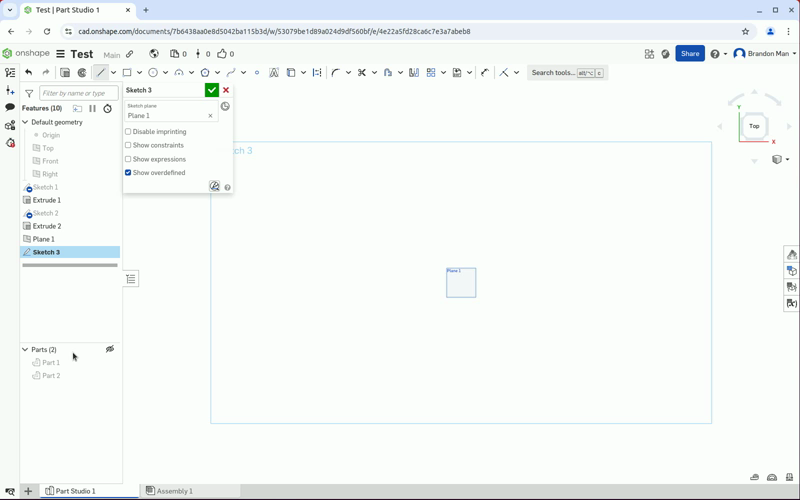
mouse_move(411, 311)
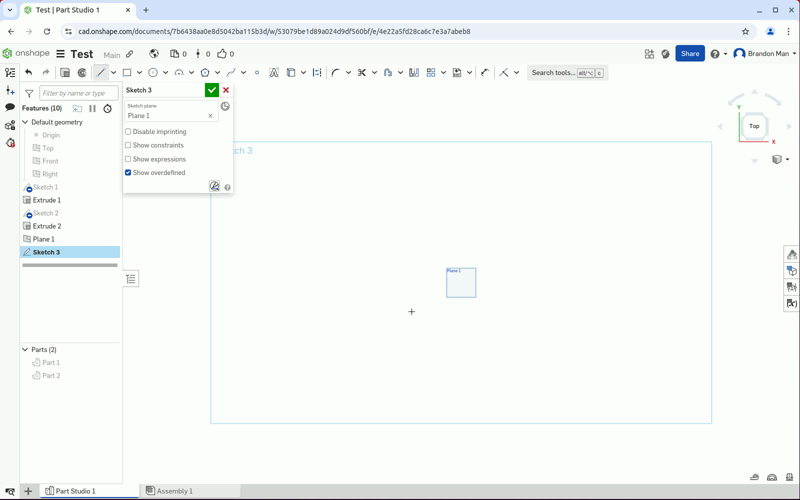
click(411, 311)
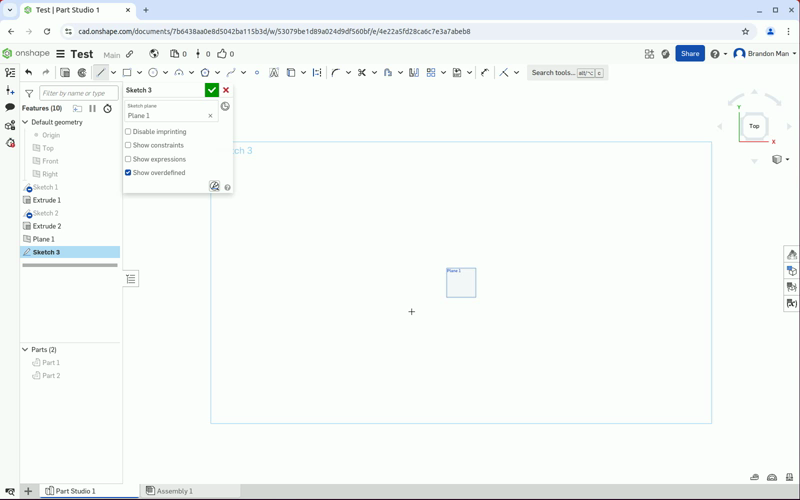
key_up(shift)
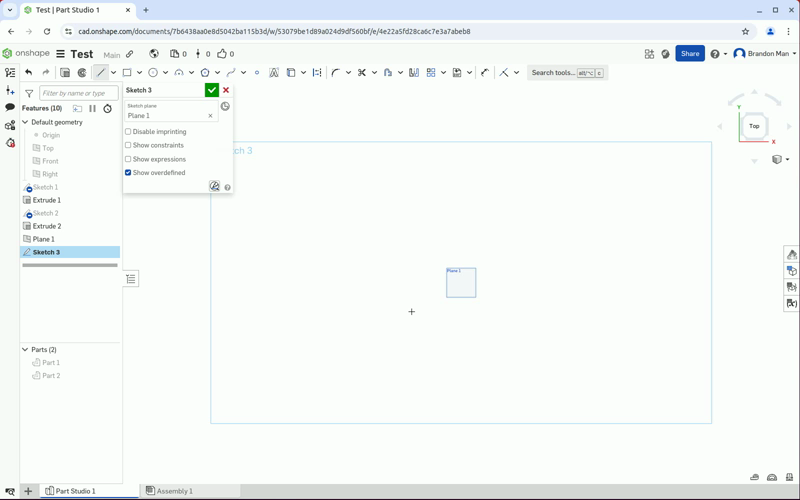
key_down(shift)
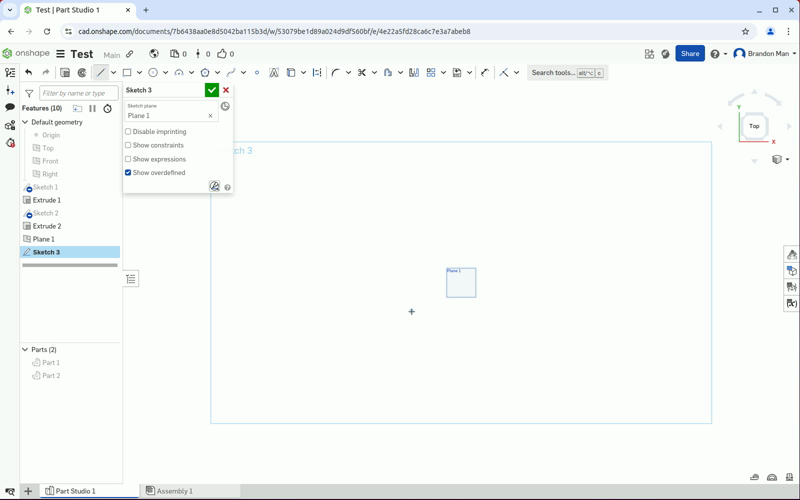
mouse_move(441, 311)
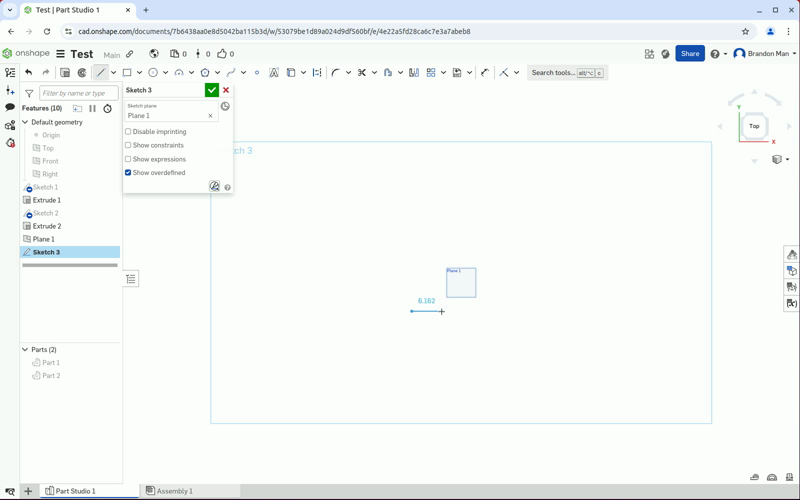
mouse_move(460, 338)
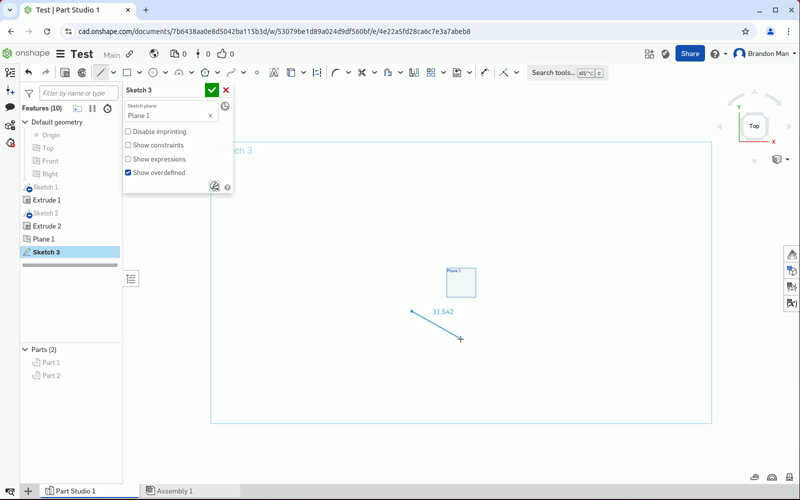
click(460, 338)
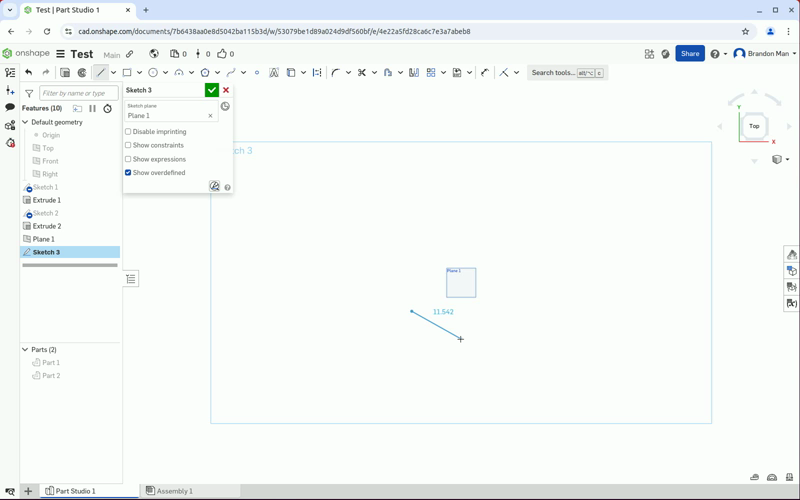
key_up(shift)
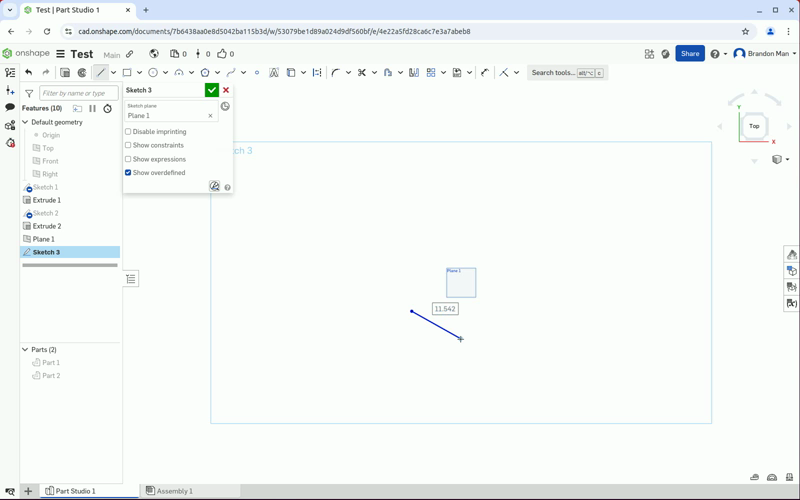
key_down(shift)
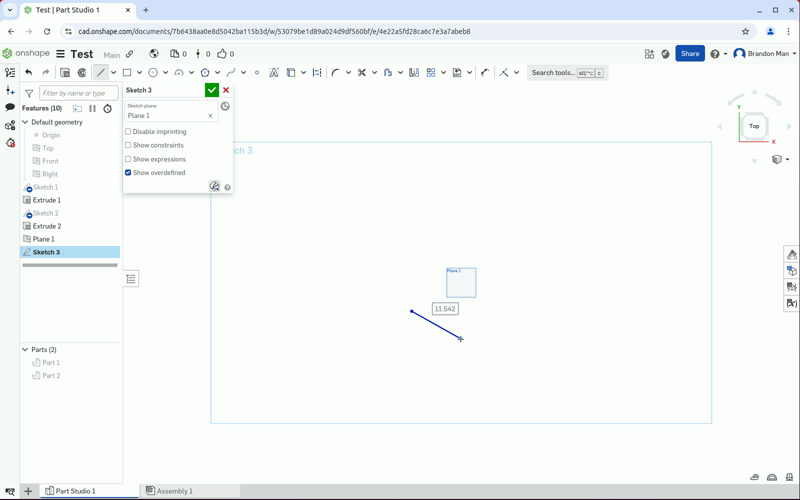
mouse_move(490, 338)
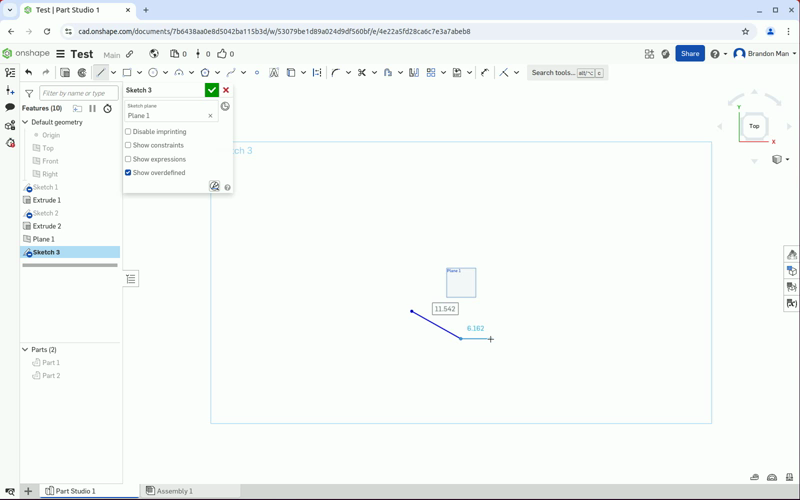
mouse_move(509, 311)
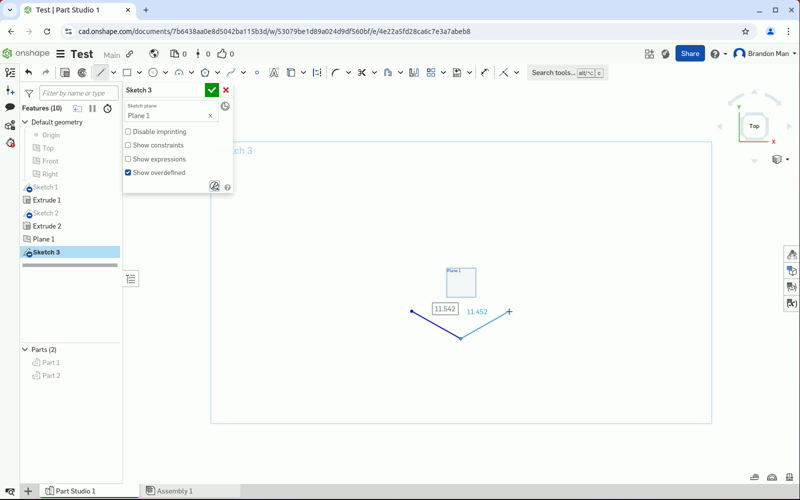
click(509, 311)
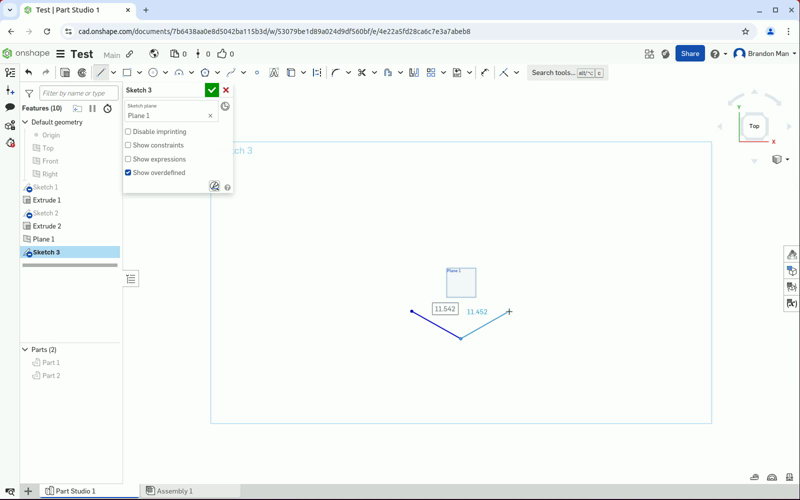
key_up(shift)
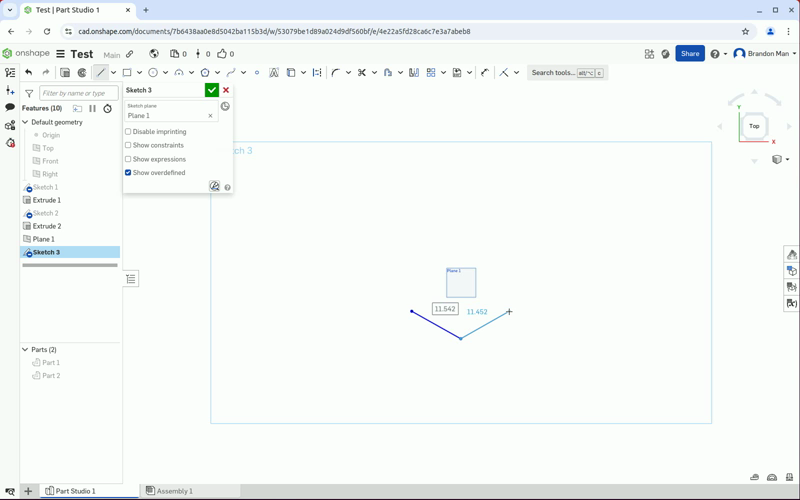
key_down(shift)
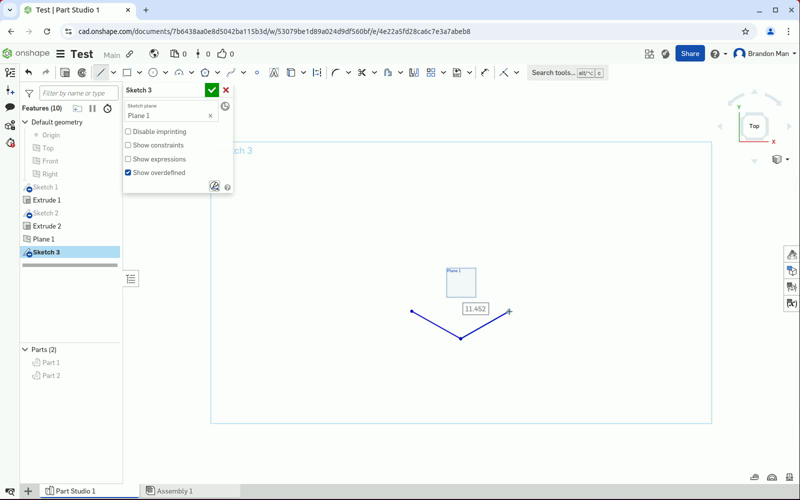
mouse_move(539, 311)
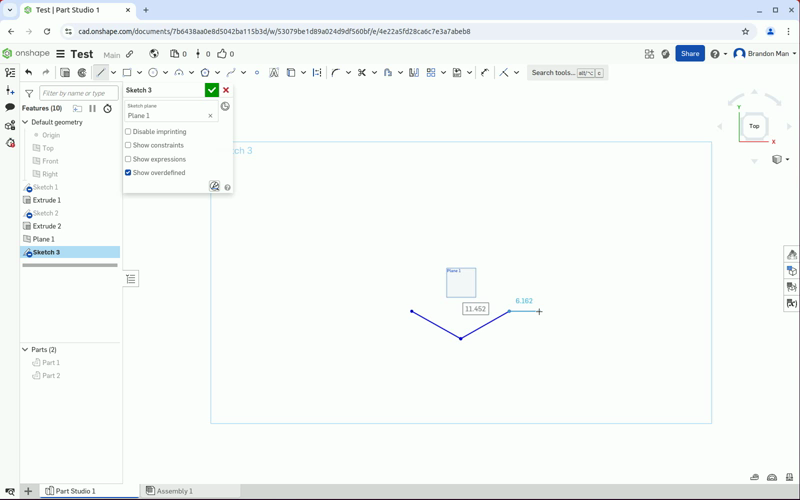
mouse_move(509, 254)
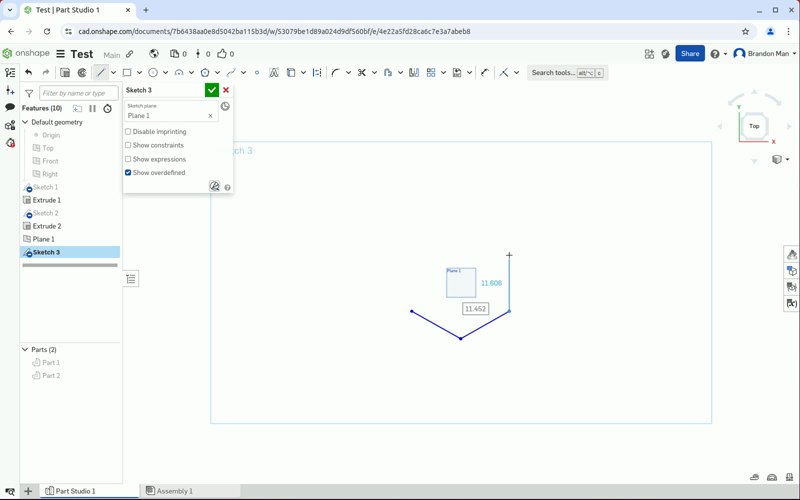
click(509, 254)
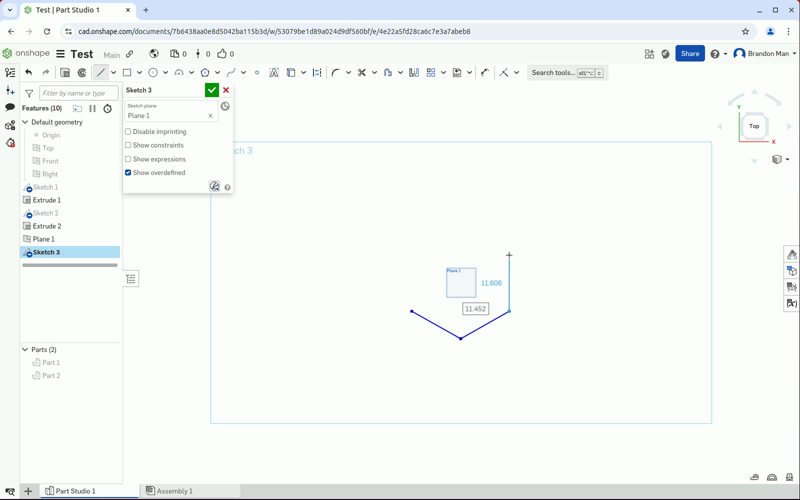
key_up(shift)
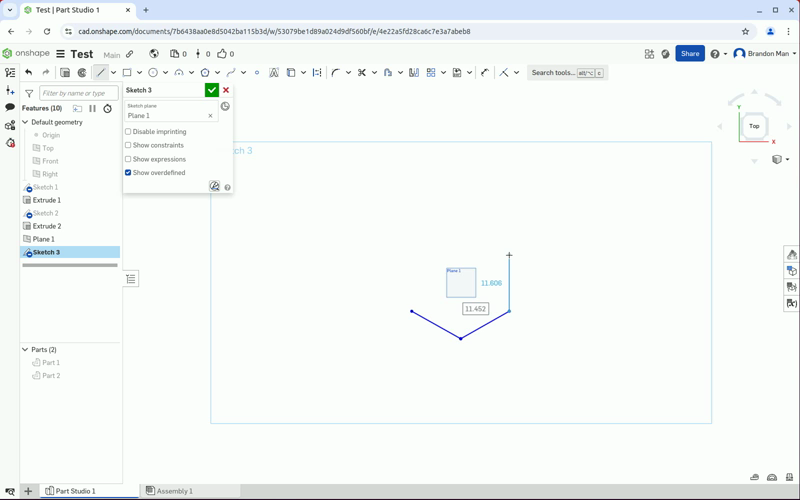
key_down(shift)
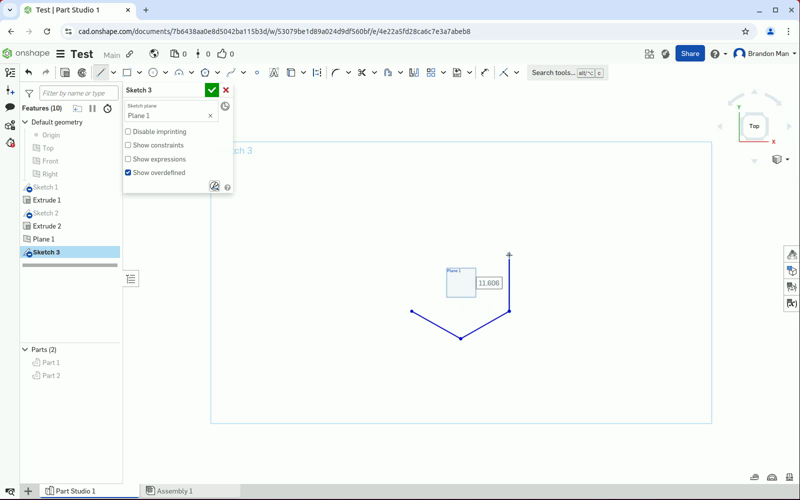
mouse_move(539, 254)
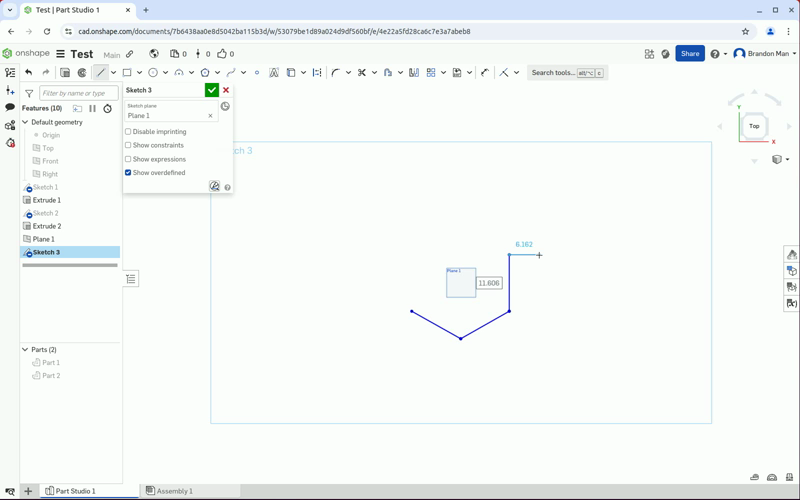
mouse_move(460, 227)
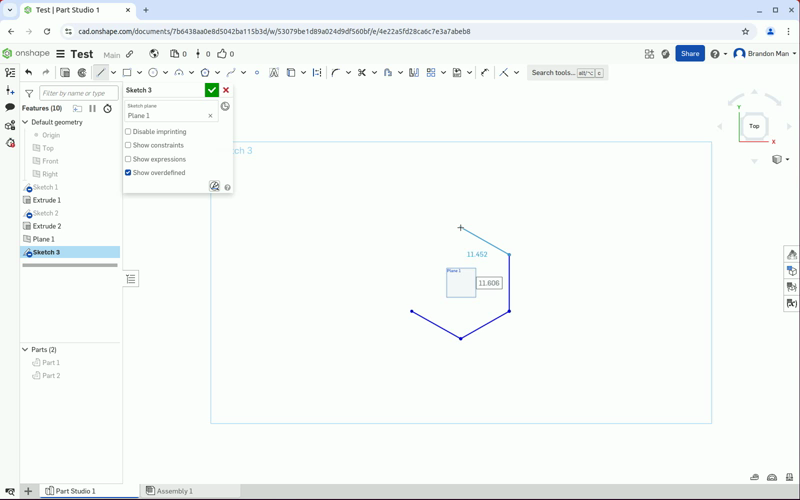
click(460, 227)
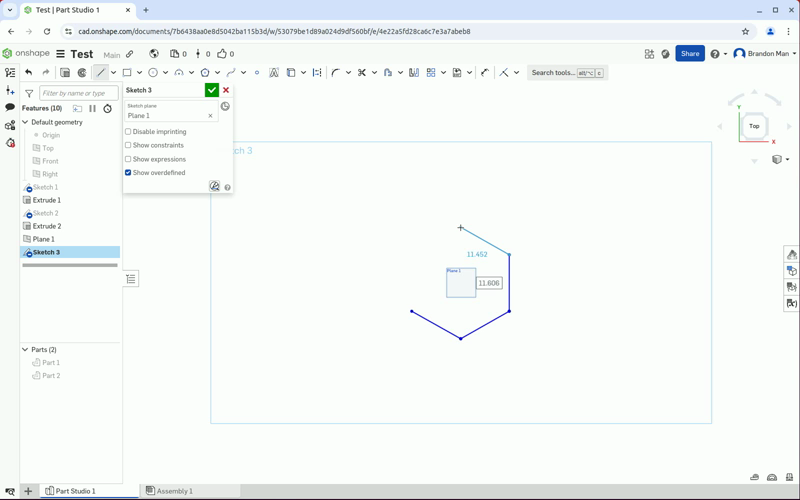
key_up(shift)
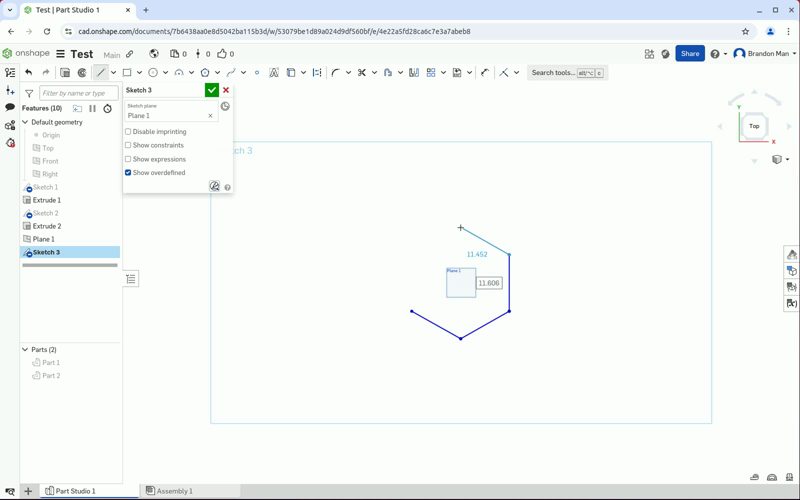
key_down(shift)
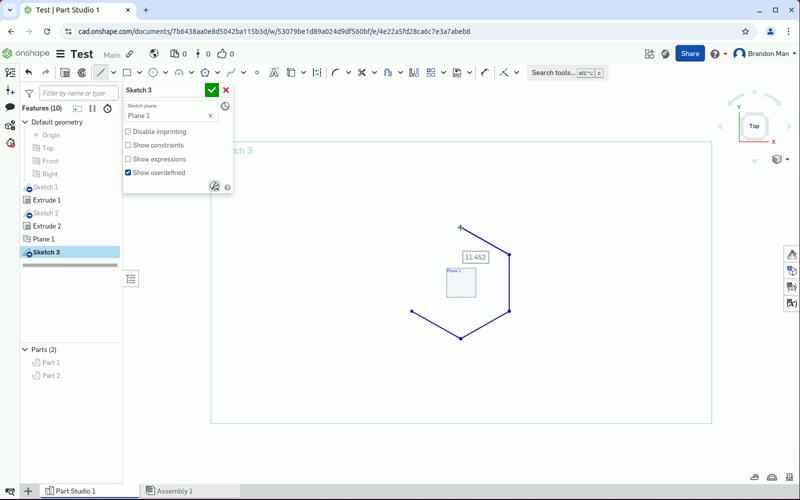
mouse_move(490, 227)
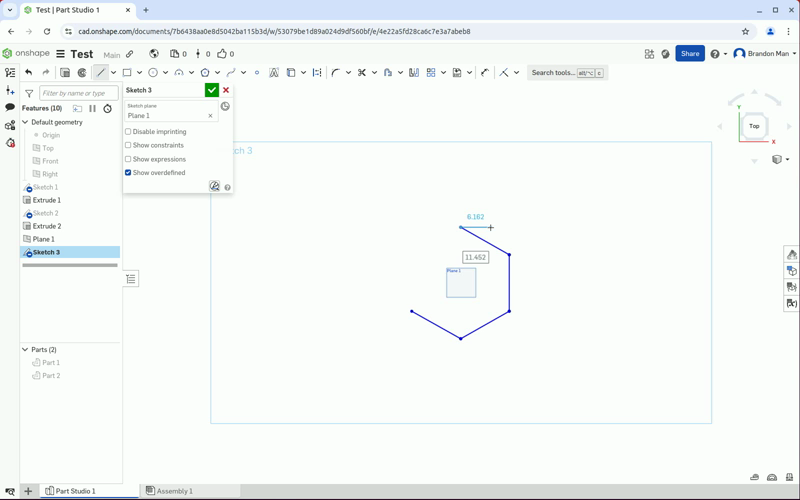
mouse_move(411, 254)
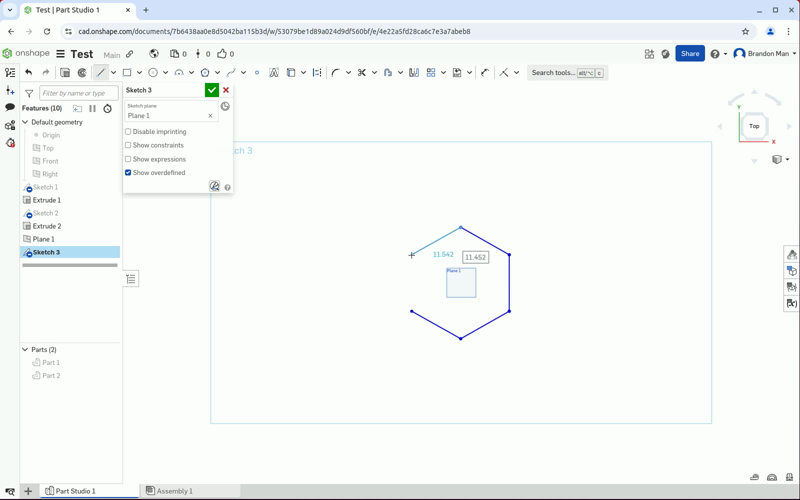
click(411, 254)
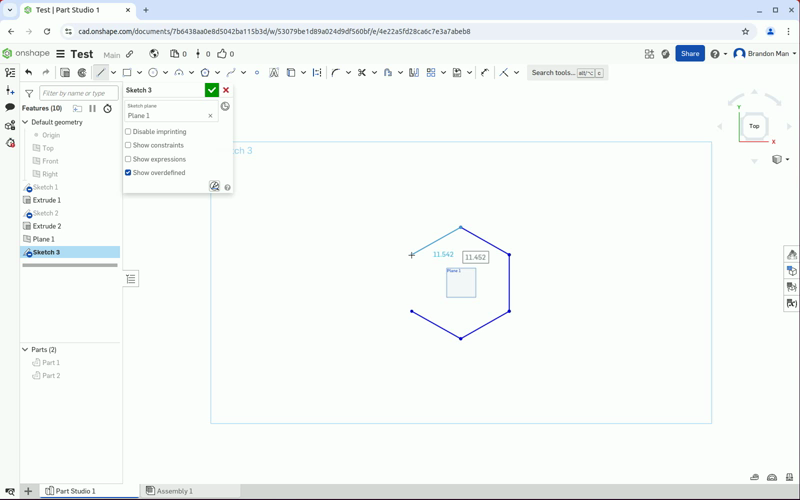
key_up(shift)
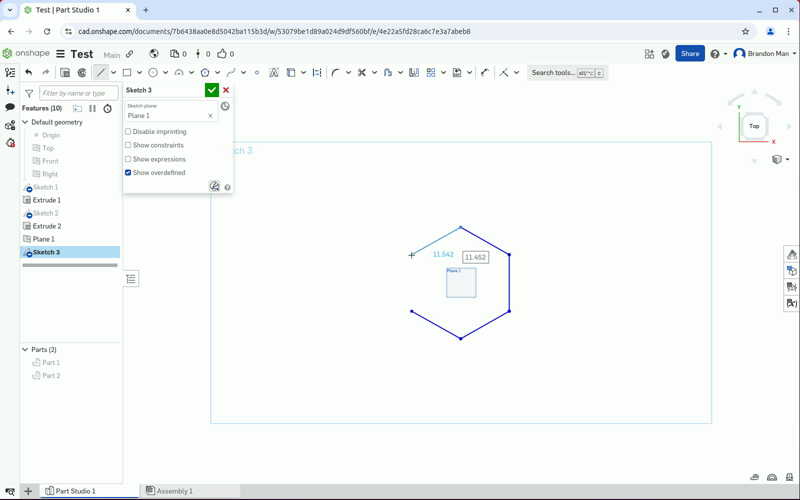
mouse_move(441, 254)
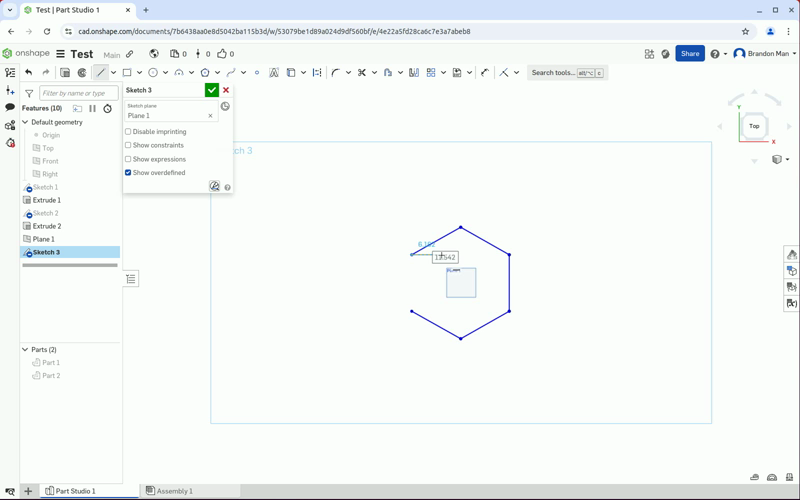
key_down(shift)
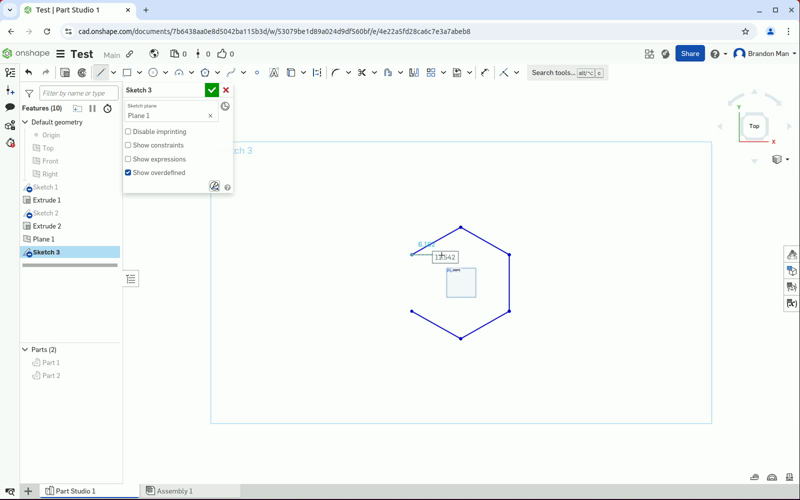
mouse_move(411, 311)
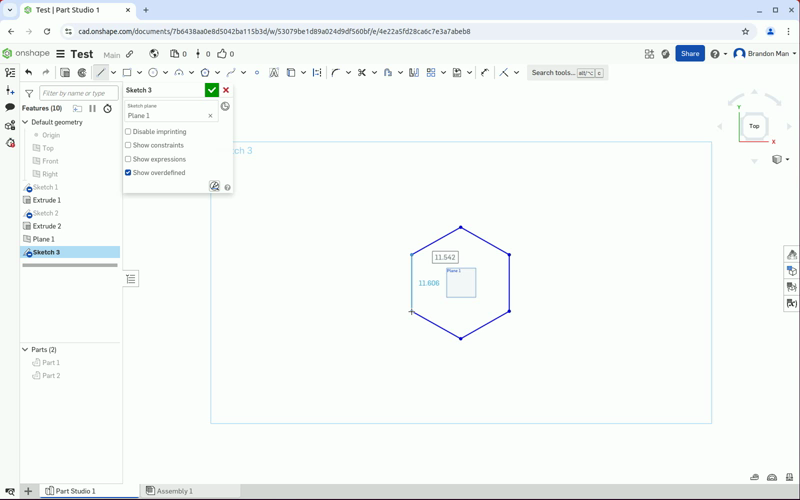
key_up(shift)
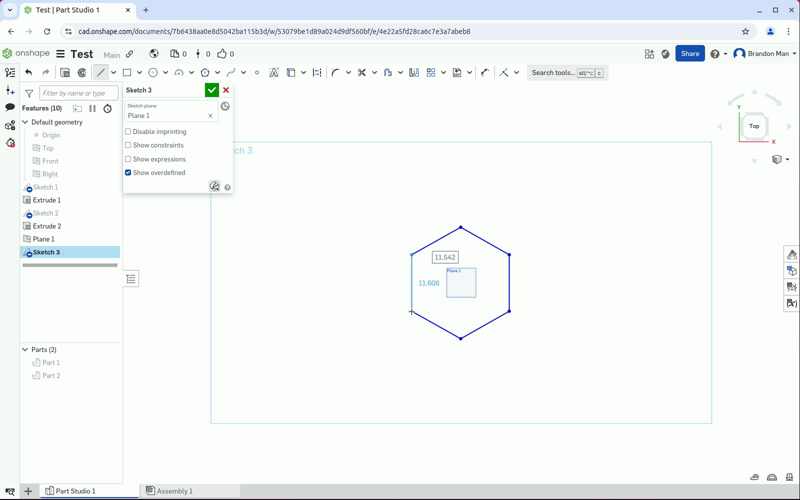
click(411, 311)
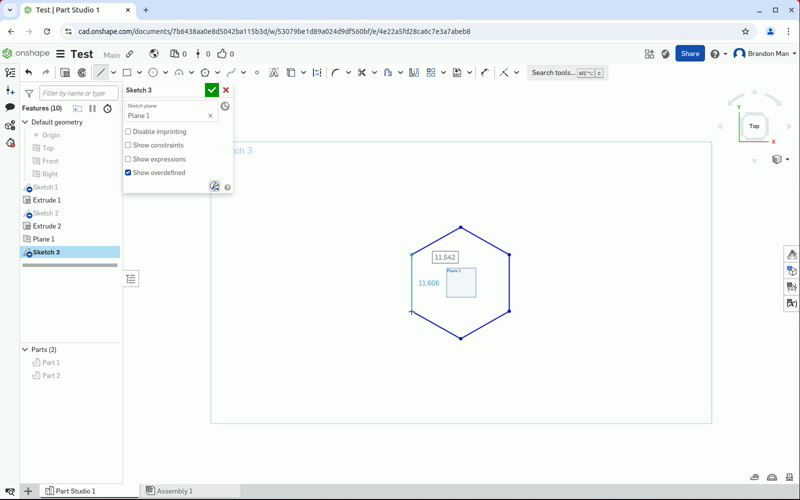
key(esc)
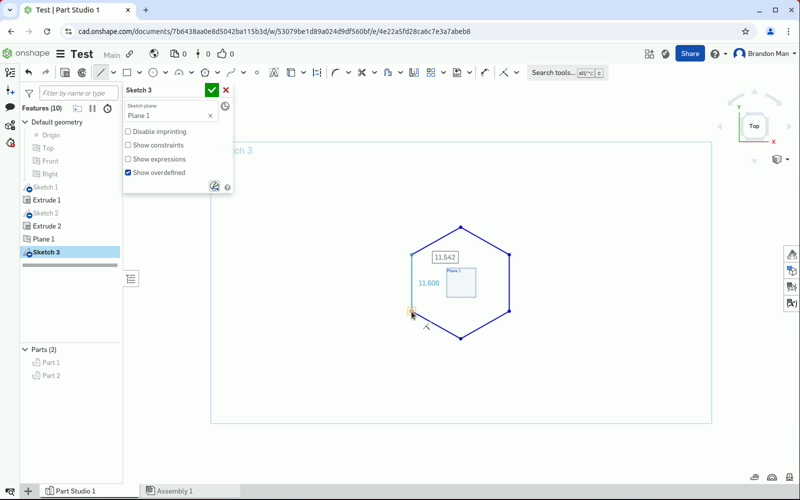
key(l)
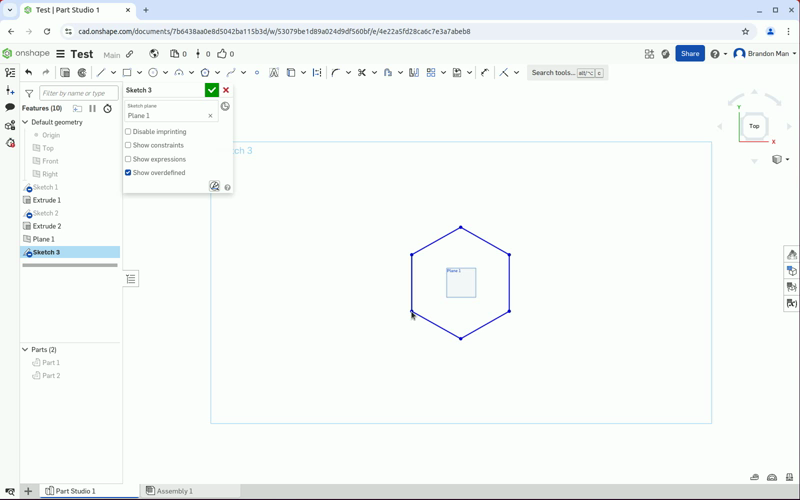
key_down(shift)
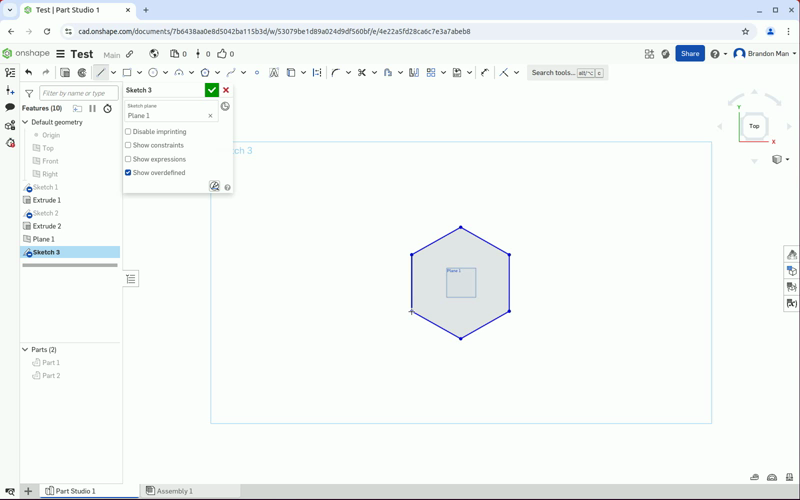
mouse_move(412, 310)
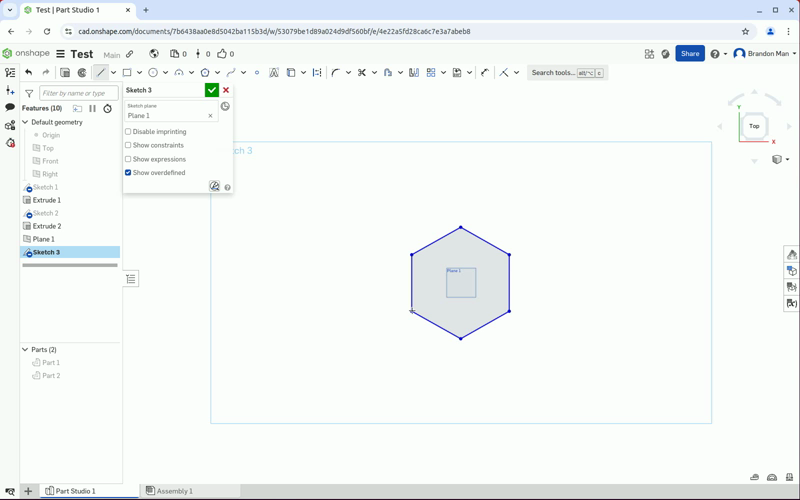
scroll(6)
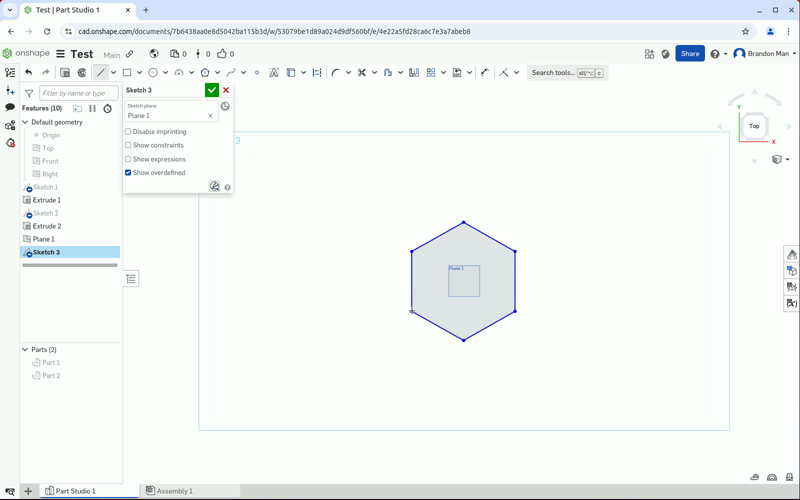
scroll(6)
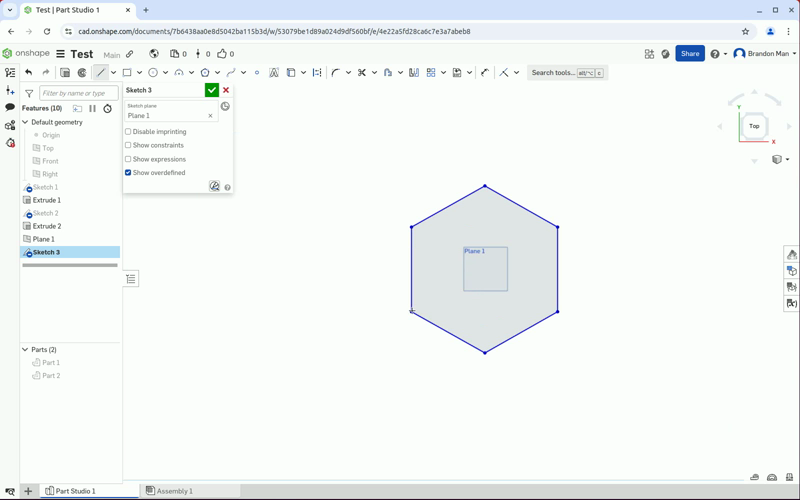
scroll(6)
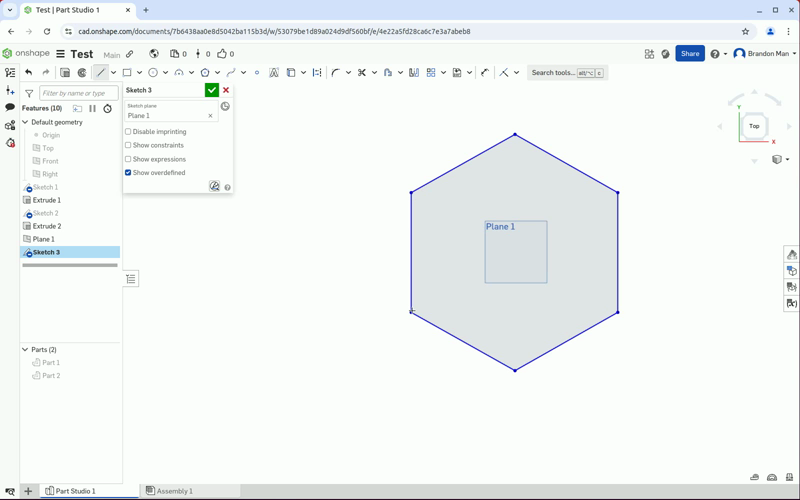
scroll(6)
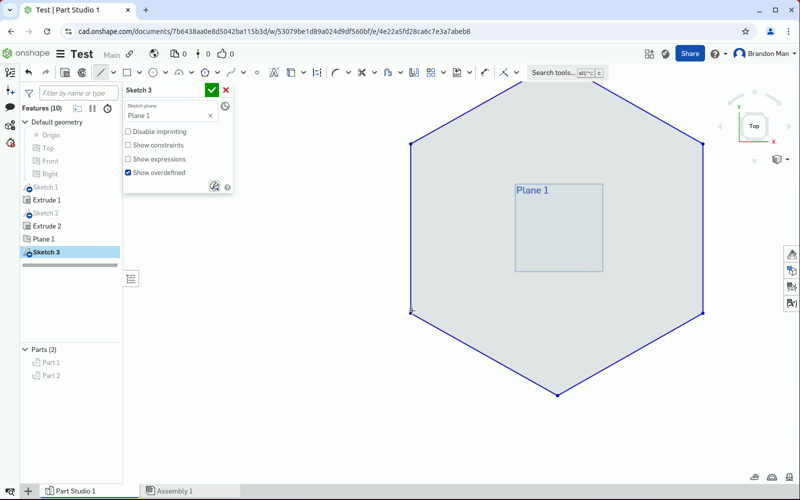
scroll(6)
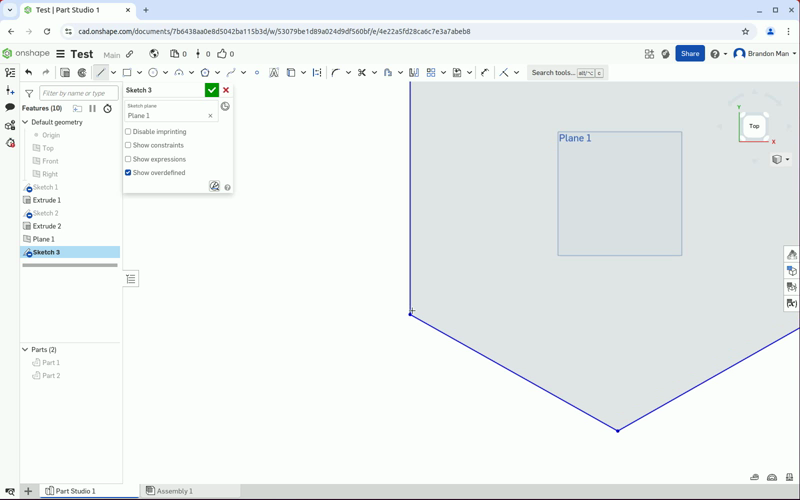
scroll(6)
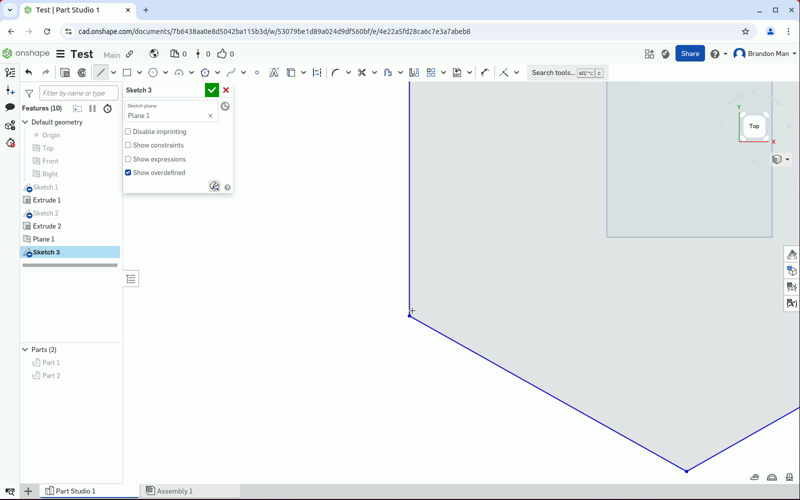
scroll(6)
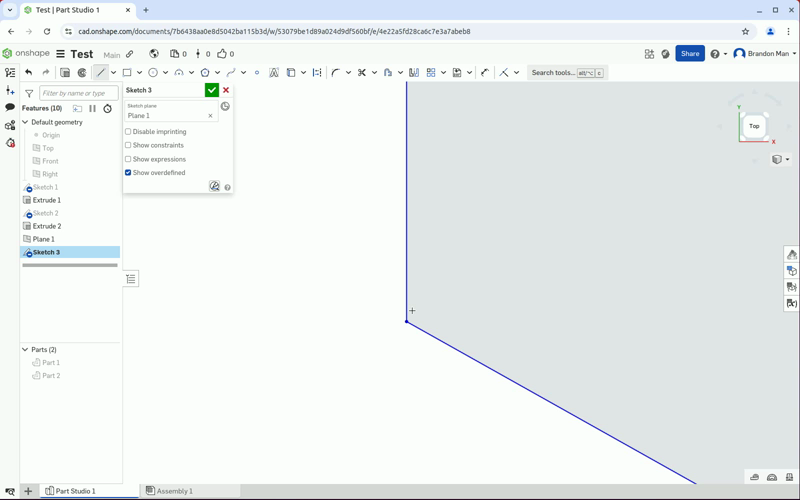
click(412, 310)
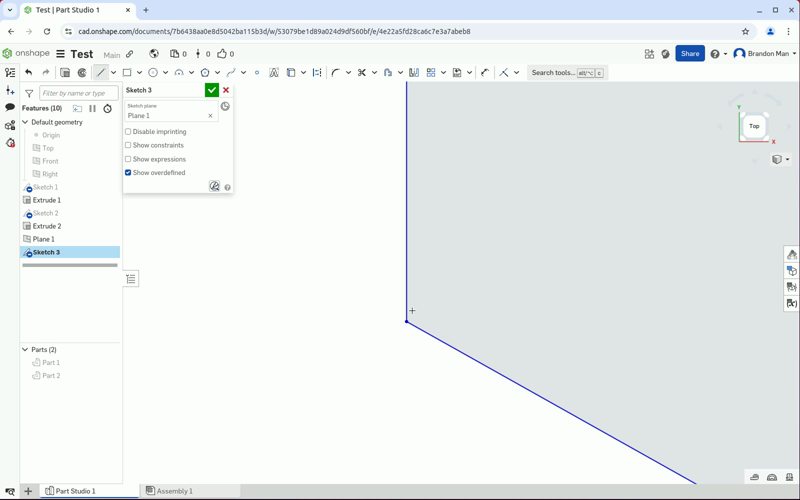
scroll(-6)
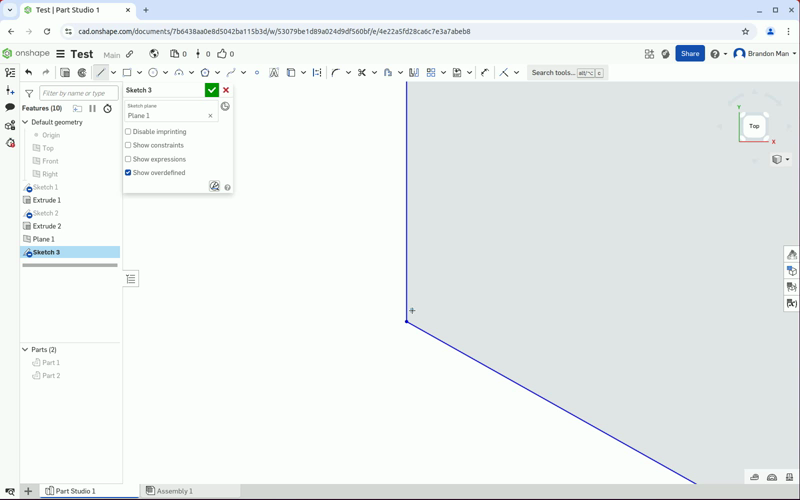
scroll(-6)
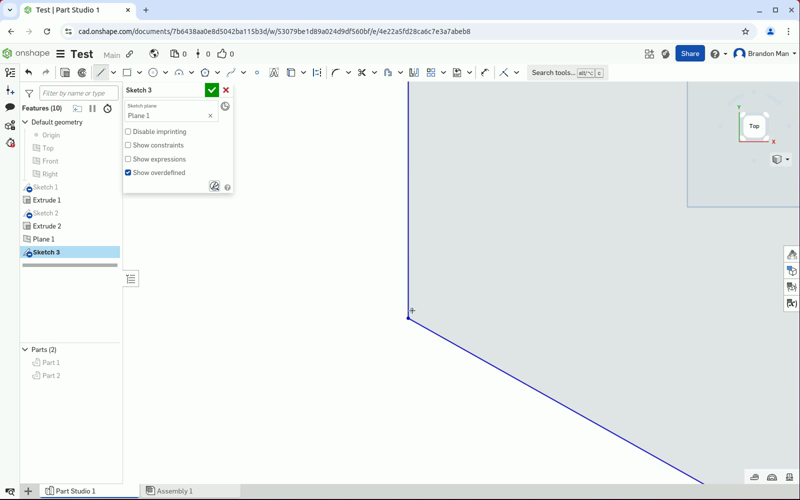
scroll(-6)
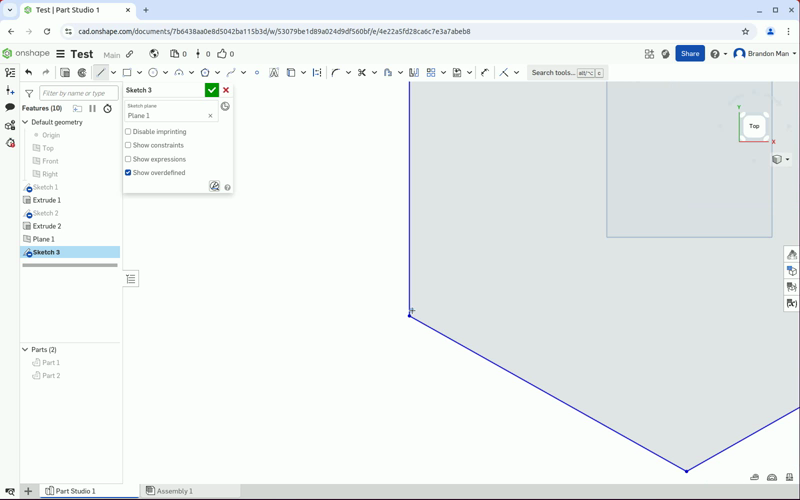
scroll(-6)
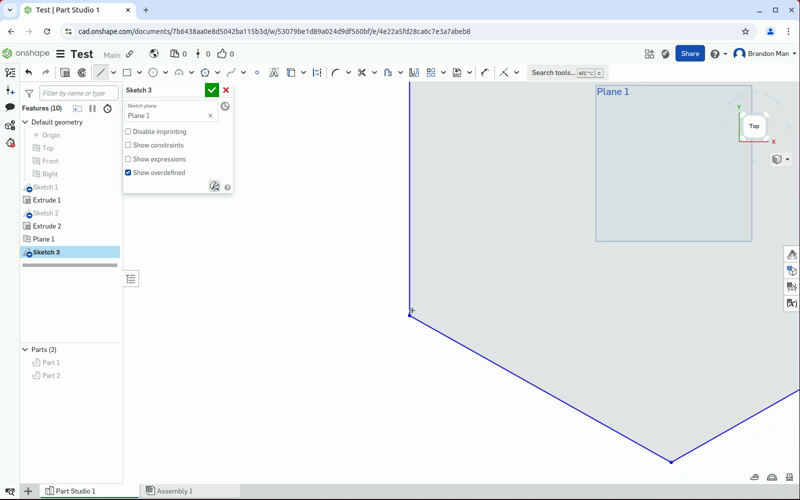
scroll(-6)
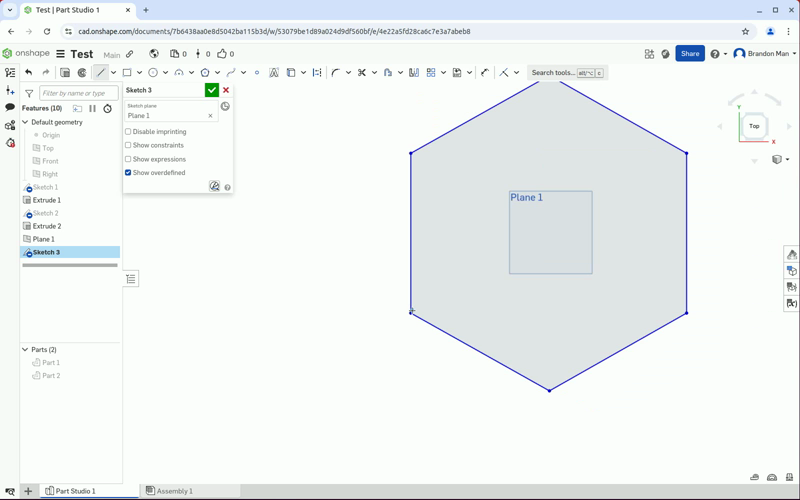
scroll(-6)
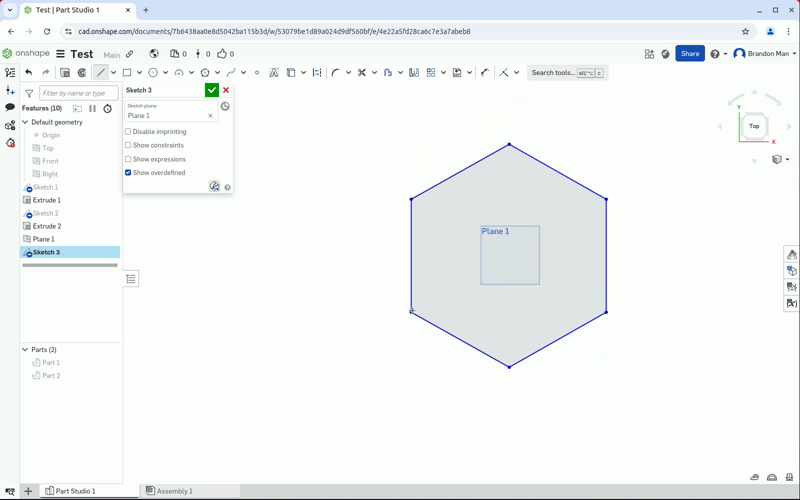
scroll(-6)
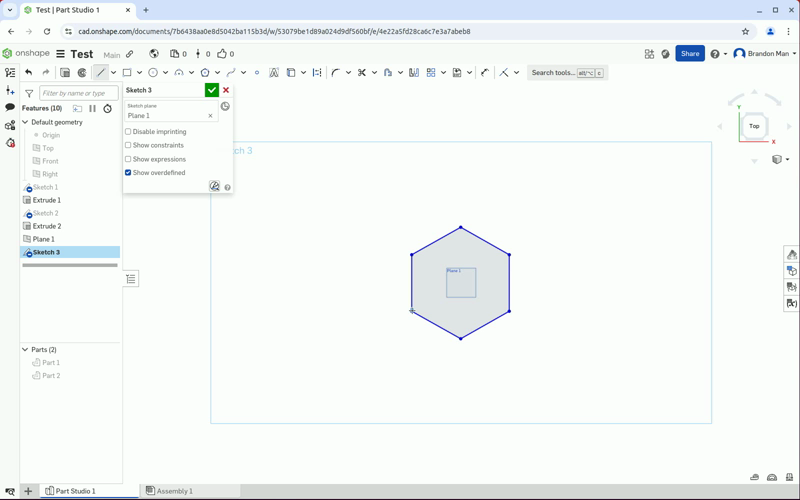
key_up(shift)
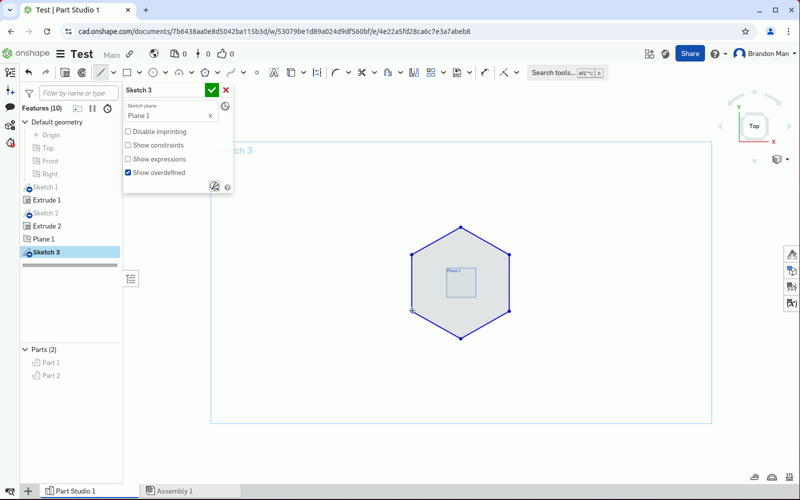
key_down(shift)
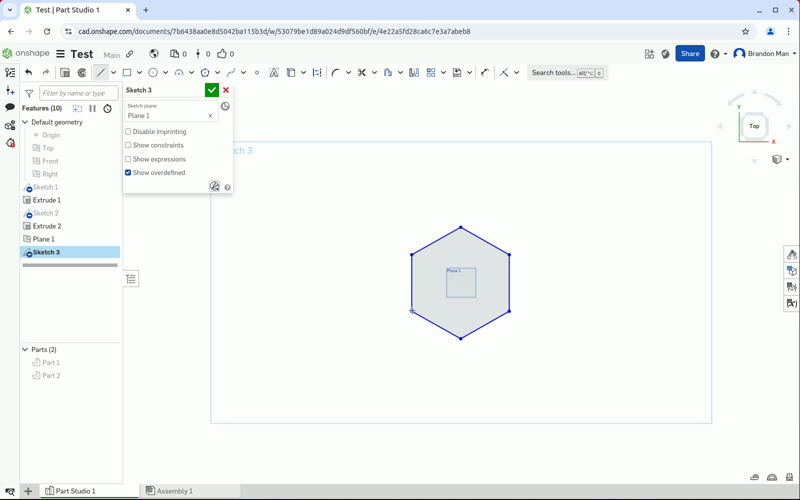
mouse_move(442, 310)
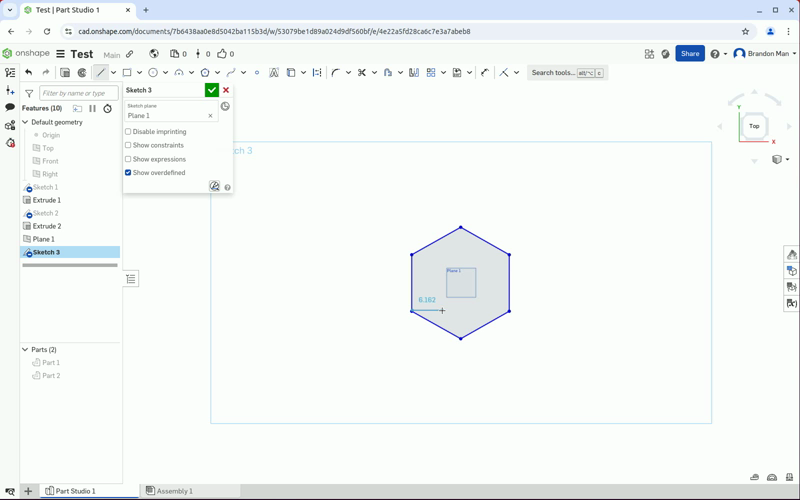
mouse_move(460, 337)
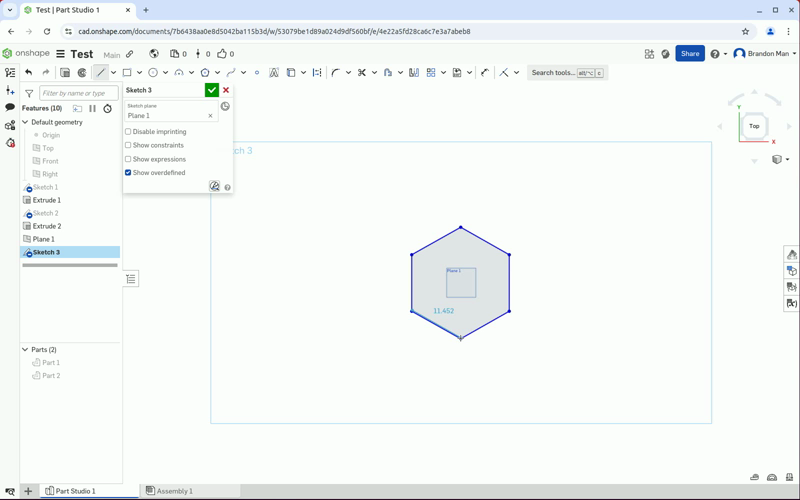
scroll(6)
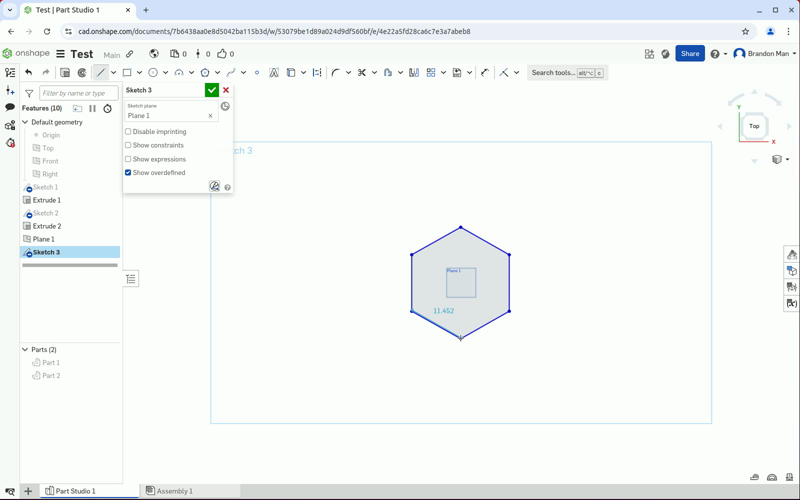
scroll(6)
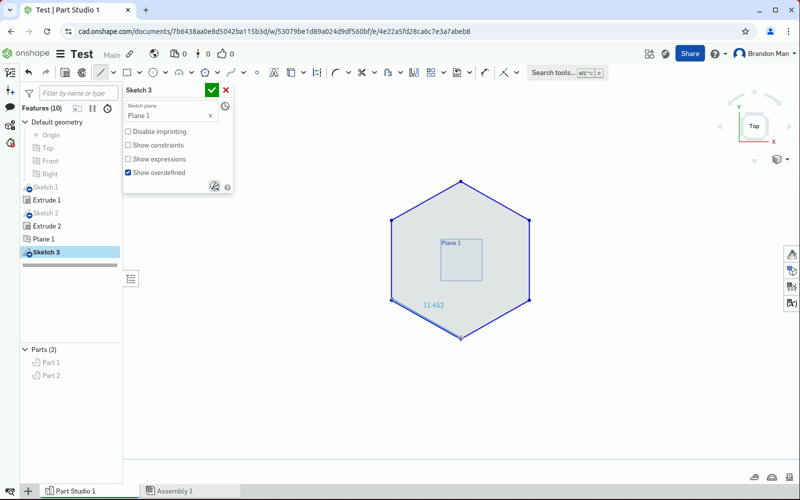
scroll(6)
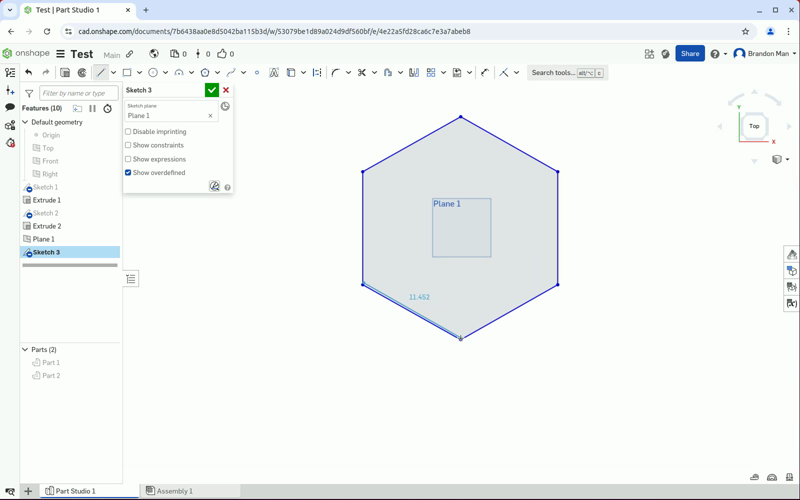
scroll(6)
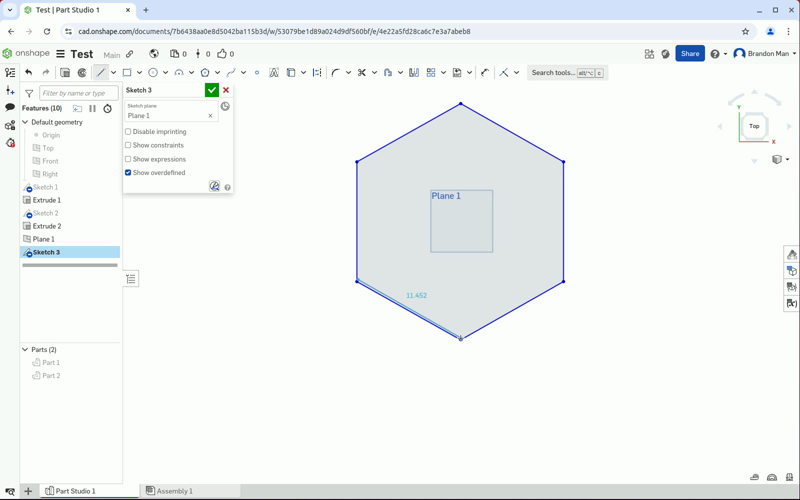
scroll(6)
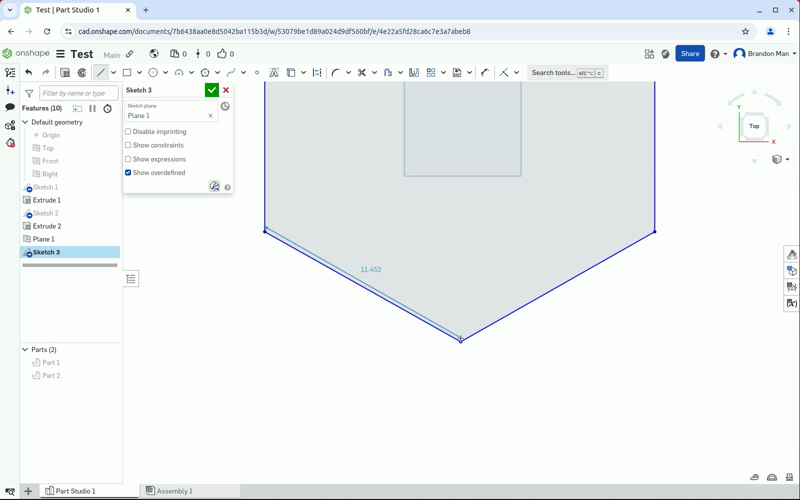
scroll(6)
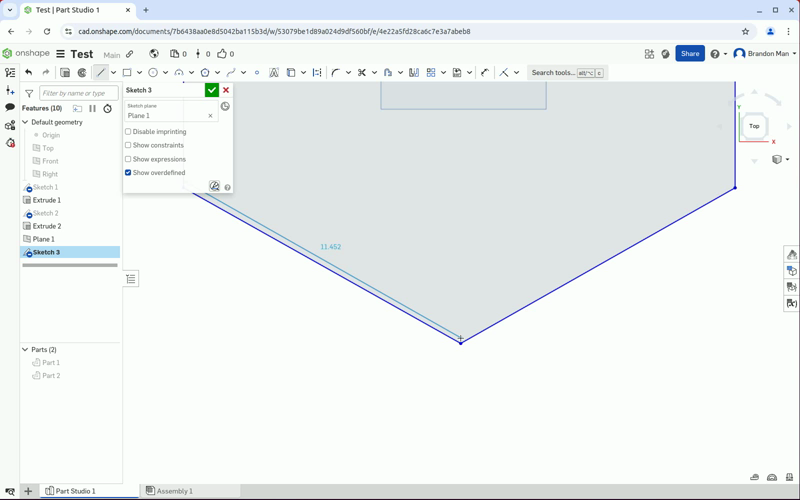
scroll(6)
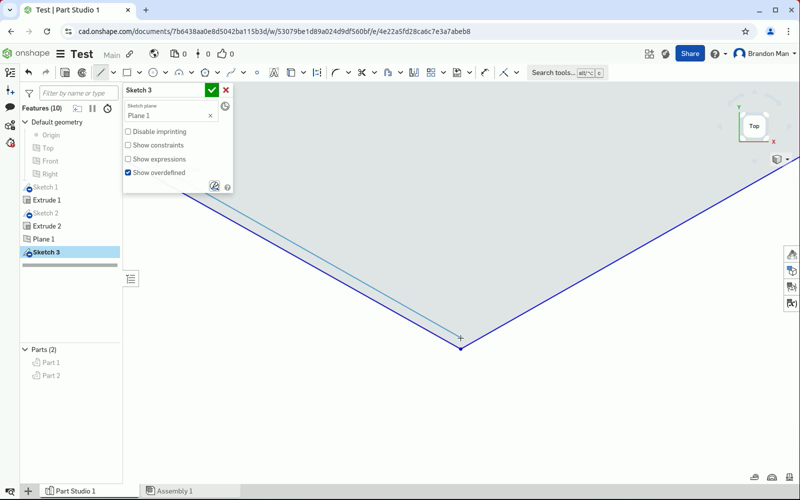
click(460, 337)
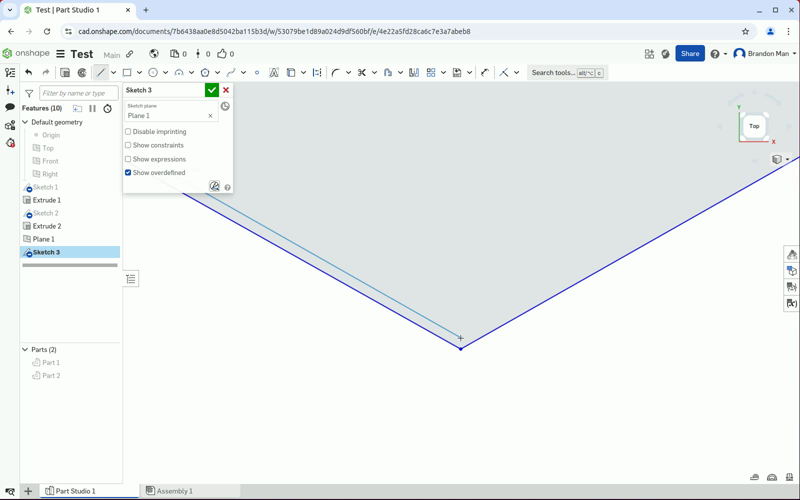
scroll(-6)
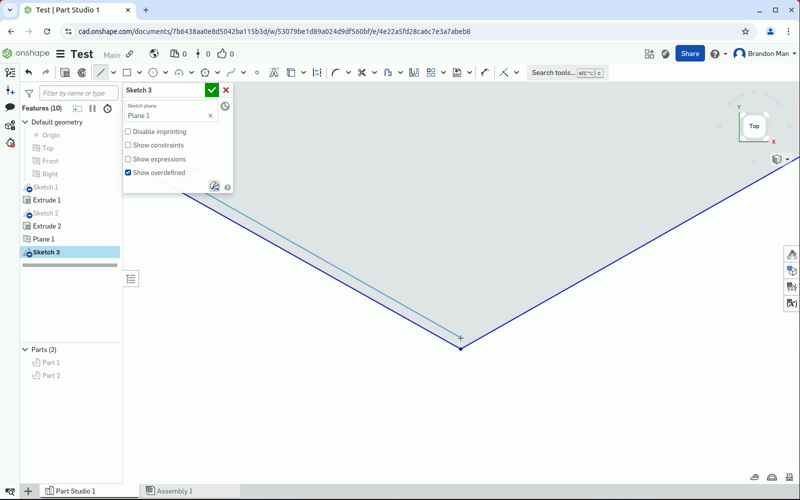
scroll(-6)
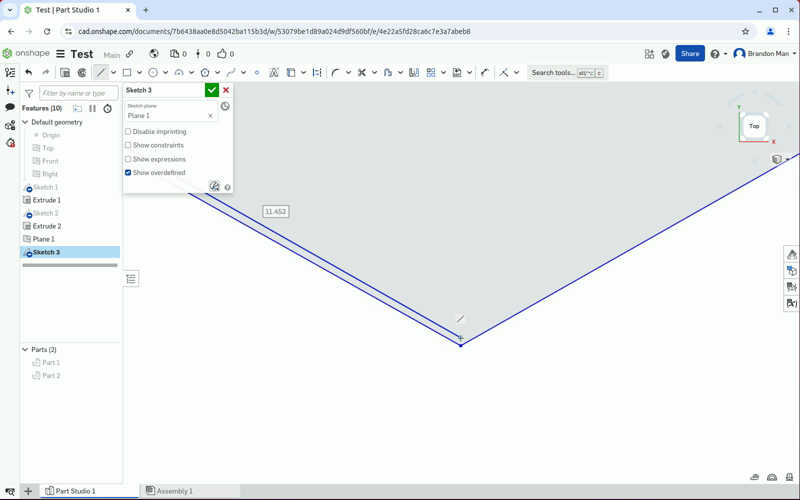
scroll(-6)
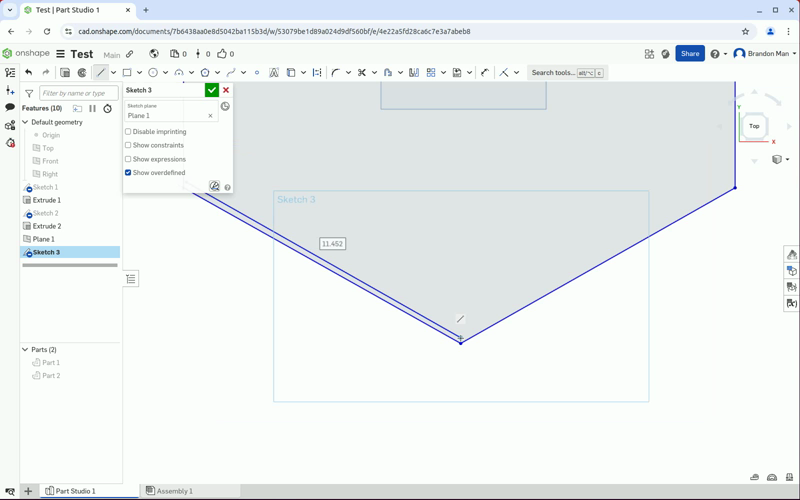
scroll(-6)
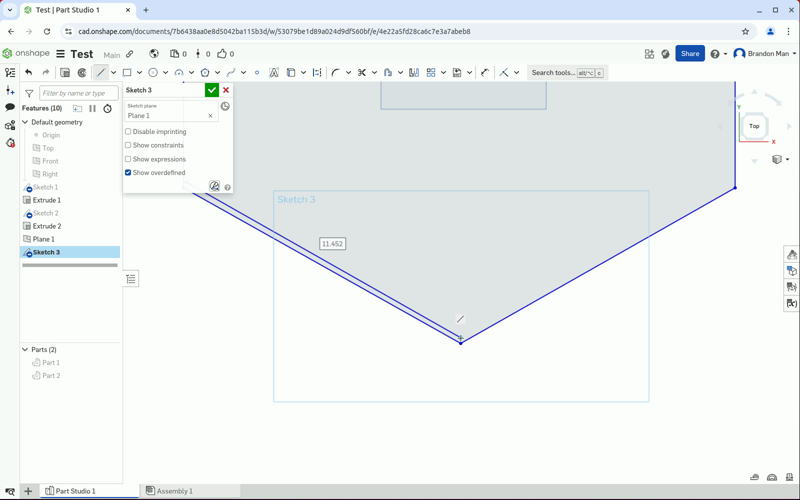
scroll(-6)
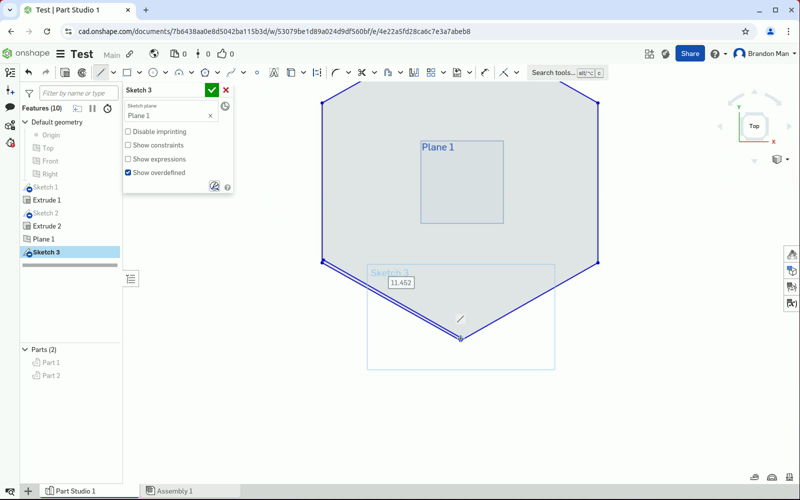
scroll(-6)
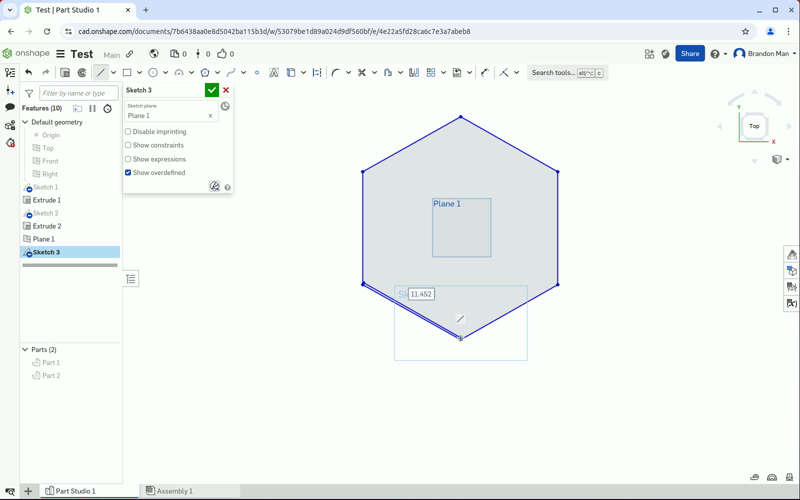
scroll(-6)
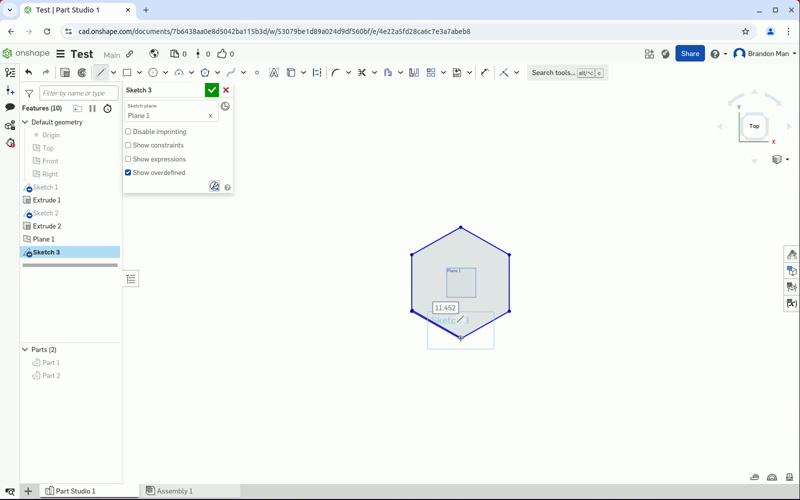
key_up(shift)
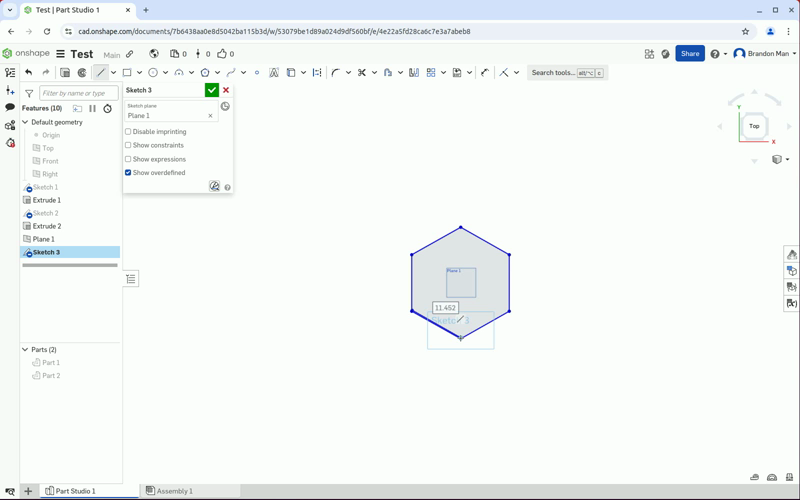
key_down(shift)
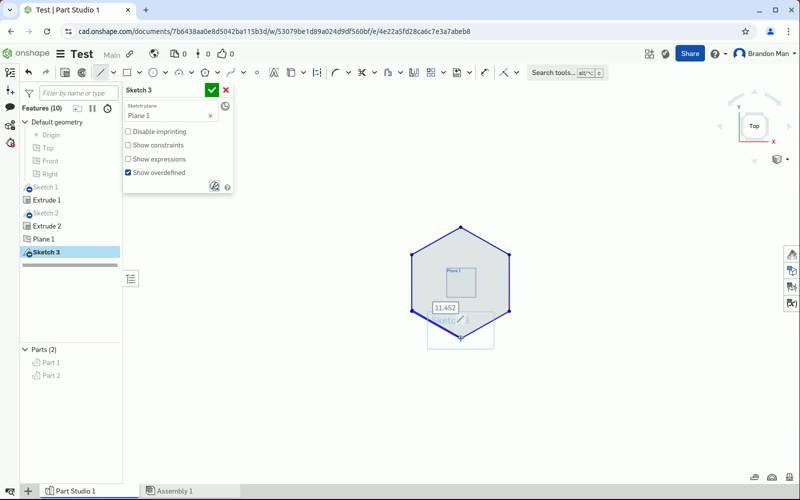
mouse_move(490, 337)
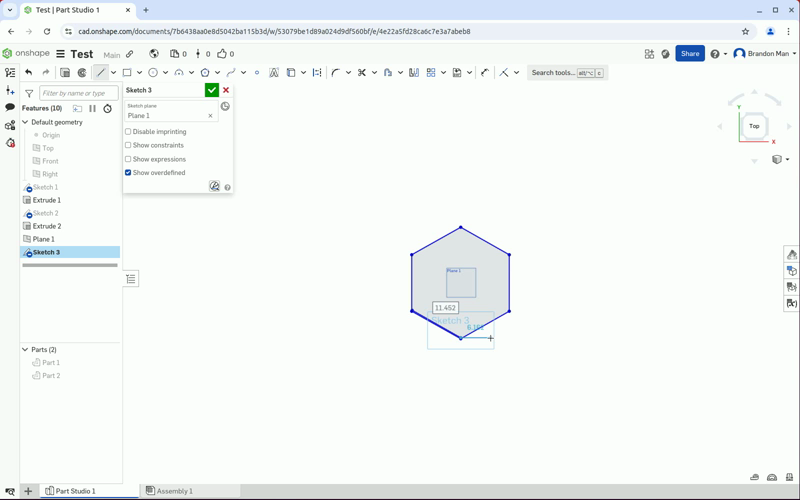
mouse_move(507, 310)
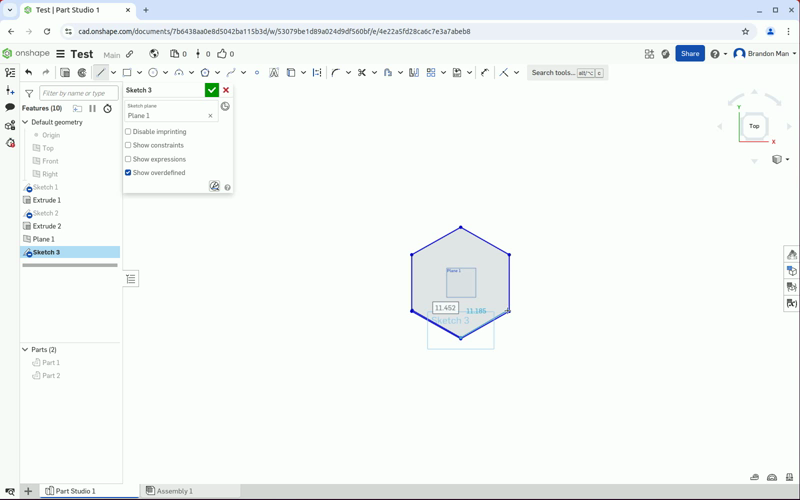
scroll(6)
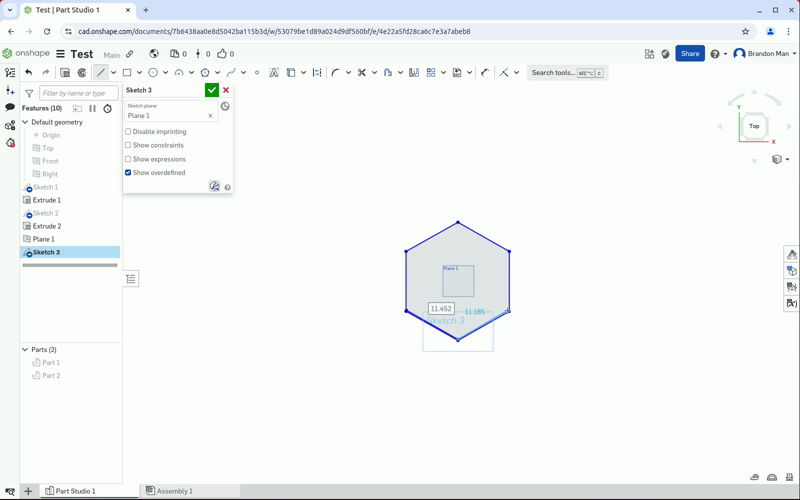
scroll(6)
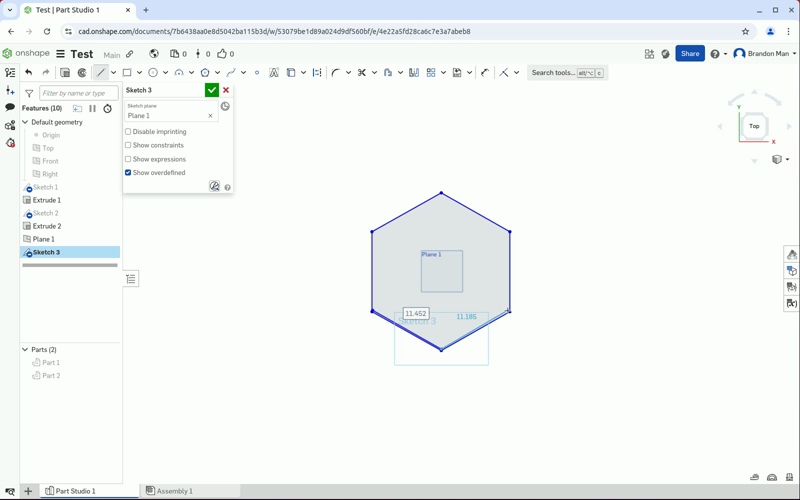
scroll(6)
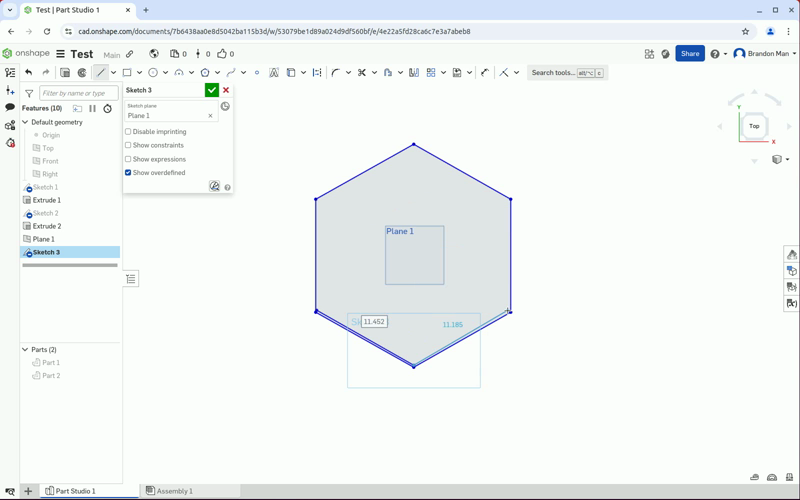
scroll(6)
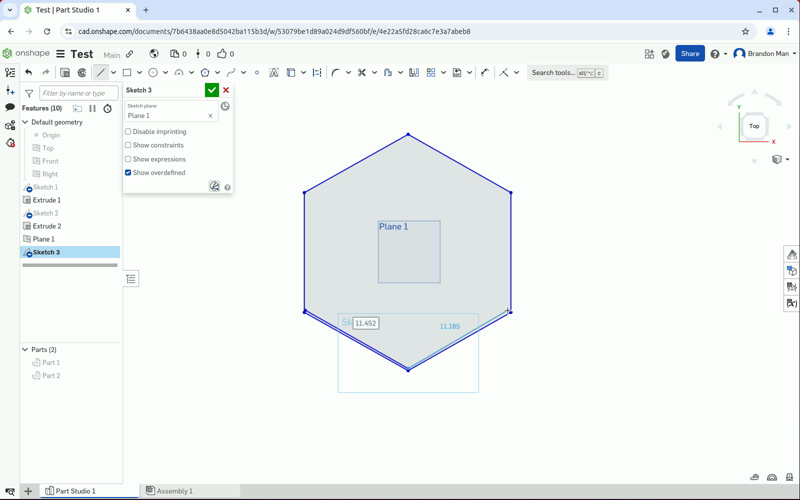
scroll(6)
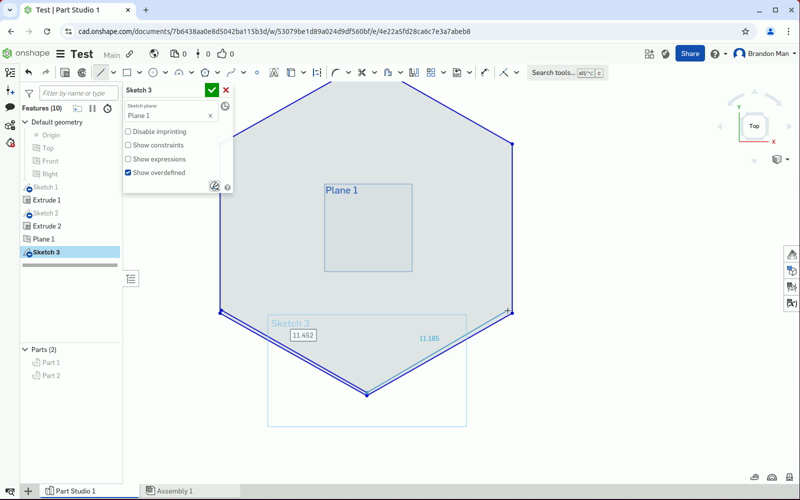
scroll(6)
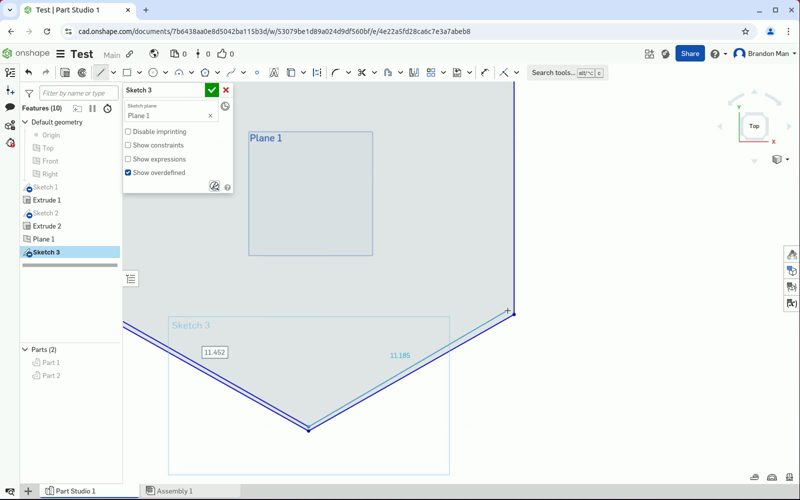
scroll(6)
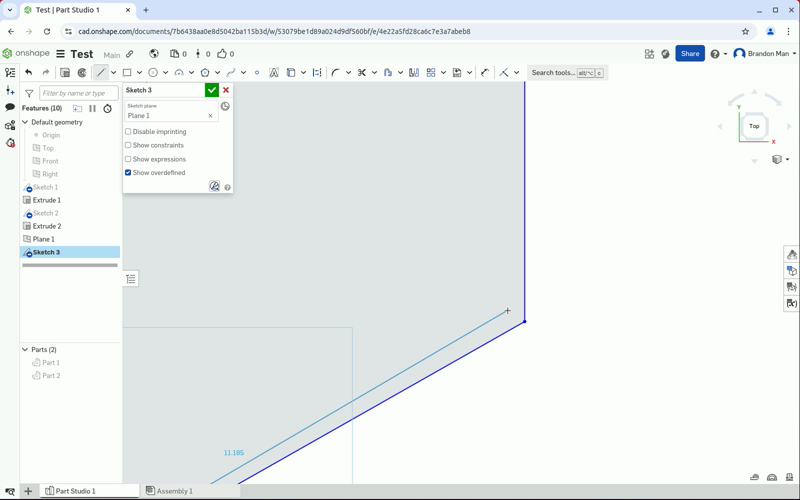
click(507, 310)
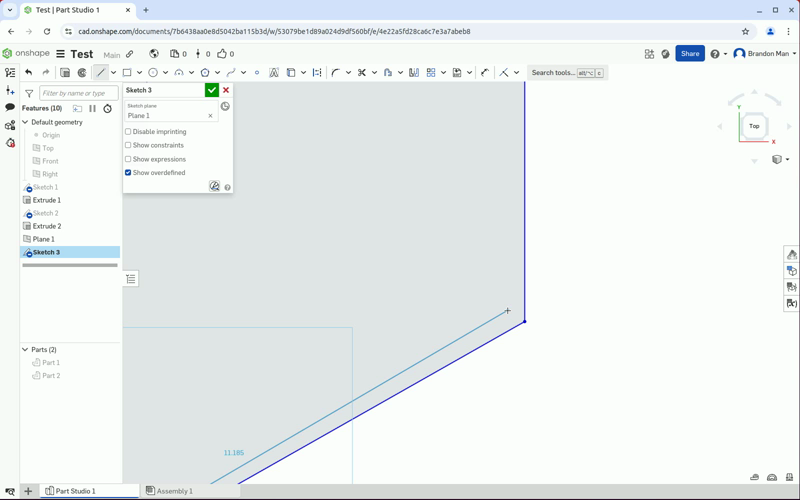
scroll(-6)
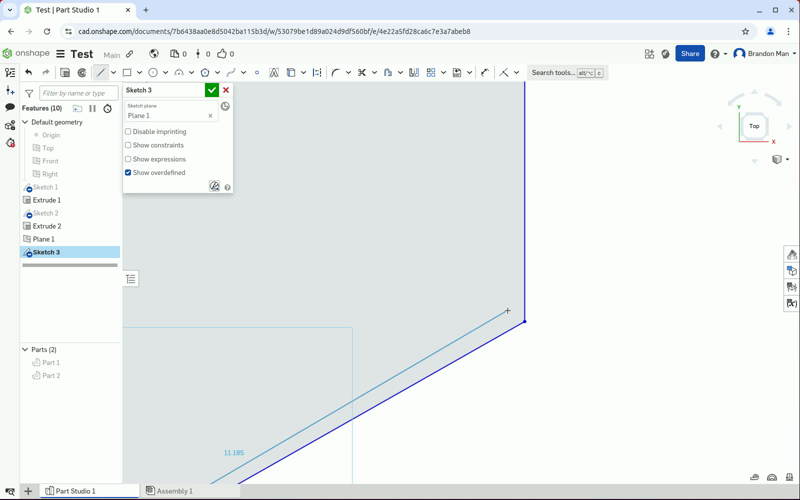
scroll(-6)
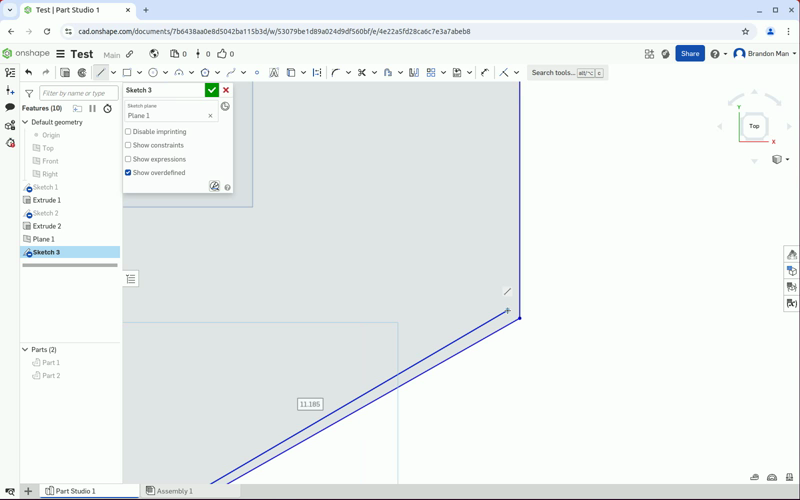
scroll(-6)
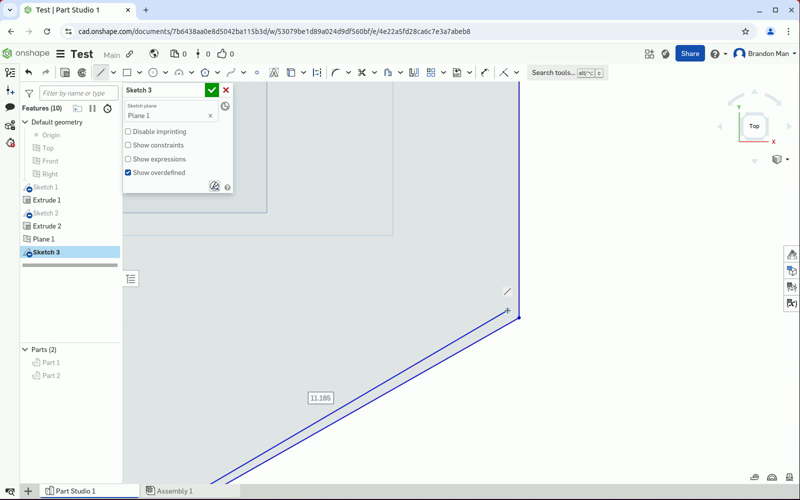
scroll(-6)
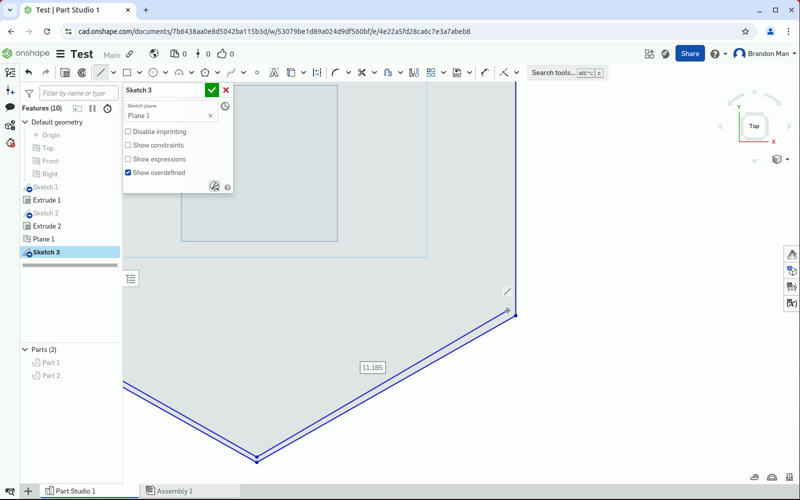
scroll(-6)
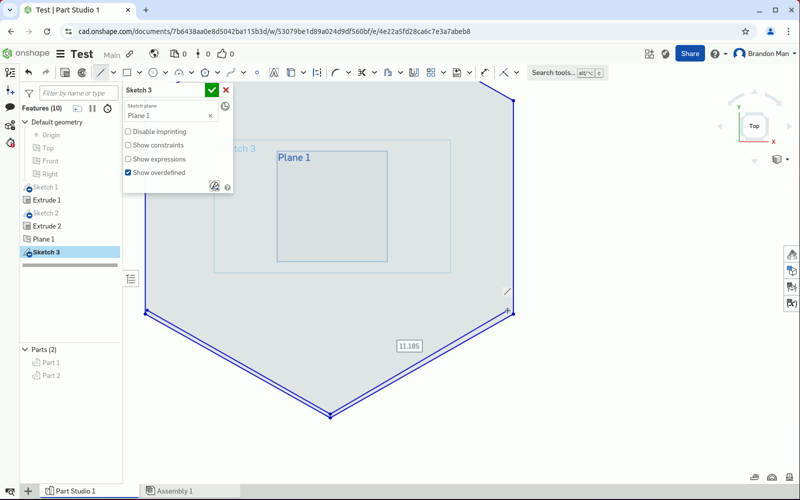
scroll(-6)
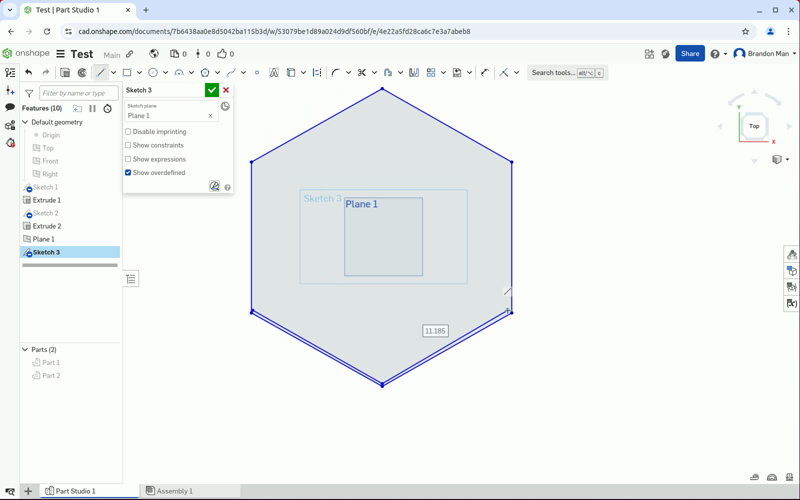
scroll(-6)
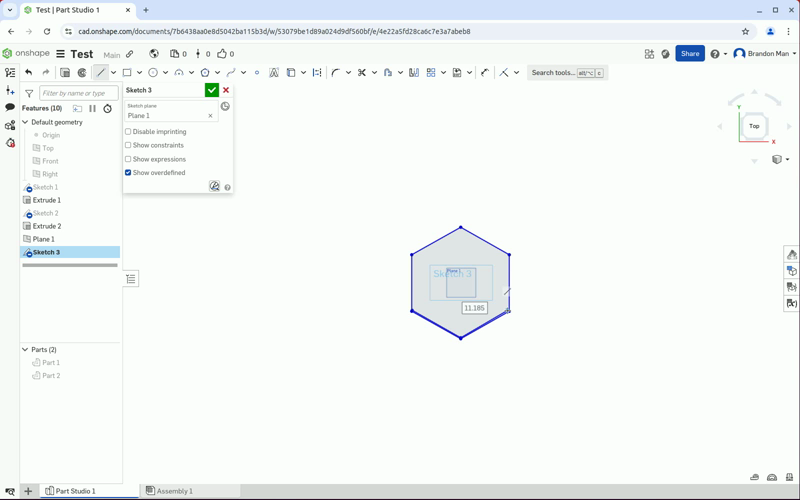
key_up(shift)
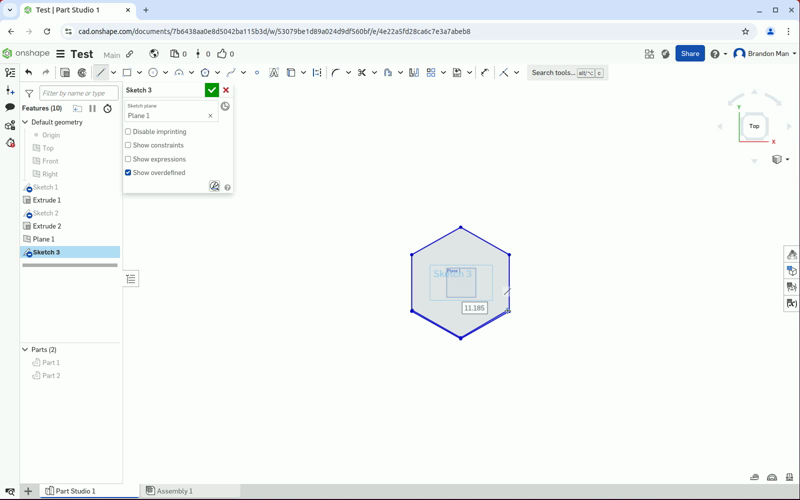
key_down(shift)
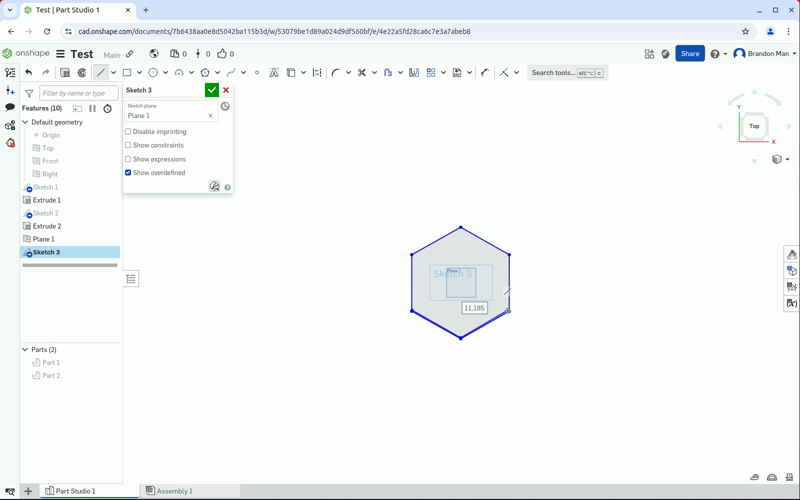
mouse_move(537, 310)
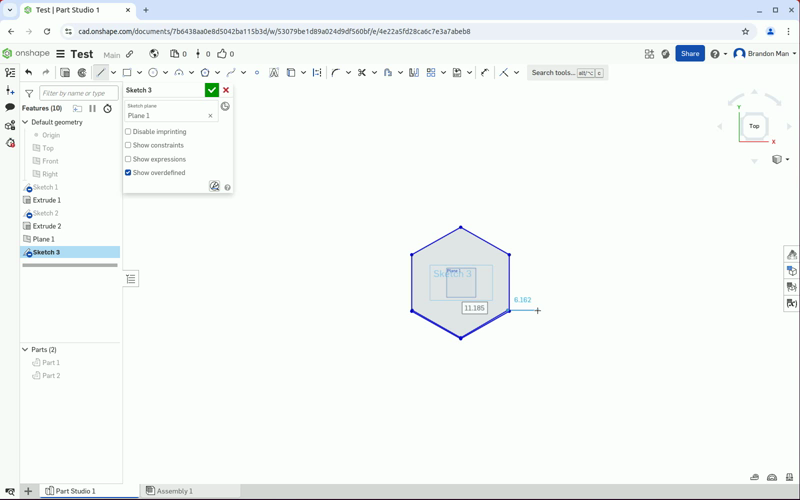
mouse_move(507, 255)
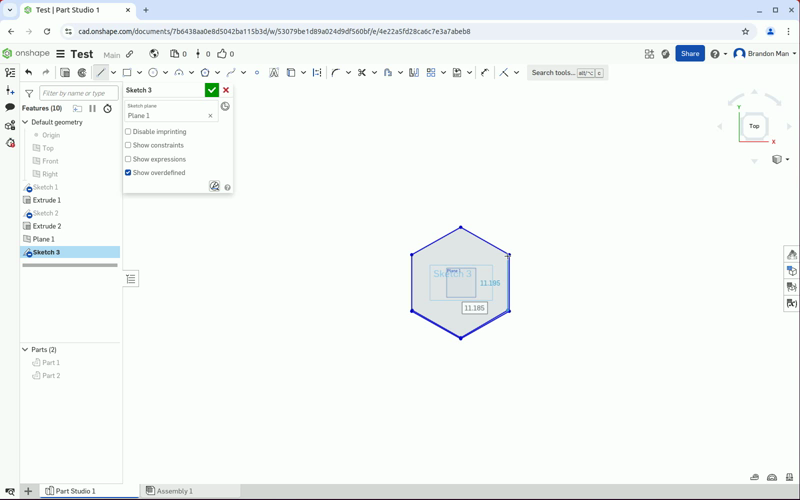
scroll(6)
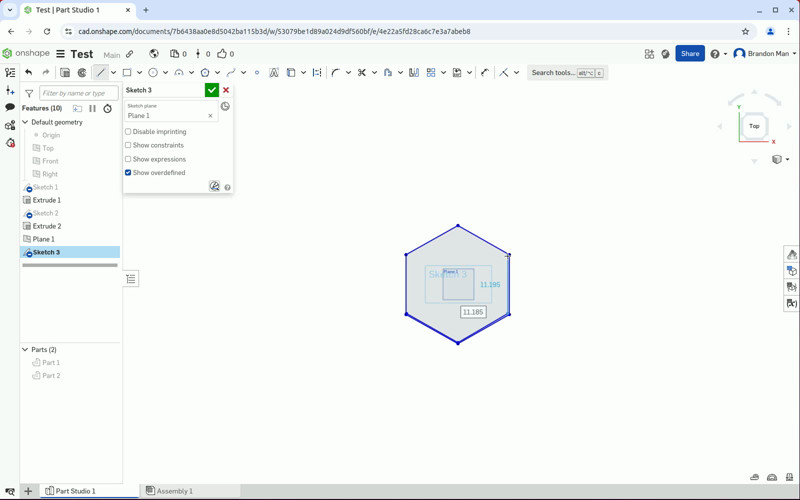
scroll(6)
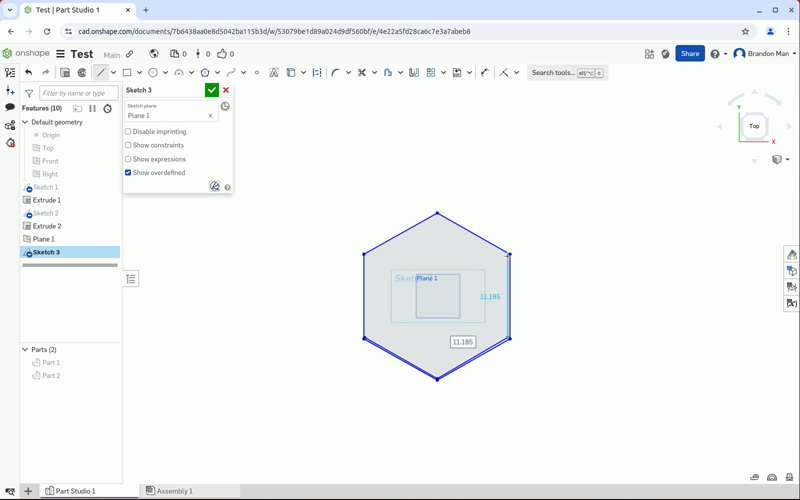
scroll(6)
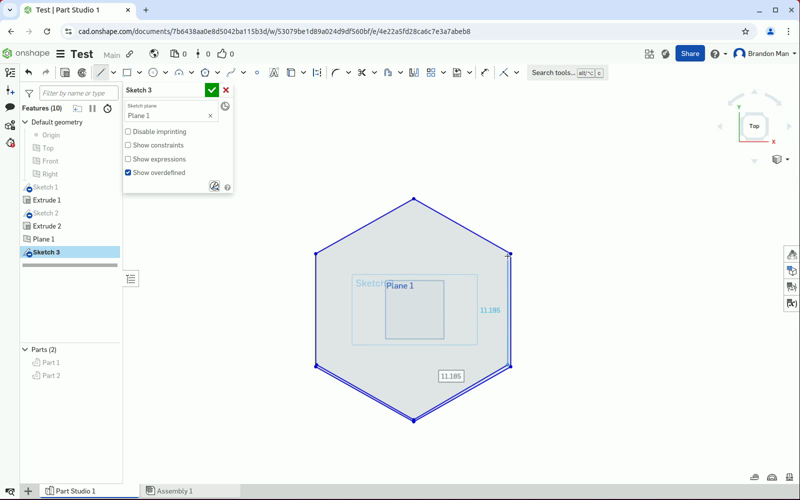
scroll(6)
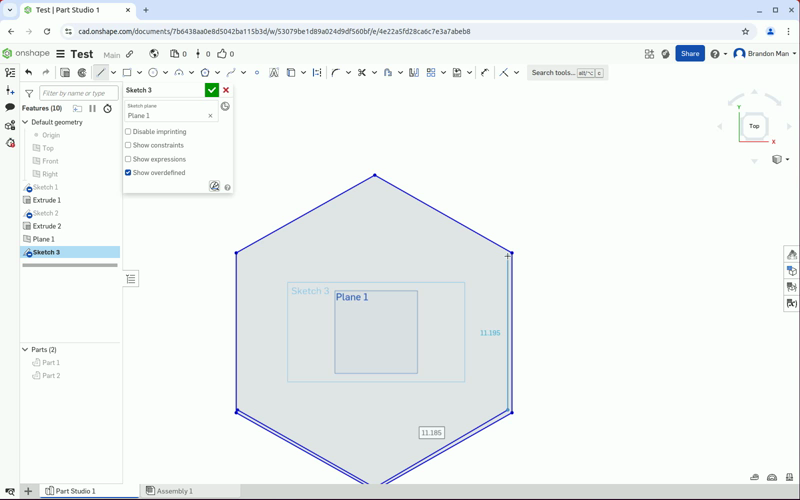
scroll(6)
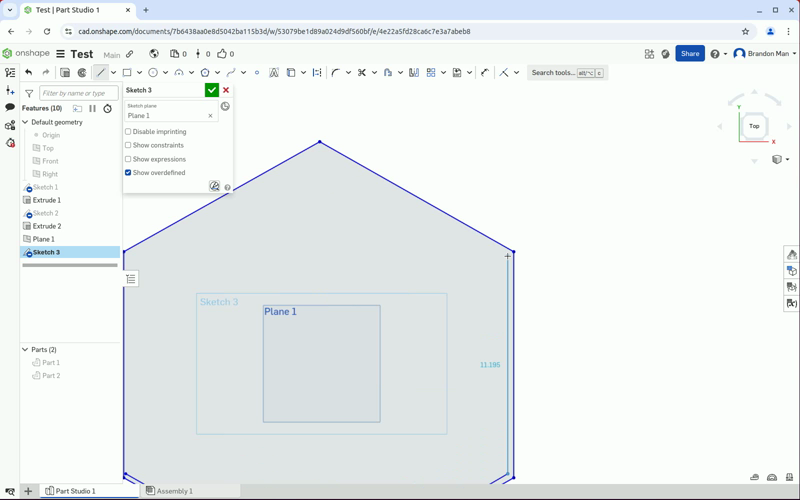
scroll(6)
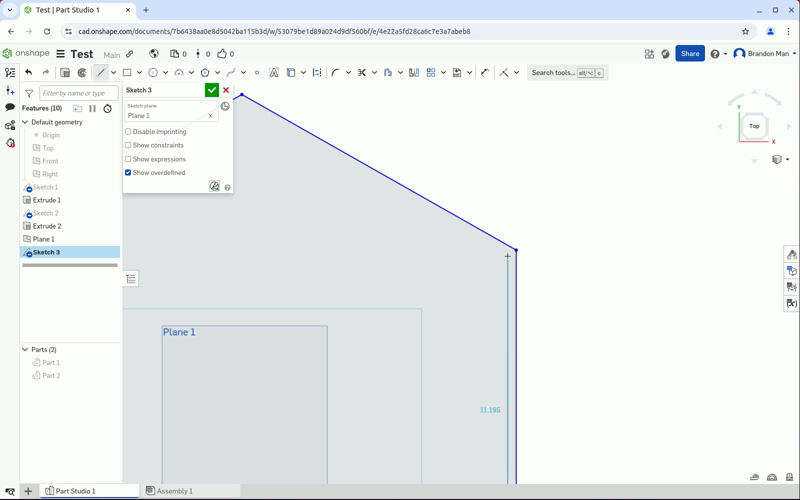
scroll(6)
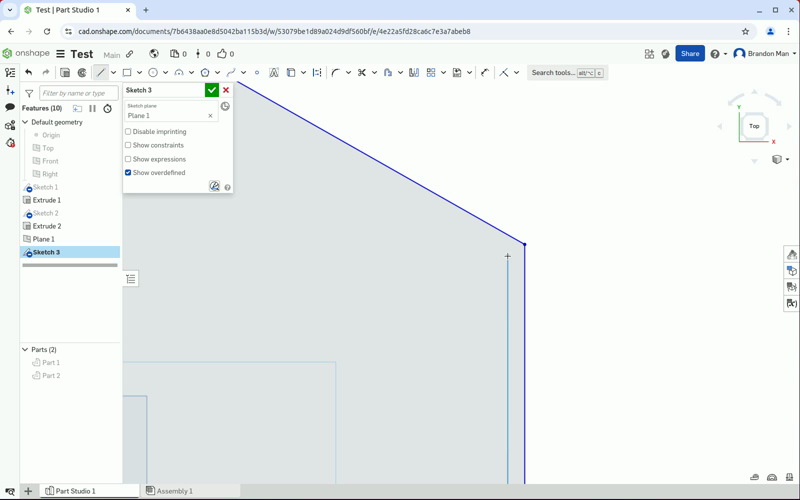
click(507, 255)
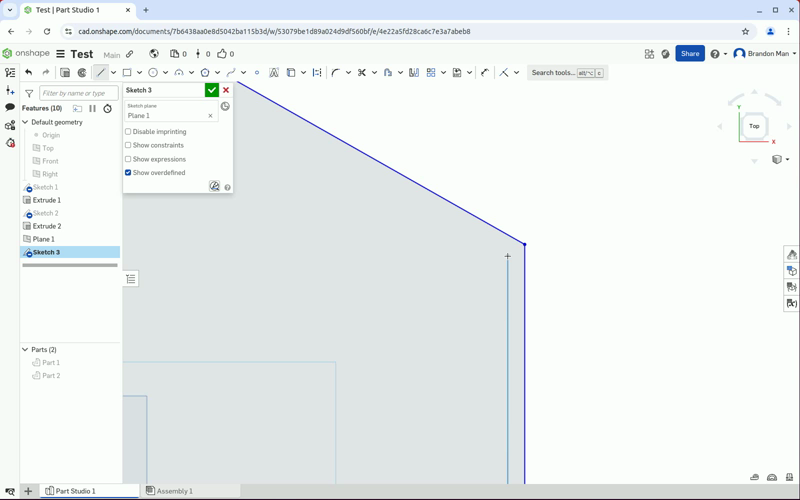
scroll(-6)
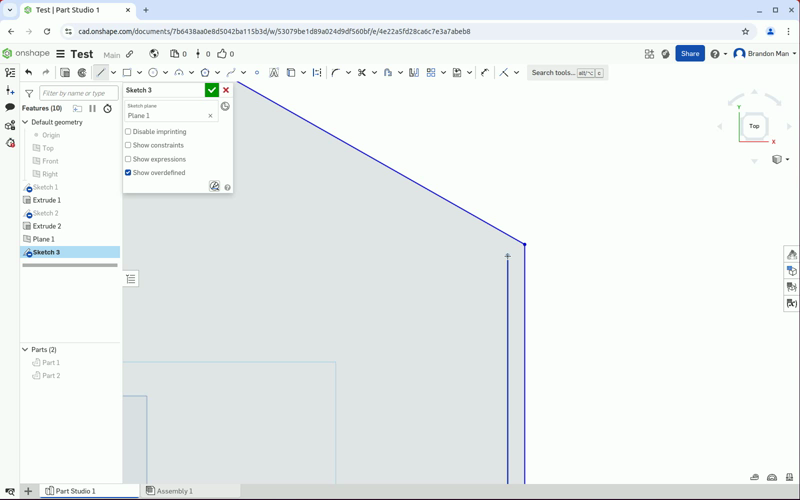
scroll(-6)
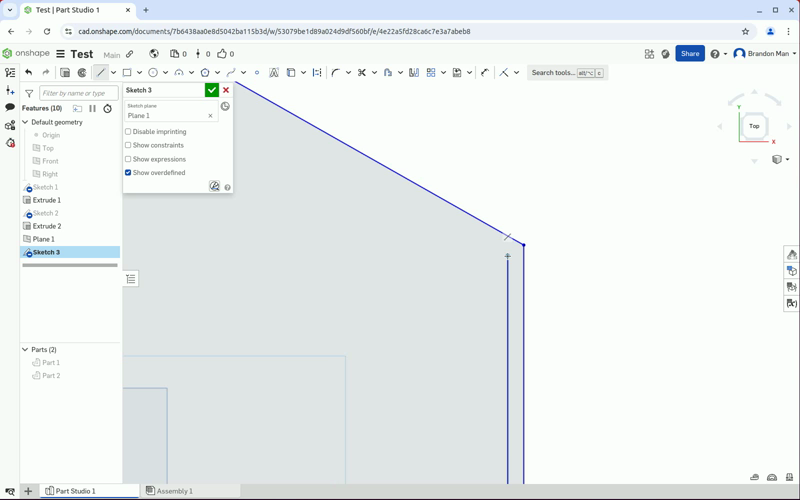
scroll(-6)
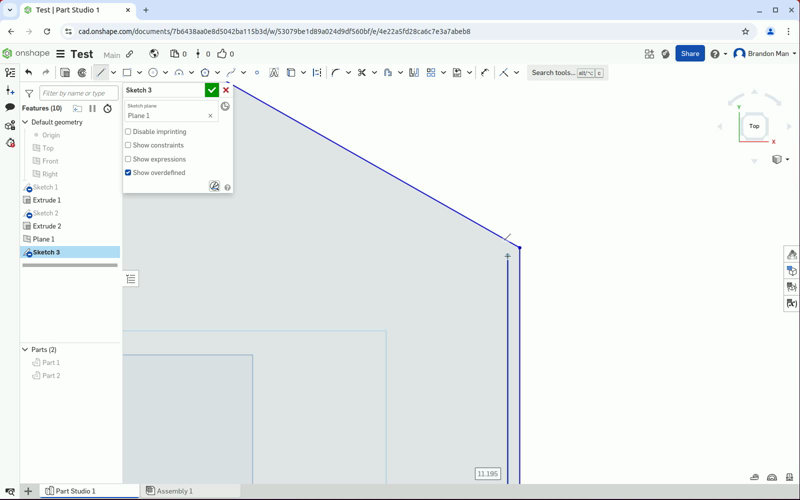
scroll(-6)
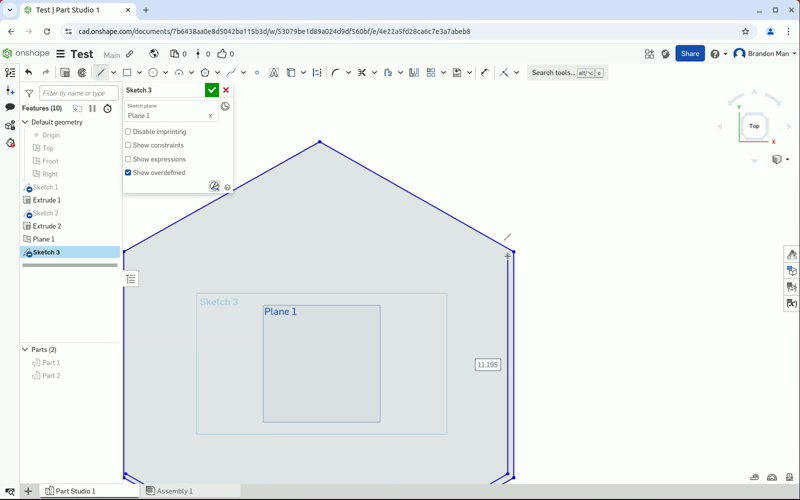
scroll(-6)
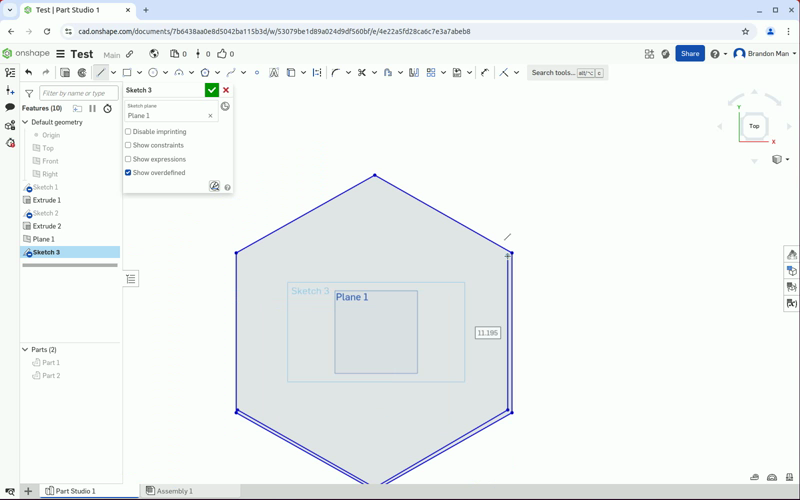
scroll(-6)
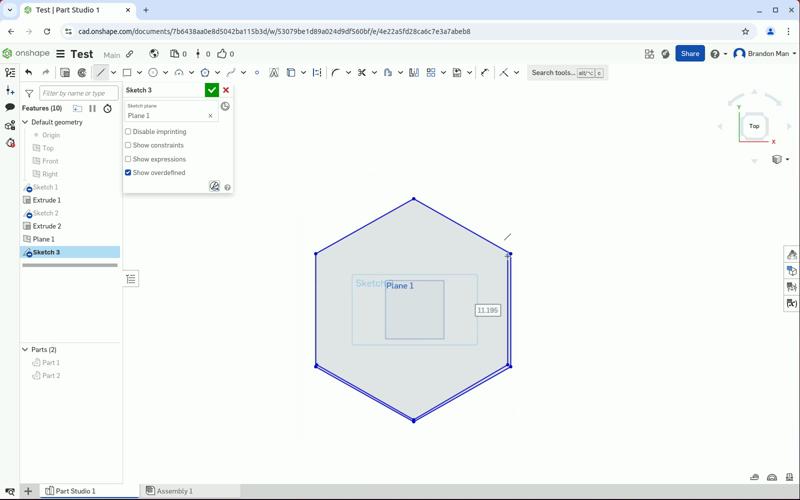
scroll(-6)
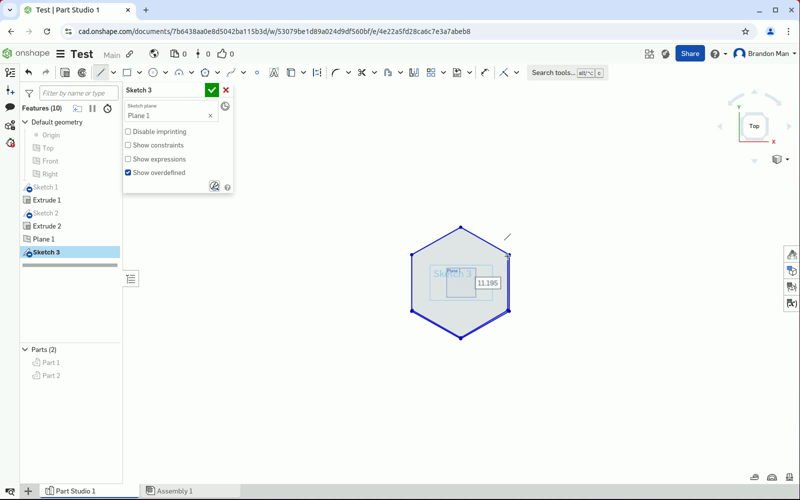
key_up(shift)
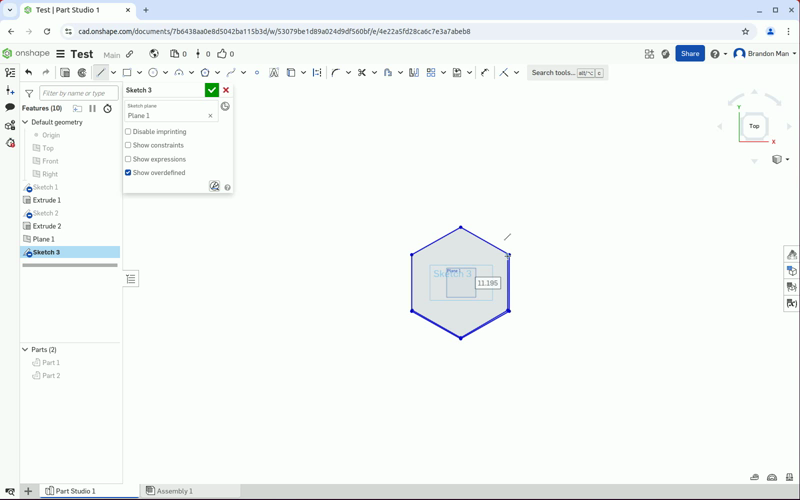
key_down(shift)
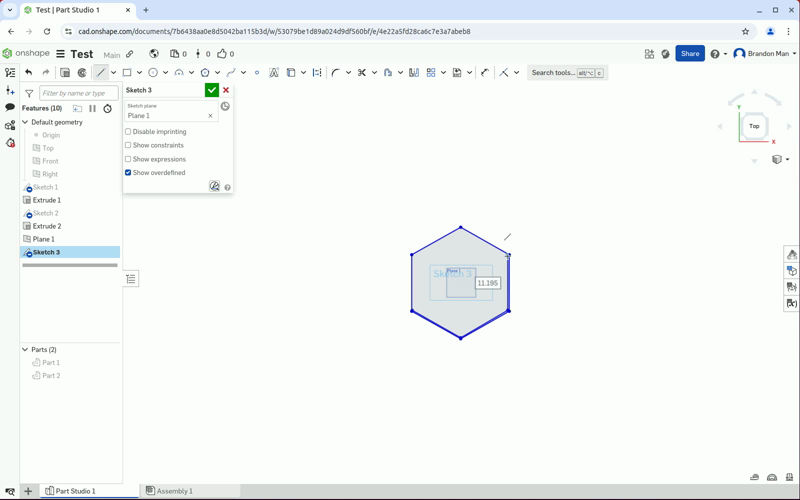
mouse_move(537, 255)
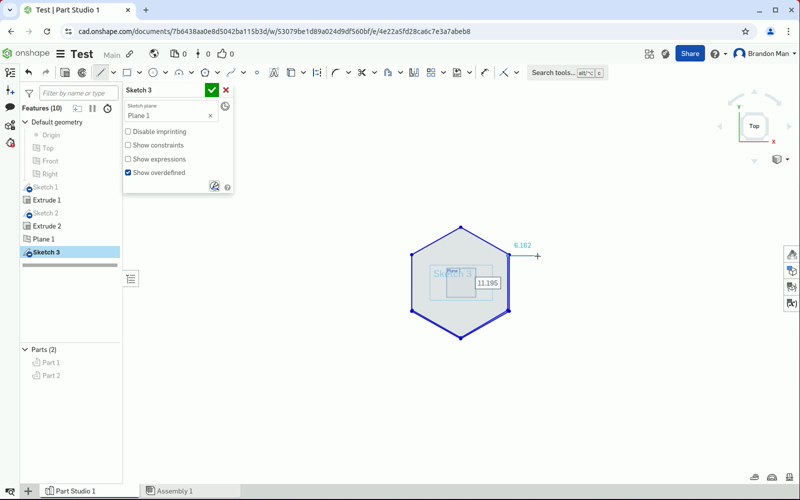
mouse_move(460, 228)
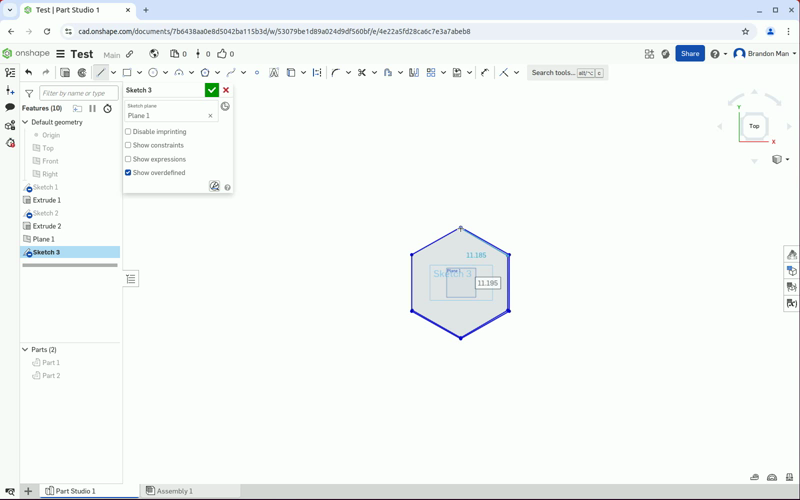
scroll(6)
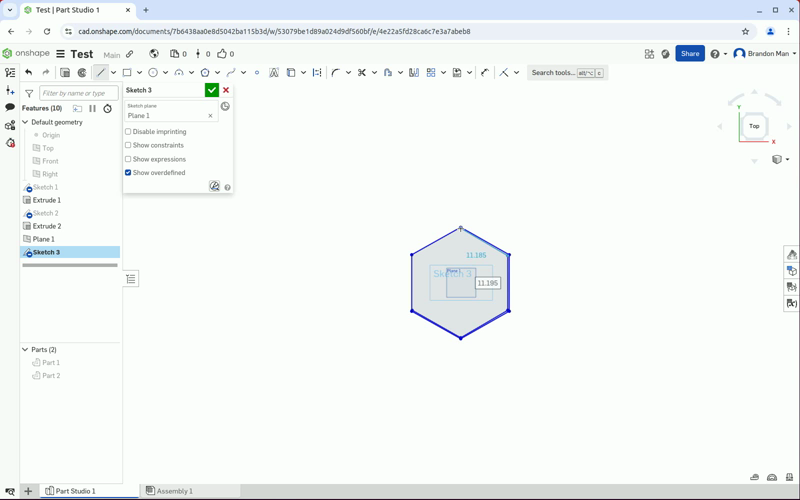
scroll(6)
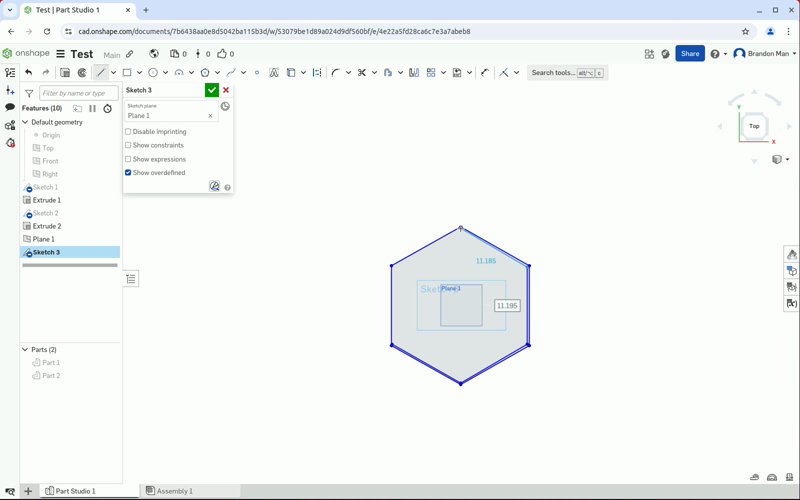
scroll(6)
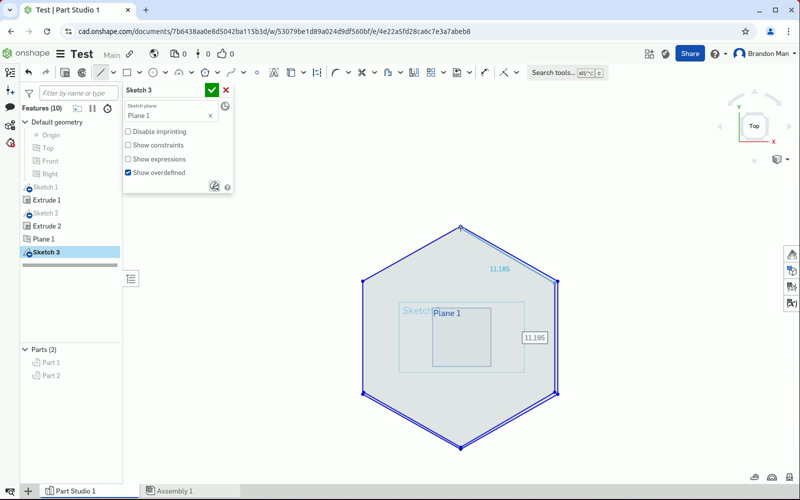
scroll(6)
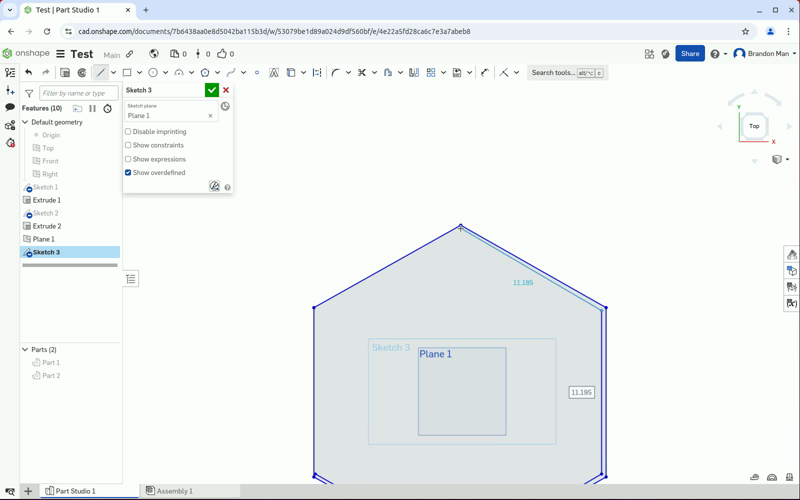
scroll(6)
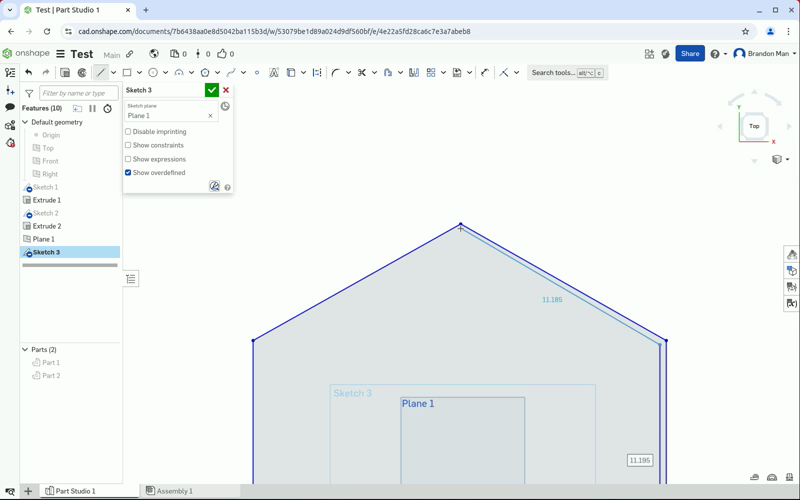
scroll(6)
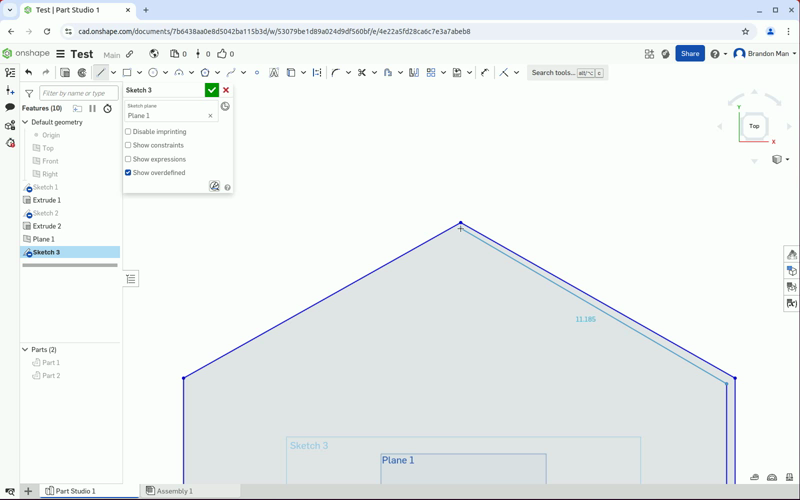
scroll(6)
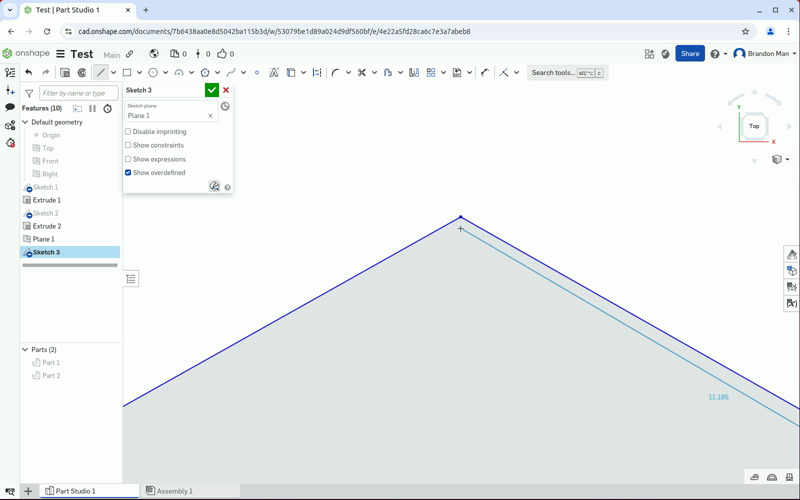
click(460, 228)
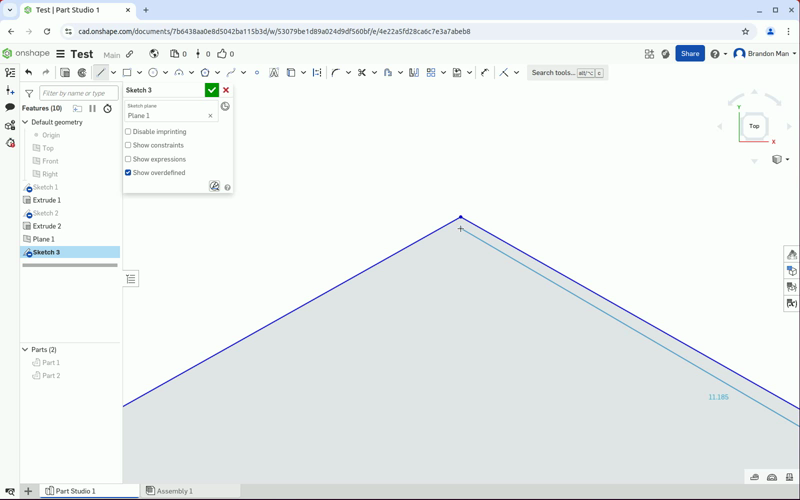
scroll(-6)
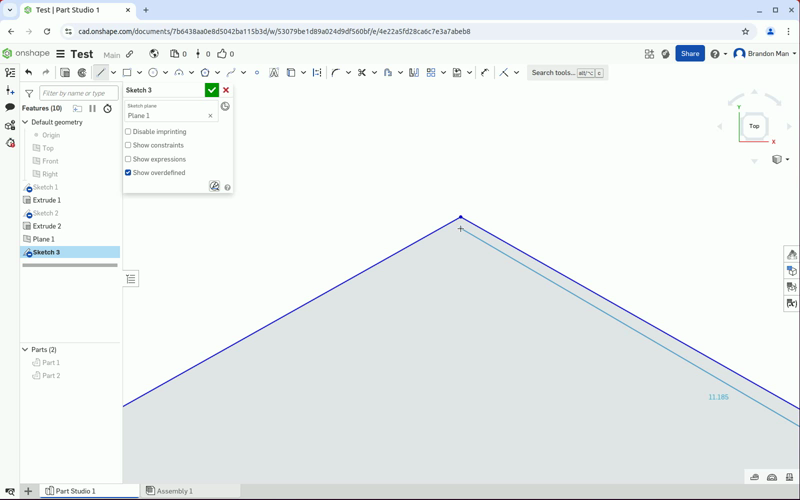
scroll(-6)
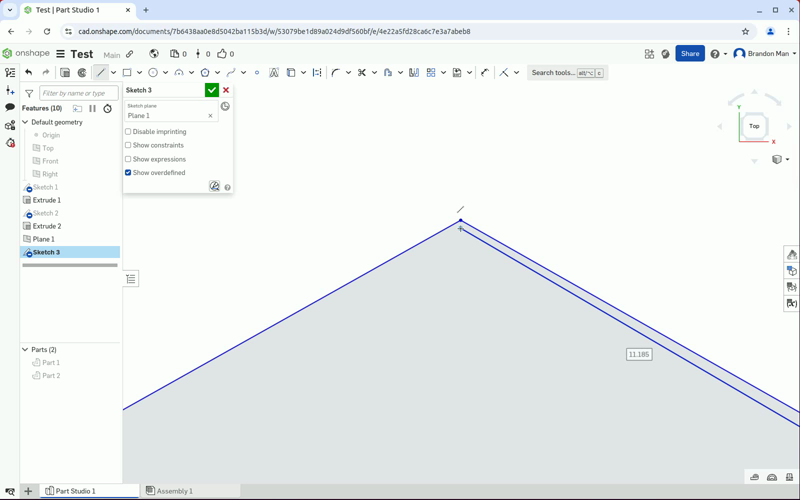
scroll(-6)
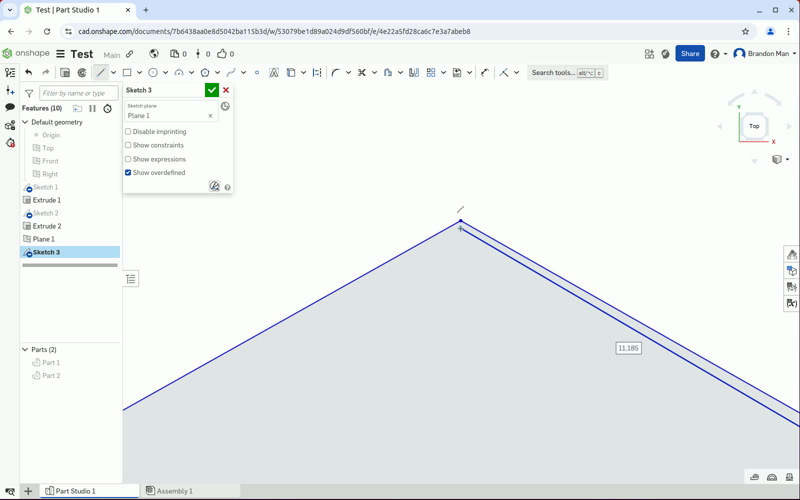
scroll(-6)
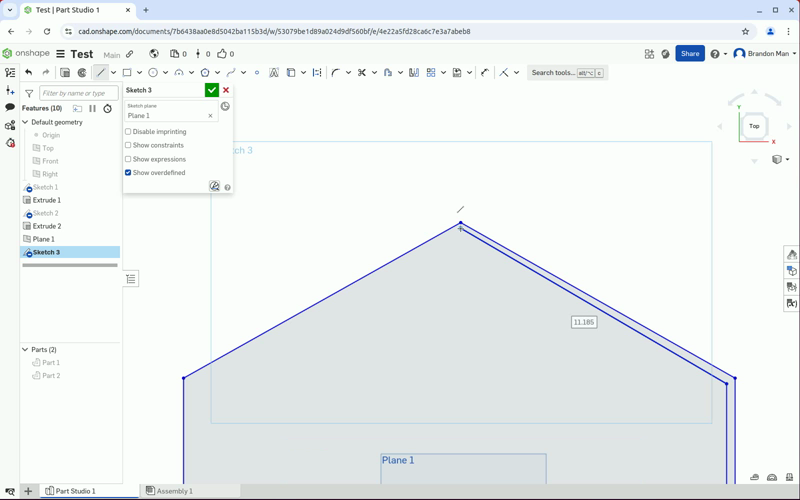
scroll(-6)
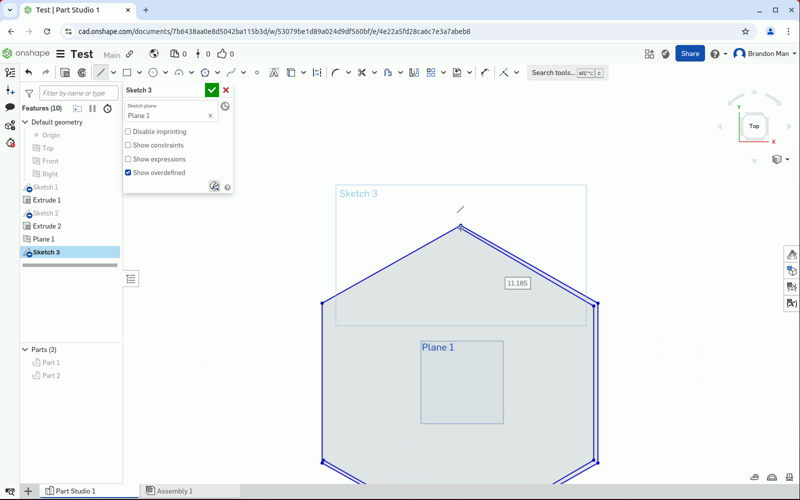
scroll(-6)
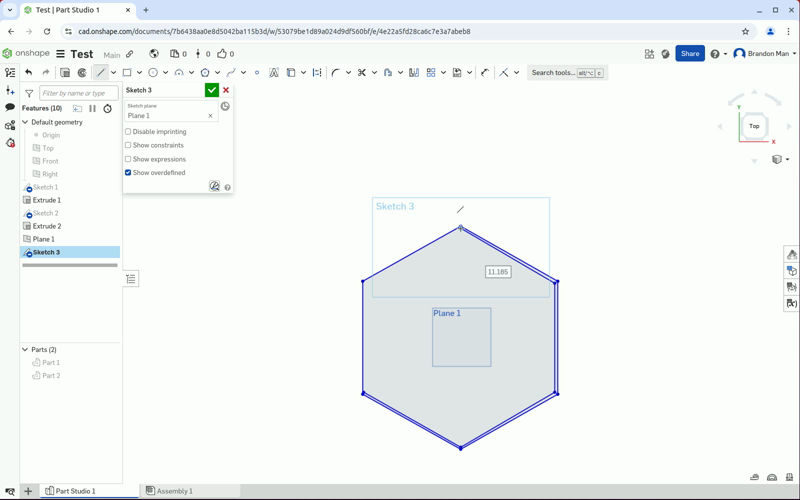
scroll(-6)
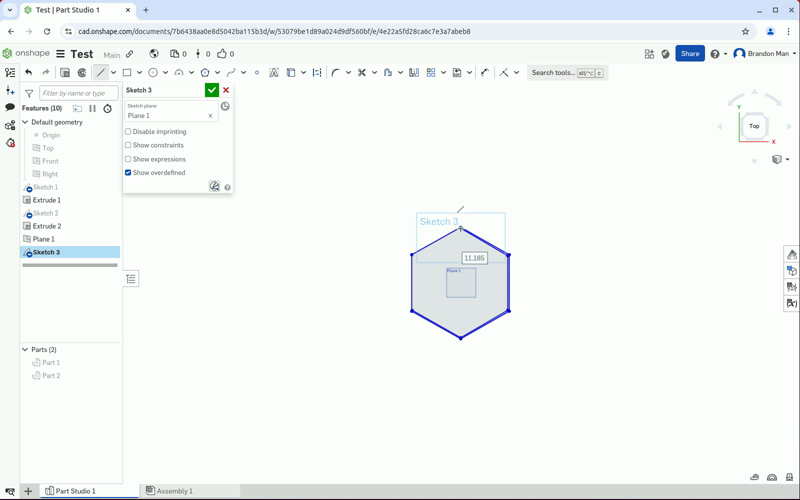
key_up(shift)
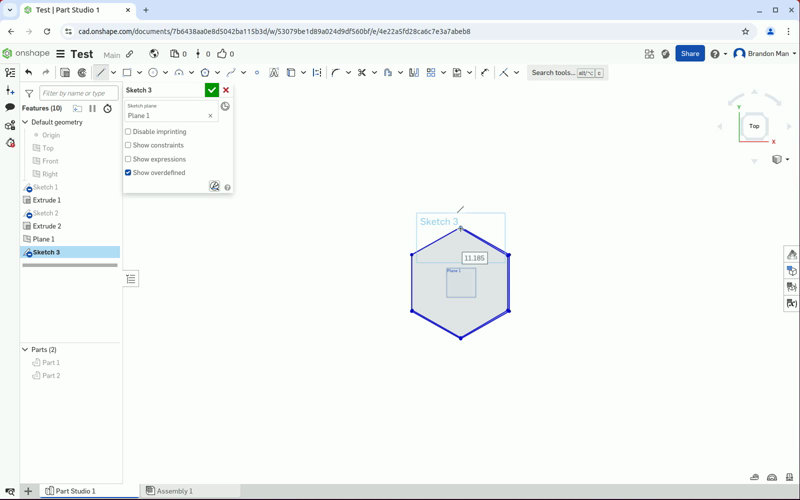
key_down(shift)
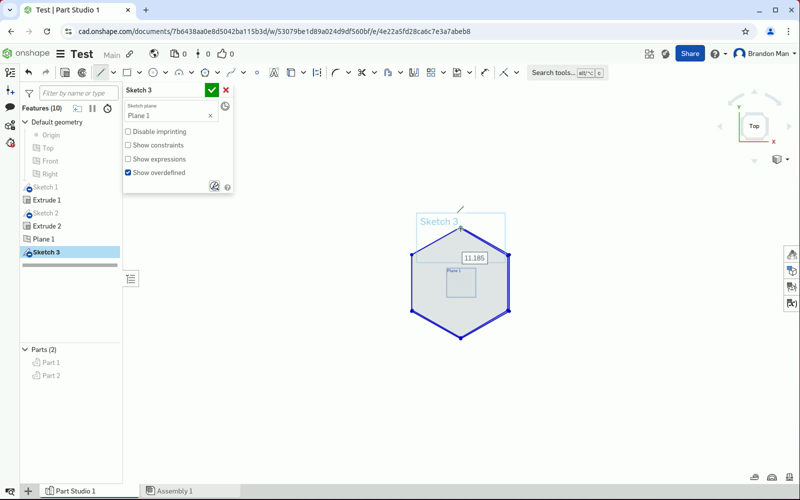
mouse_move(490, 228)
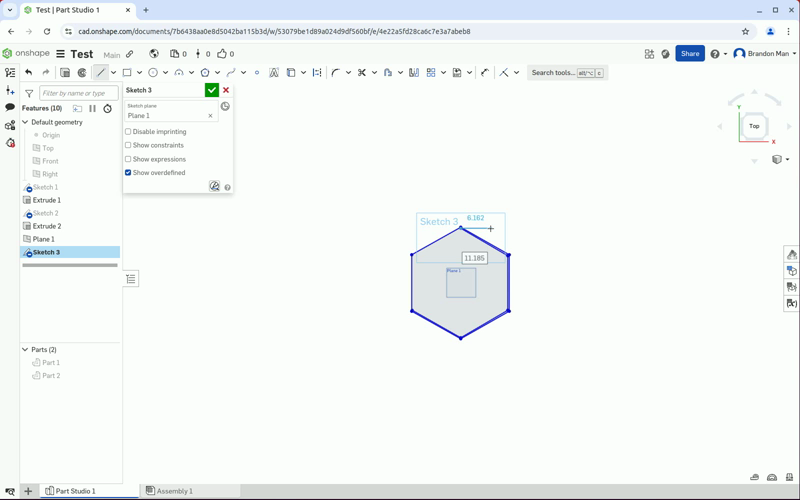
mouse_move(412, 255)
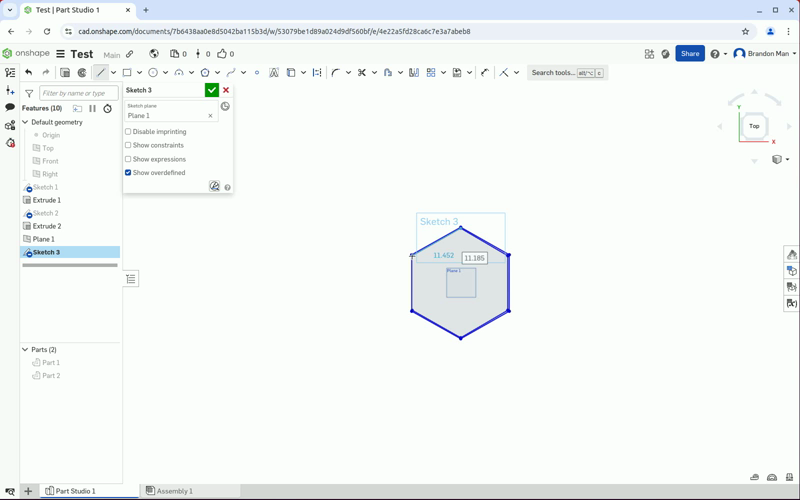
scroll(6)
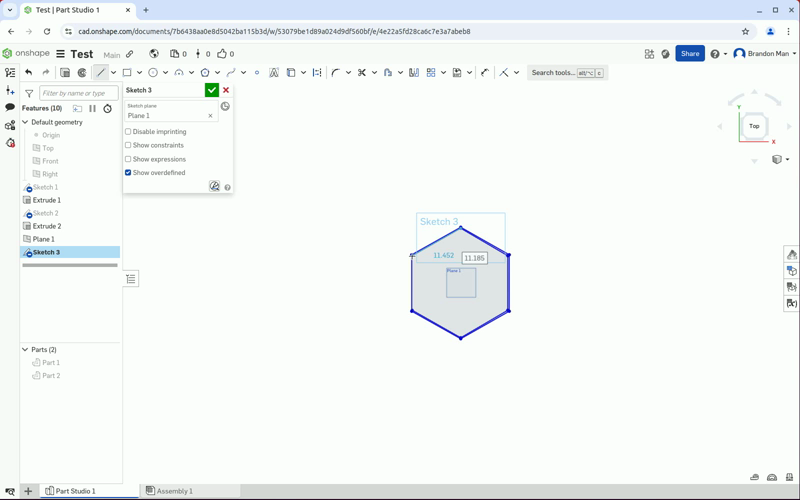
scroll(6)
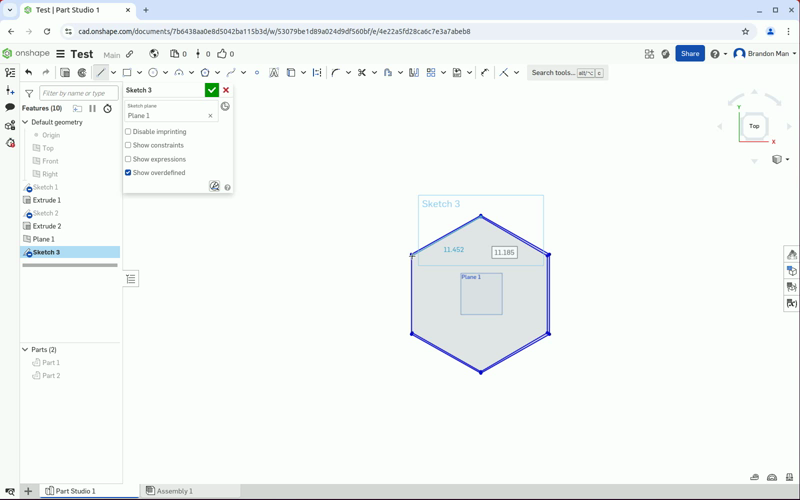
scroll(6)
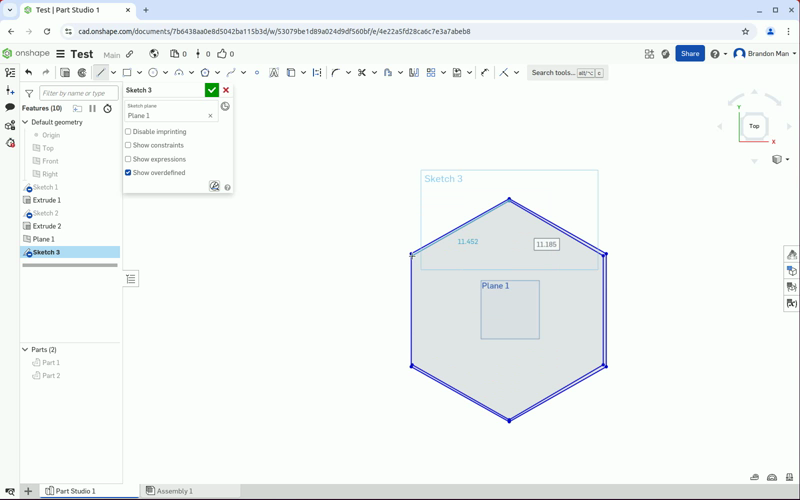
scroll(6)
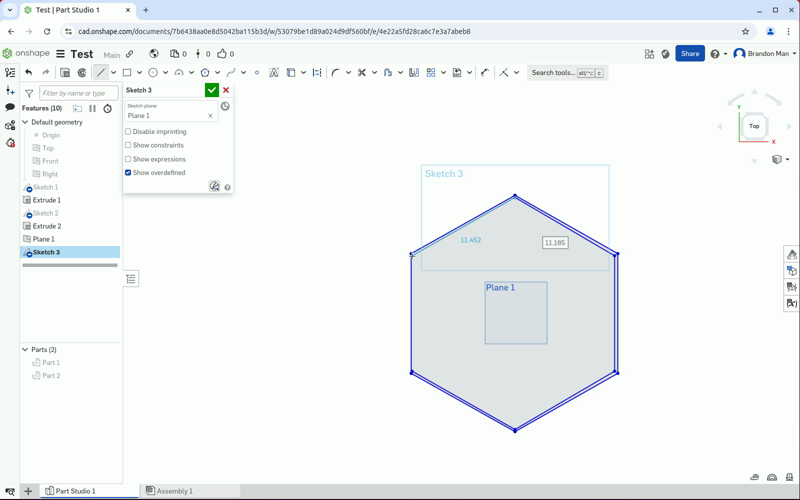
scroll(6)
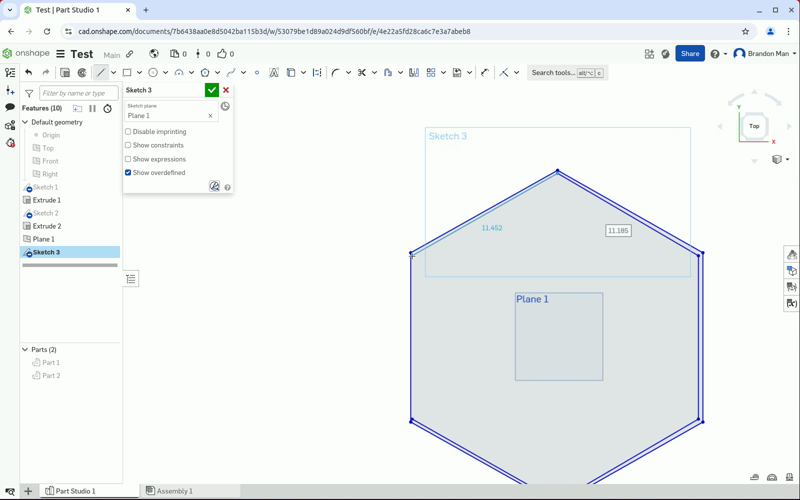
scroll(6)
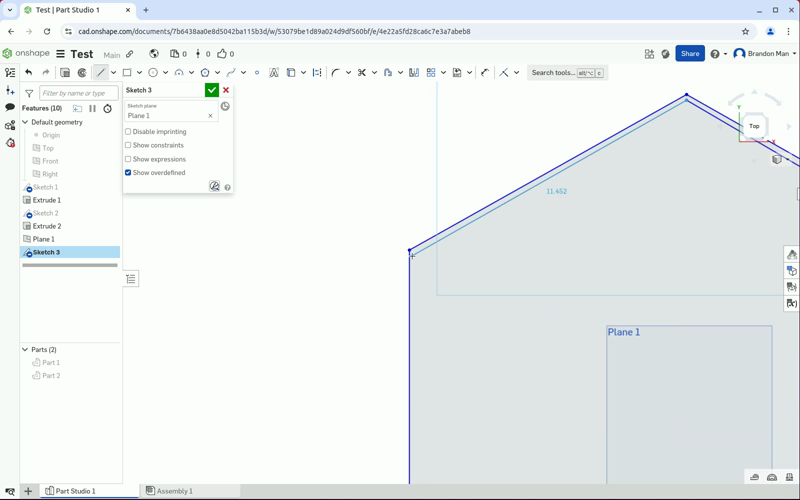
scroll(6)
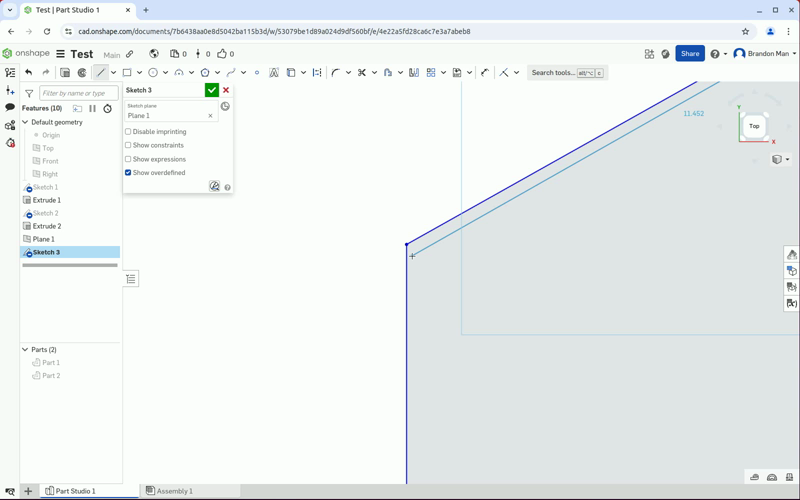
click(412, 255)
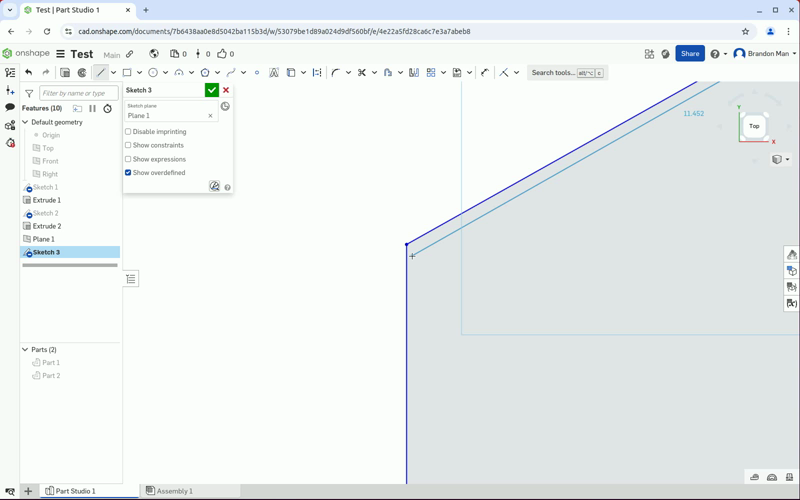
scroll(-6)
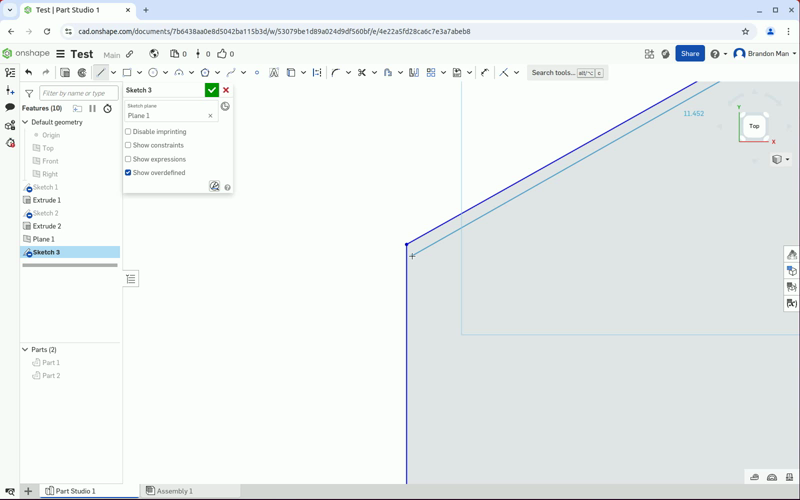
scroll(-6)
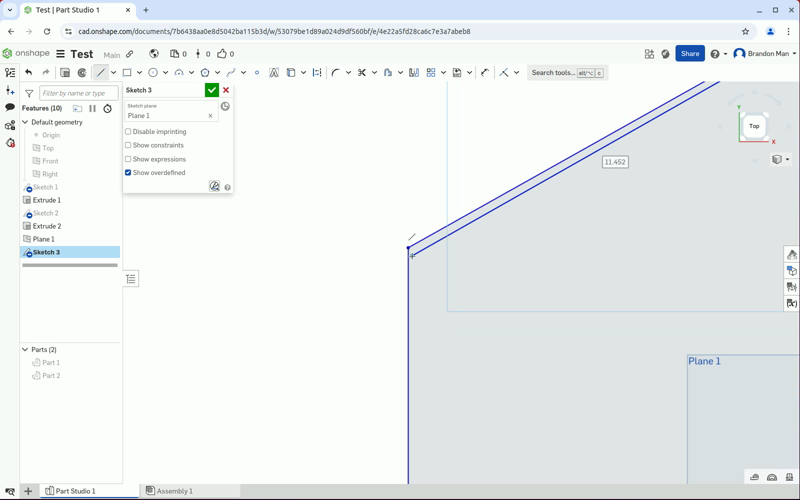
scroll(-6)
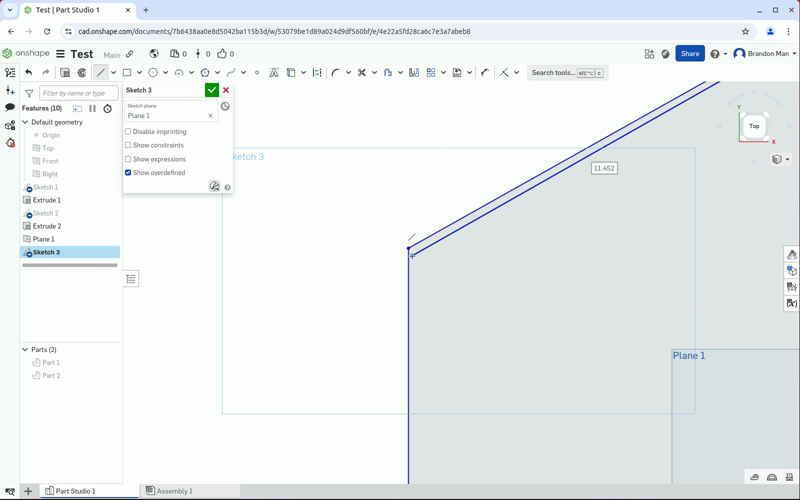
scroll(-6)
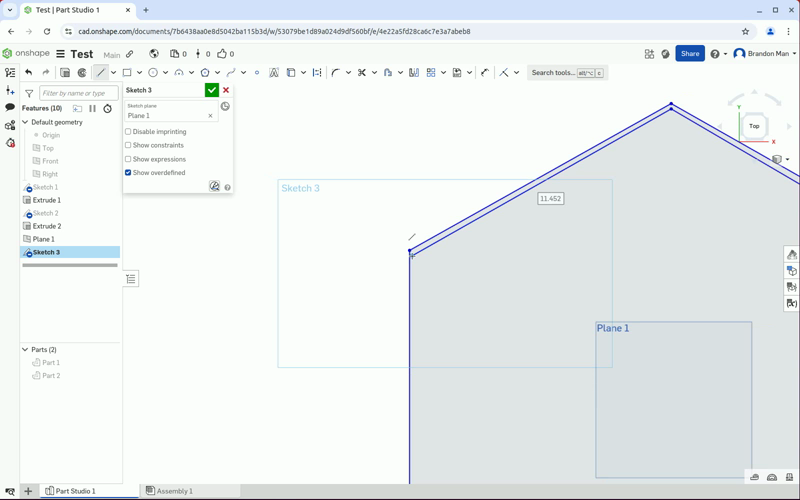
scroll(-6)
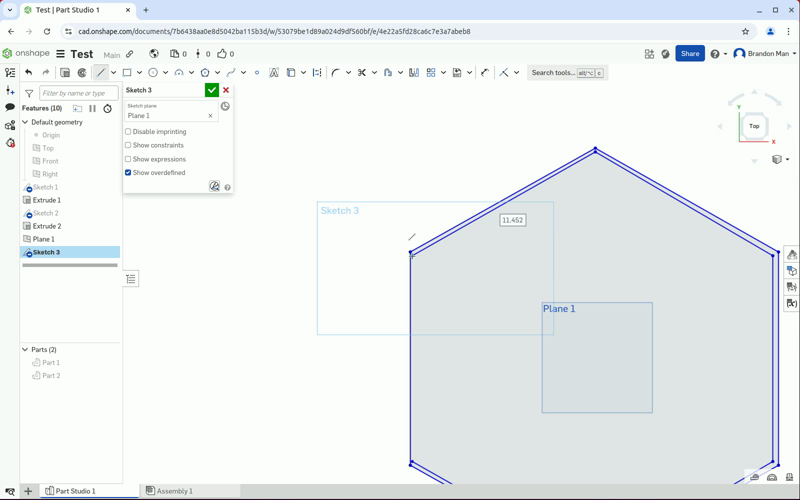
scroll(-6)
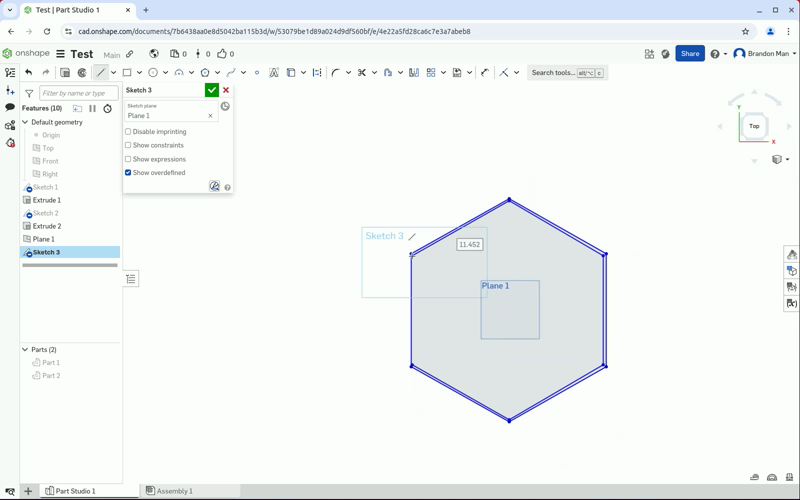
scroll(-6)
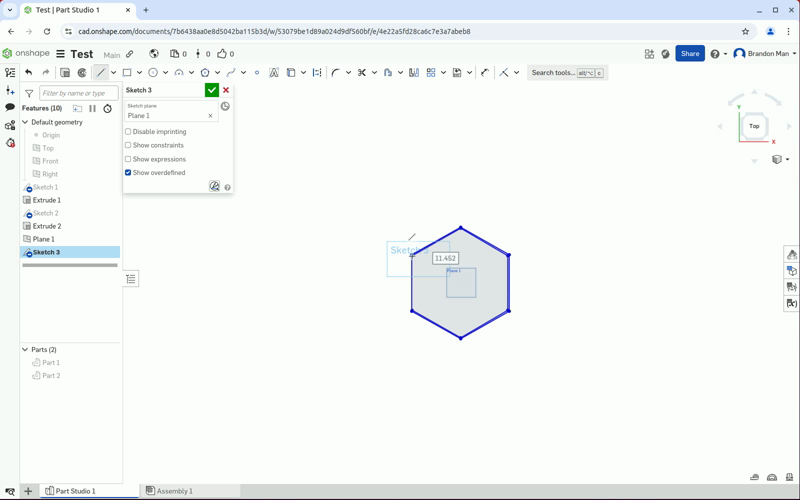
key_up(shift)
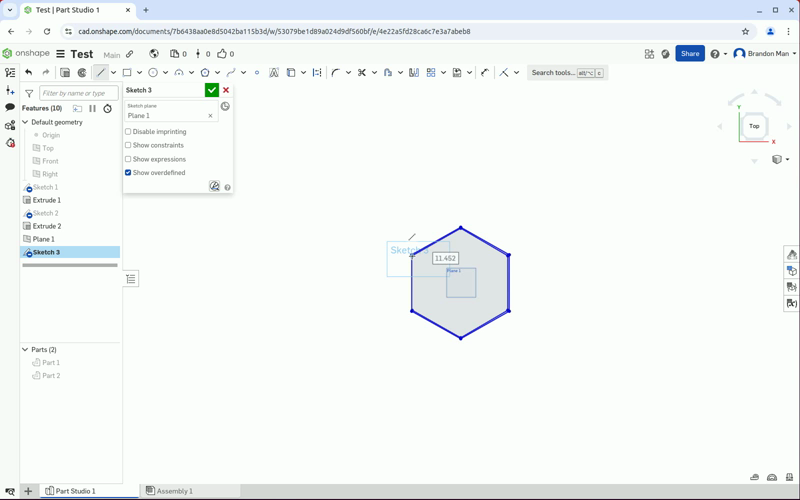
mouse_move(442, 255)
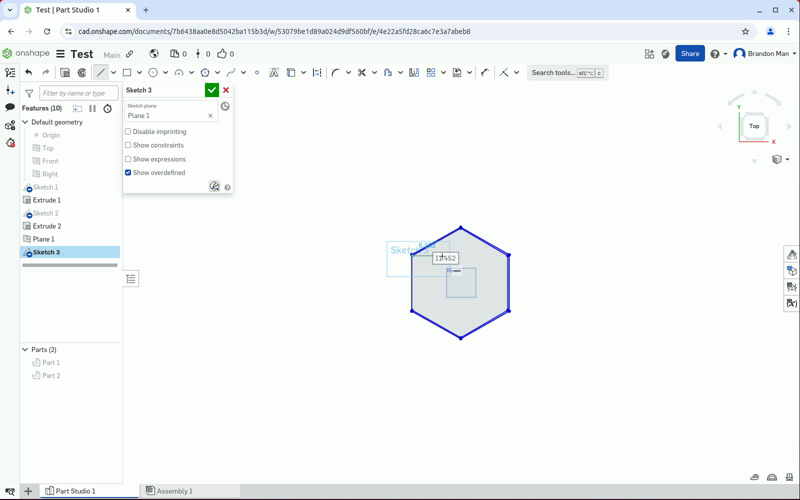
key_down(shift)
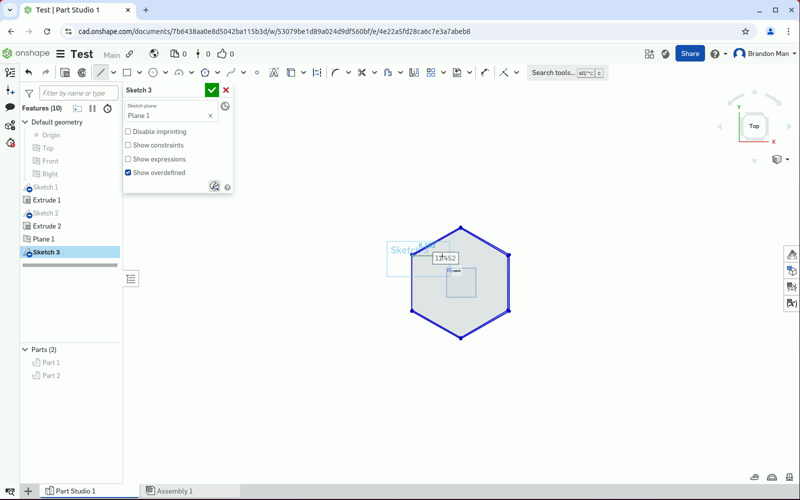
mouse_move(412, 310)
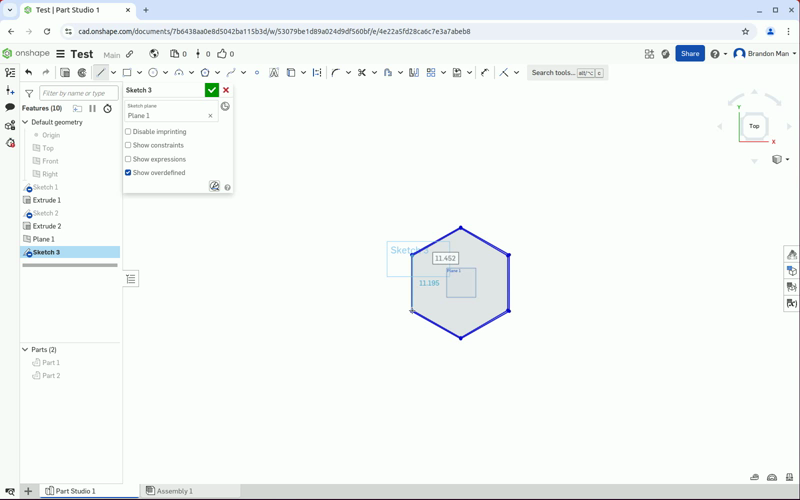
scroll(6)
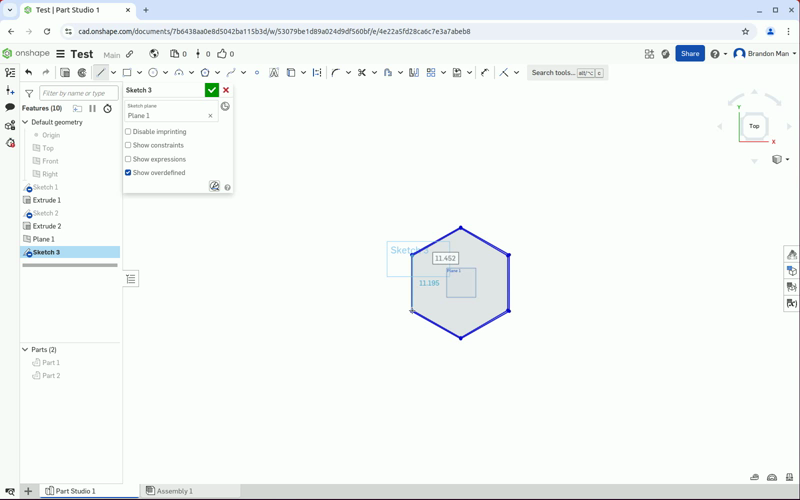
scroll(6)
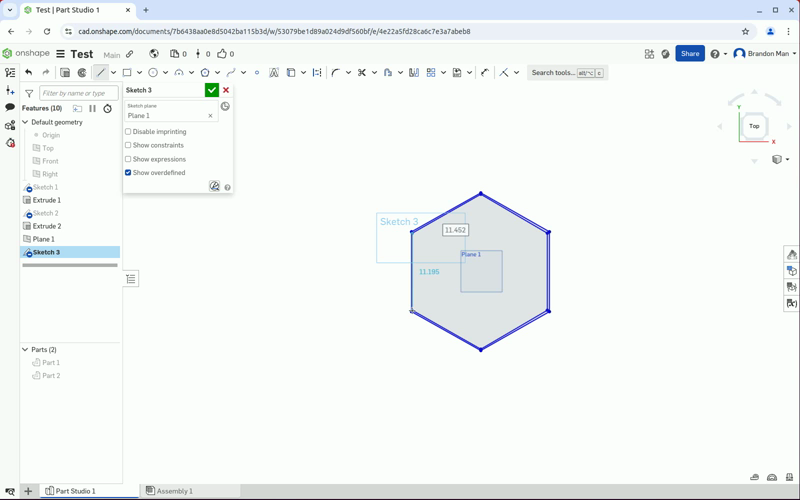
scroll(6)
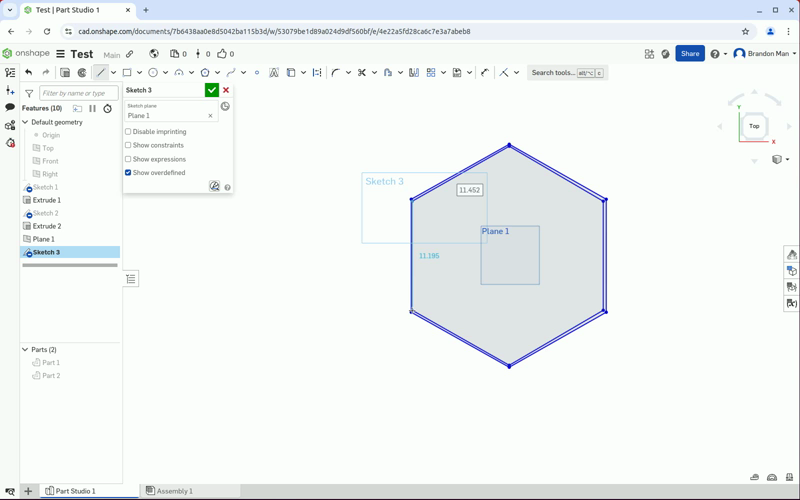
scroll(6)
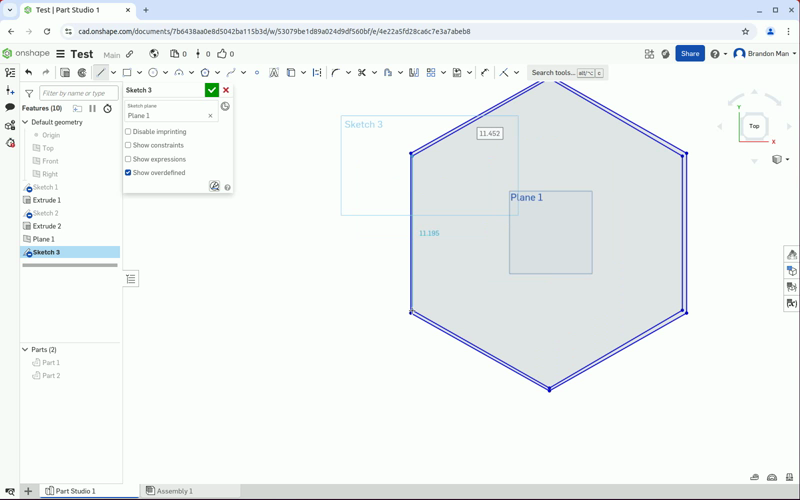
scroll(6)
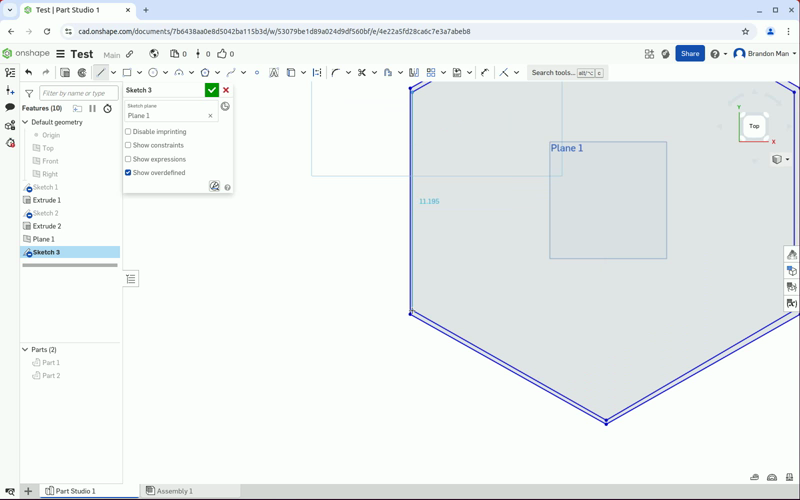
scroll(6)
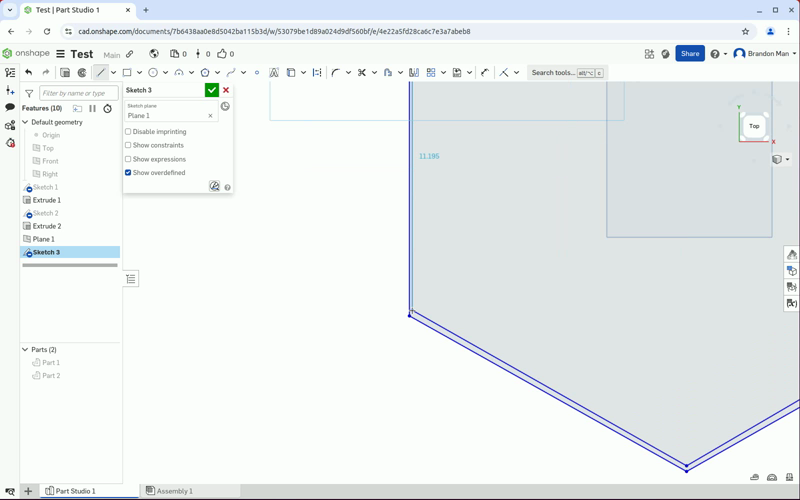
scroll(6)
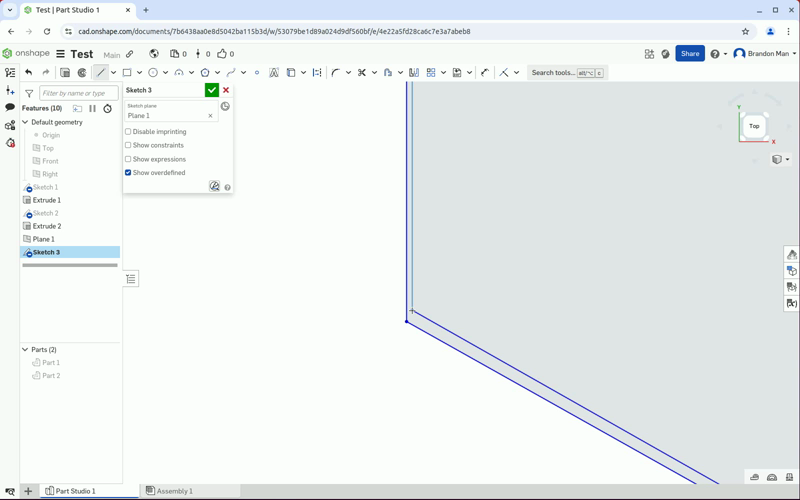
key_up(shift)
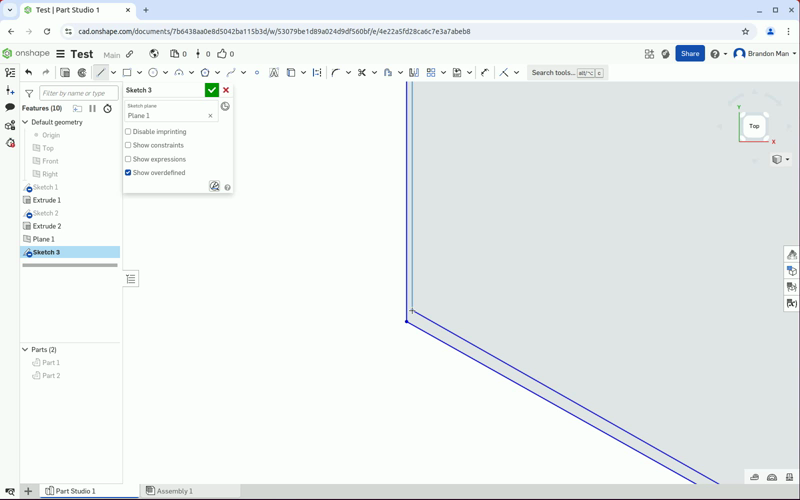
click(412, 310)
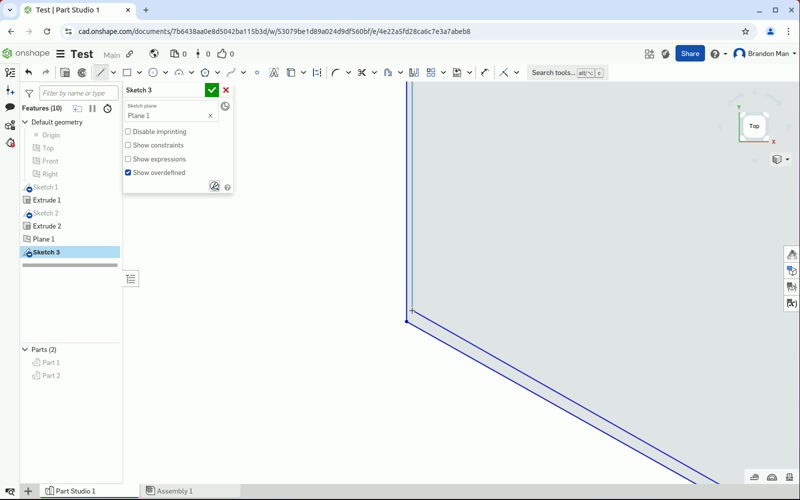
scroll(-6)
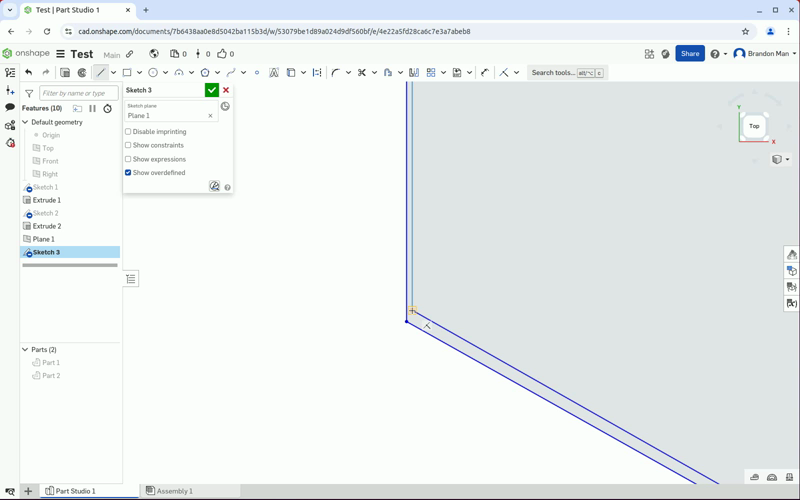
scroll(-6)
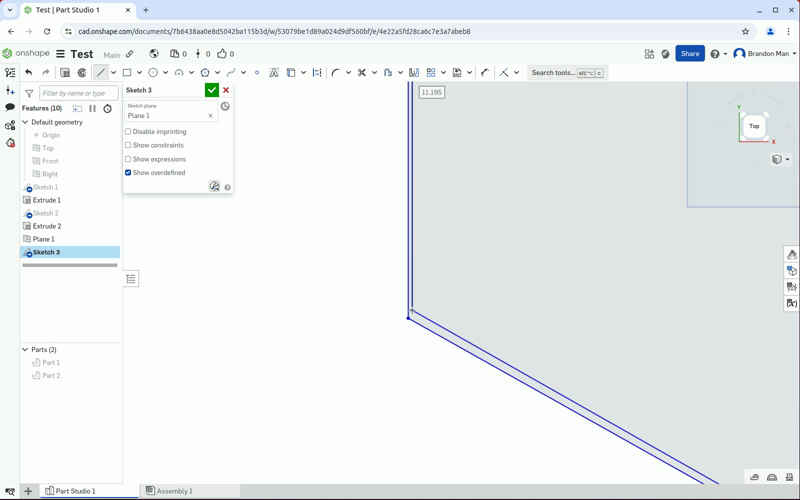
scroll(-6)
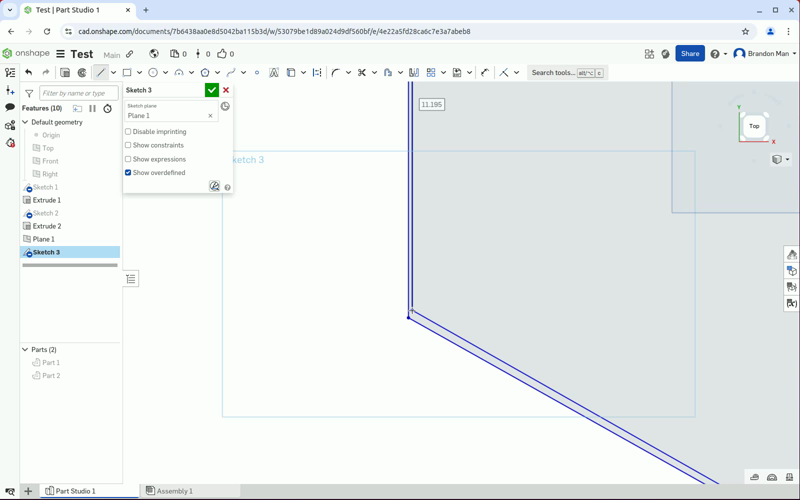
scroll(-6)
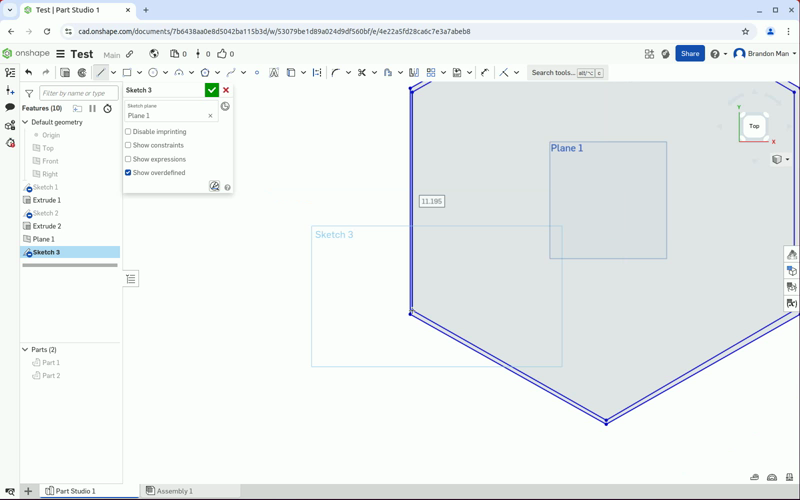
scroll(-6)
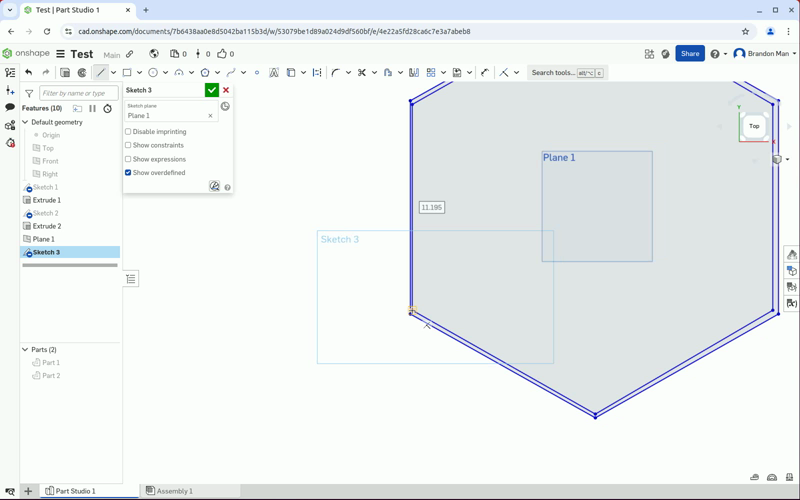
scroll(-6)
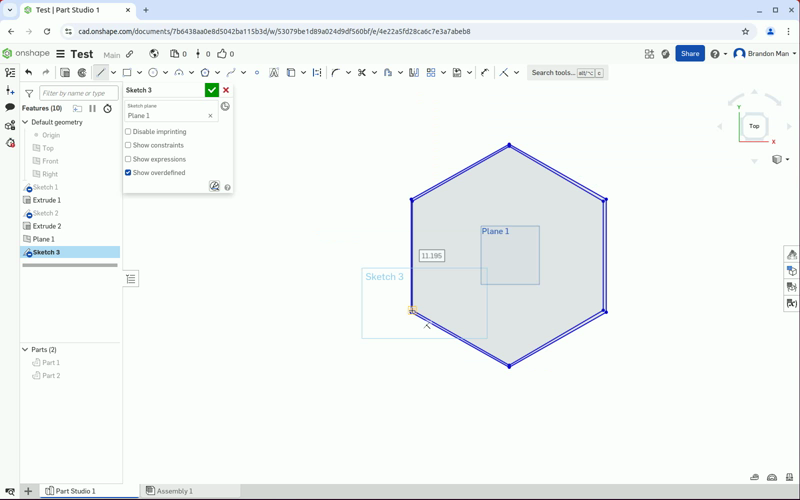
scroll(-6)
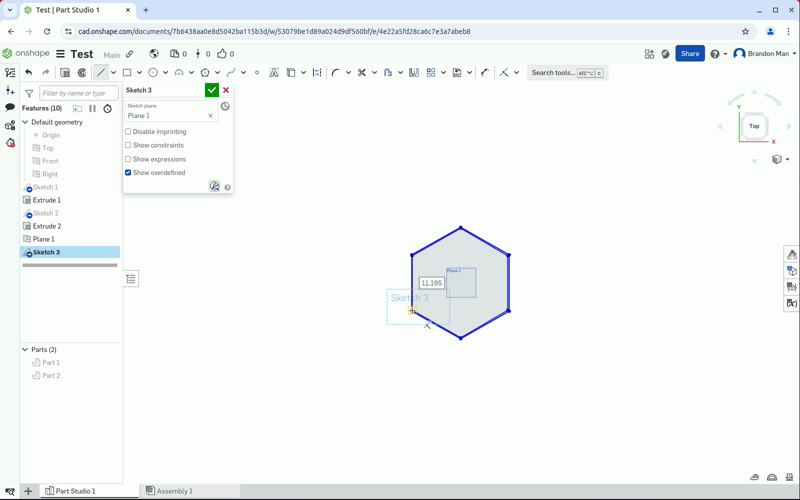
key(esc)
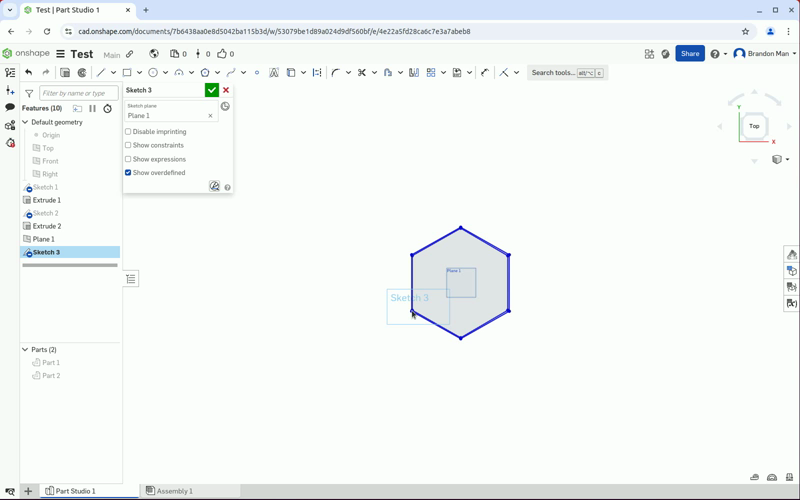
mouse_move(508, 295)
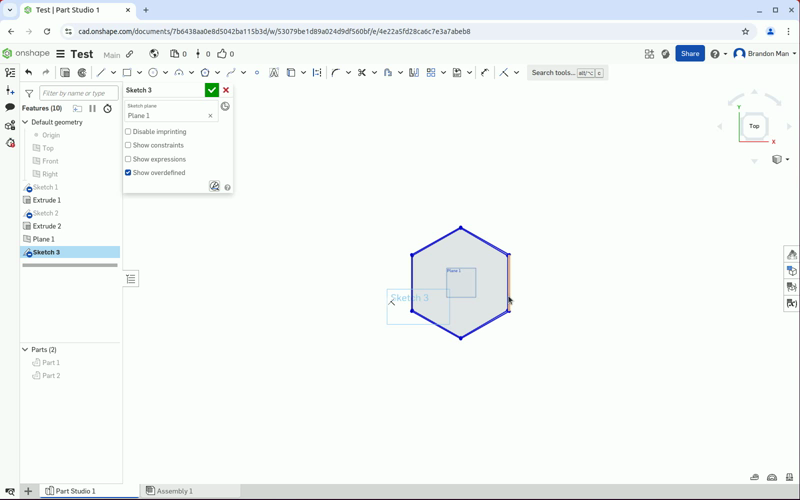
scroll(6)
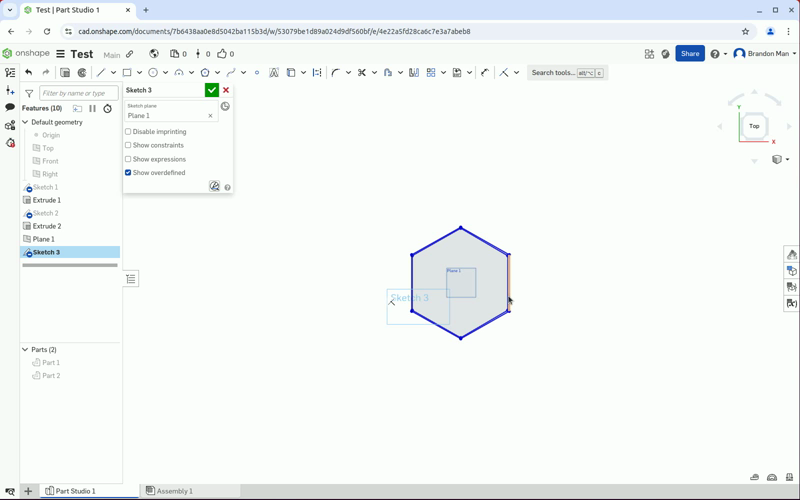
scroll(6)
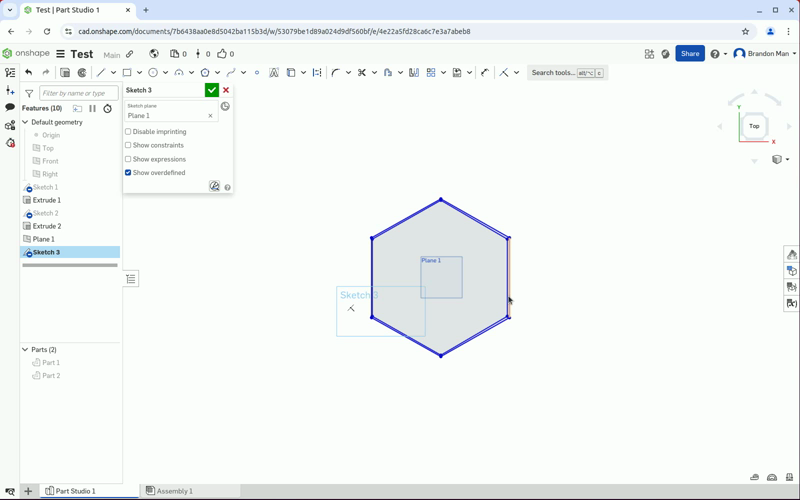
scroll(6)
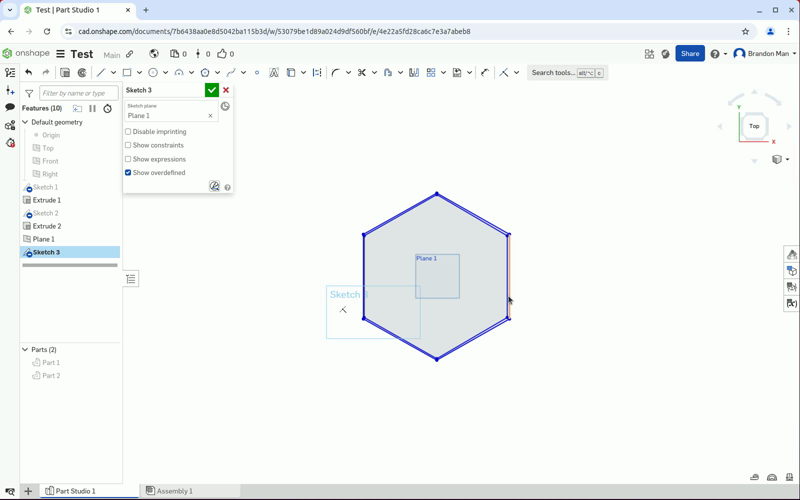
scroll(6)
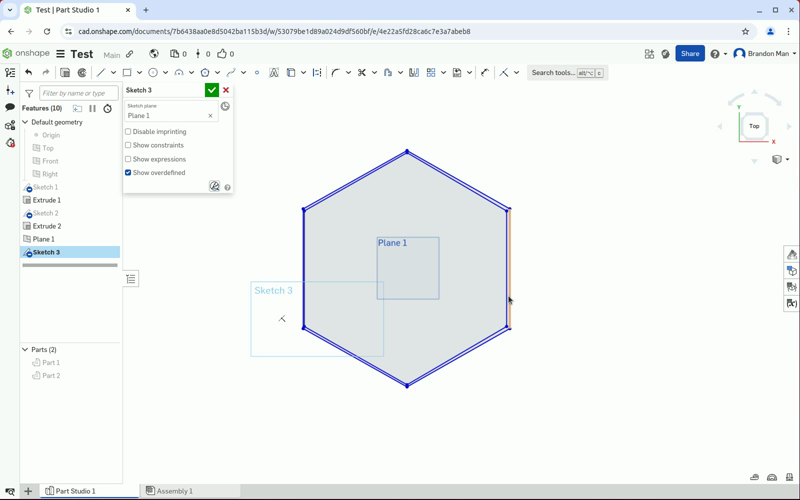
scroll(6)
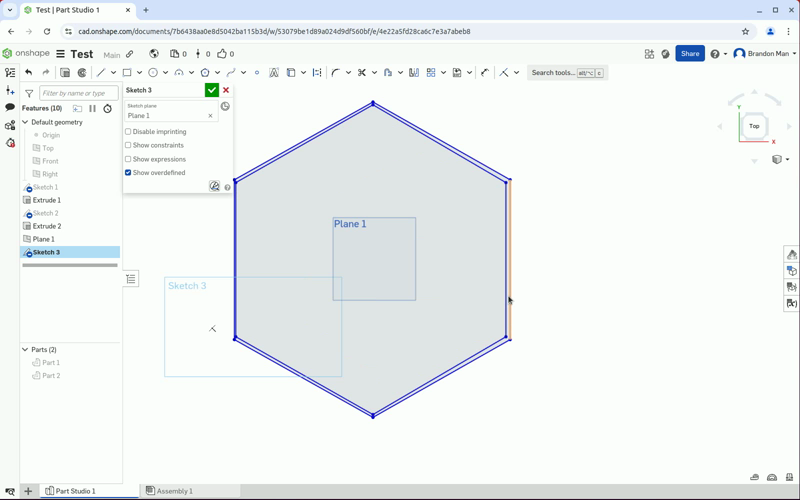
scroll(6)
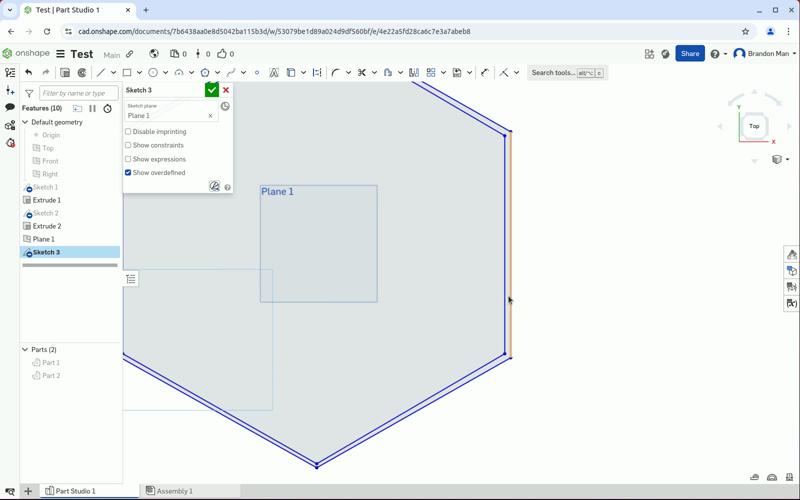
scroll(6)
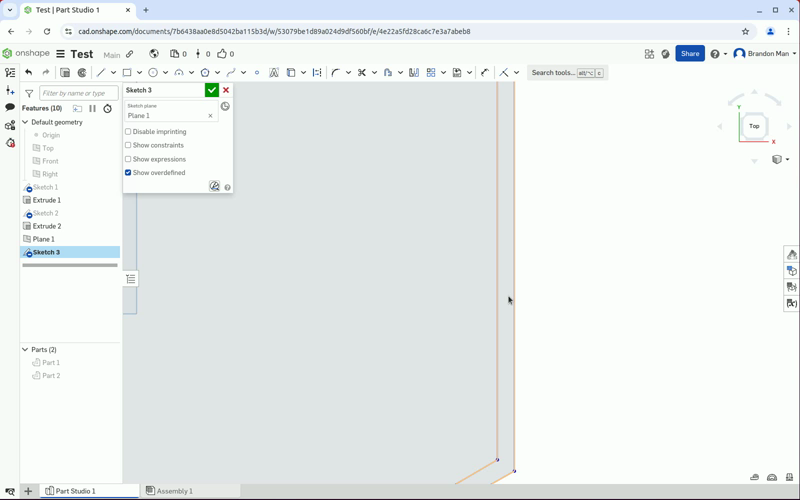
click(508, 295)
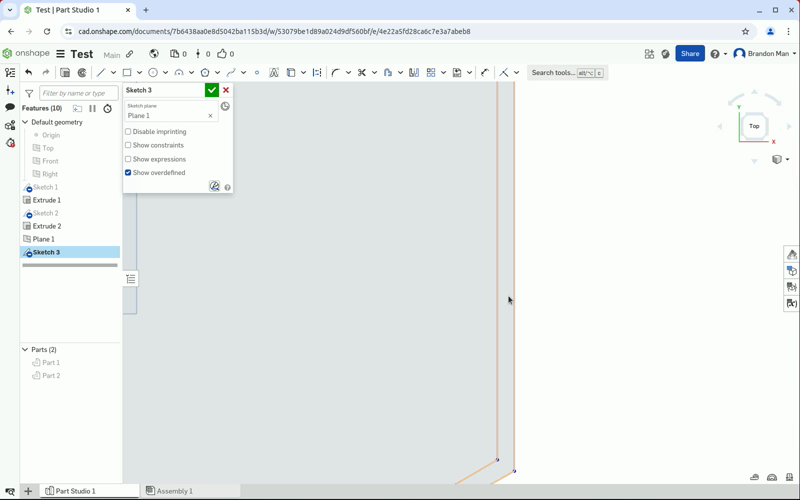
scroll(-6)
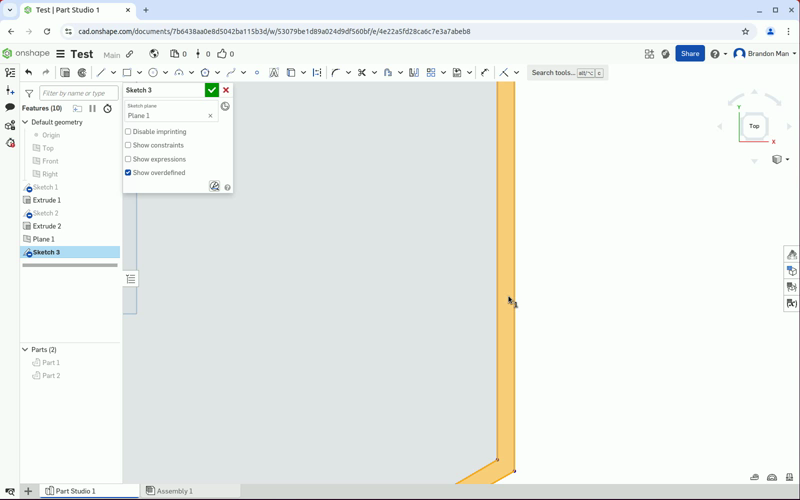
scroll(-6)
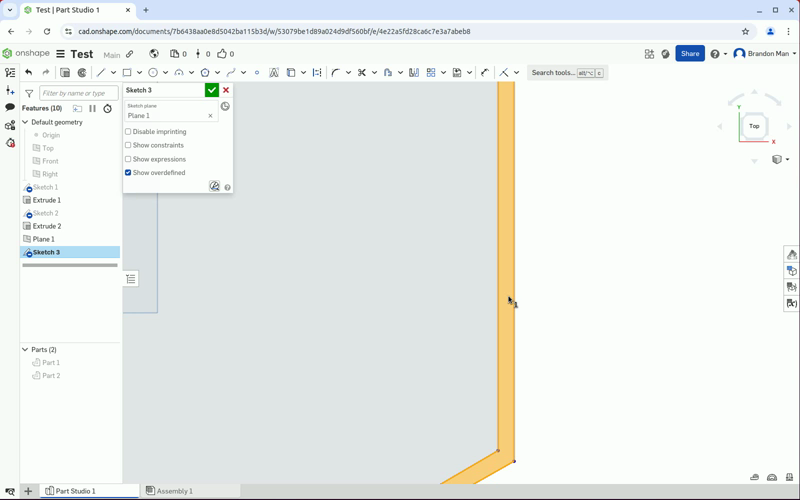
scroll(-6)
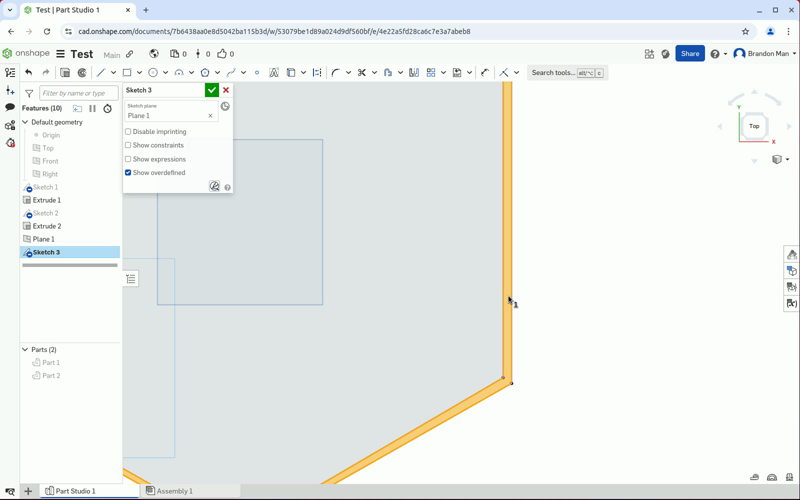
scroll(-6)
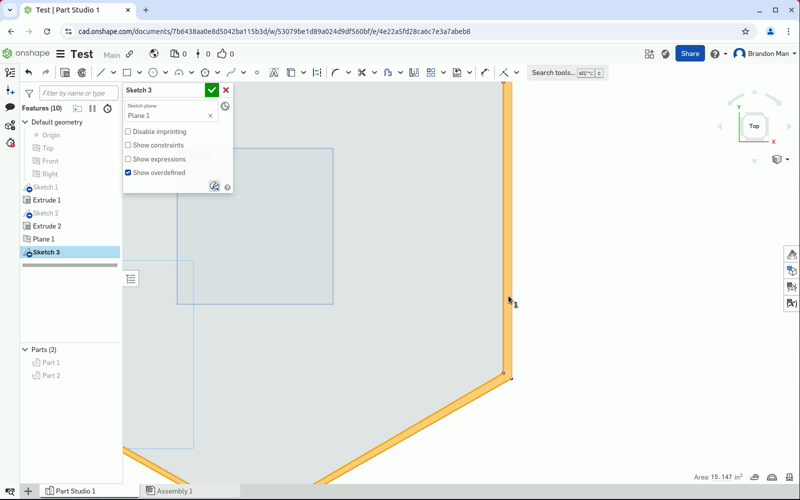
scroll(-6)
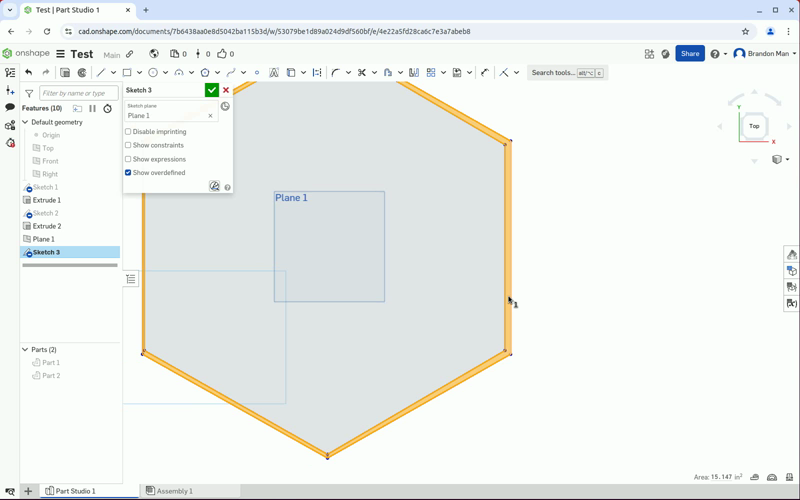
scroll(-6)
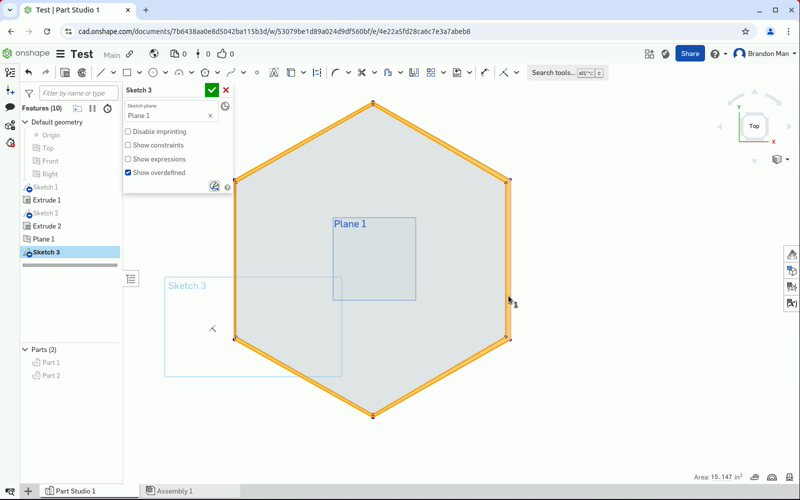
scroll(-6)
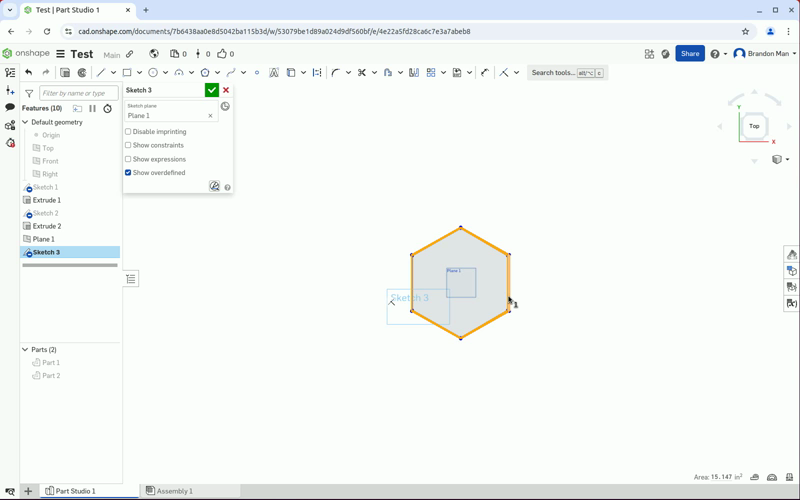
mouse_move(73, 352)
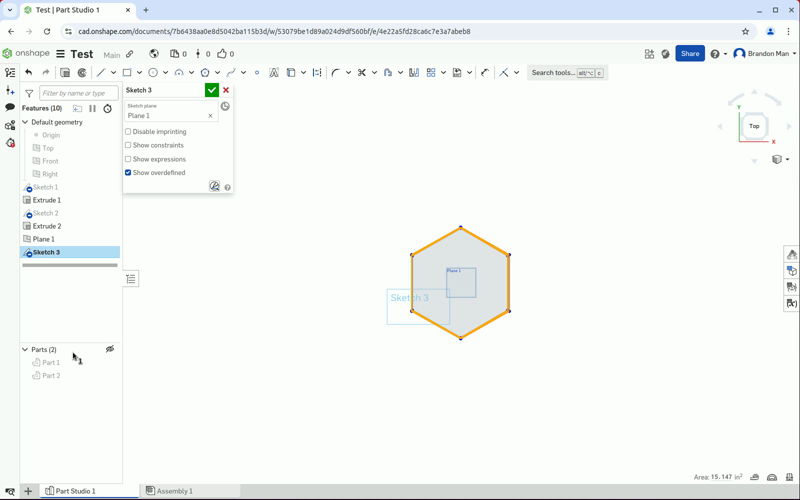
key(shift+y)
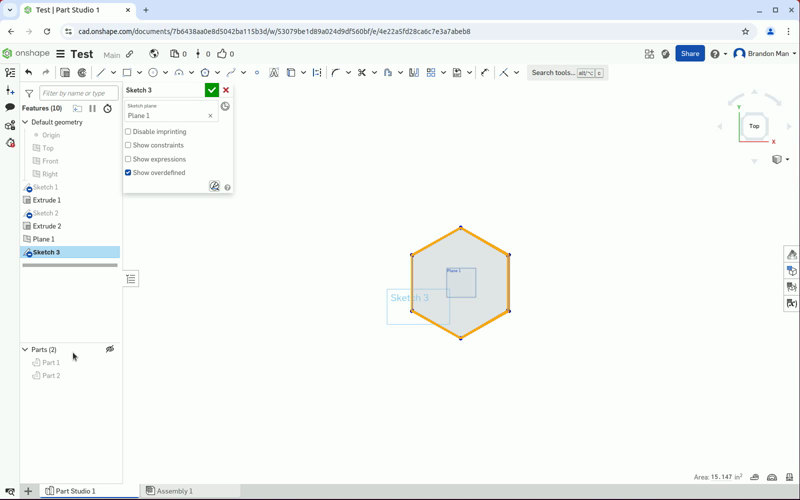
key(shift+e)
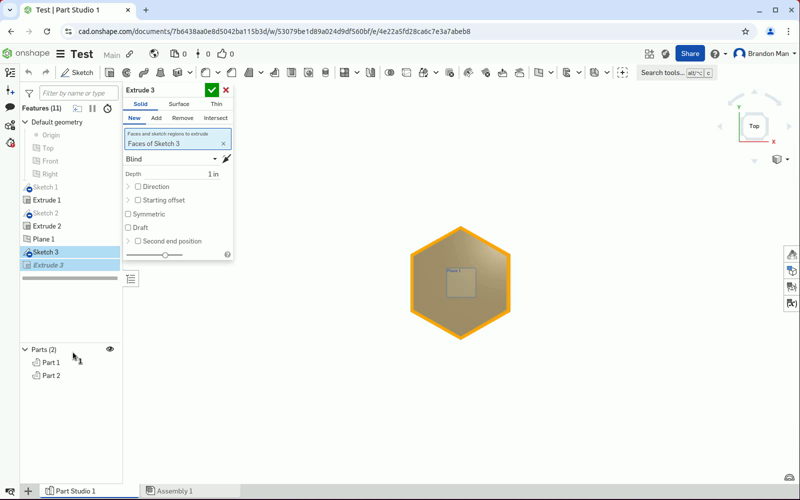
mouse_move(143, 106)
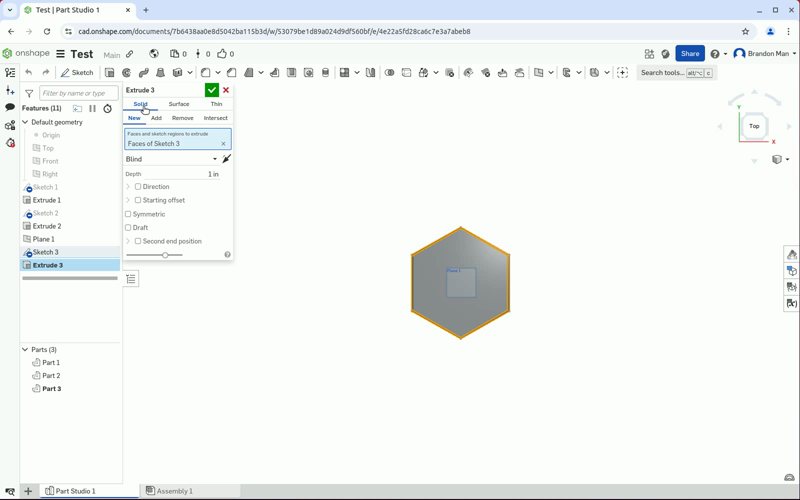
click(143, 106)
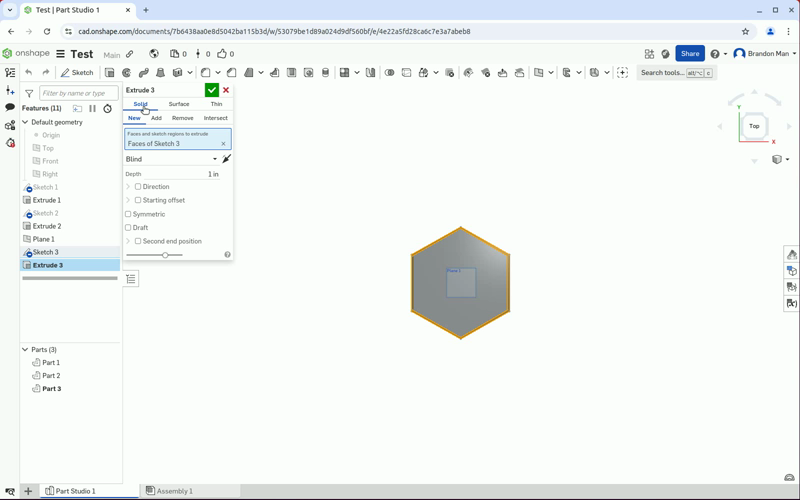
mouse_move(137, 120)
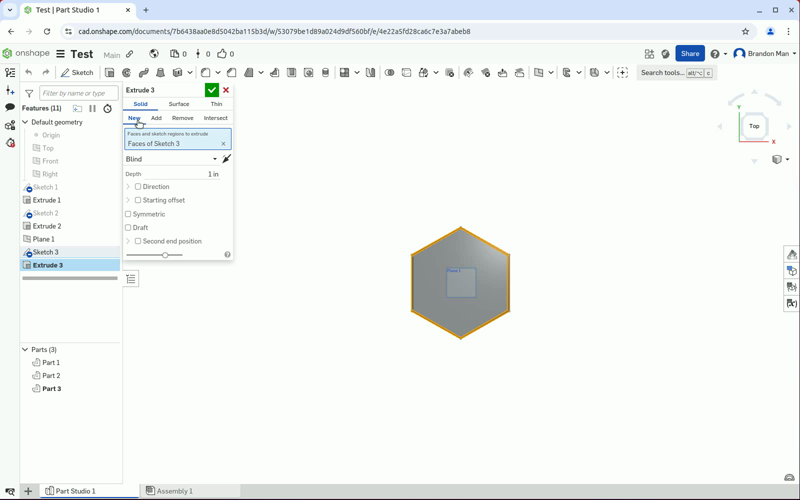
click(137, 120)
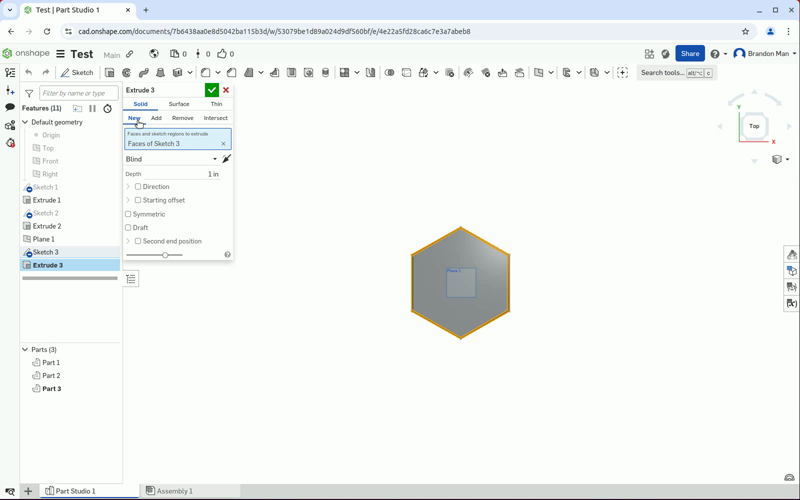
key(tab, 4)
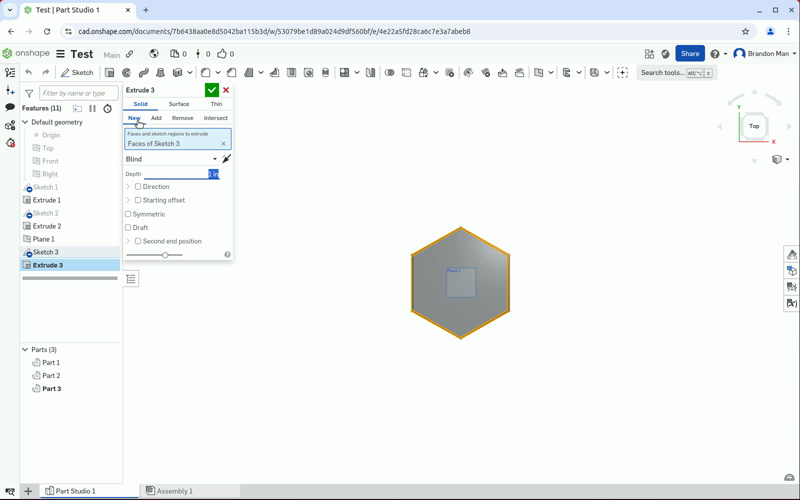
text(22.868)
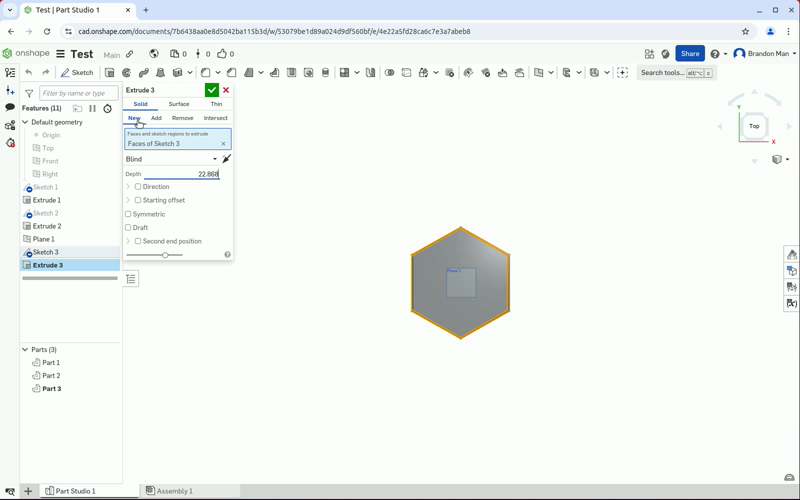
key(enter)
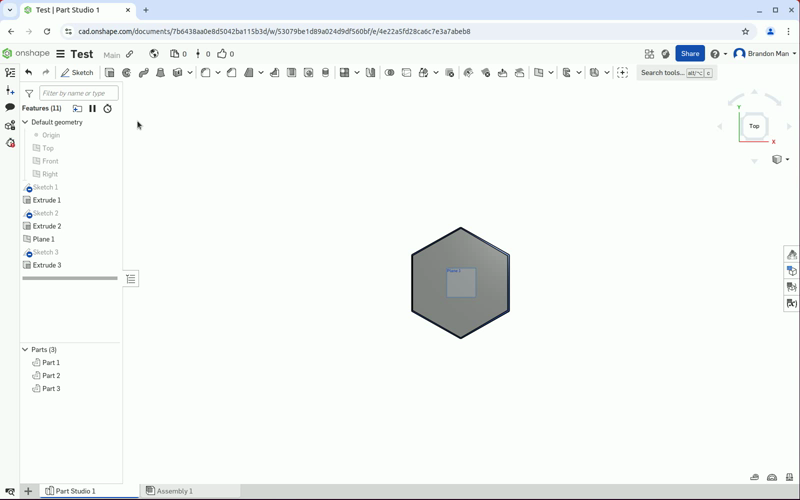
key(shift+h)
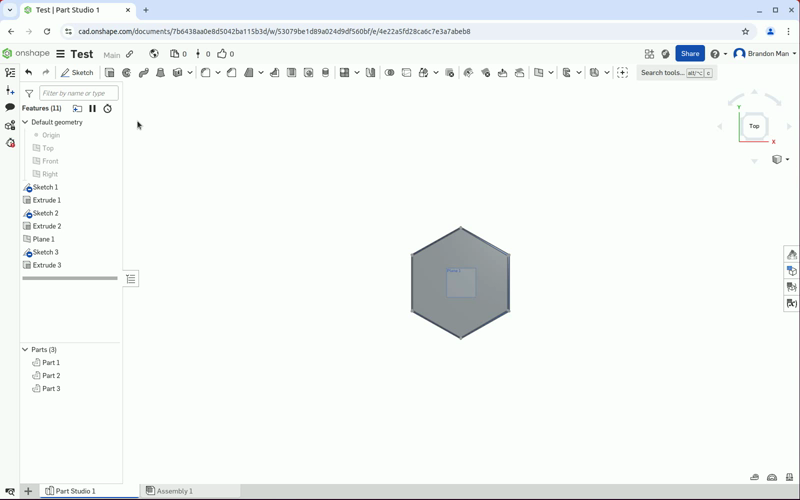
key(shift+h)
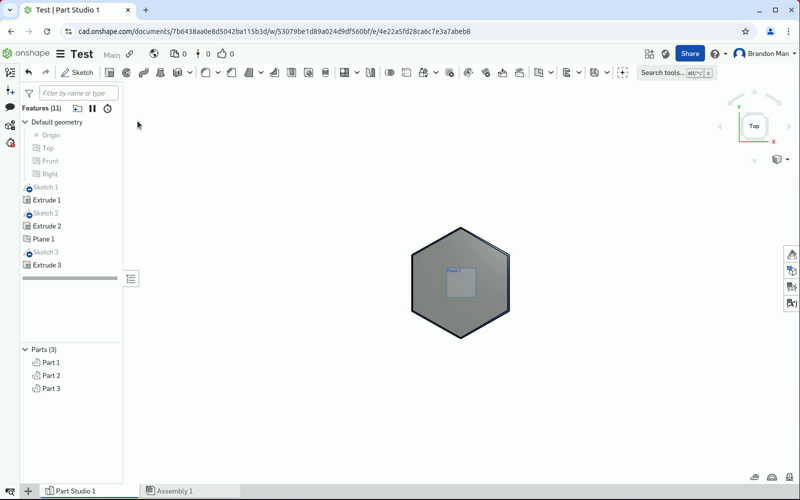
mouse_move(73, 189)
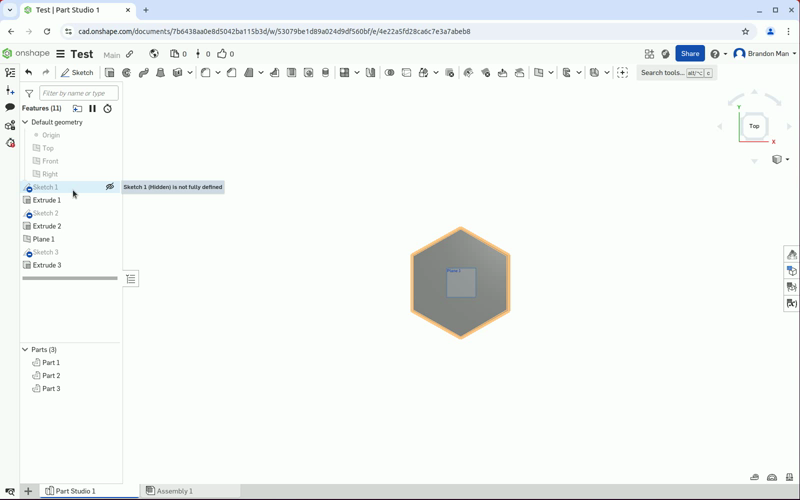
click(73, 189)
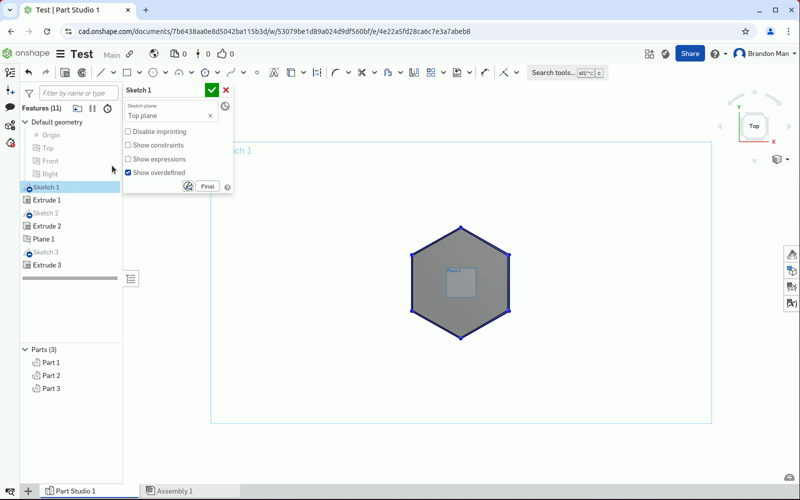
mouse_move(229, 92)
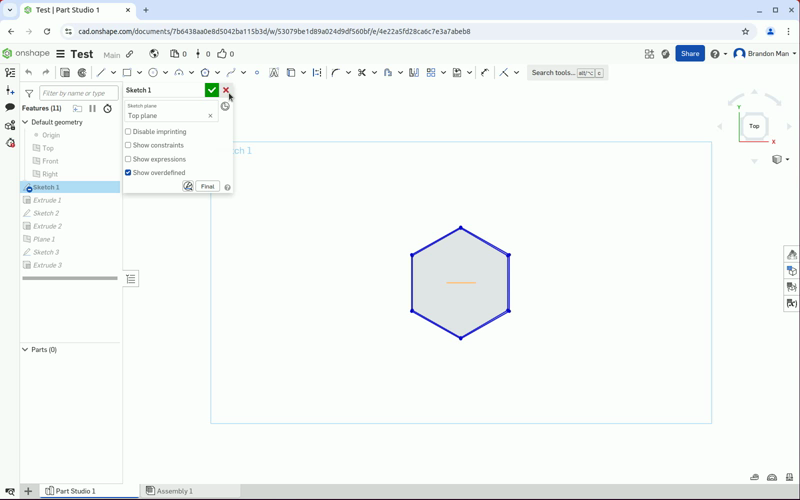
click(229, 92)
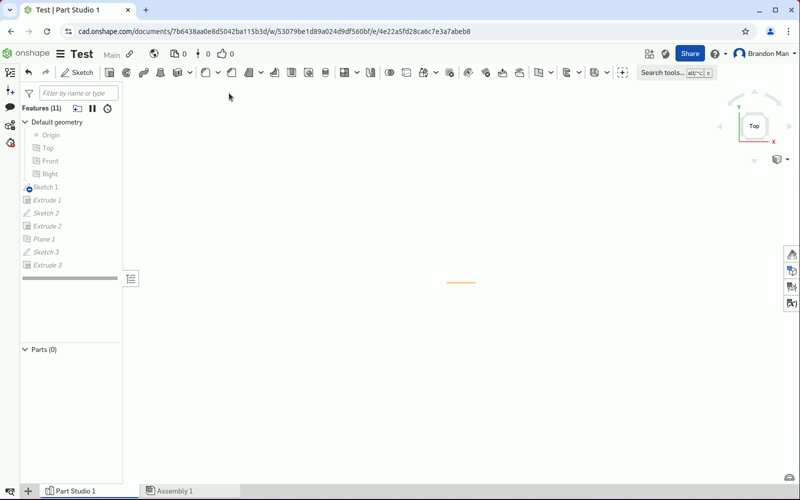
key(shift+s)
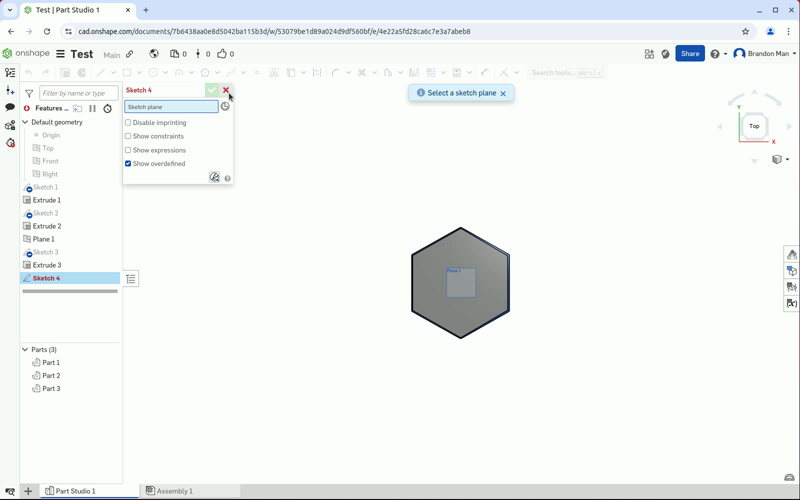
mouse_move(73, 241)
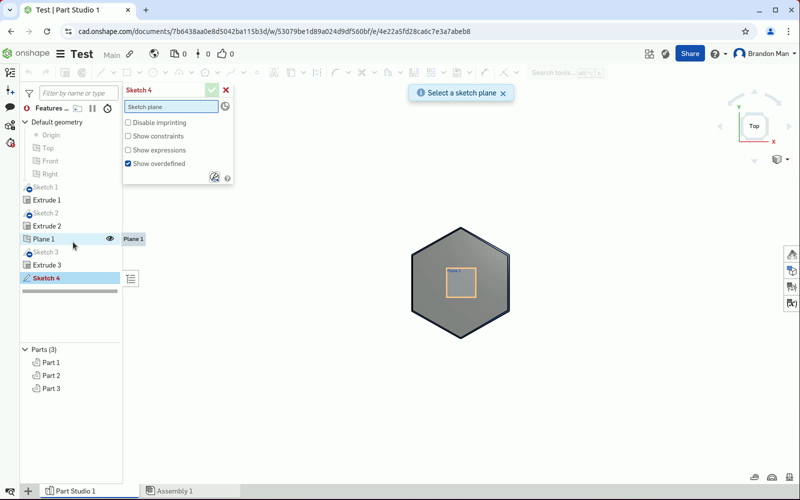
click(73, 241)
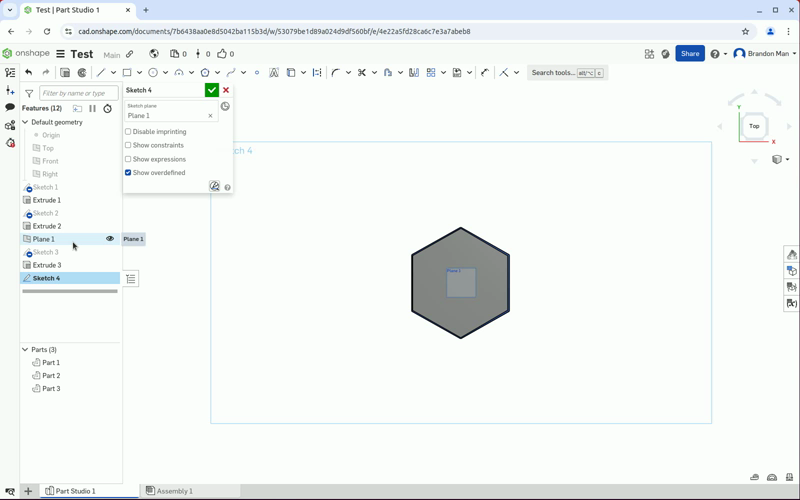
mouse_move(73, 352)
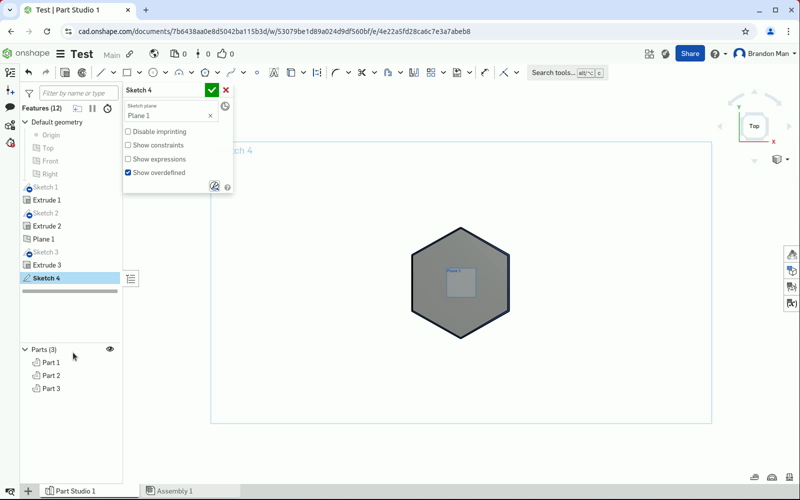
key(y)
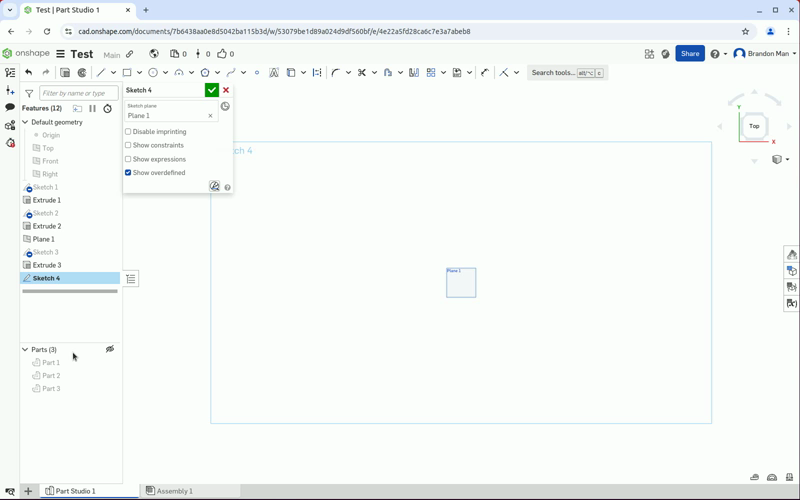
key(l)
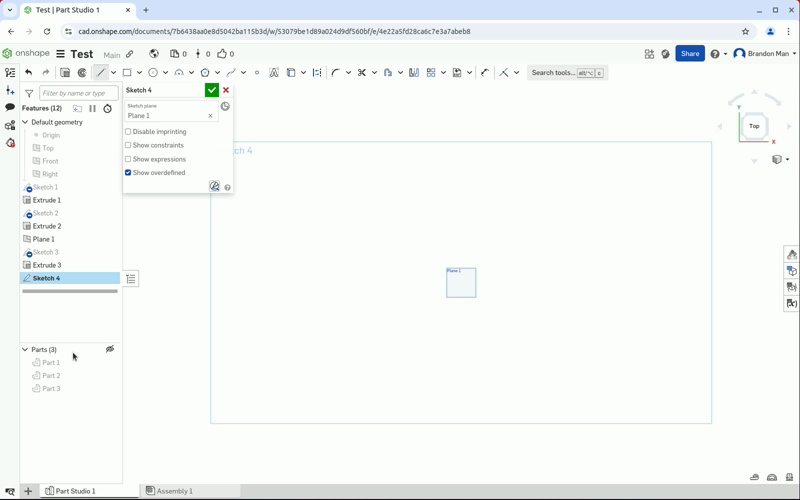
key_down(shift)
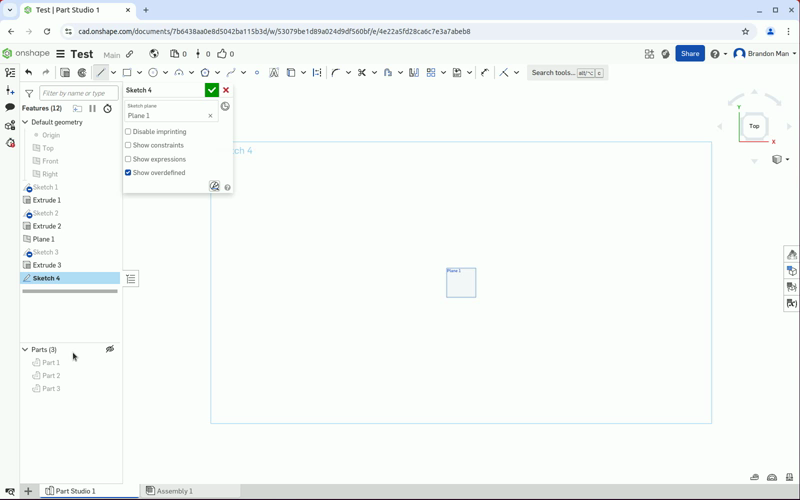
mouse_move(412, 311)
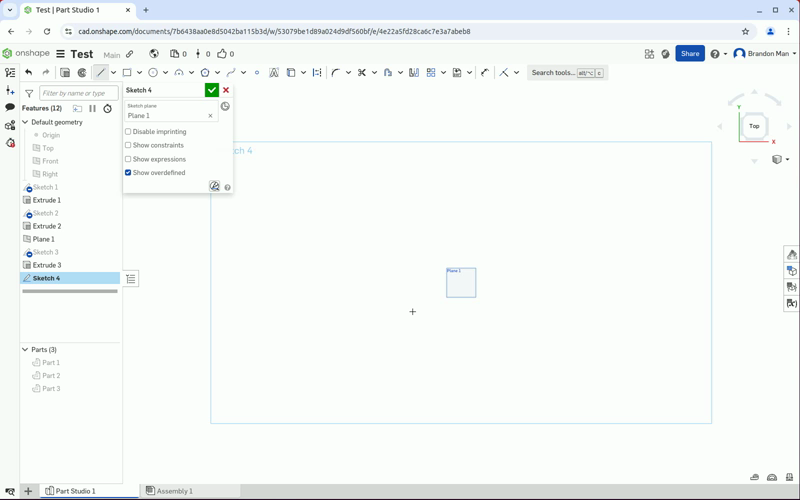
click(412, 311)
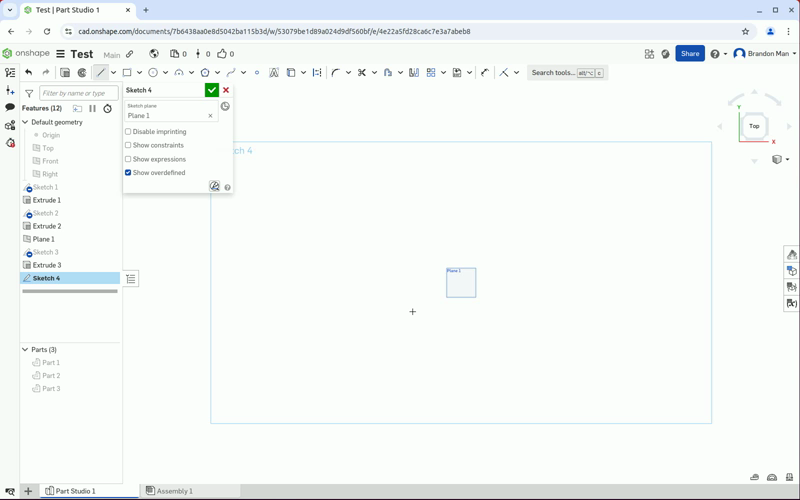
key_up(shift)
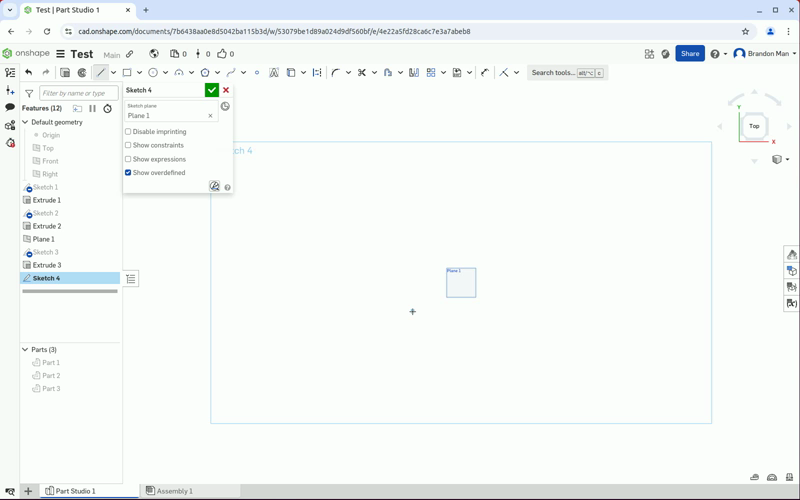
key_down(shift)
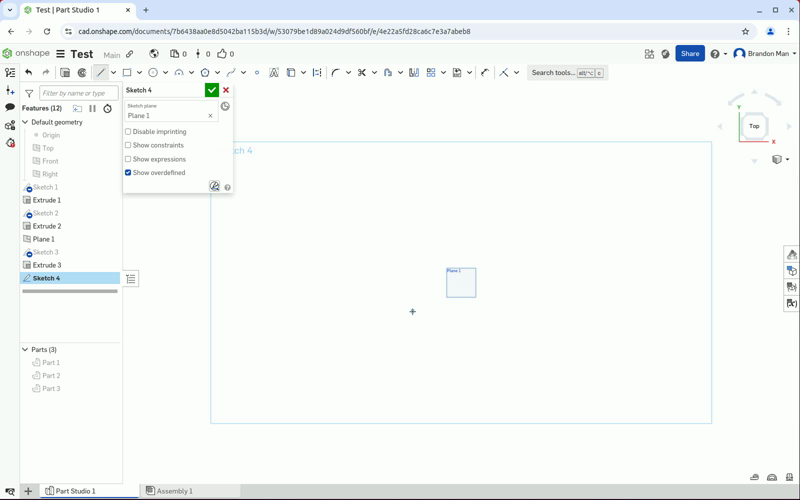
mouse_move(442, 311)
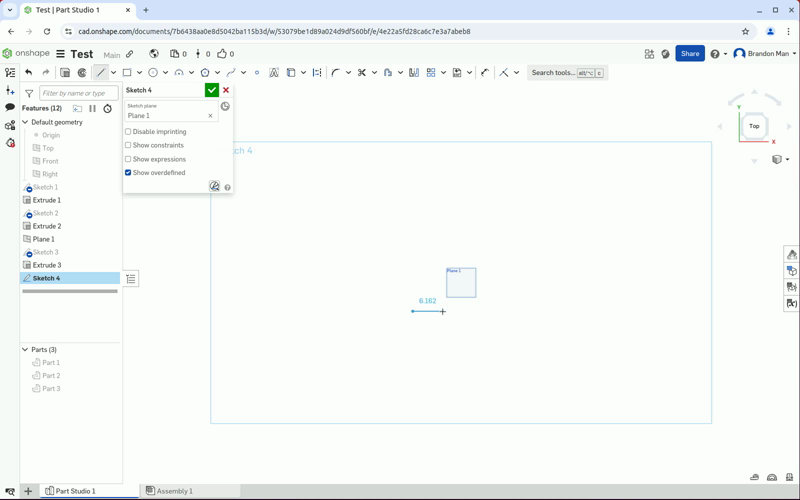
mouse_move(461, 338)
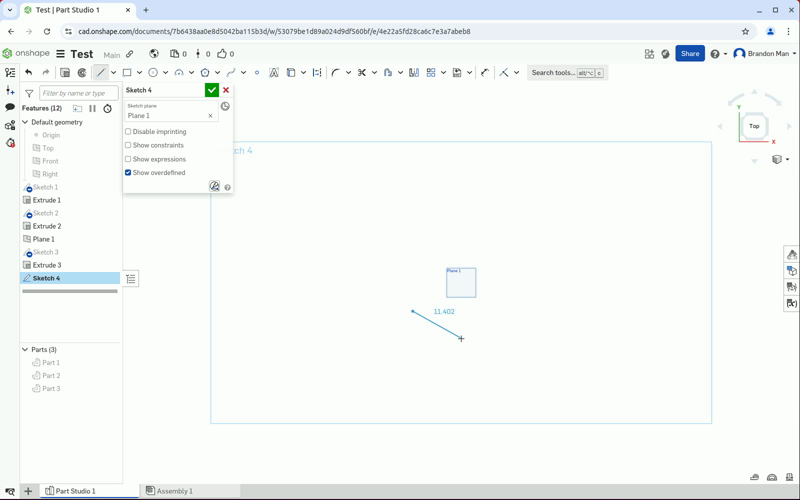
click(461, 338)
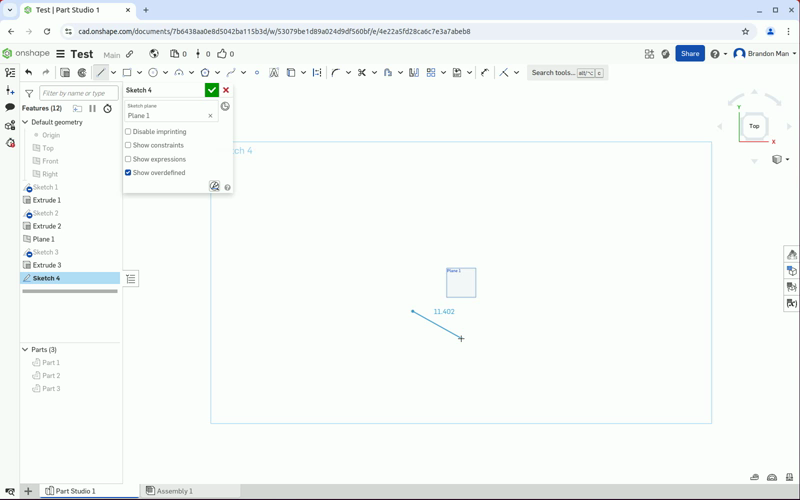
key_up(shift)
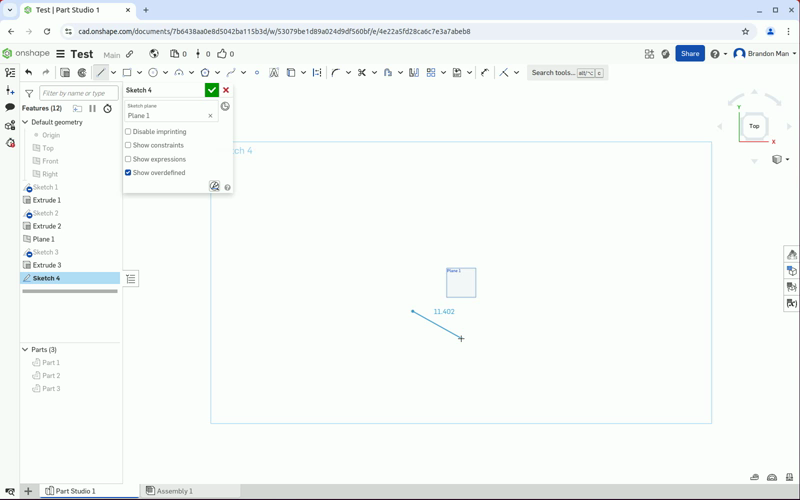
key_down(shift)
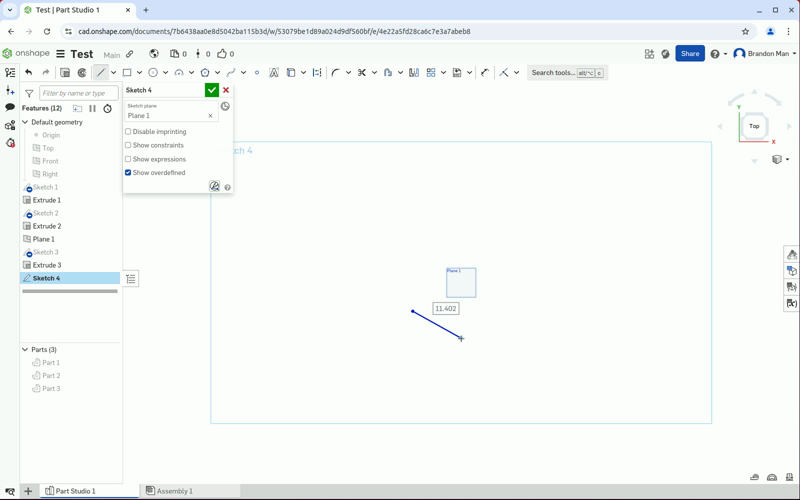
mouse_move(491, 338)
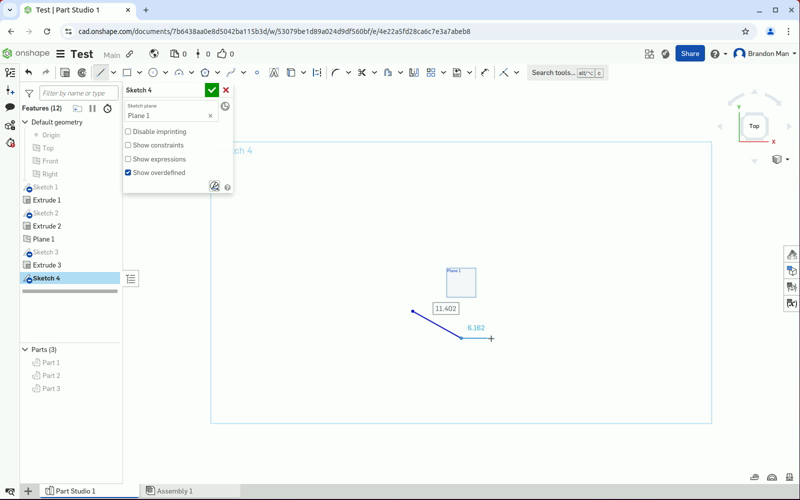
mouse_move(509, 311)
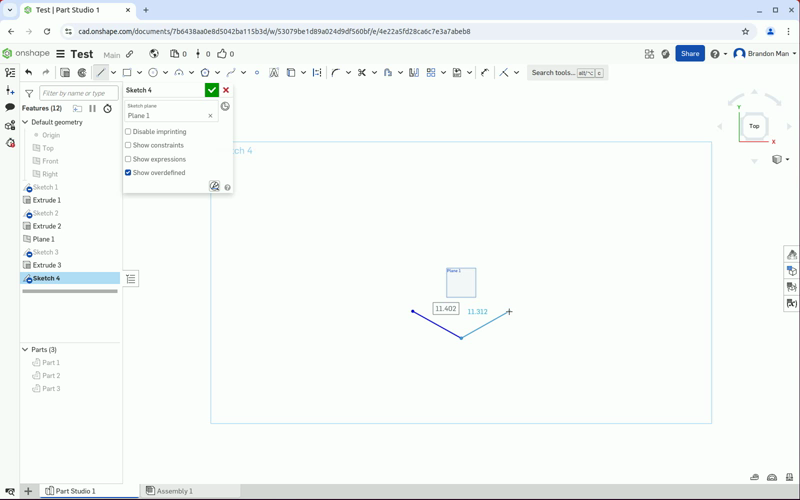
click(509, 311)
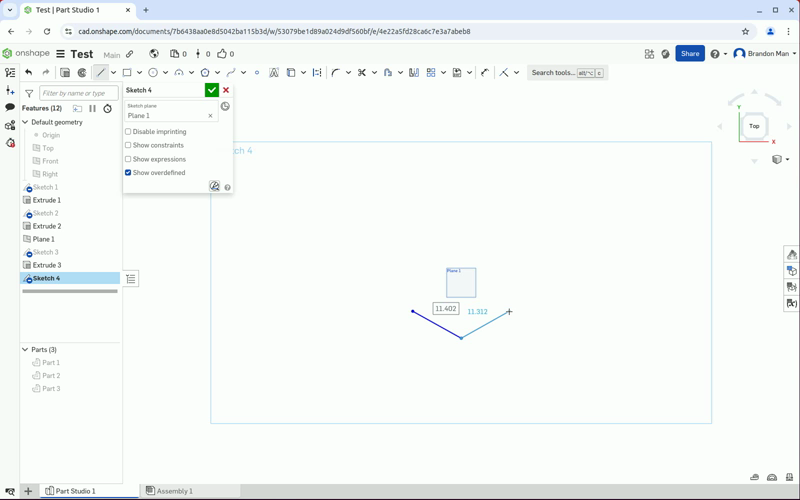
key_up(shift)
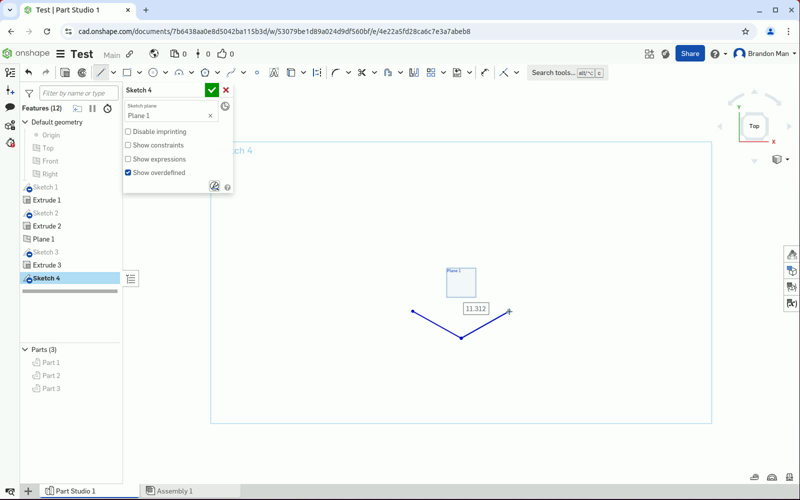
key_down(shift)
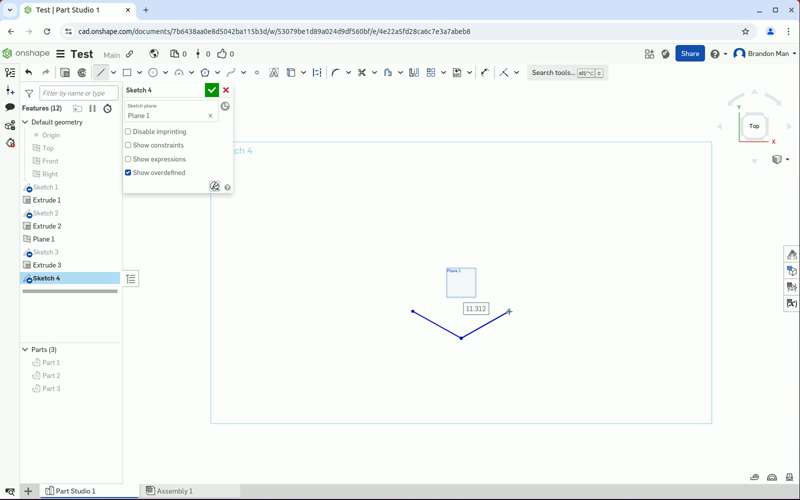
mouse_move(539, 311)
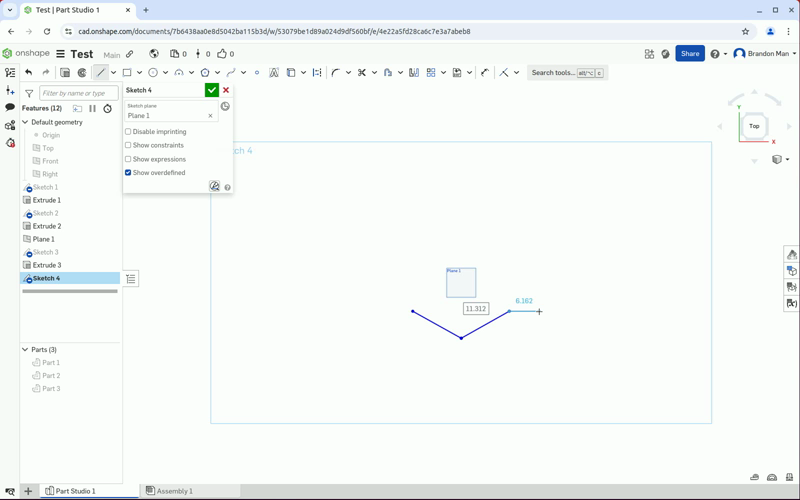
mouse_move(509, 255)
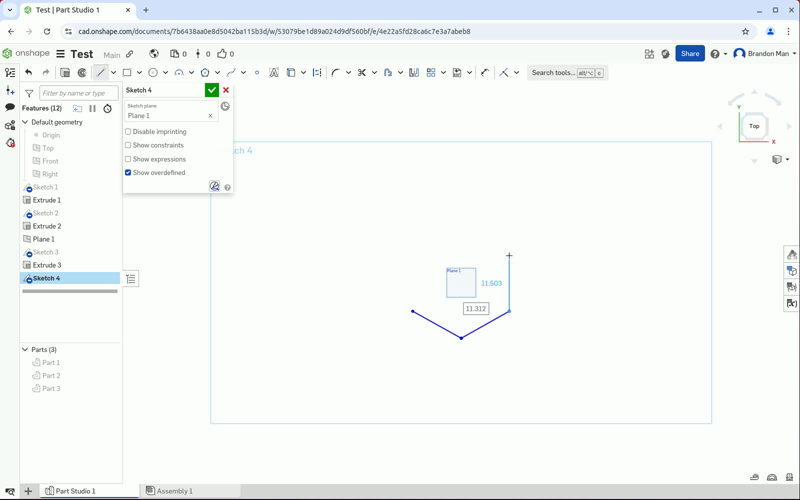
click(509, 255)
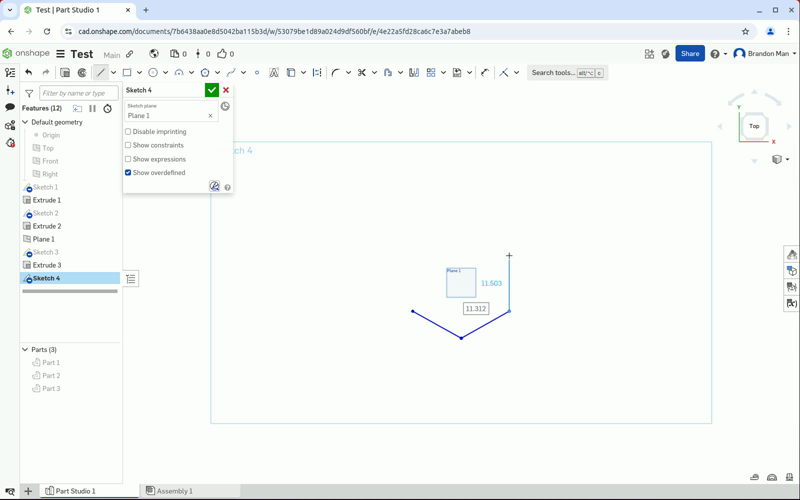
key_up(shift)
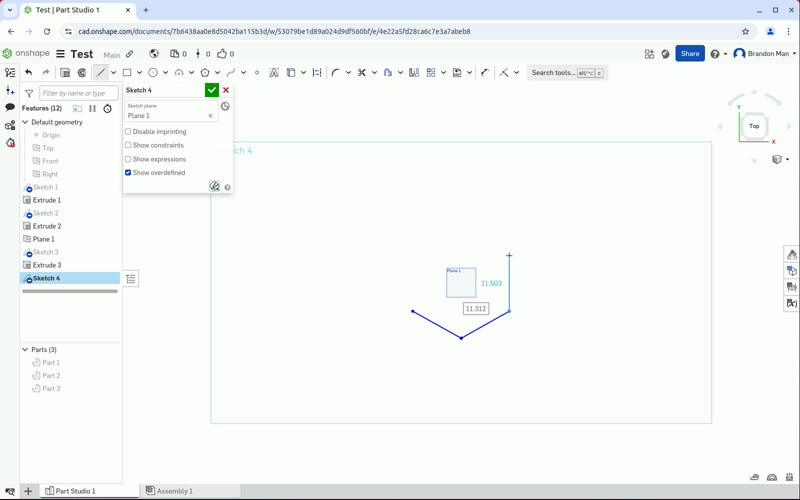
key_down(shift)
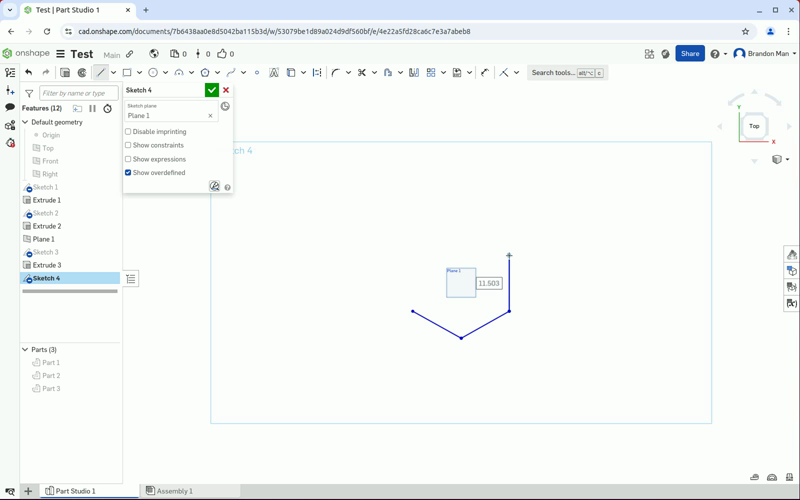
mouse_move(539, 255)
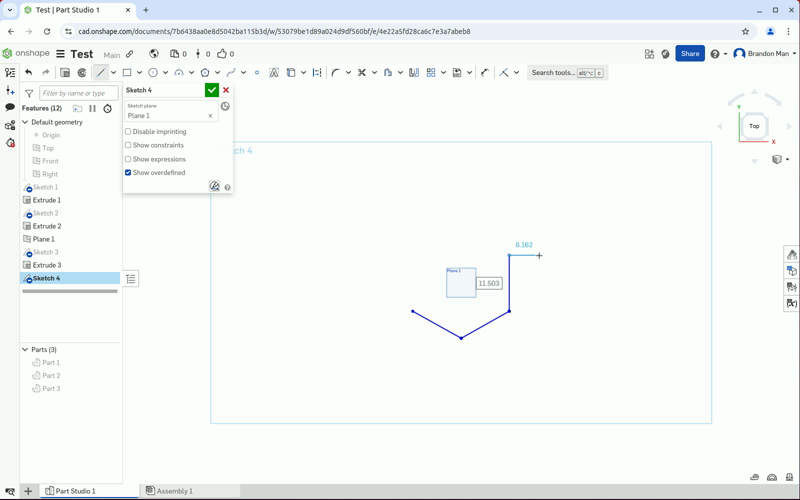
mouse_move(461, 228)
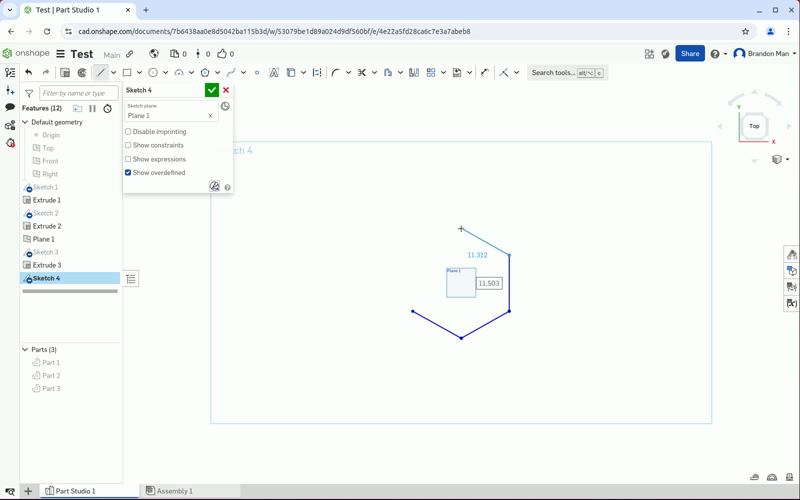
click(461, 228)
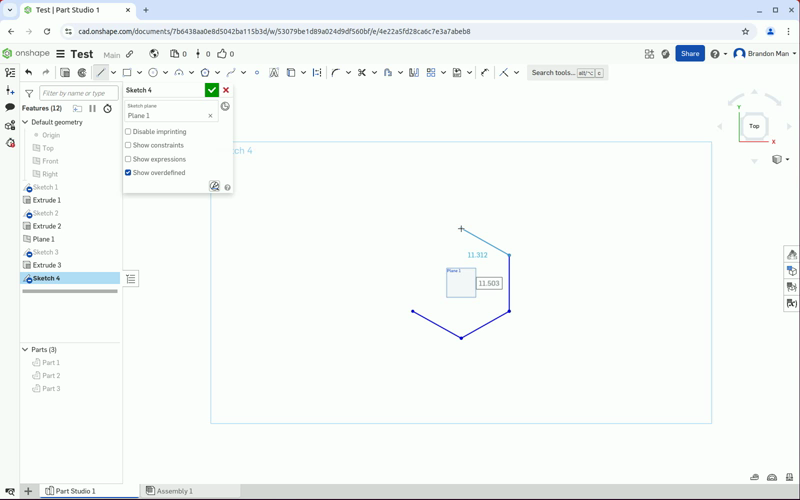
key_up(shift)
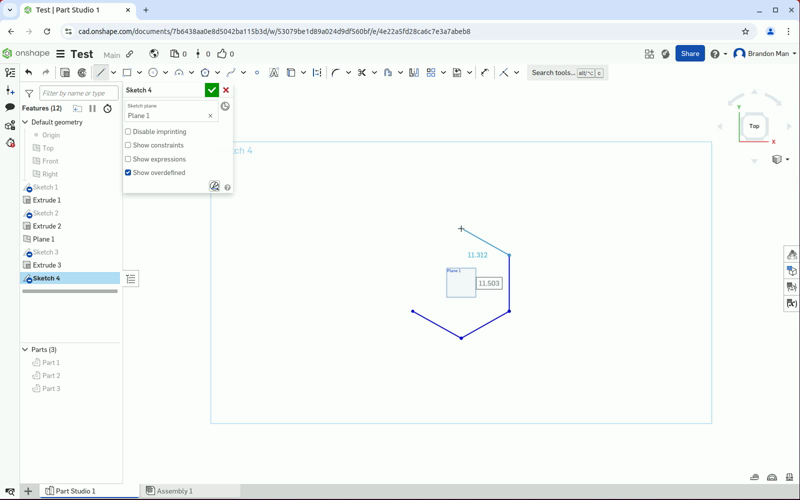
key_down(shift)
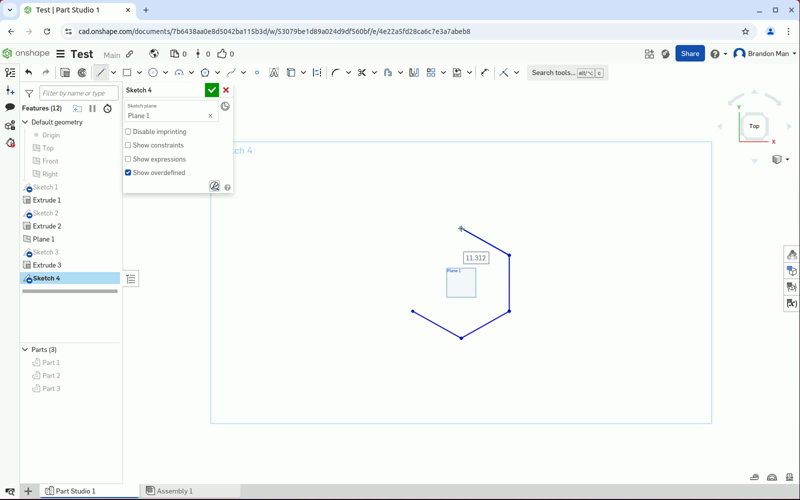
mouse_move(491, 228)
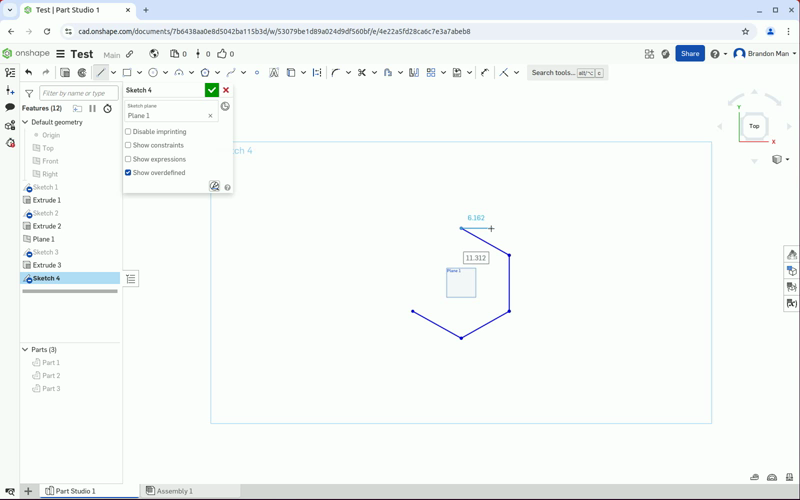
mouse_move(412, 255)
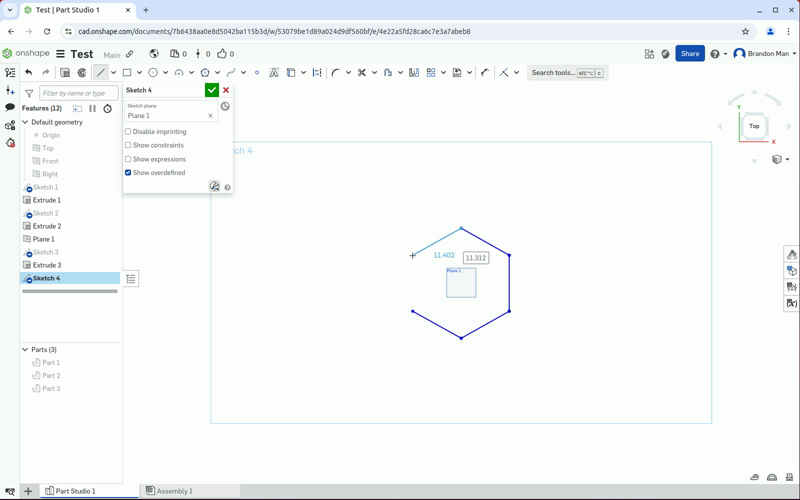
click(412, 255)
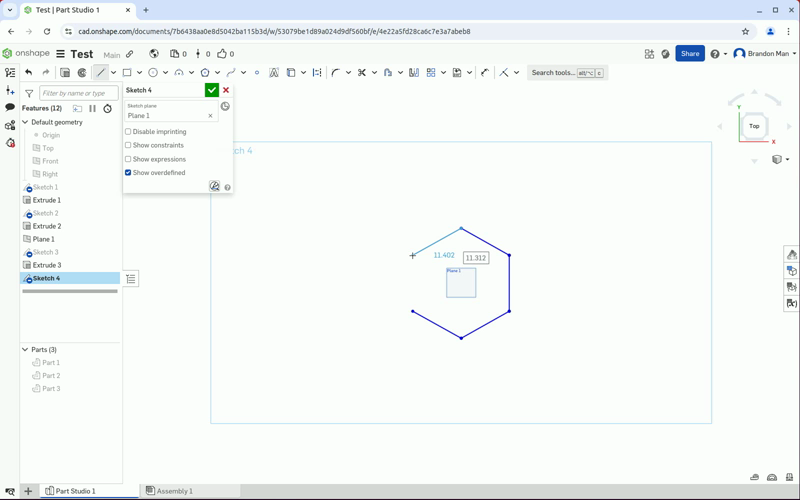
key_up(shift)
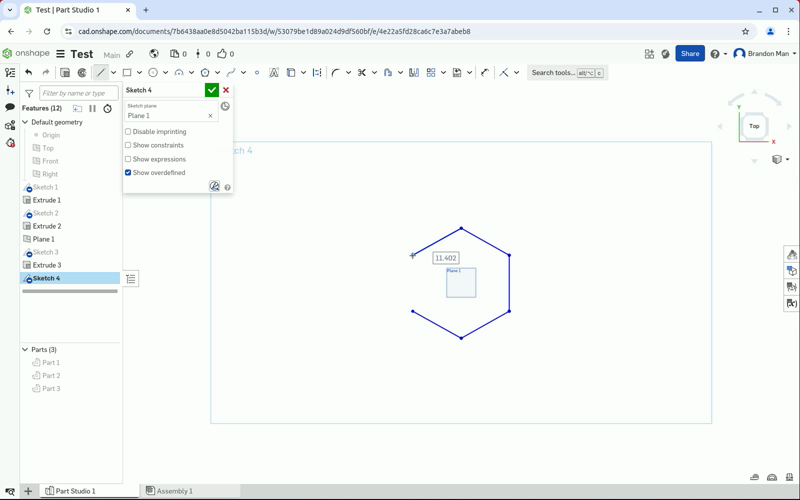
mouse_move(442, 255)
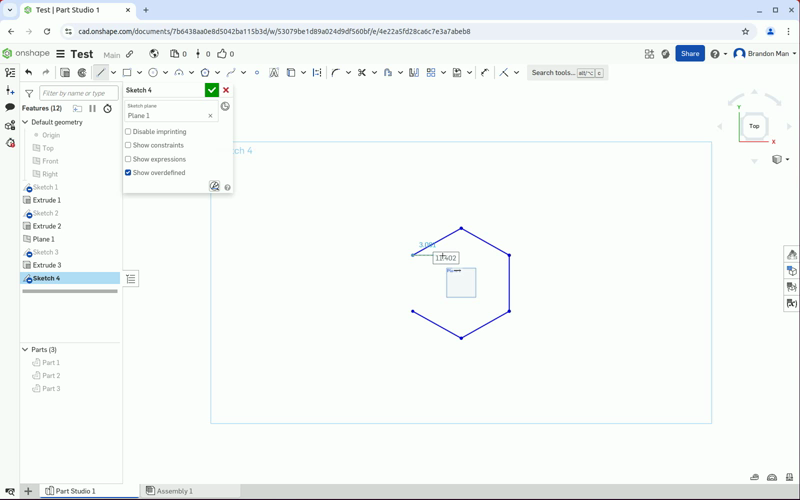
key_down(shift)
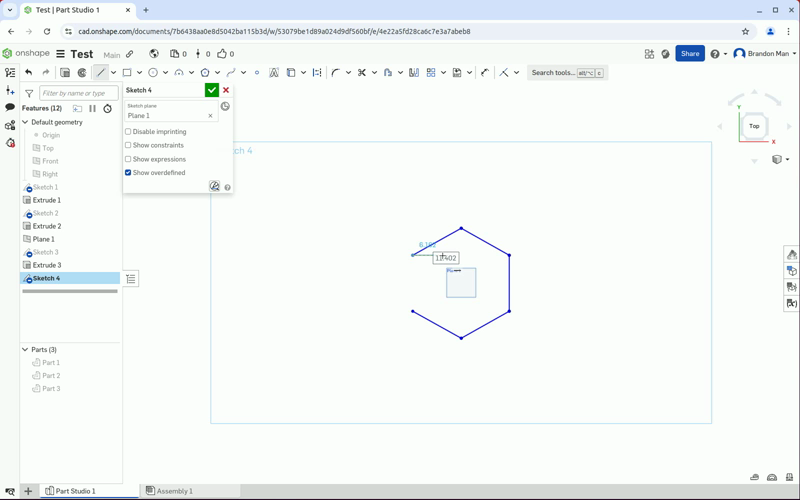
mouse_move(412, 311)
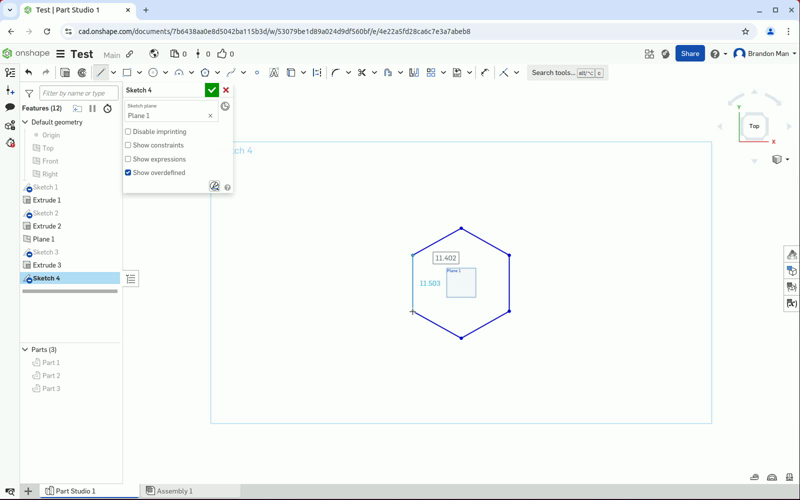
key_up(shift)
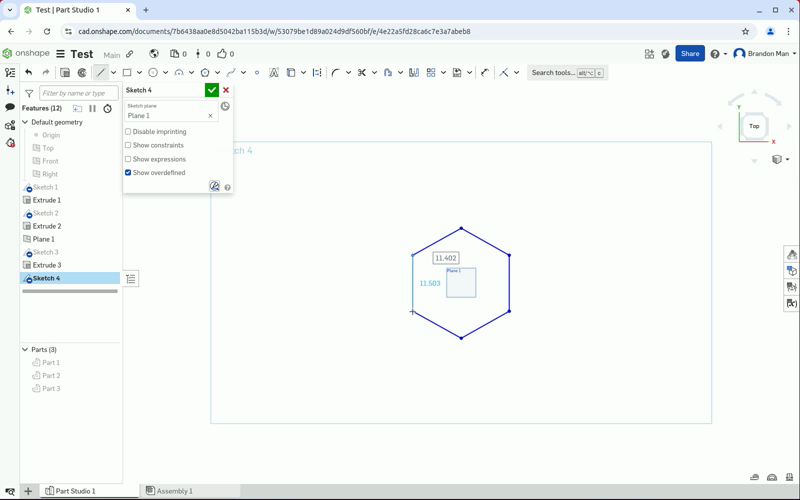
click(412, 311)
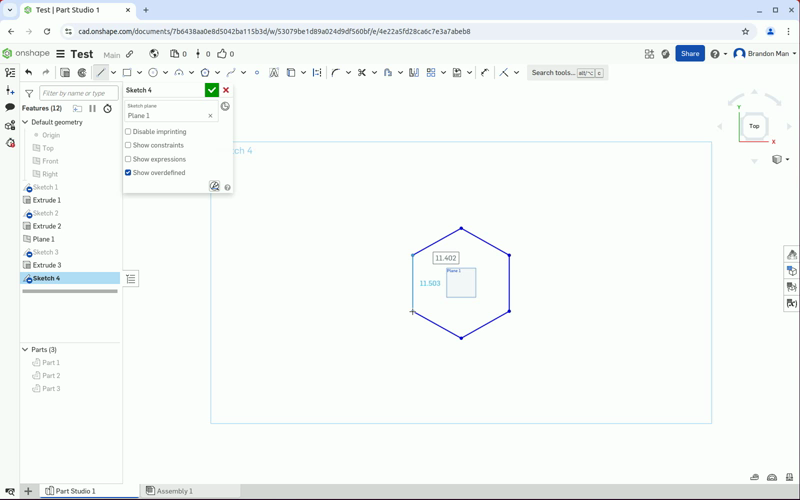
key(esc)
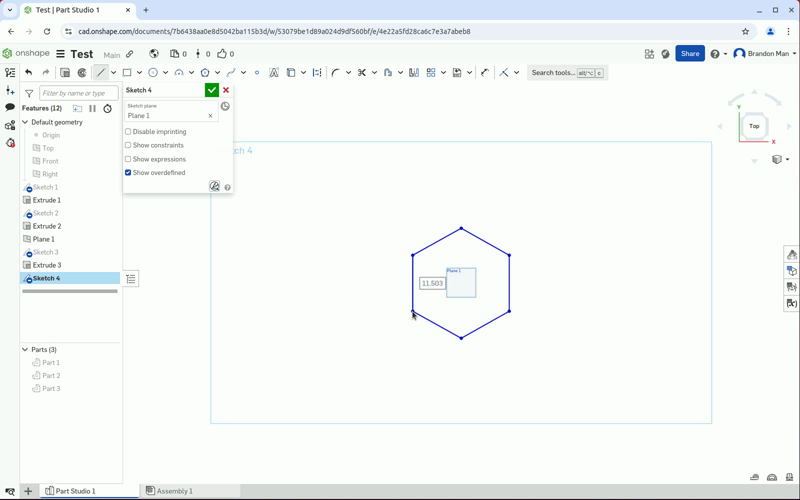
mouse_move(496, 308)
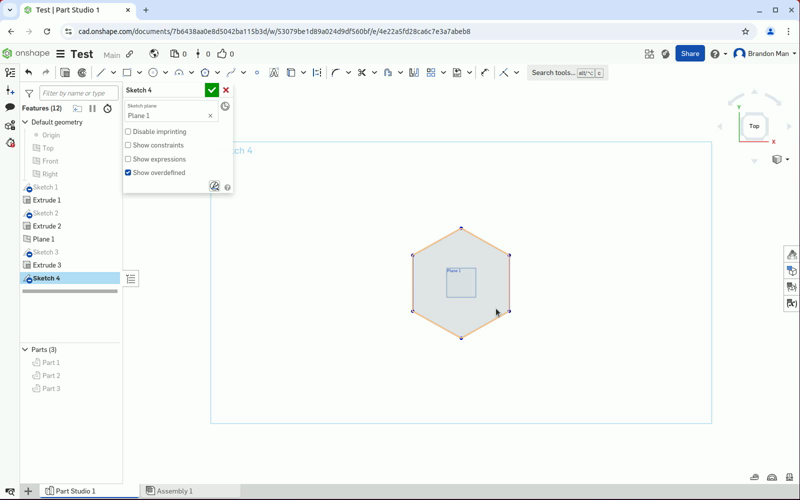
click(496, 308)
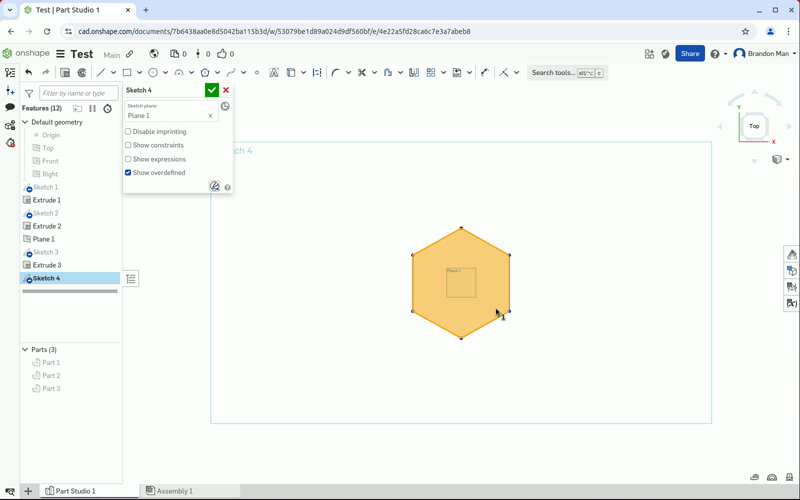
mouse_move(73, 352)
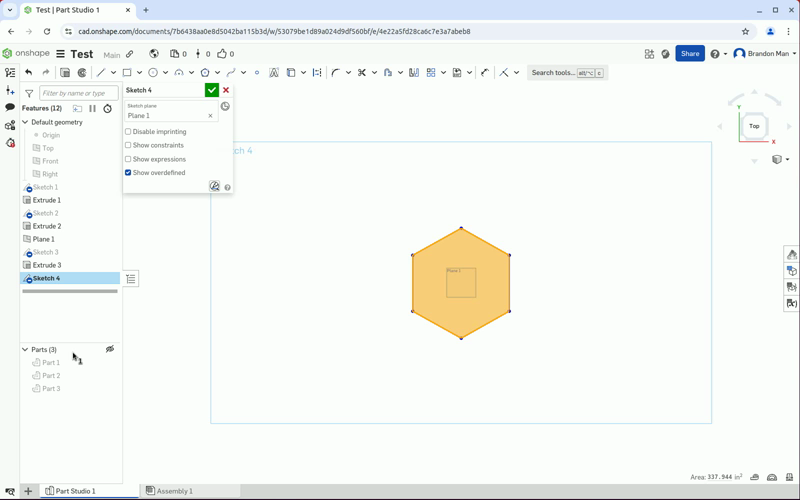
key(shift+y)
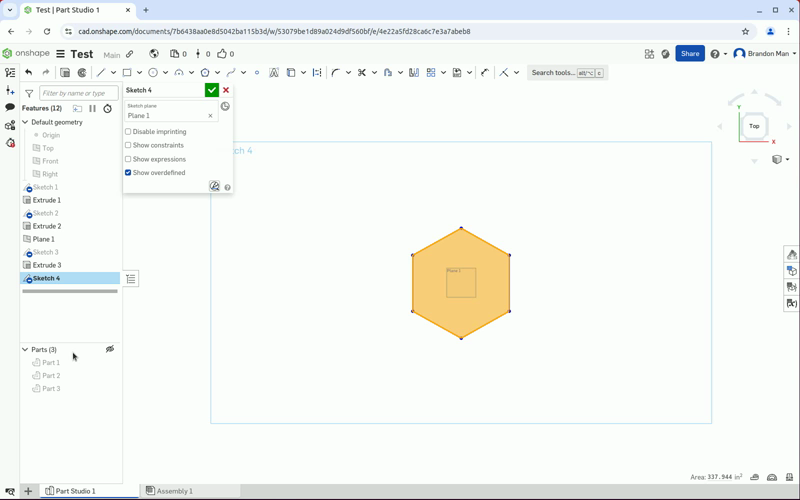
key(shift+e)
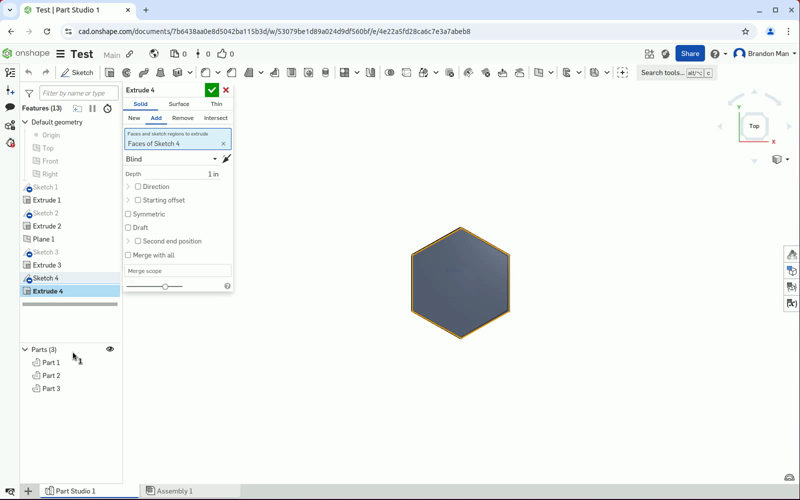
mouse_move(143, 106)
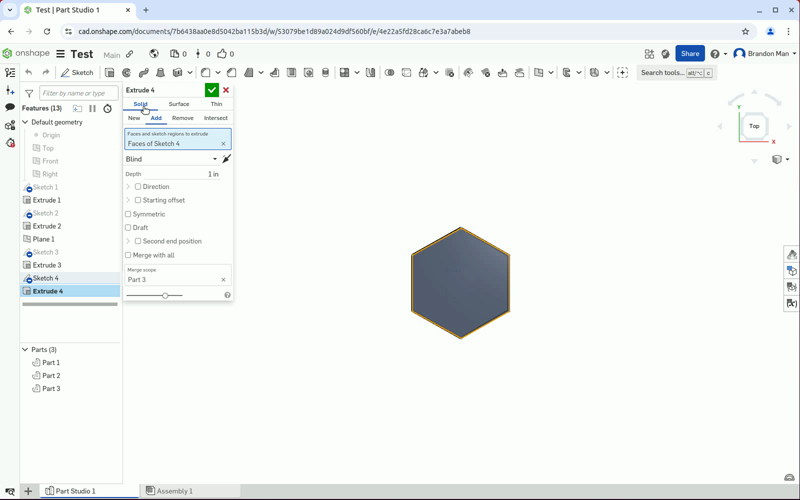
click(143, 106)
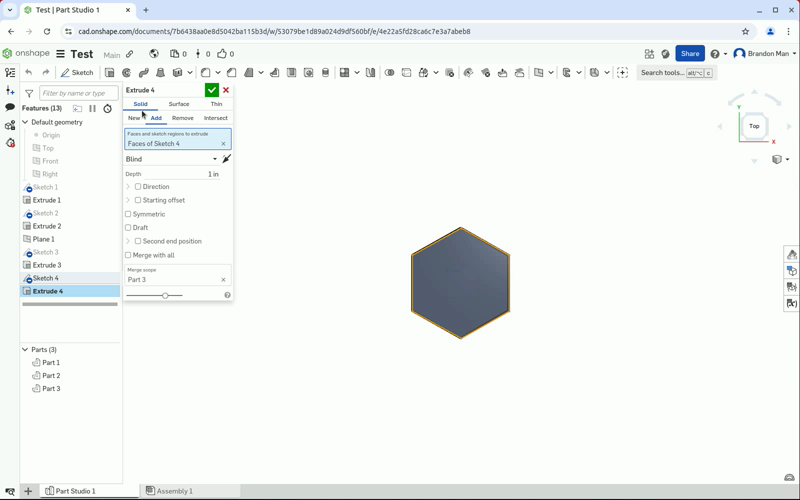
mouse_move(137, 120)
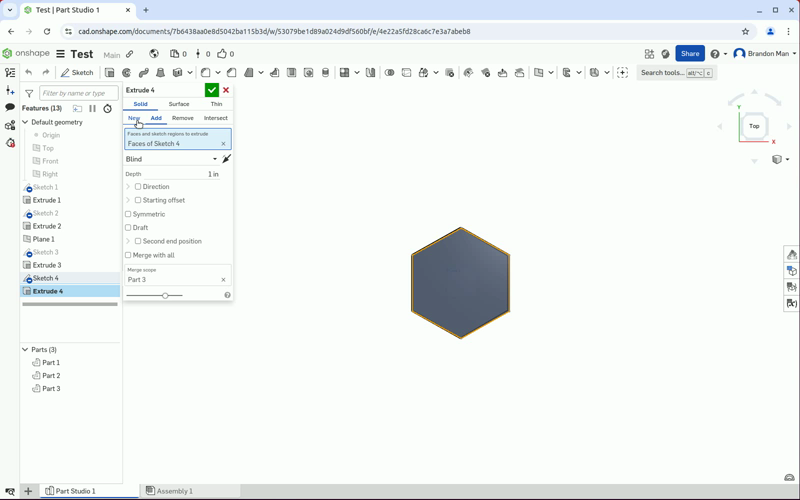
click(137, 120)
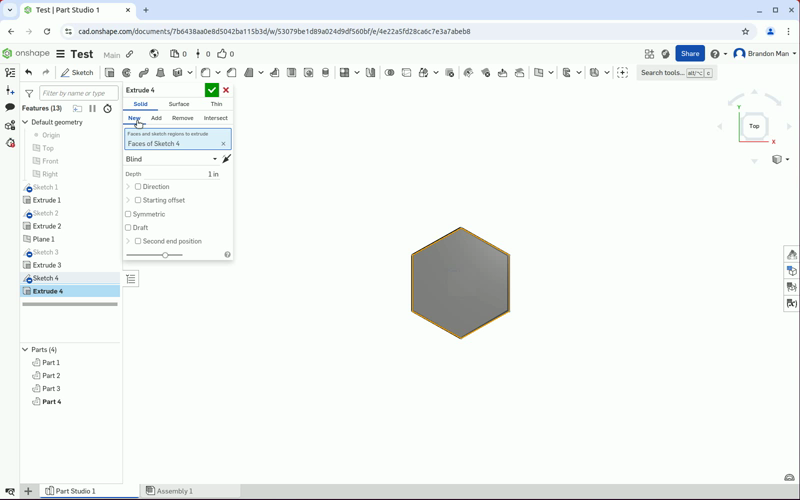
key(tab, 4)
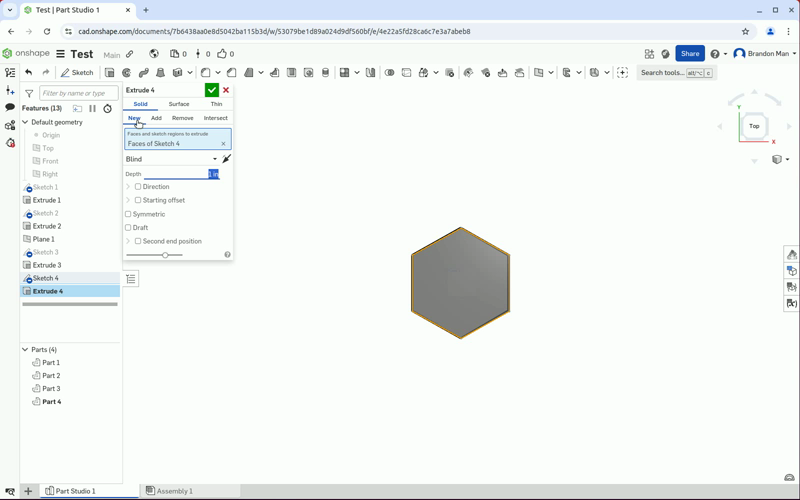
text(17.813)
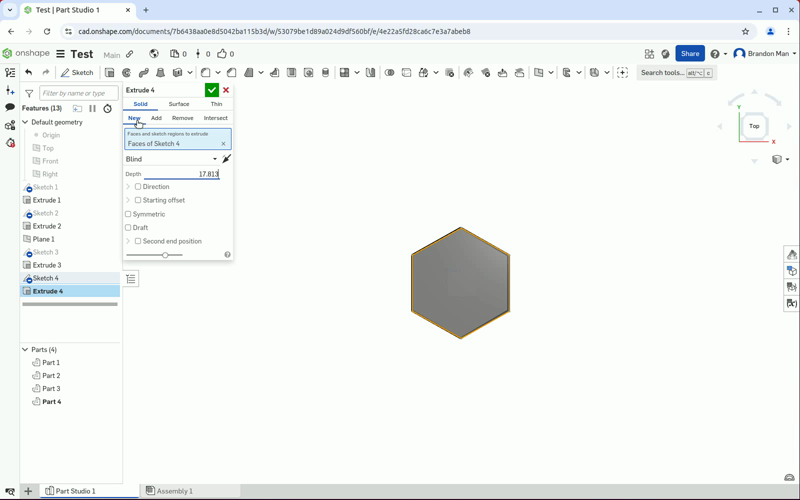
key(enter)
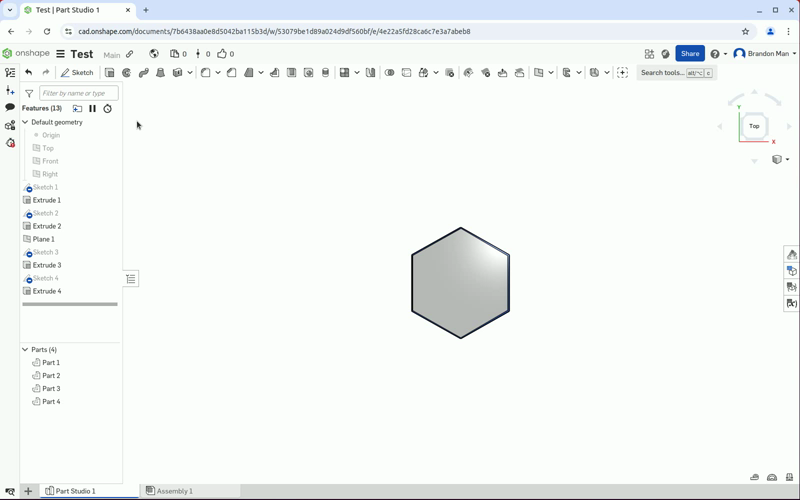
key(shift+h)
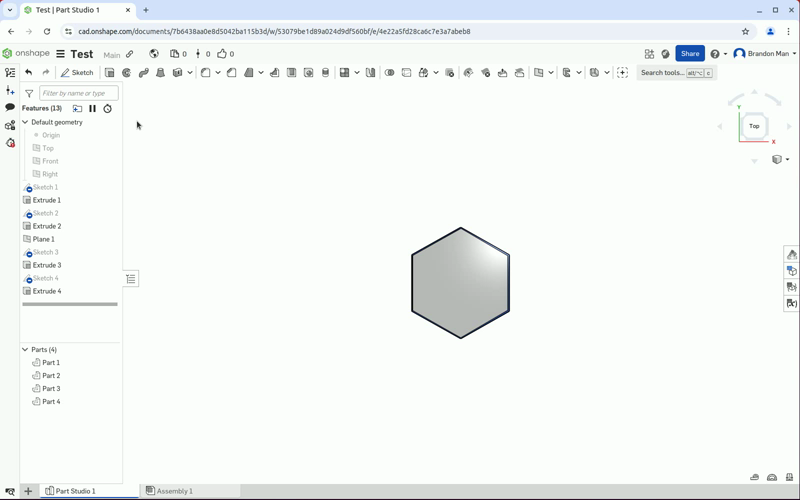
key(shift+h)
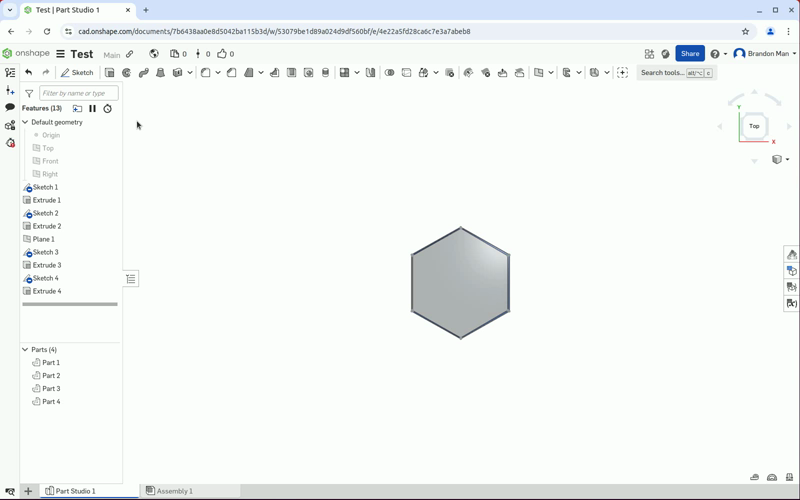
key(shift+7)
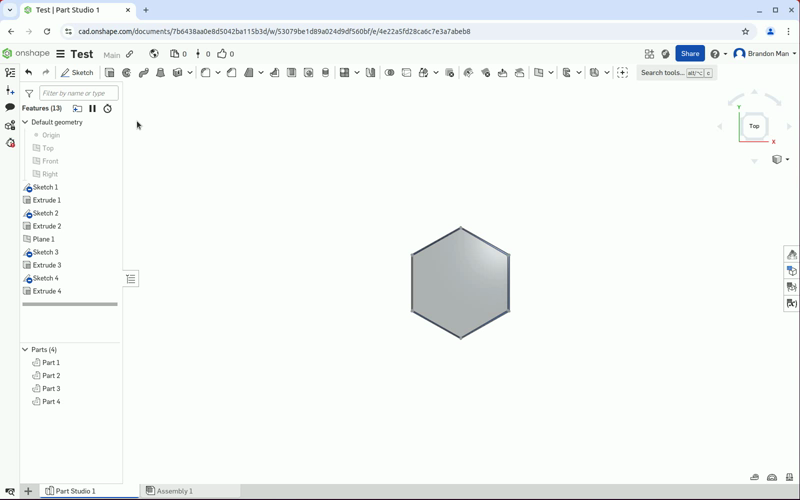
key(up, 3)
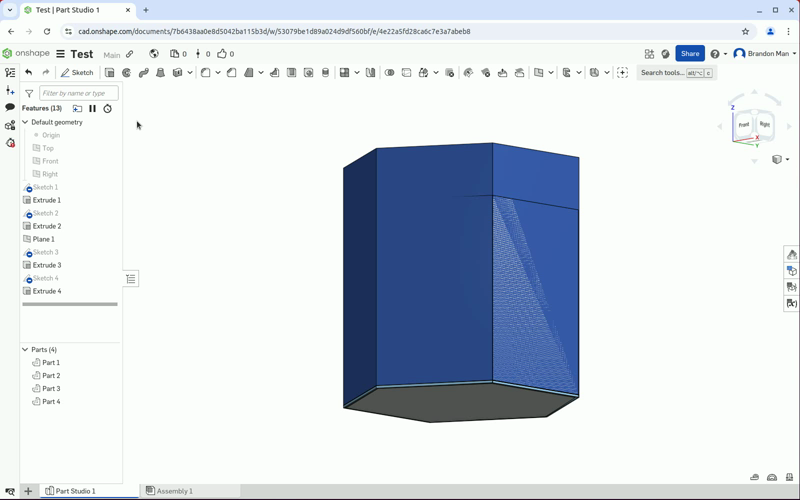
key(left, 3)
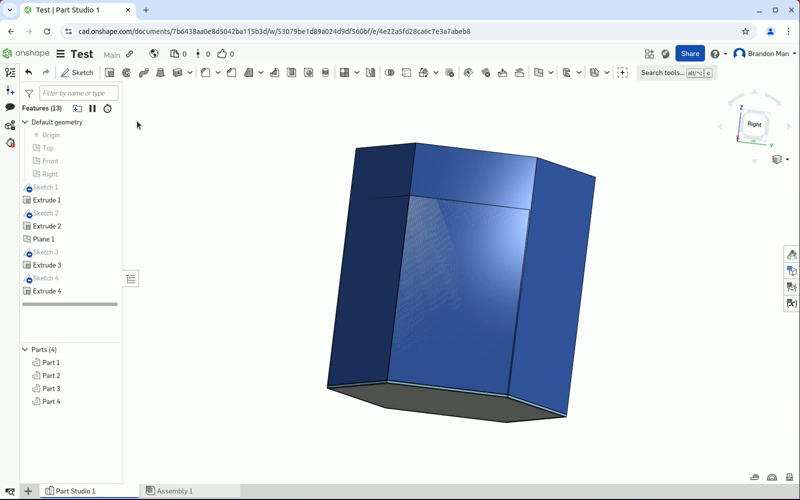
key(right, 3)
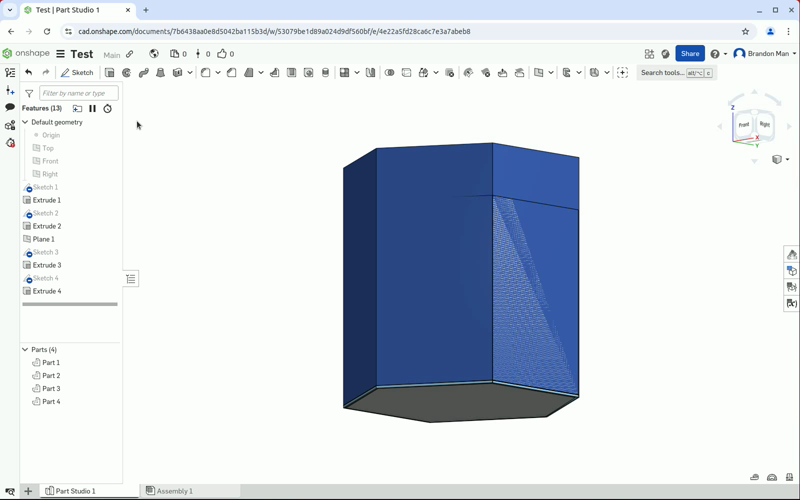
key(down, 3)
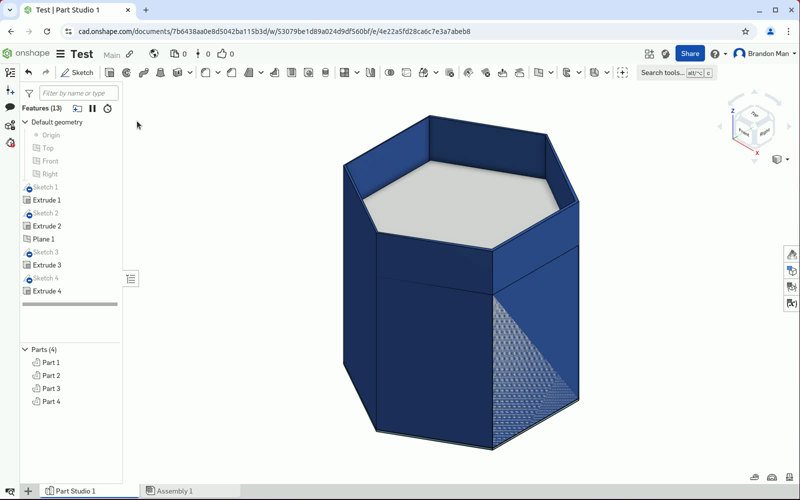
mouse_move(73, 189)
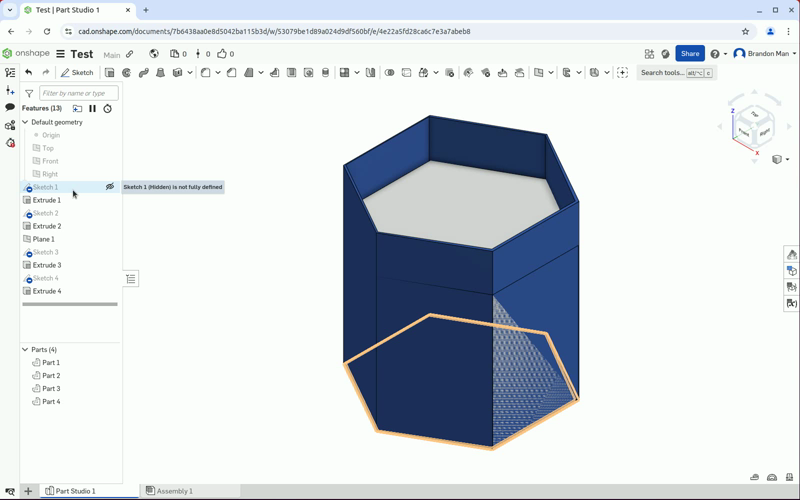
click(73, 189)